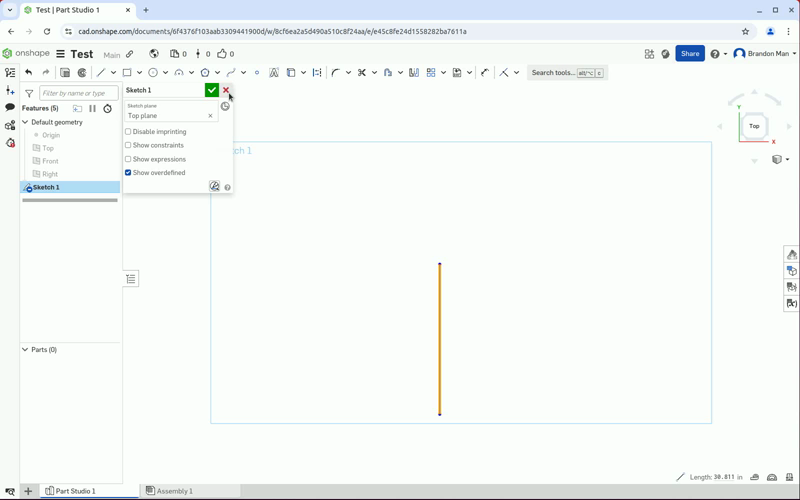
key(shift+h)
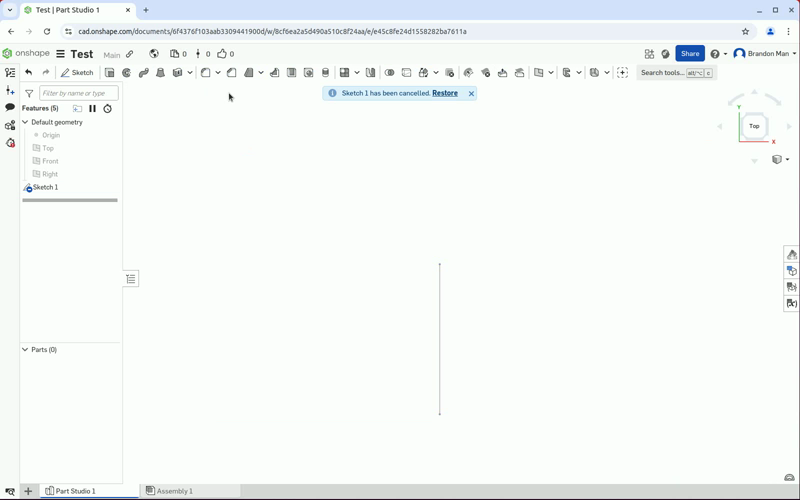
key(shift+s)
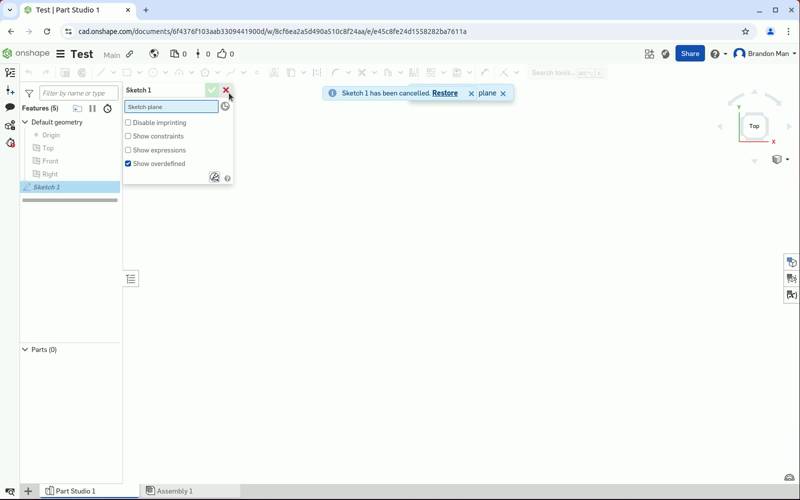
mouse_move(73, 150)
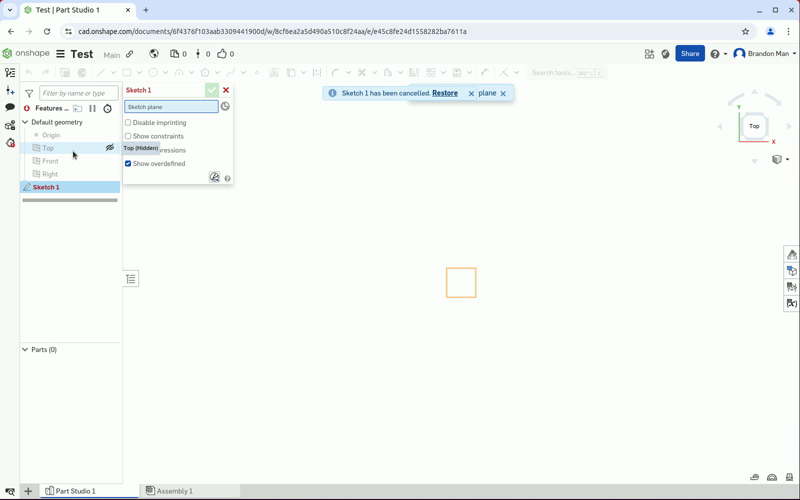
click(73, 150)
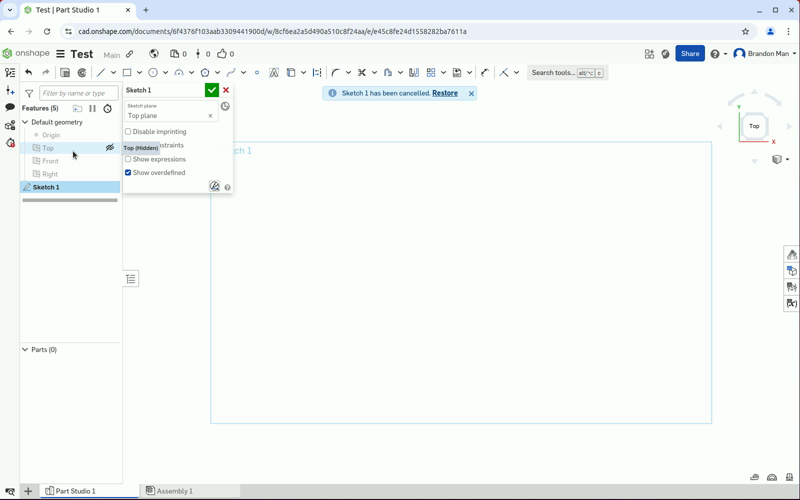
mouse_move(73, 352)
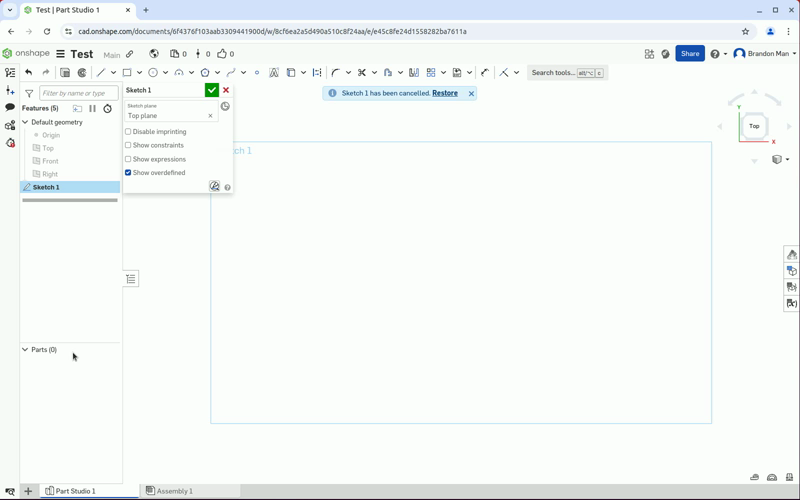
key(y)
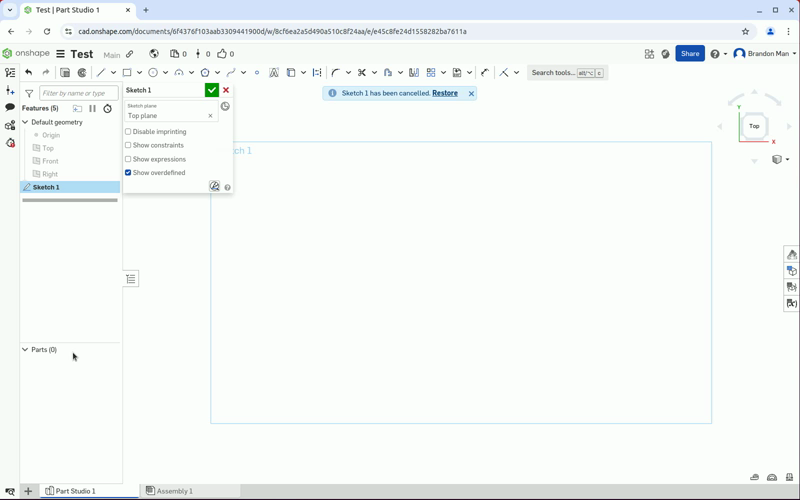
key(l)
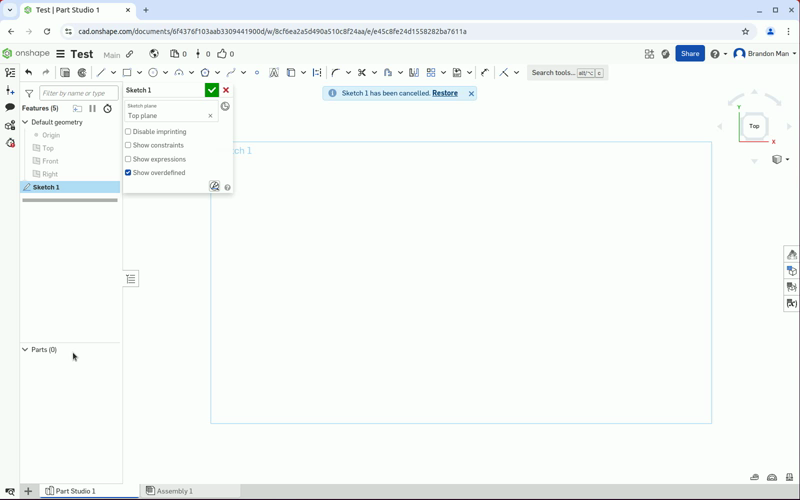
key_down(shift)
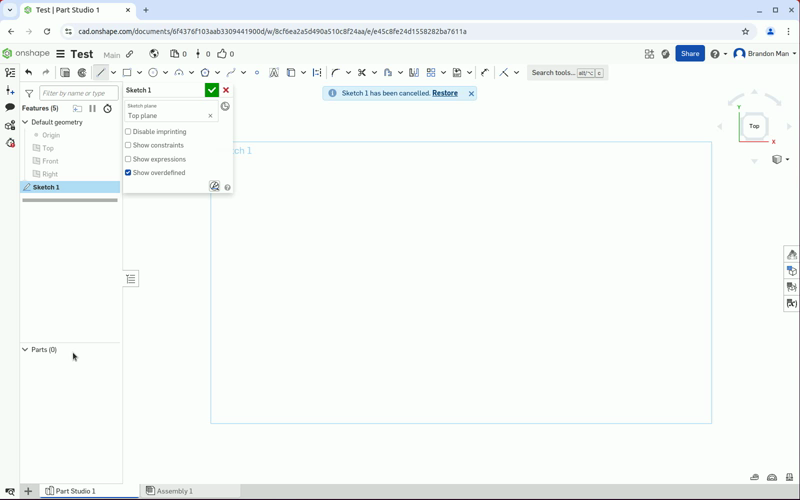
mouse_move(351, 335)
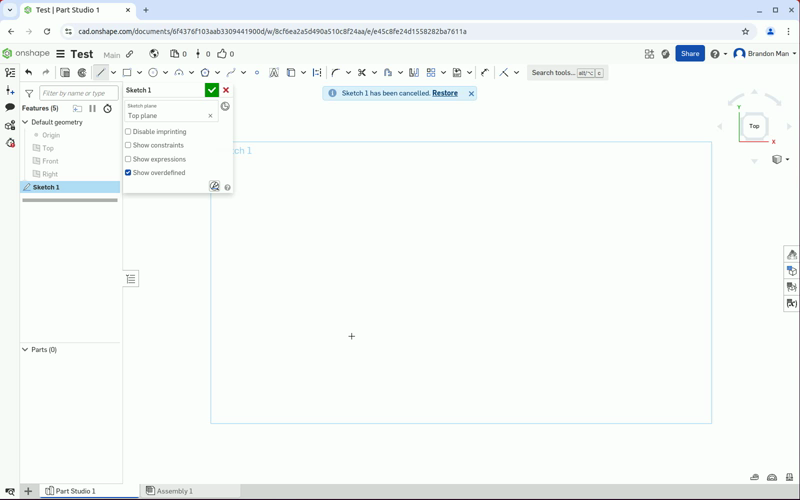
click(351, 335)
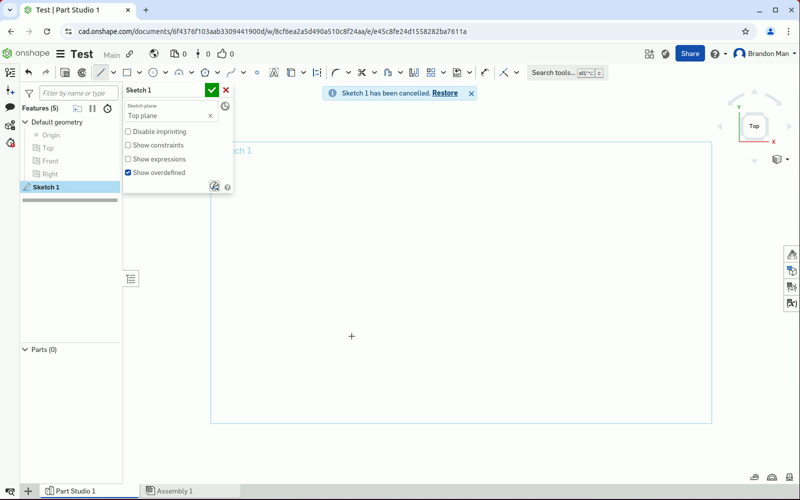
key_up(shift)
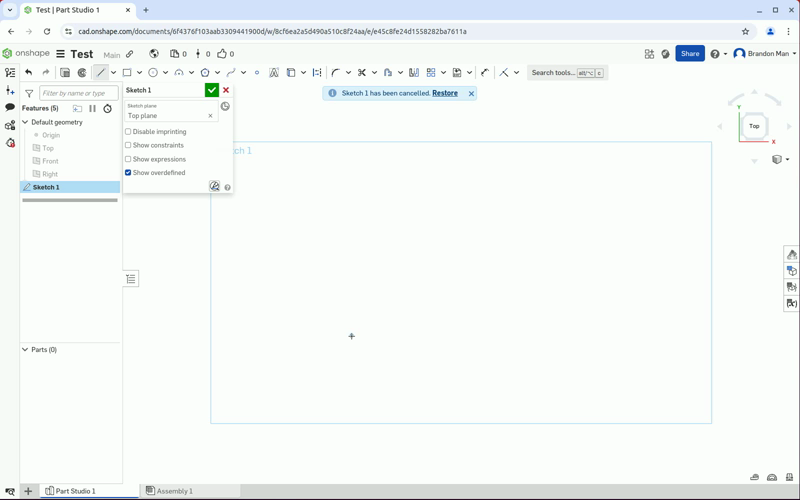
key_down(shift)
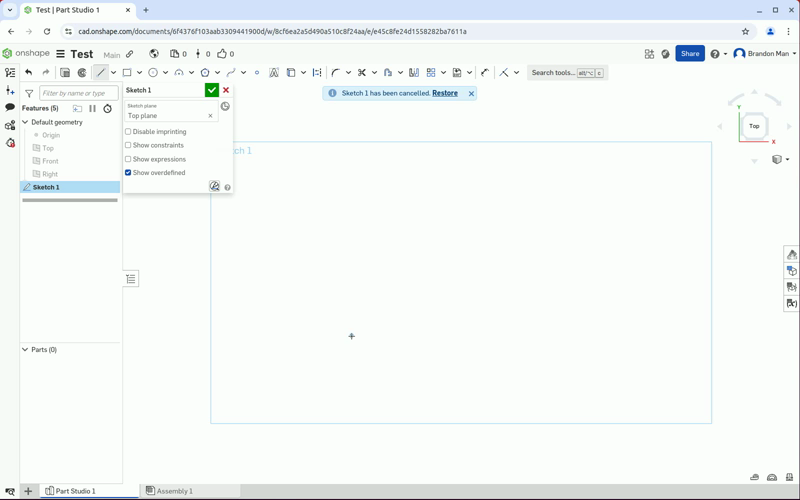
mouse_move(569, 335)
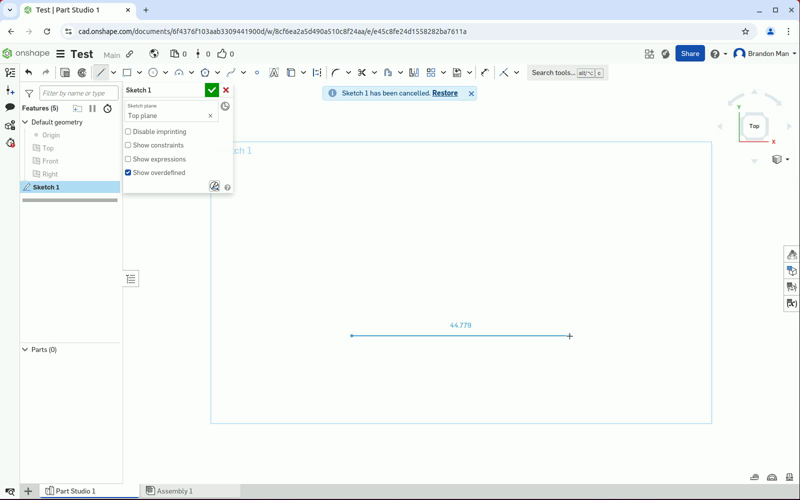
click(569, 335)
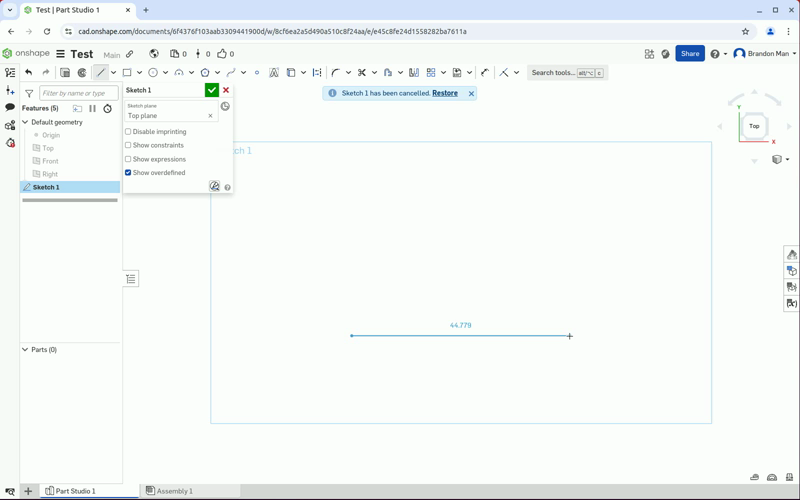
key_up(shift)
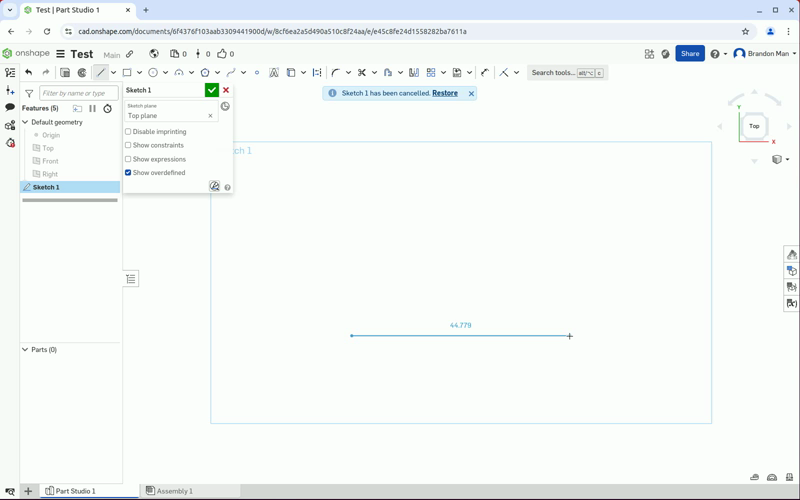
key_down(shift)
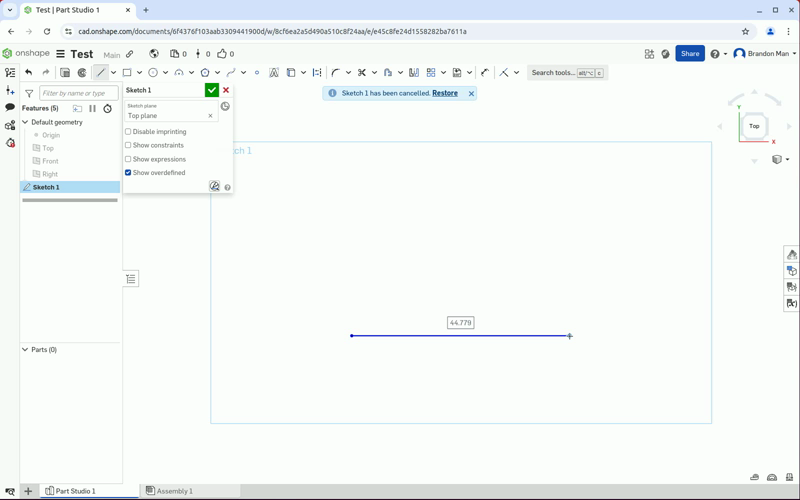
mouse_move(569, 230)
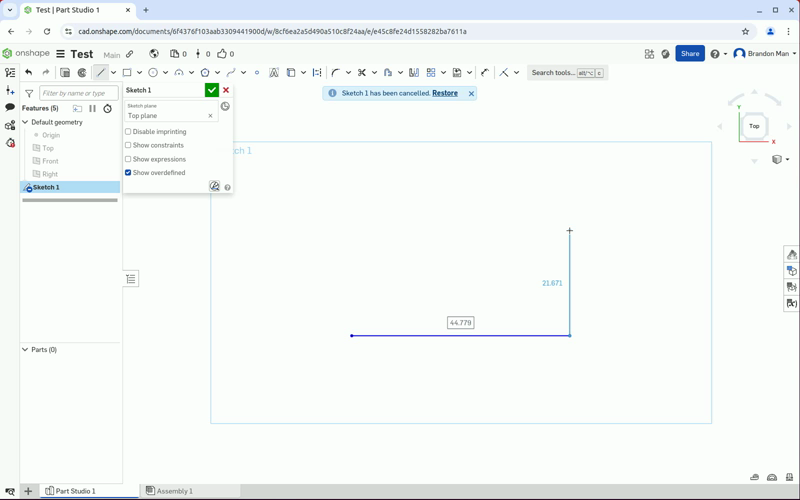
click(569, 230)
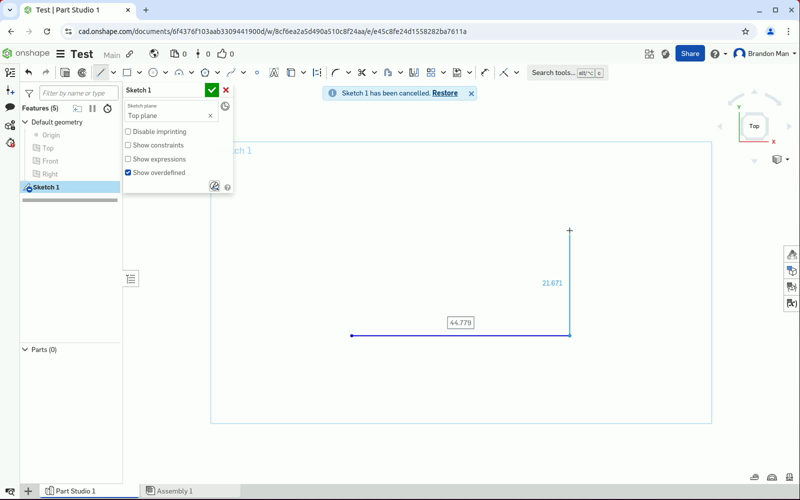
key_up(shift)
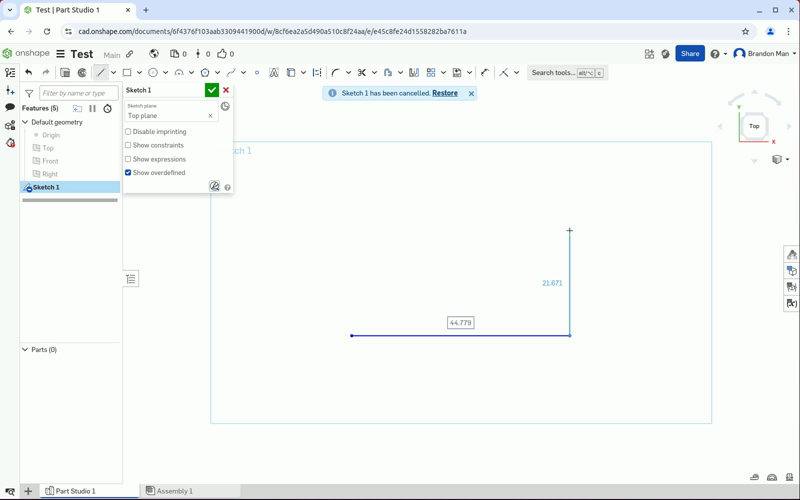
key_down(shift)
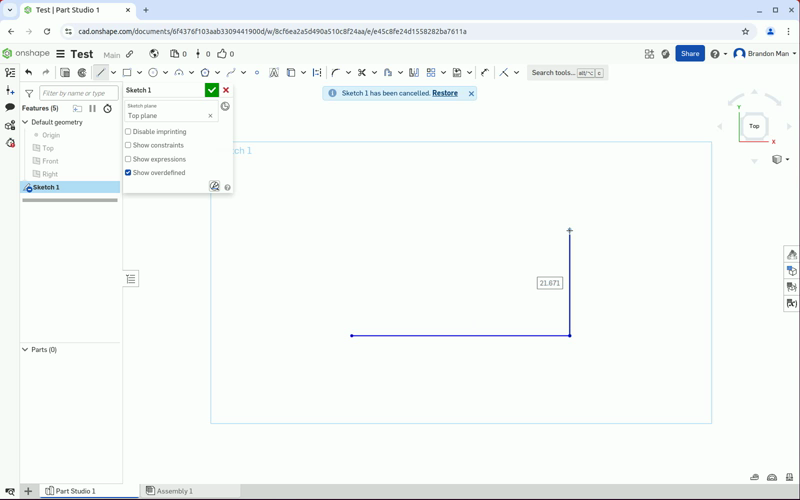
mouse_move(351, 230)
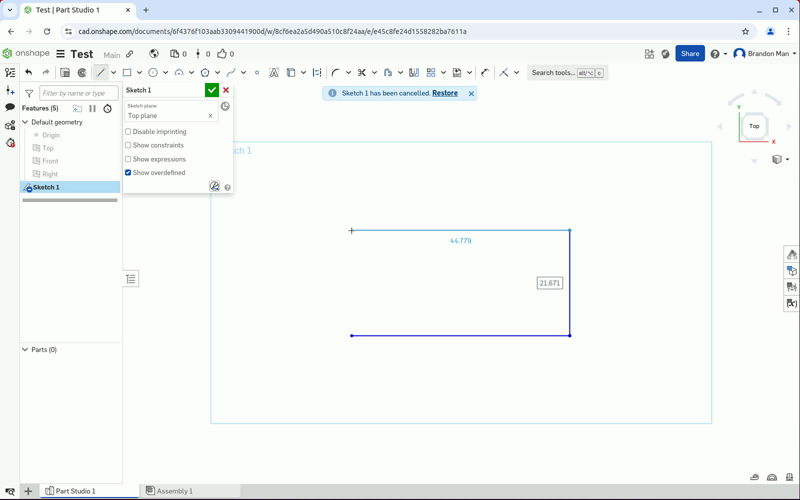
click(351, 230)
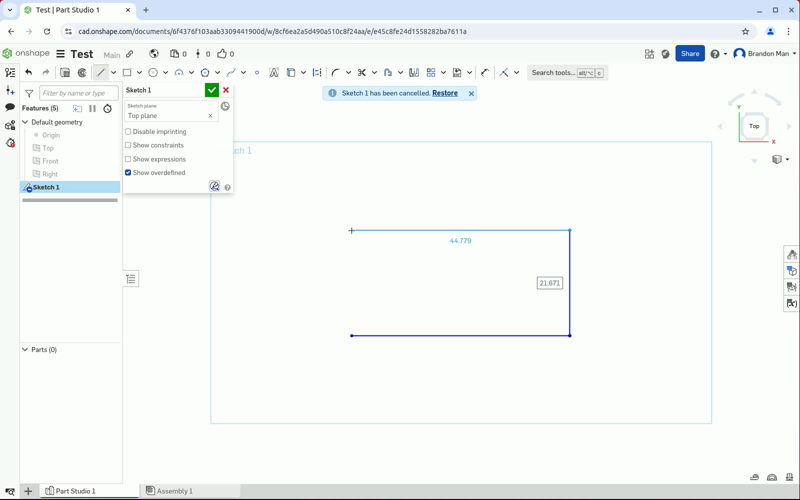
key_up(shift)
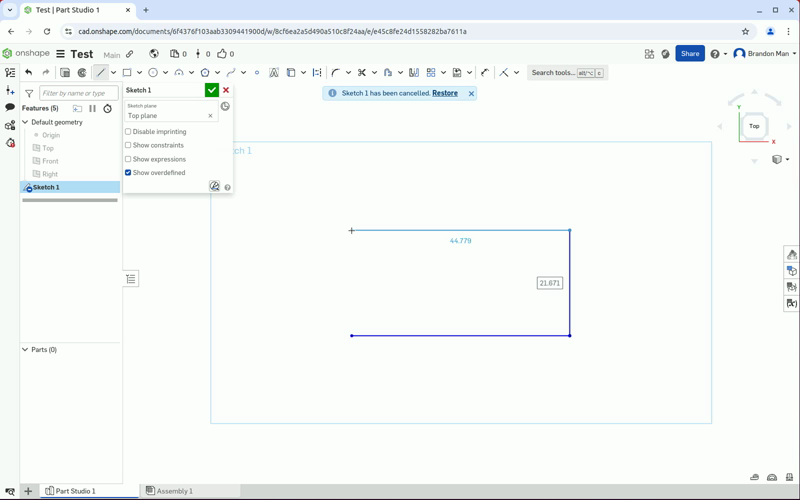
key_down(shift)
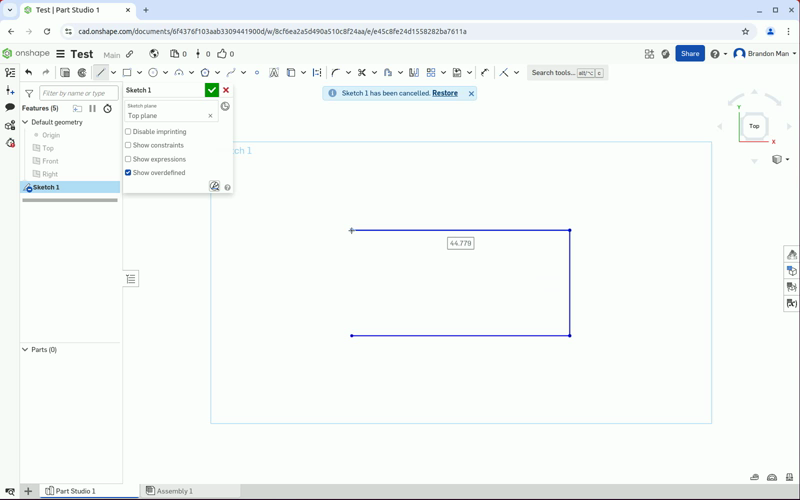
mouse_move(351, 335)
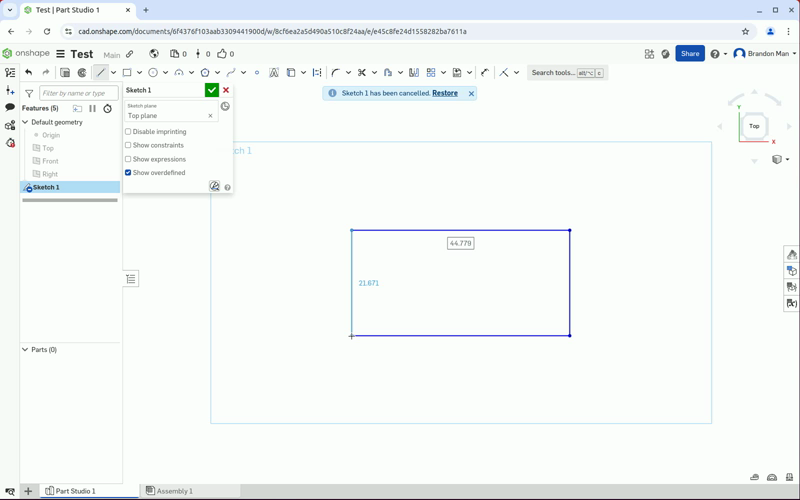
key_up(shift)
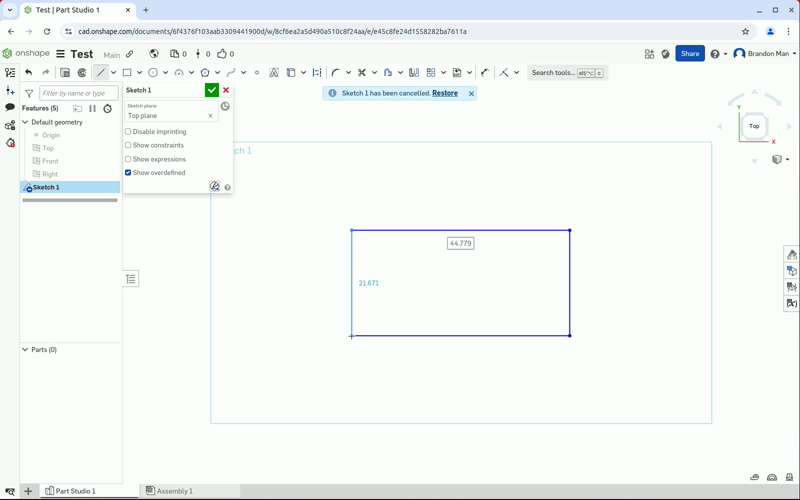
click(351, 335)
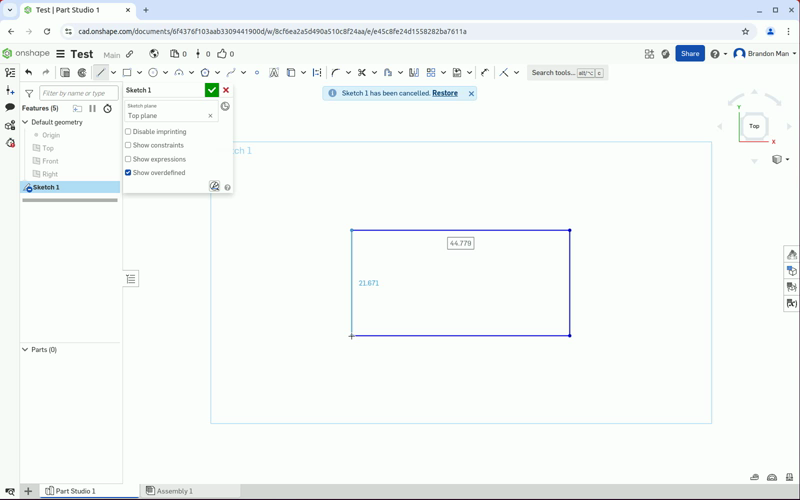
key(esc)
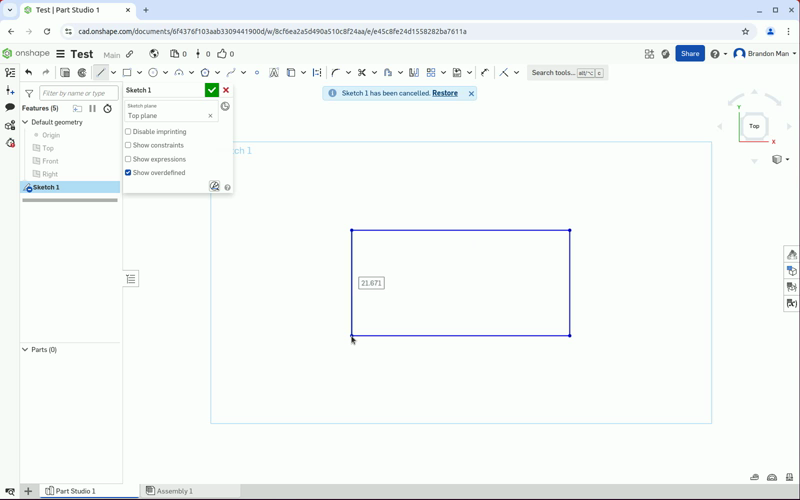
mouse_move(421, 297)
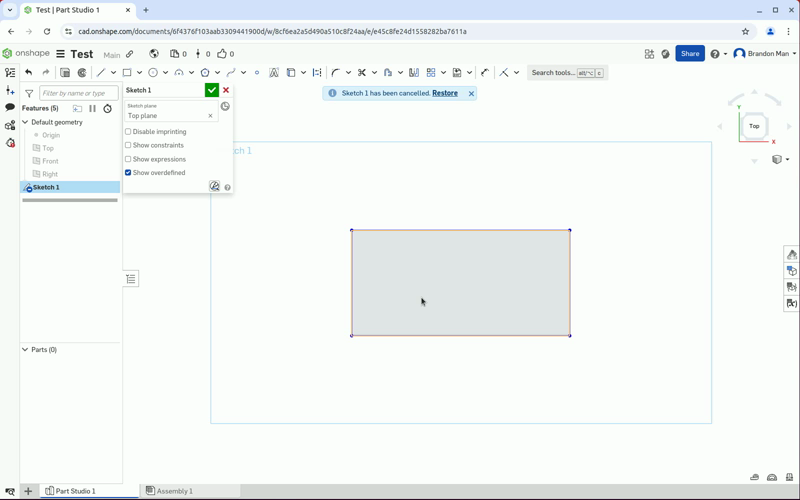
click(421, 297)
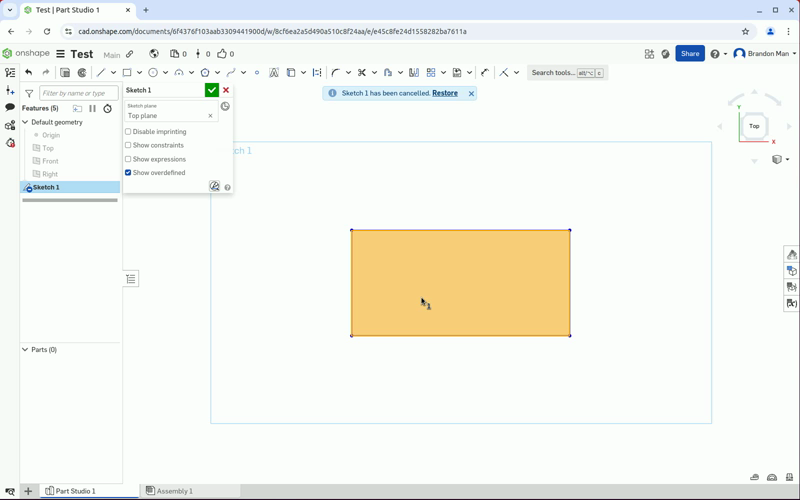
mouse_move(73, 352)
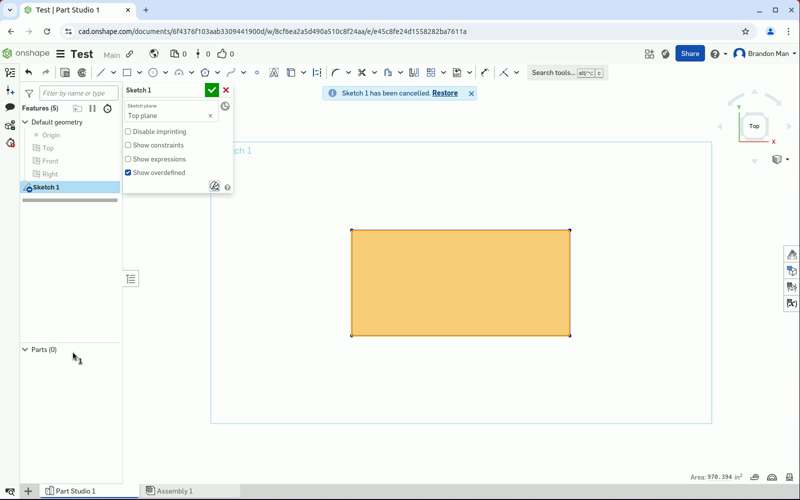
key(shift+y)
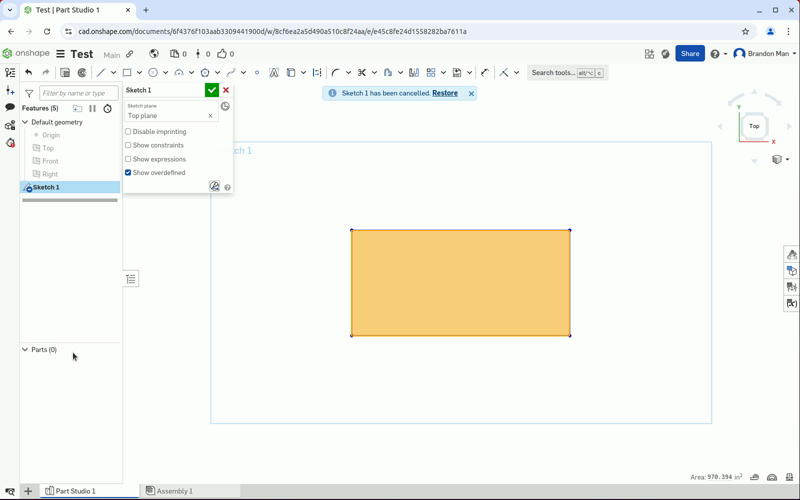
key(shift+e)
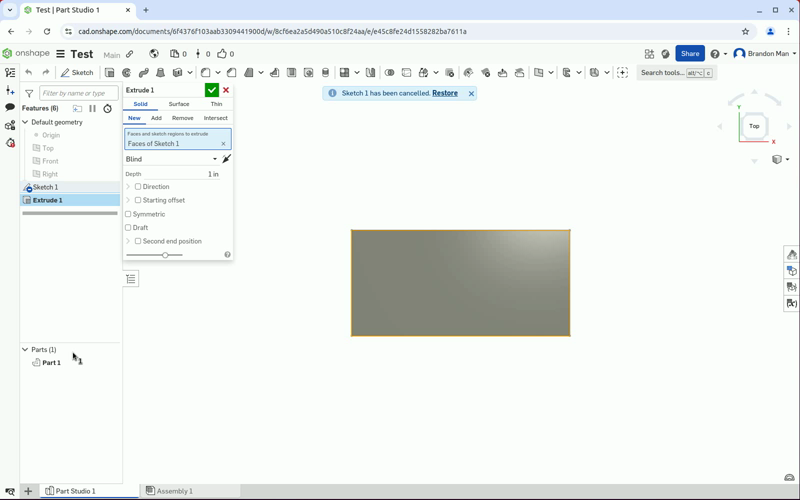
mouse_move(143, 106)
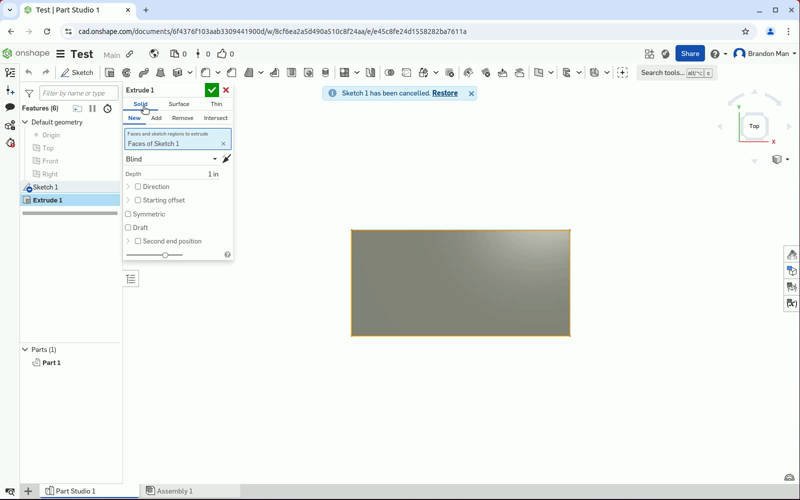
click(143, 106)
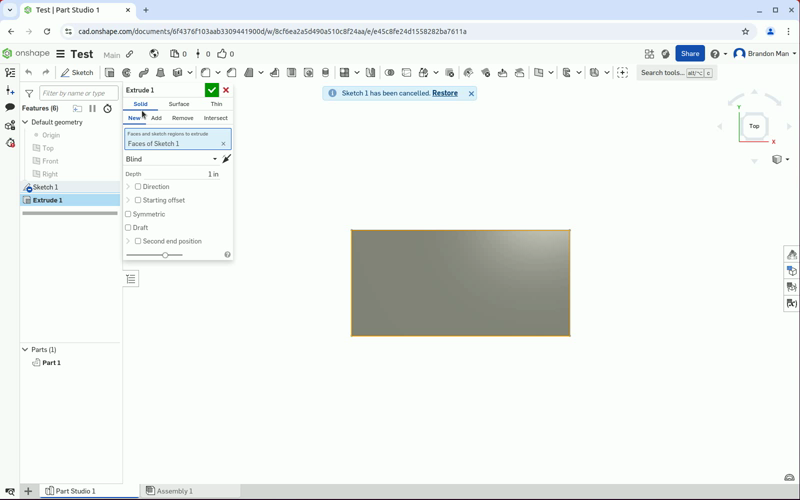
mouse_move(137, 120)
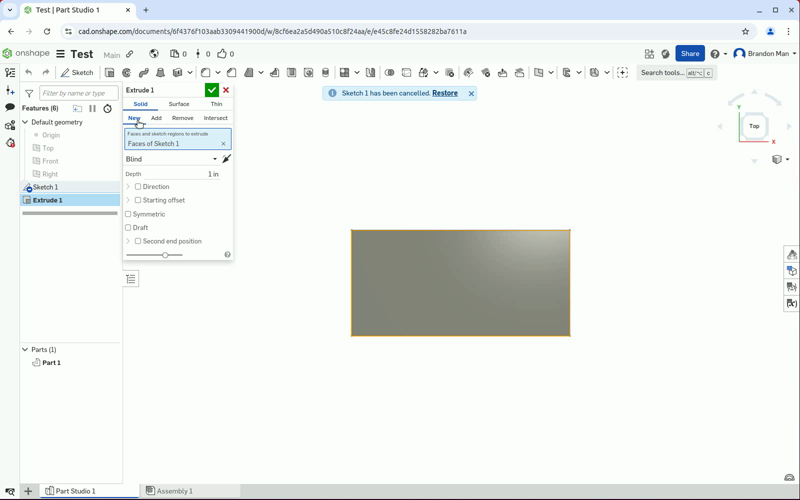
click(137, 120)
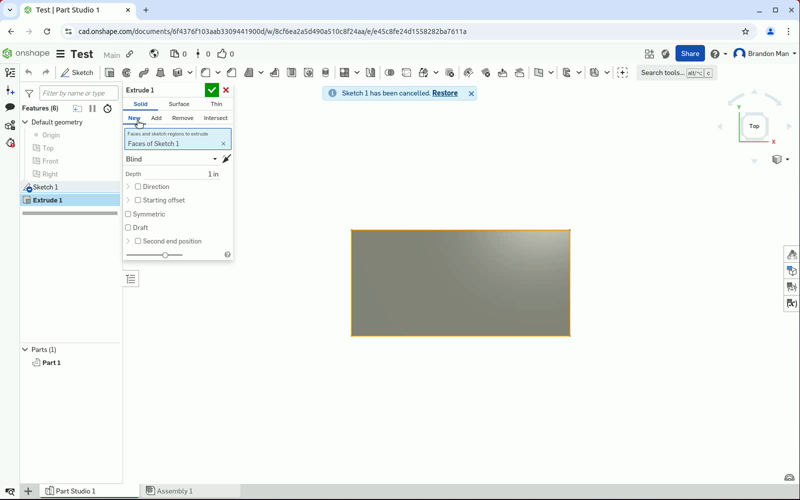
key(tab, 4)
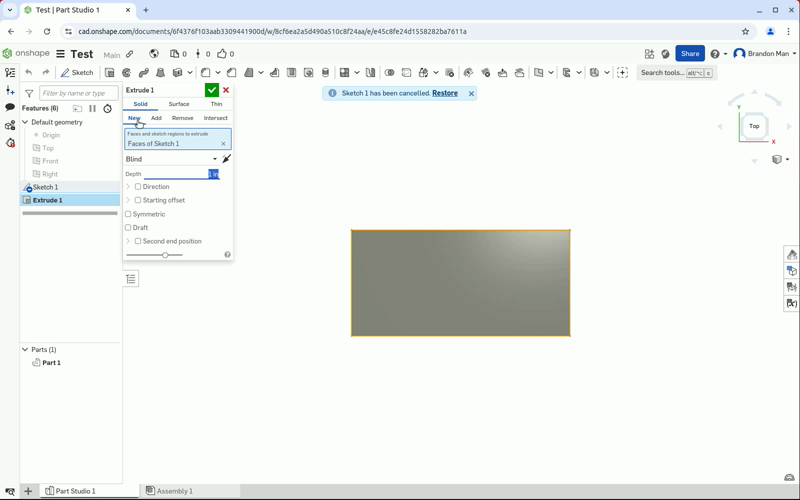
text(4.574)
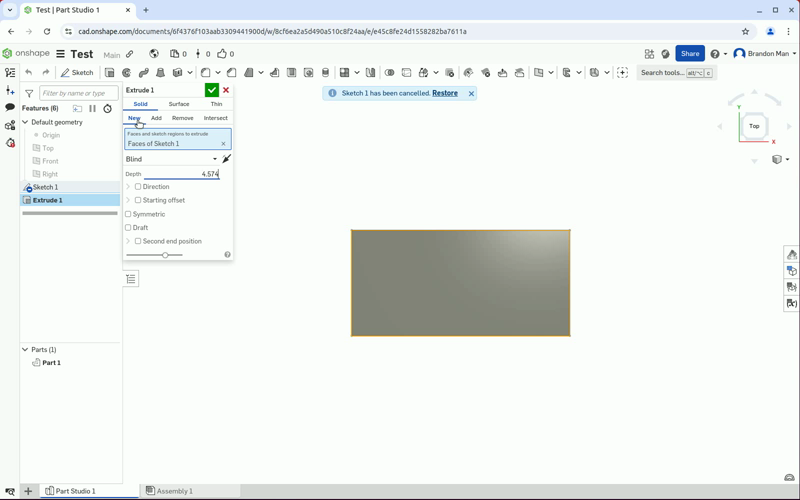
key(enter)
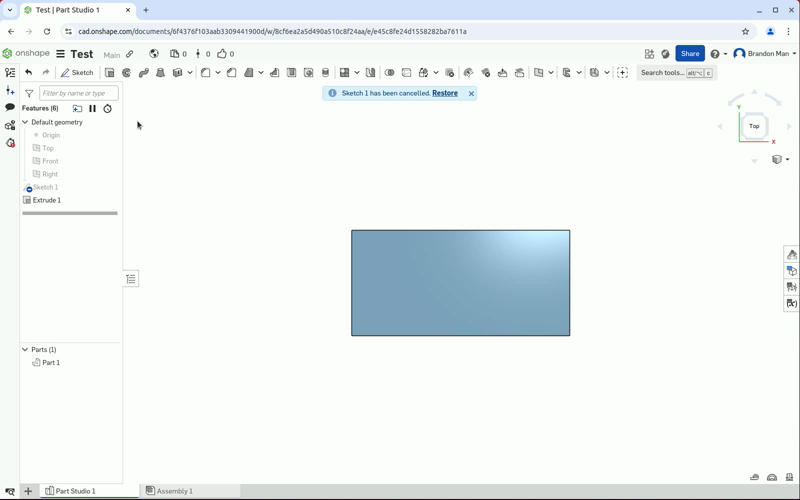
key(shift+h)
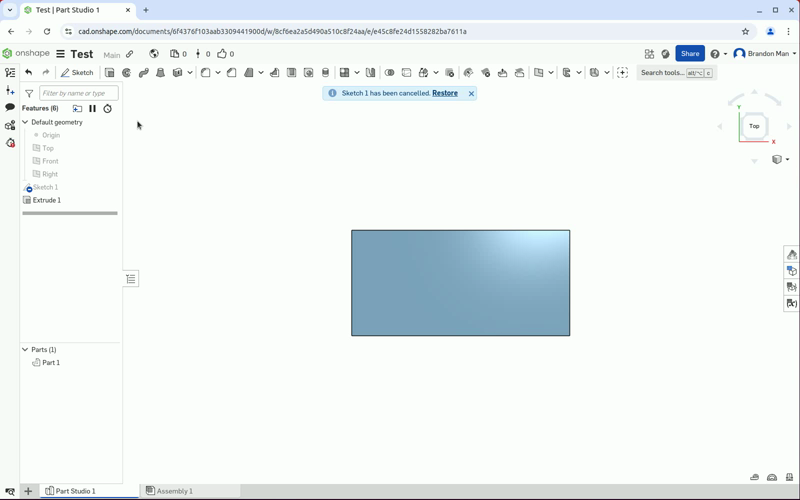
key(shift+h)
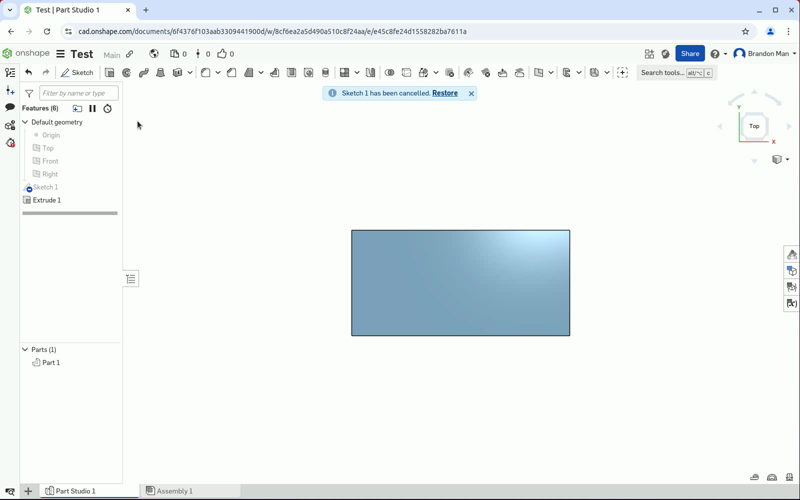
mouse_move(73, 189)
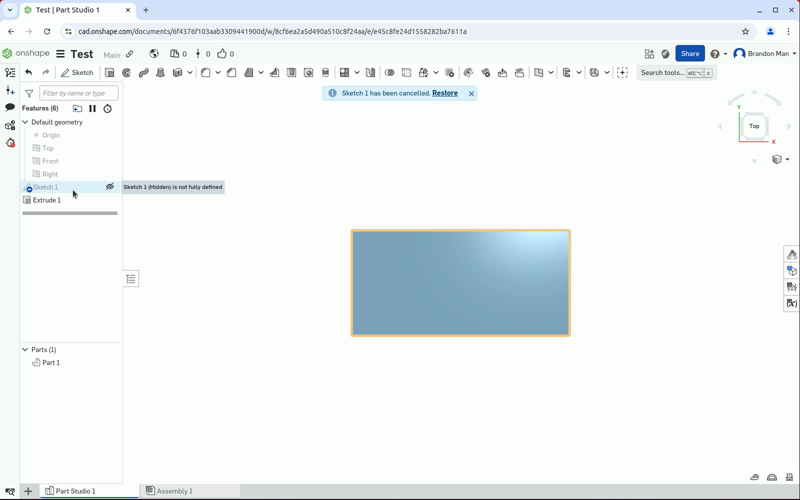
click(73, 189)
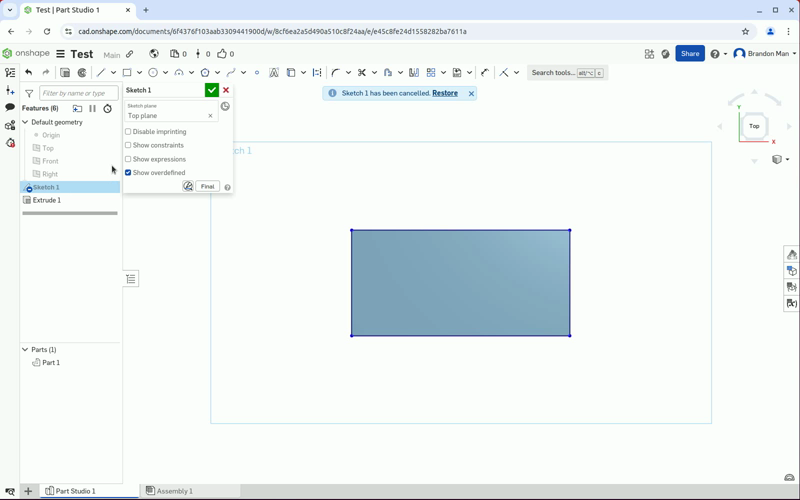
mouse_move(229, 92)
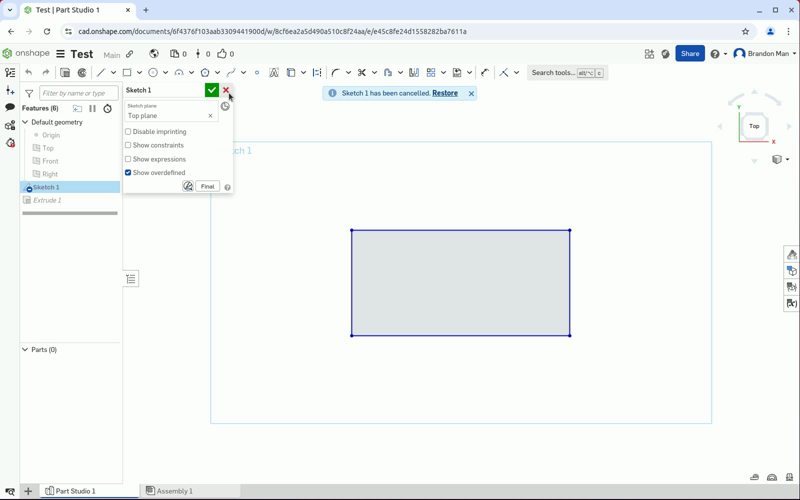
click(229, 92)
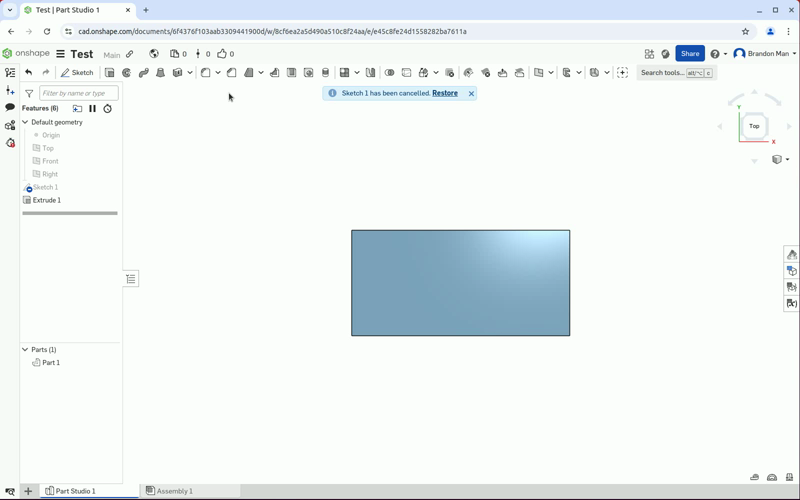
mouse_move(73, 352)
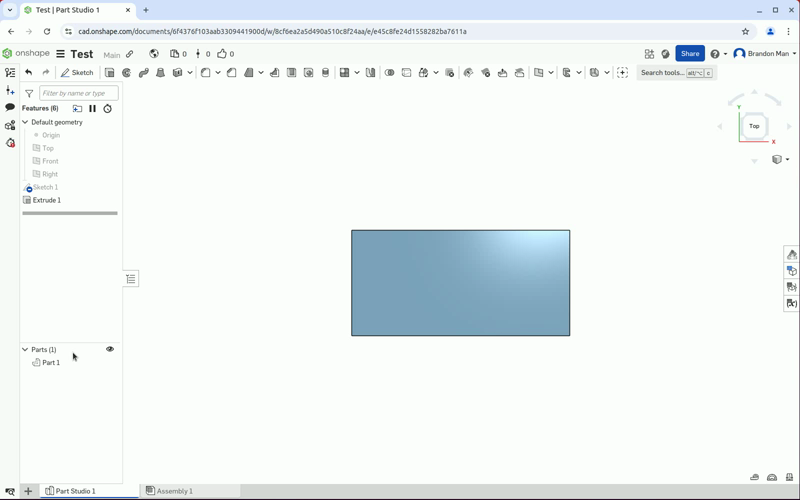
key(y)
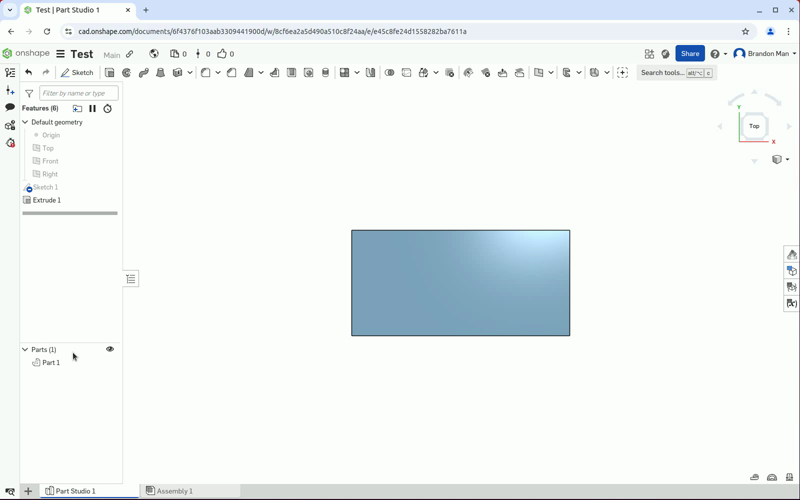
key(shift+p)
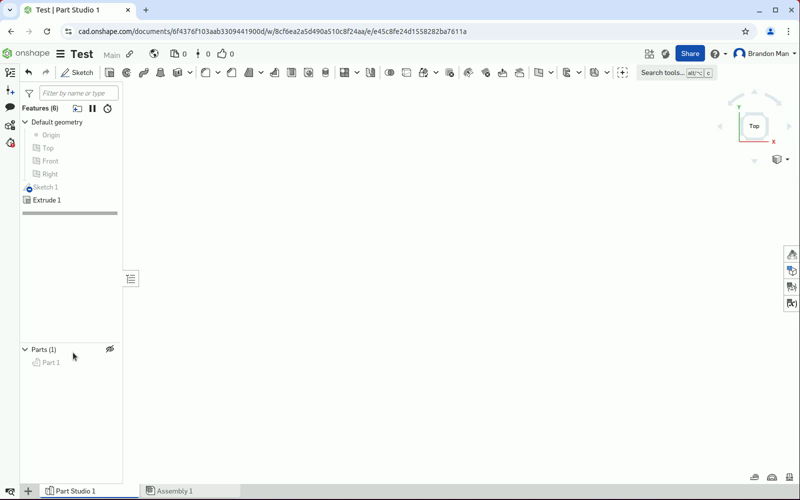
key(space)
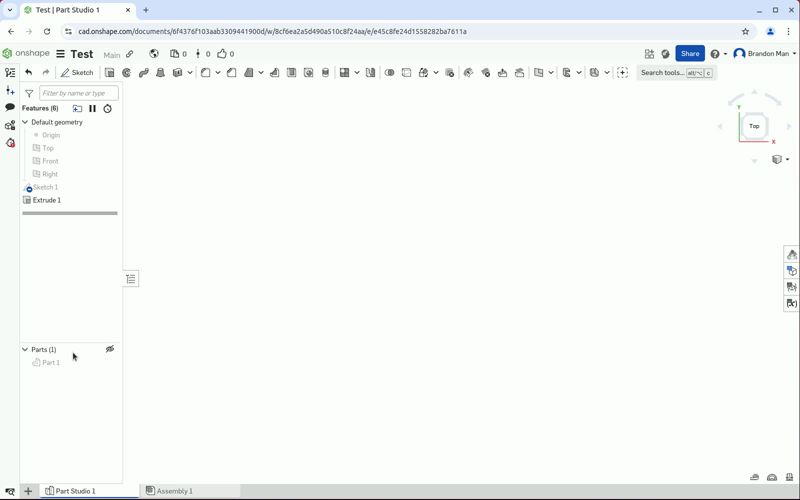
key_down(shift)
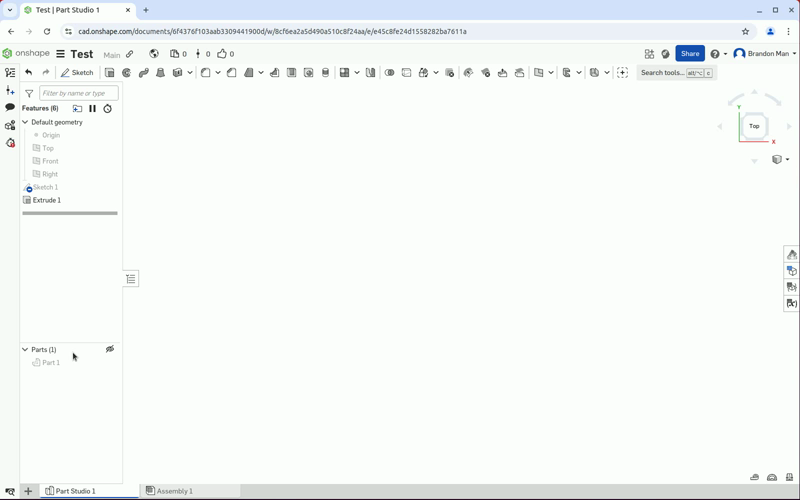
key(up)
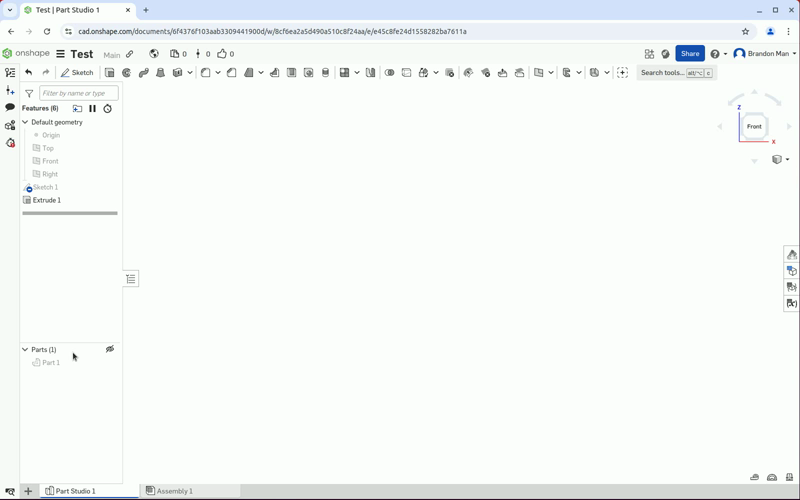
key_up(shift)
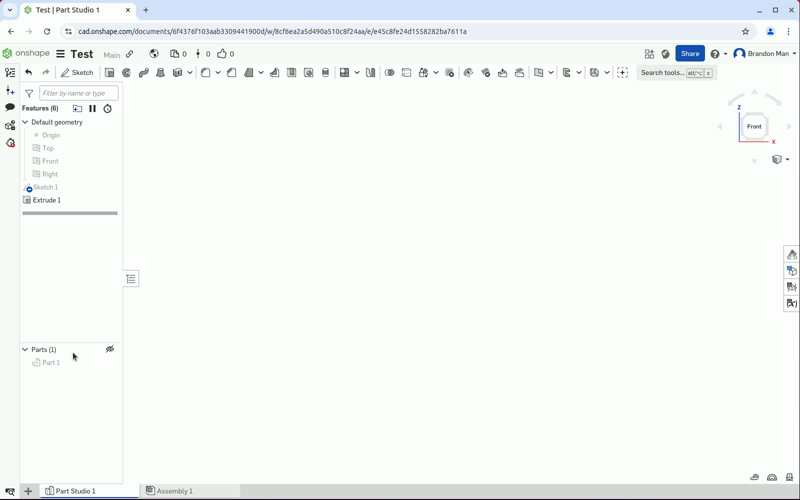
key(space)
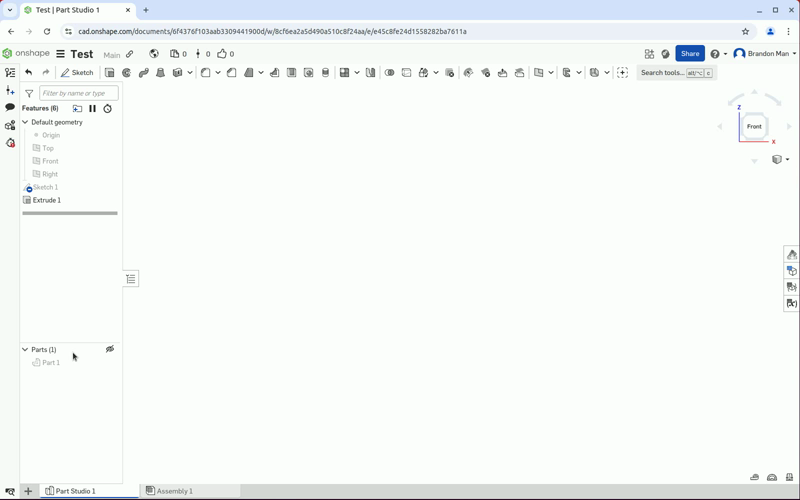
key_down(shift)
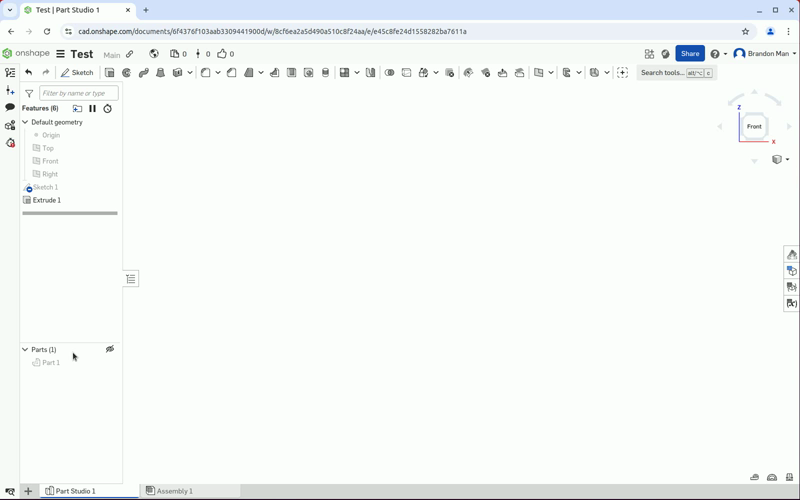
key(left)
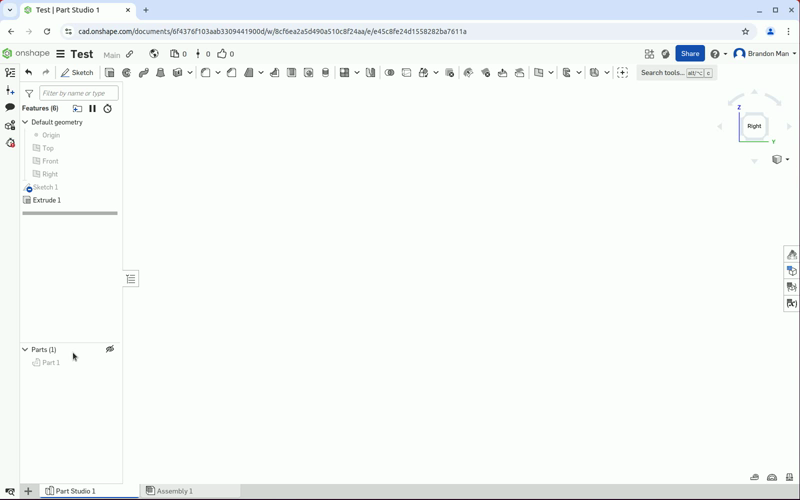
key_up(shift)
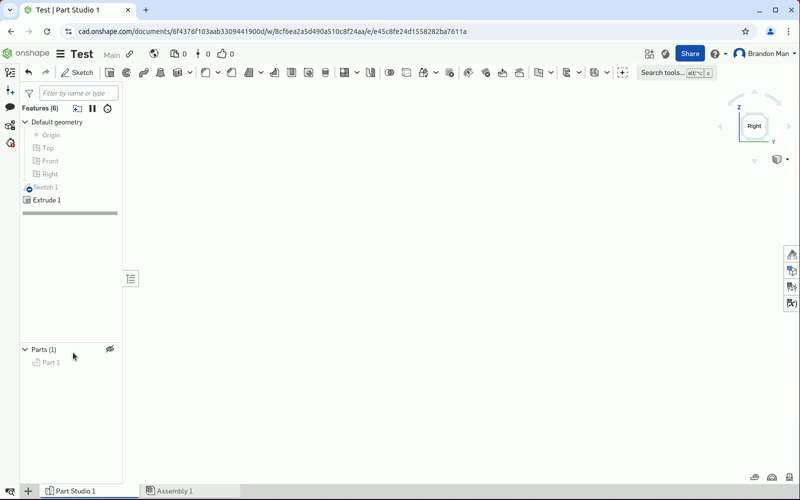
mouse_move(73, 352)
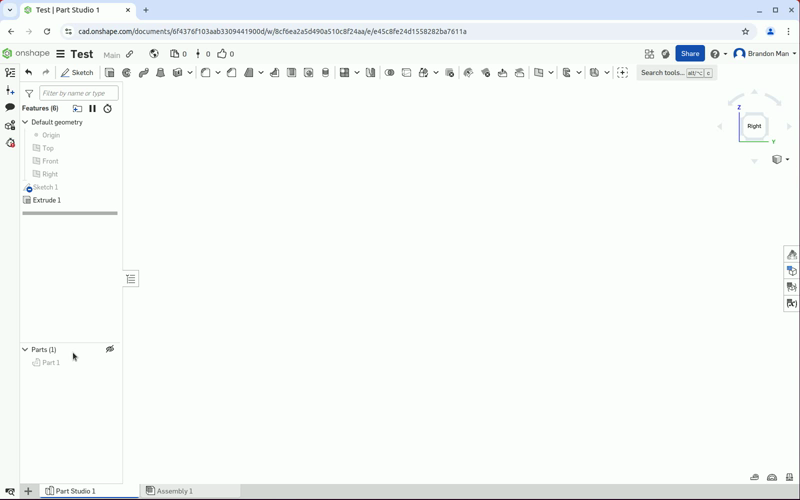
key(shift+y)
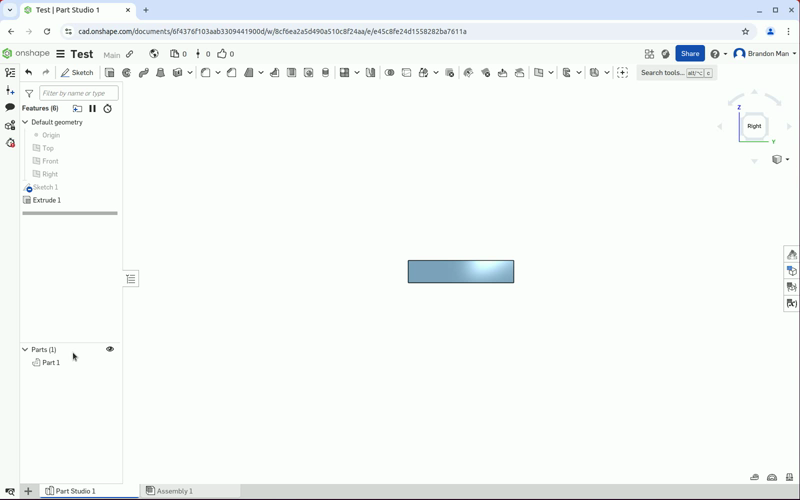
mouse_move(541, 75)
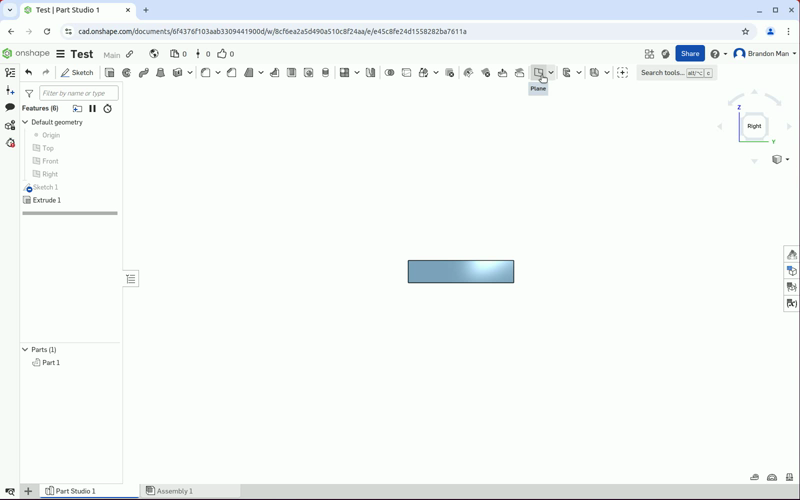
click(541, 75)
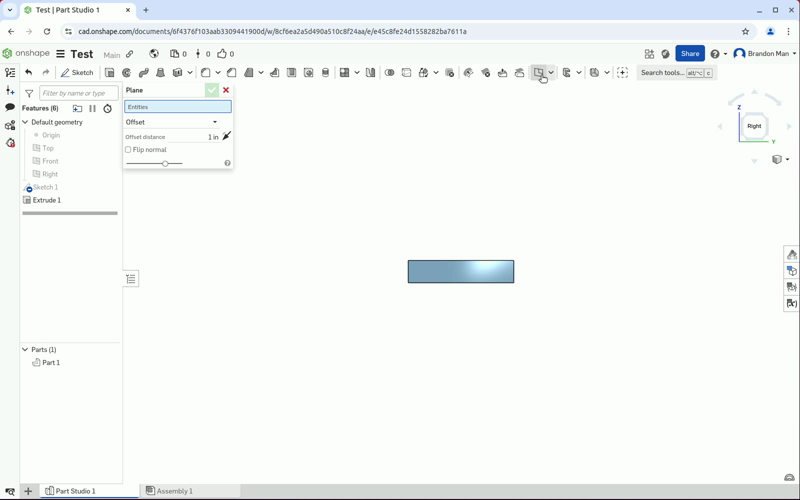
mouse_move(73, 176)
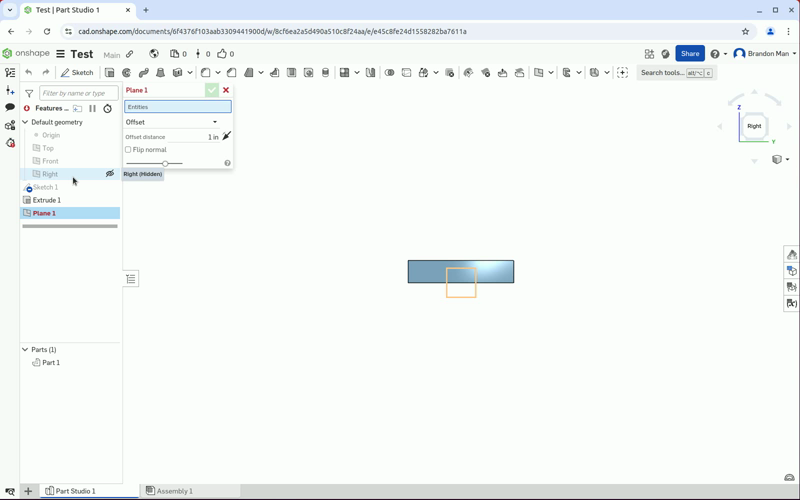
click(73, 176)
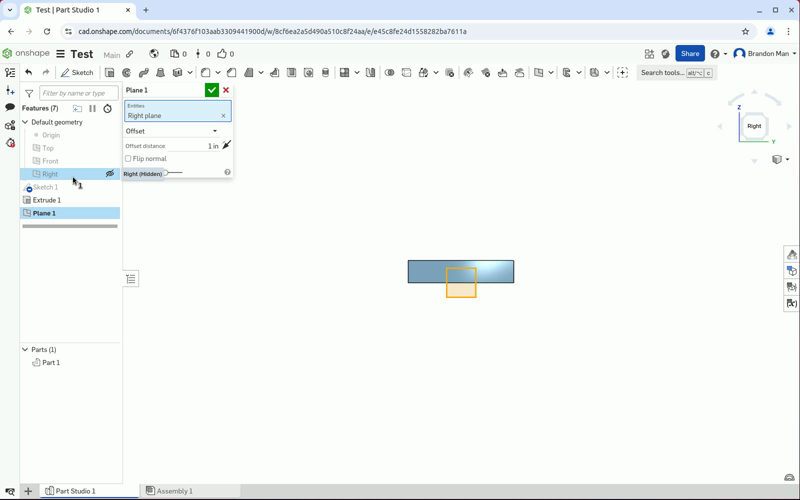
key(tab, 2)
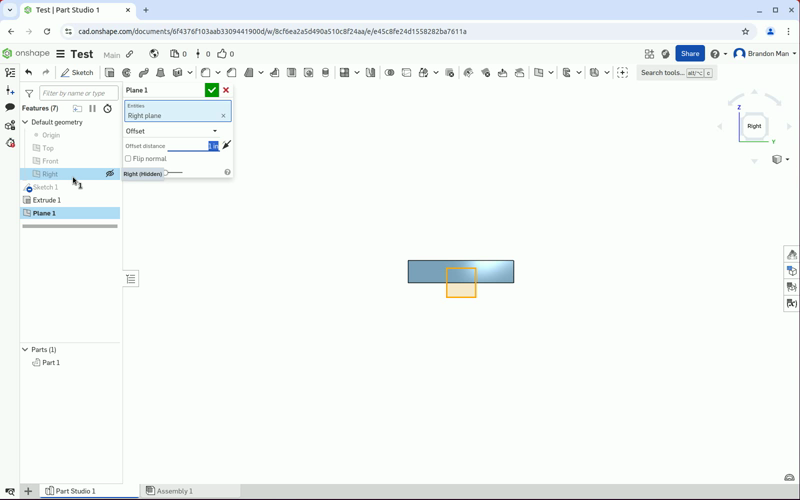
text(22.4)
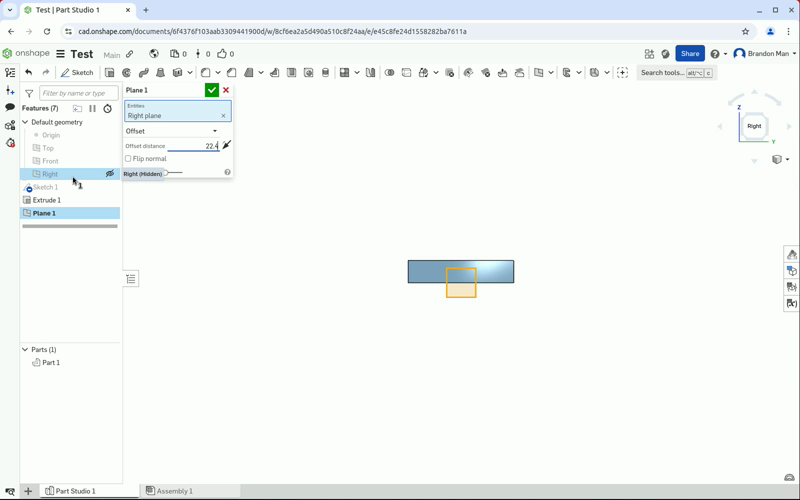
key(enter, 2)
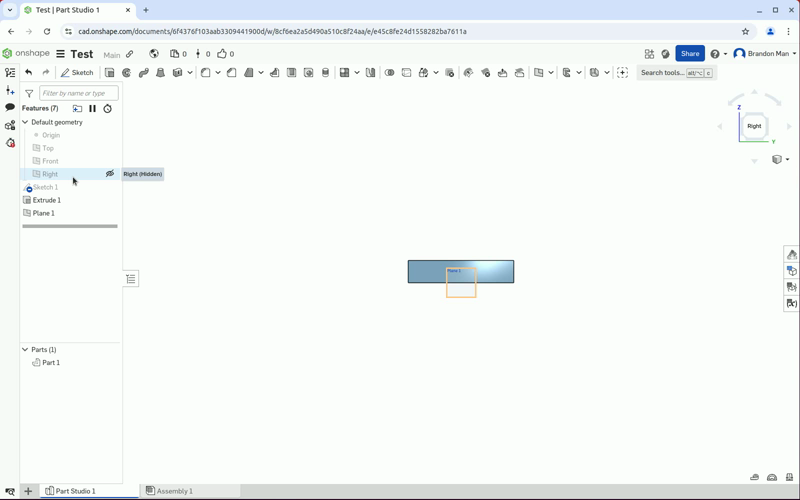
key(shift+s)
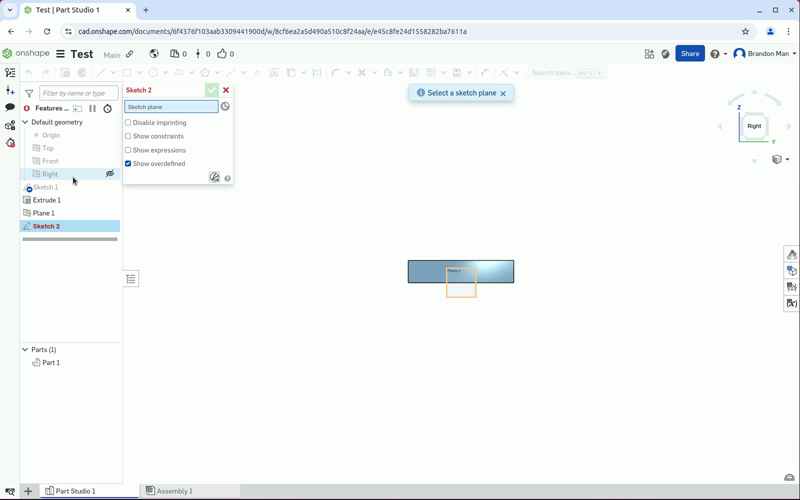
mouse_move(73, 215)
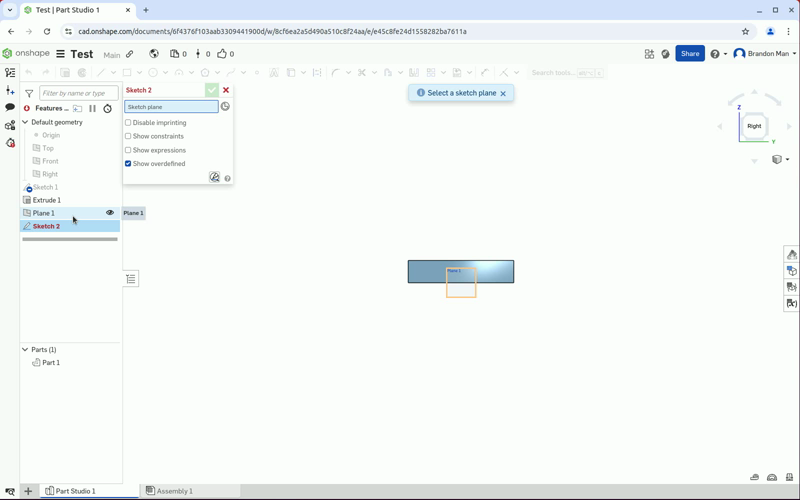
click(73, 215)
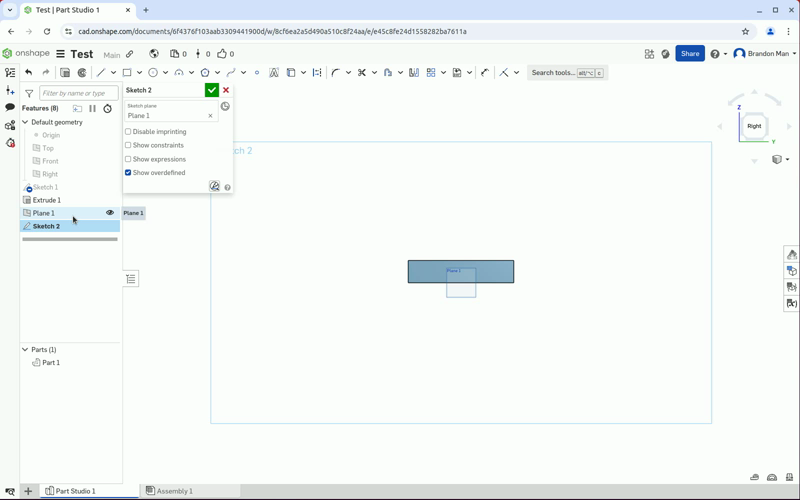
mouse_move(73, 352)
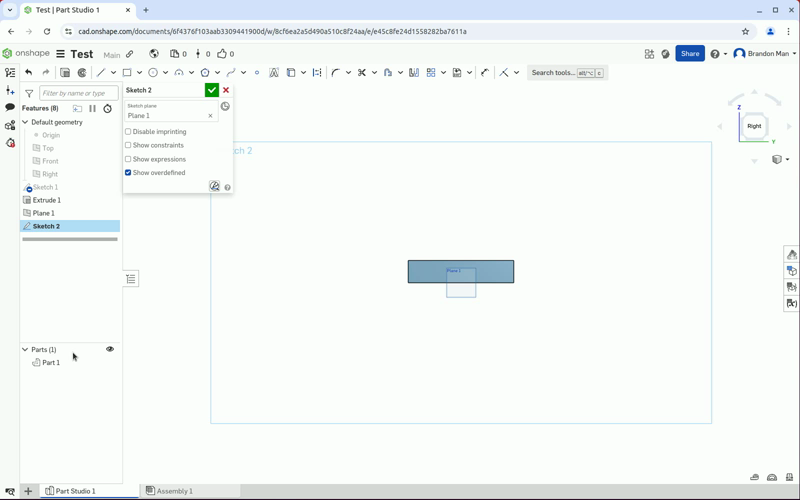
key(y)
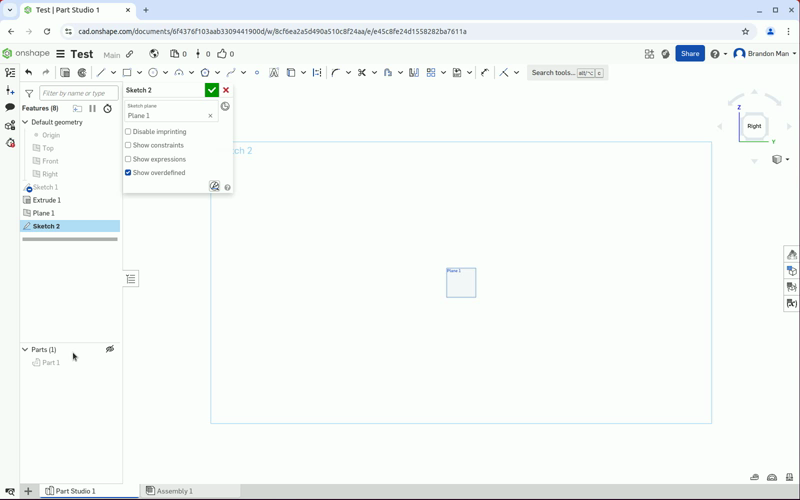
key(l)
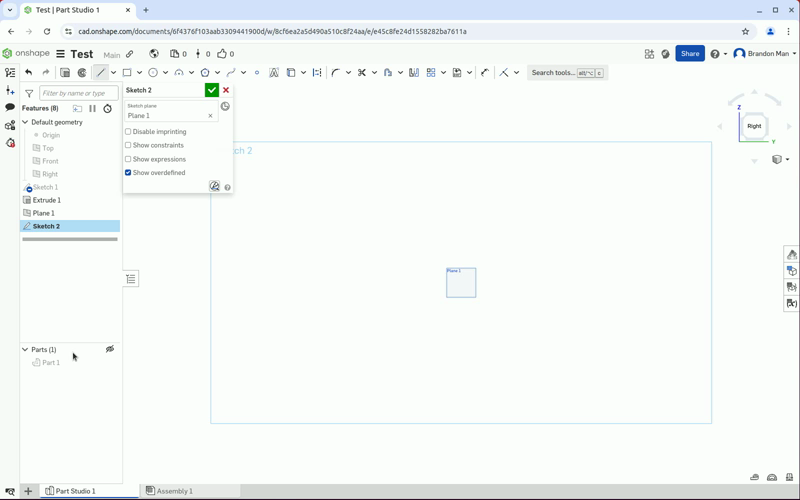
key_down(shift)
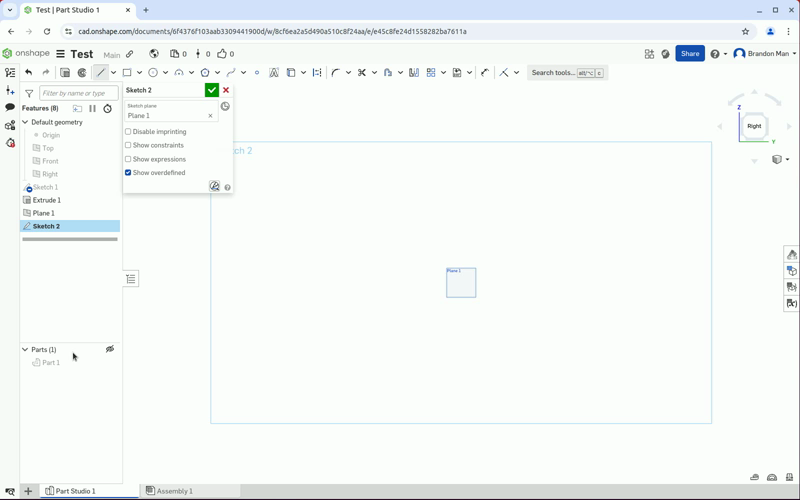
mouse_move(407, 282)
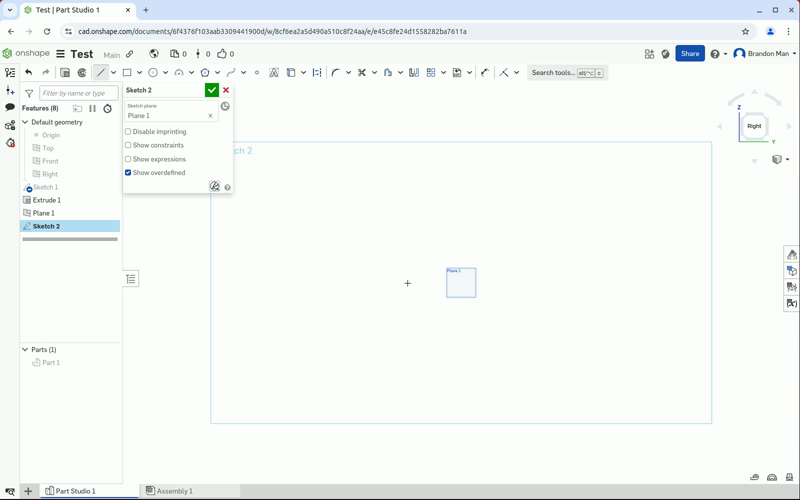
click(407, 282)
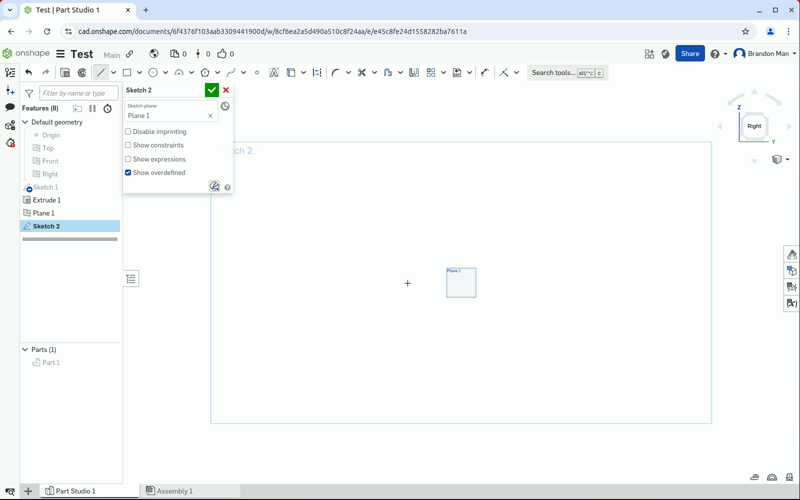
key_up(shift)
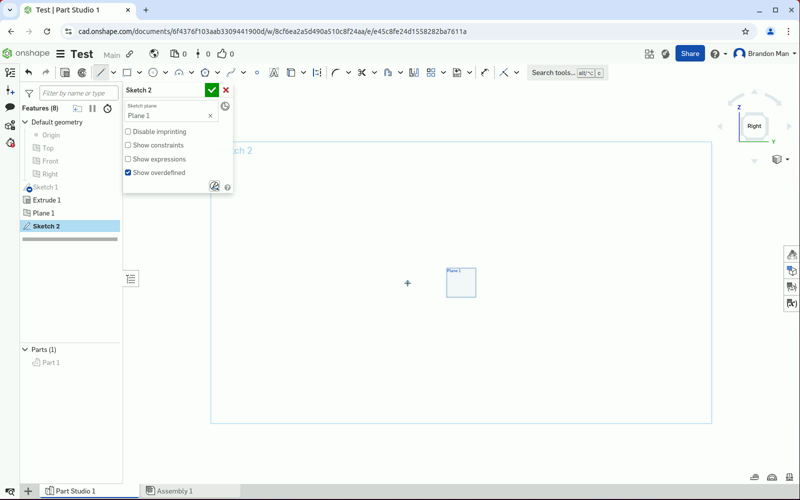
key_down(shift)
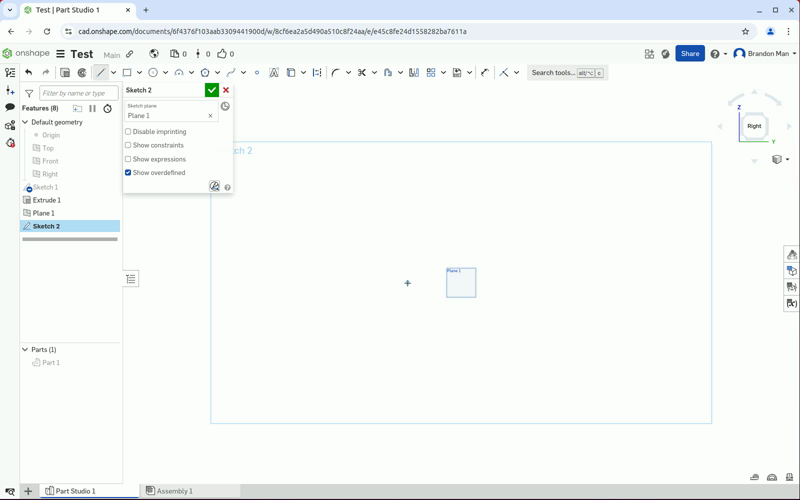
mouse_move(513, 282)
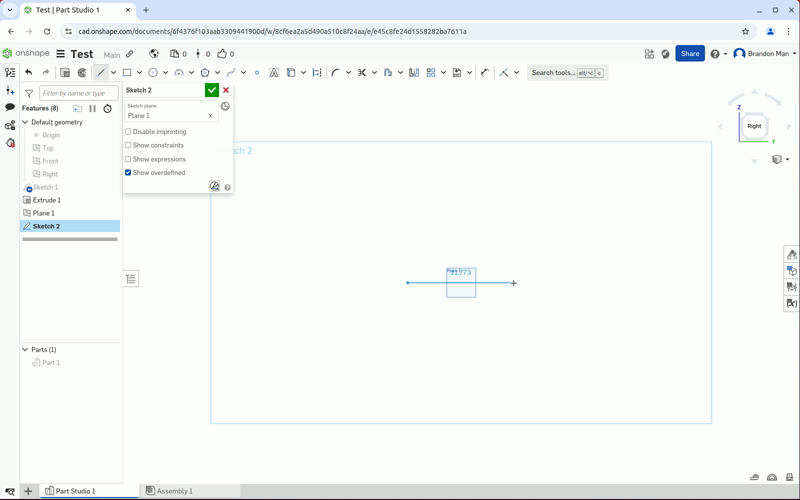
click(513, 282)
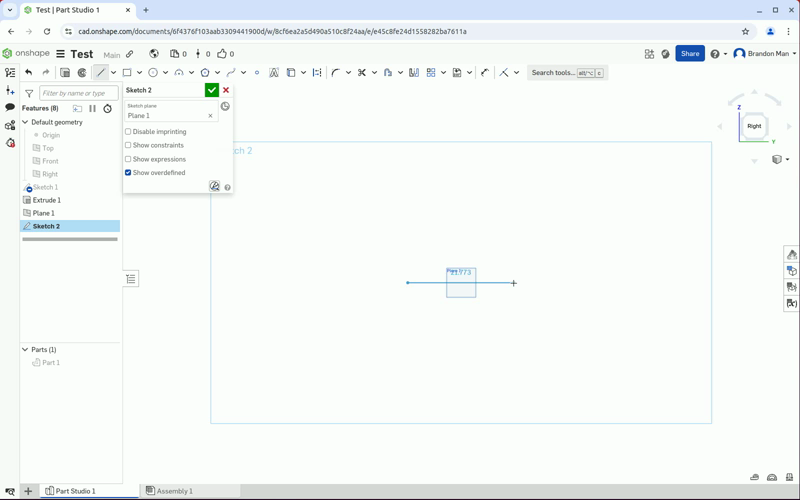
key_up(shift)
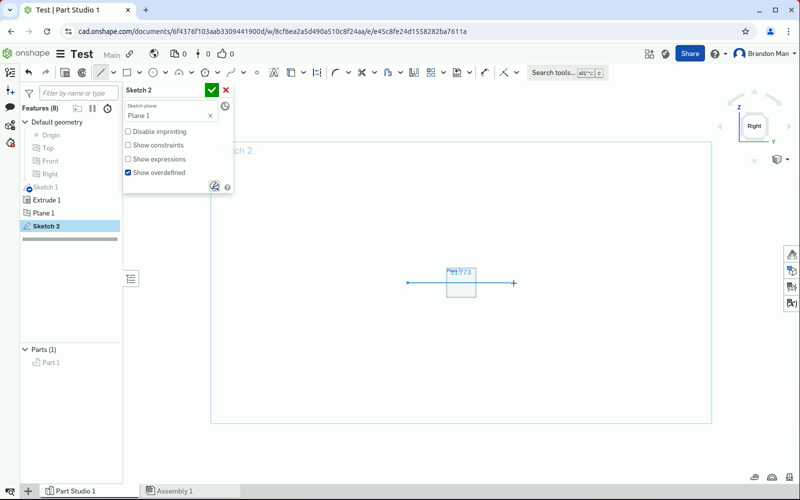
key_down(shift)
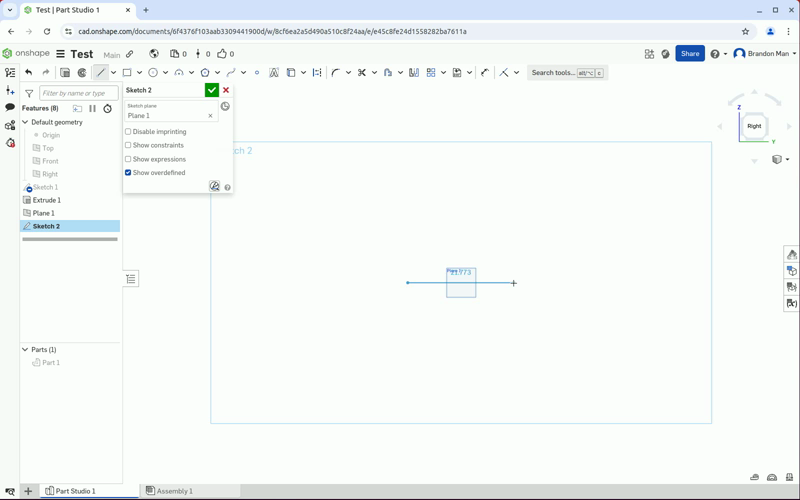
mouse_move(543, 282)
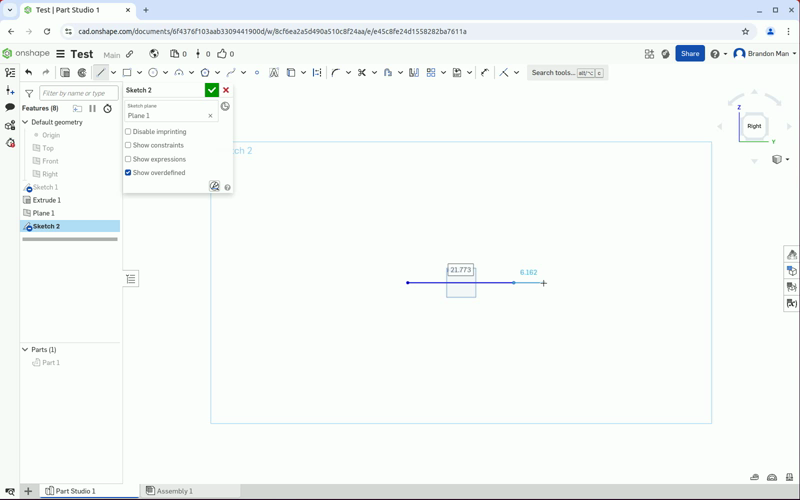
mouse_move(513, 260)
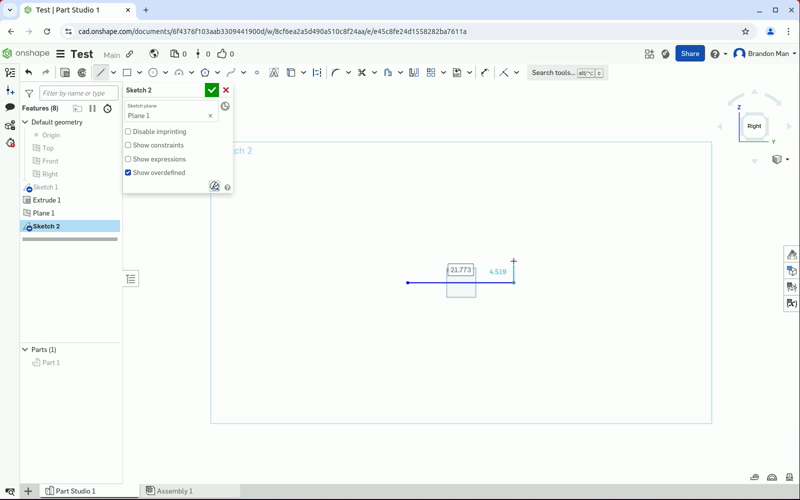
click(513, 260)
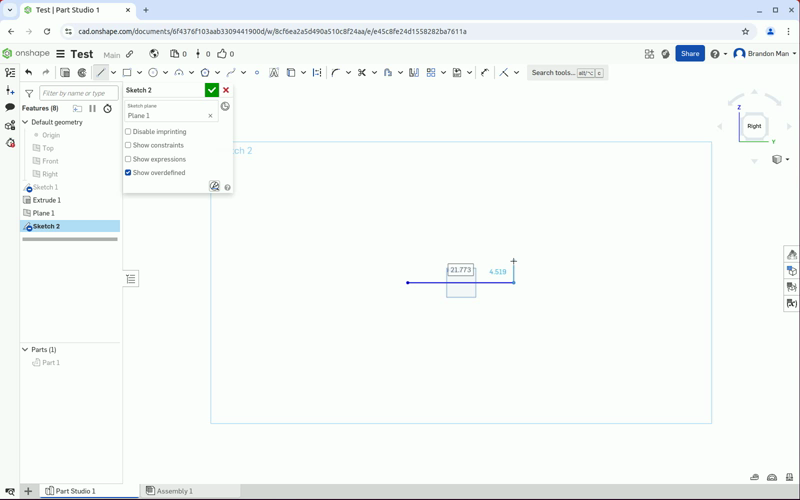
key_up(shift)
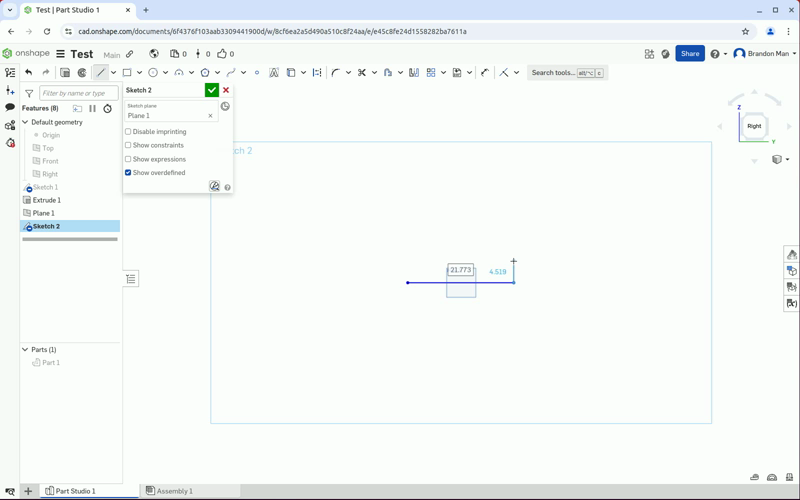
key_down(shift)
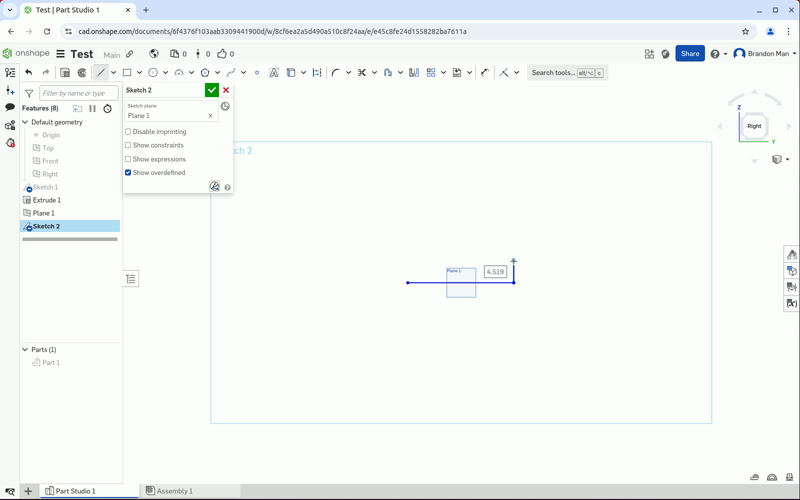
mouse_move(407, 260)
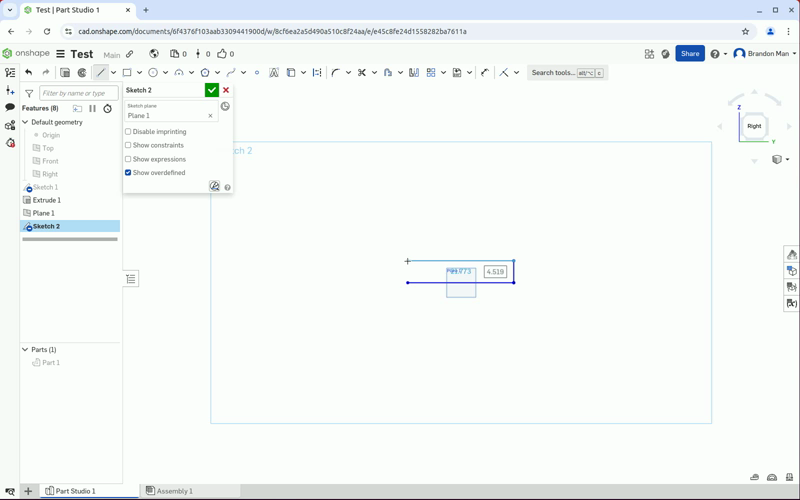
click(407, 260)
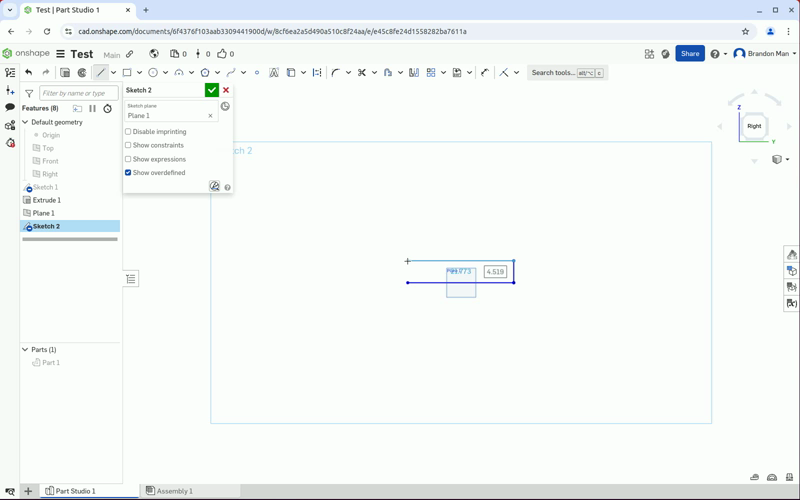
key_up(shift)
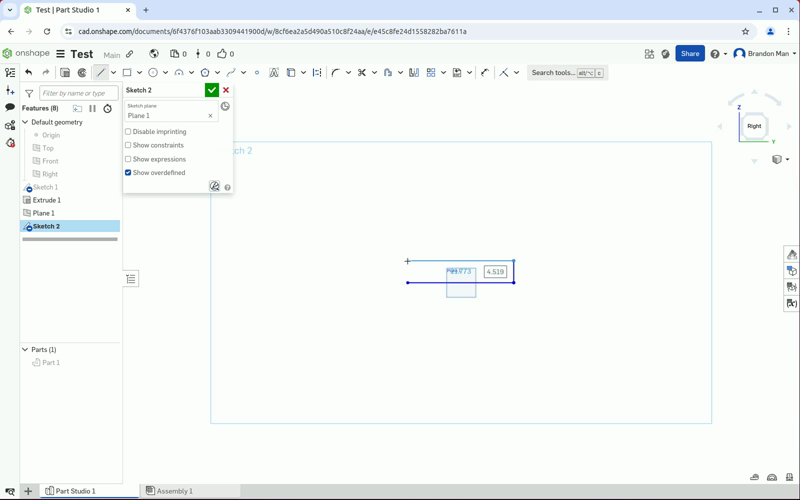
mouse_move(437, 260)
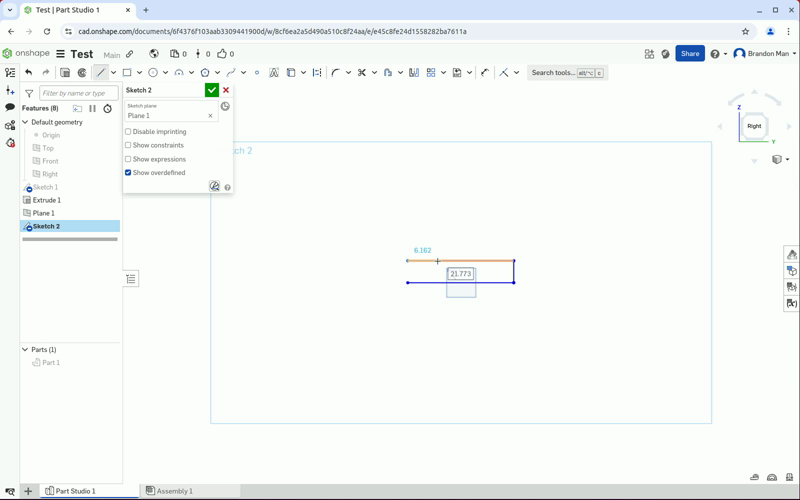
key_down(shift)
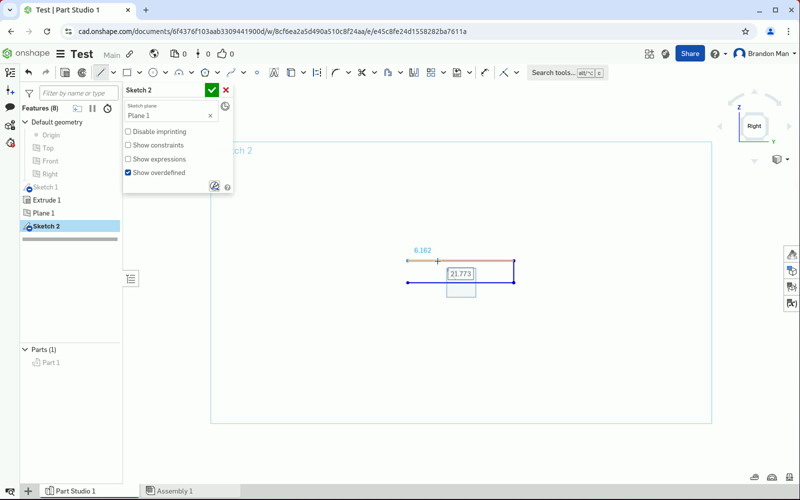
mouse_move(407, 282)
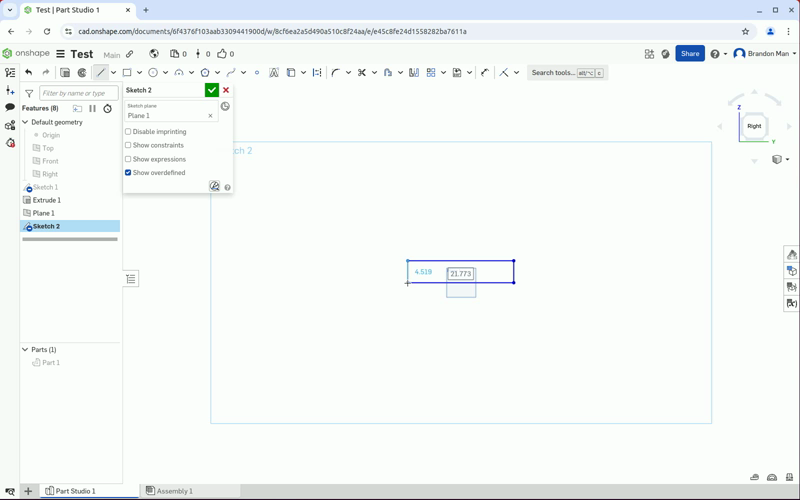
key_up(shift)
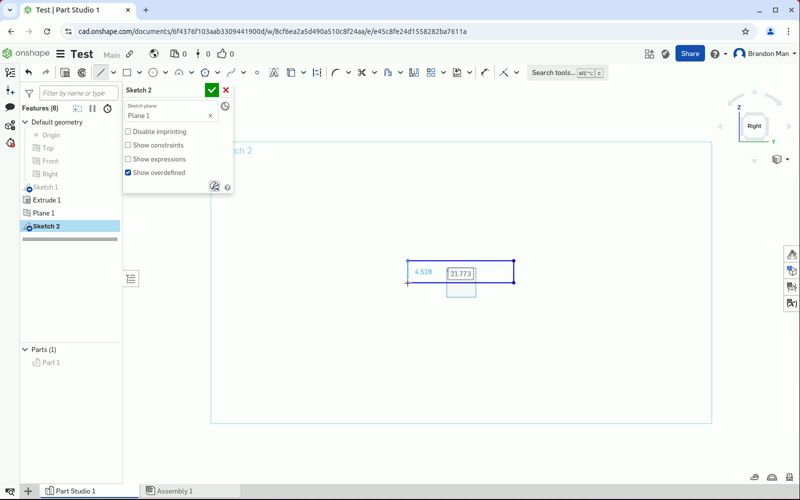
click(407, 282)
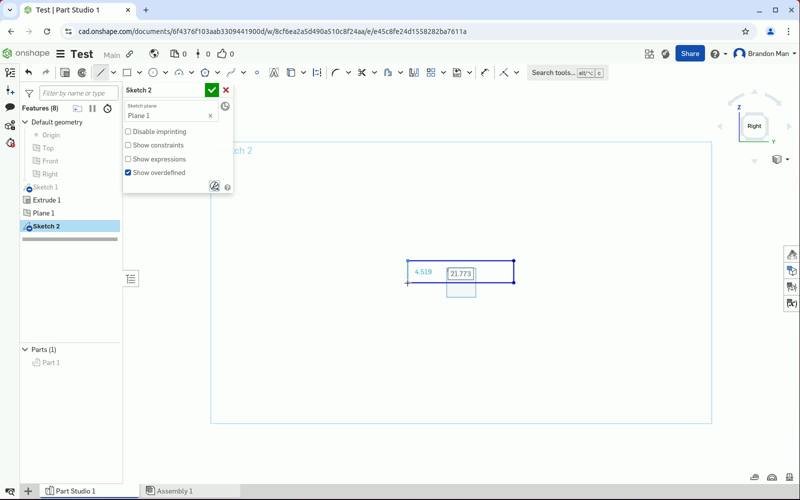
key(esc)
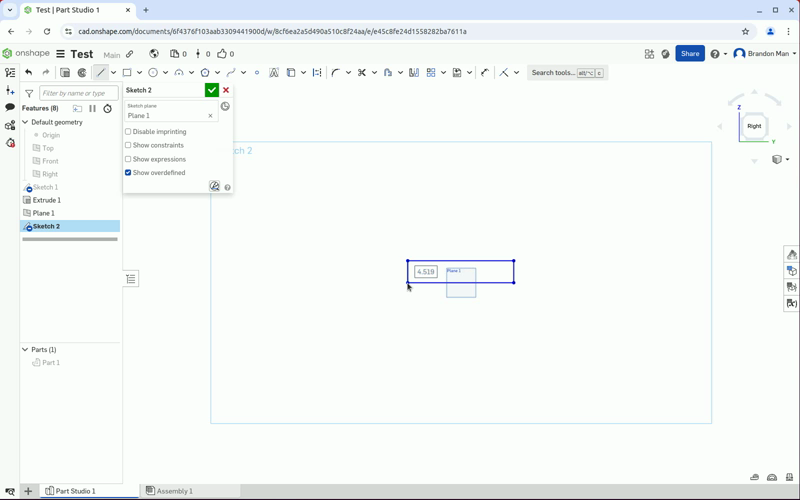
mouse_move(508, 275)
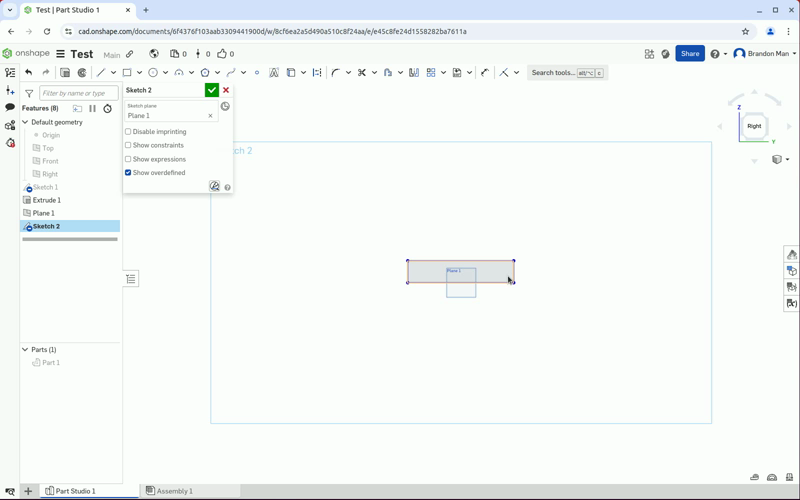
click(508, 275)
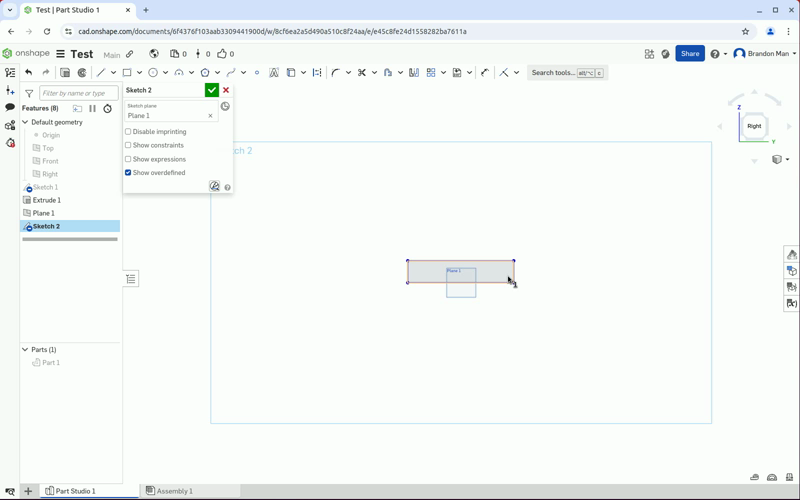
mouse_move(73, 352)
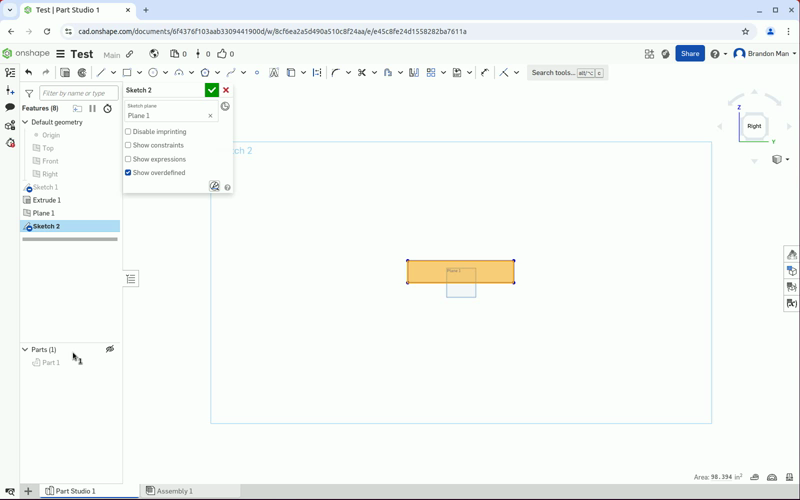
key(shift+y)
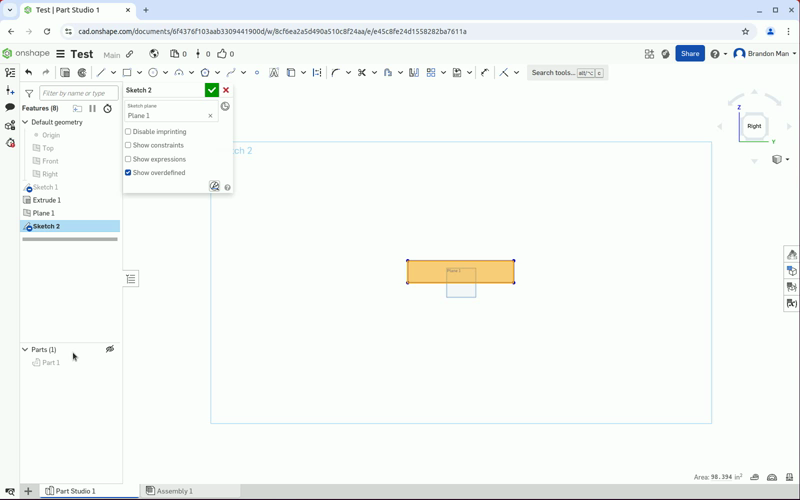
key(shift+e)
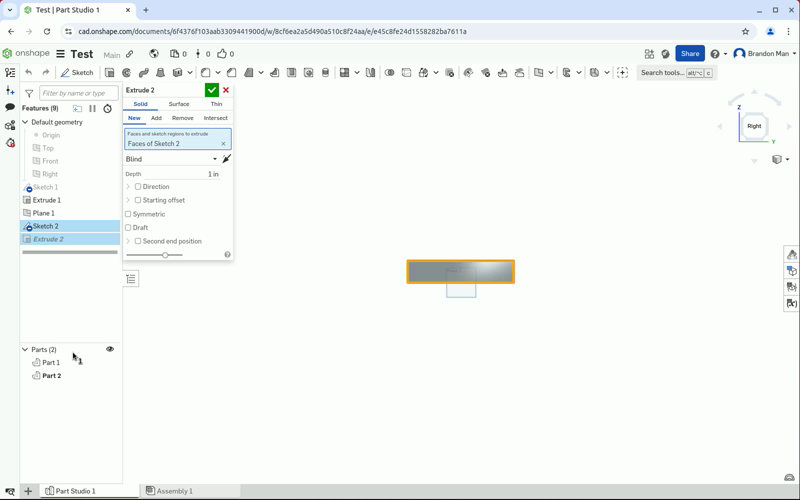
mouse_move(143, 106)
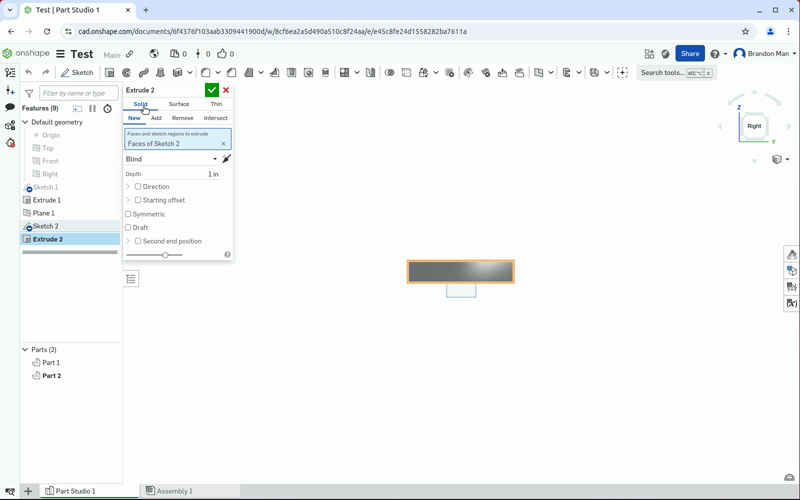
click(143, 106)
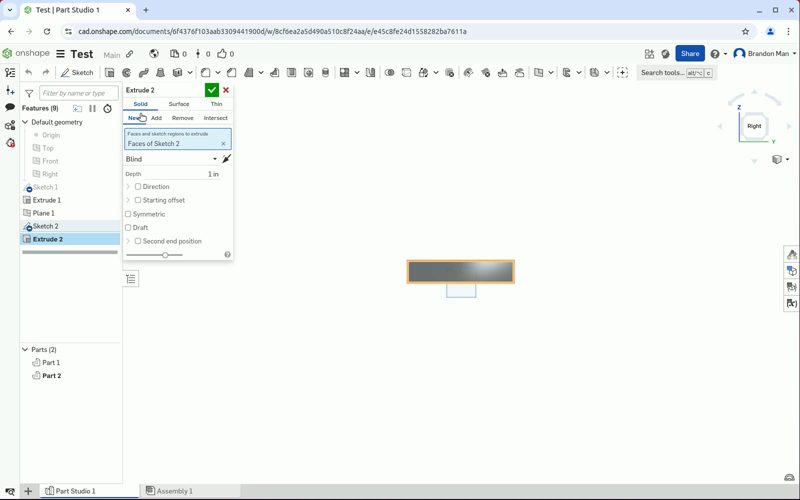
mouse_move(137, 120)
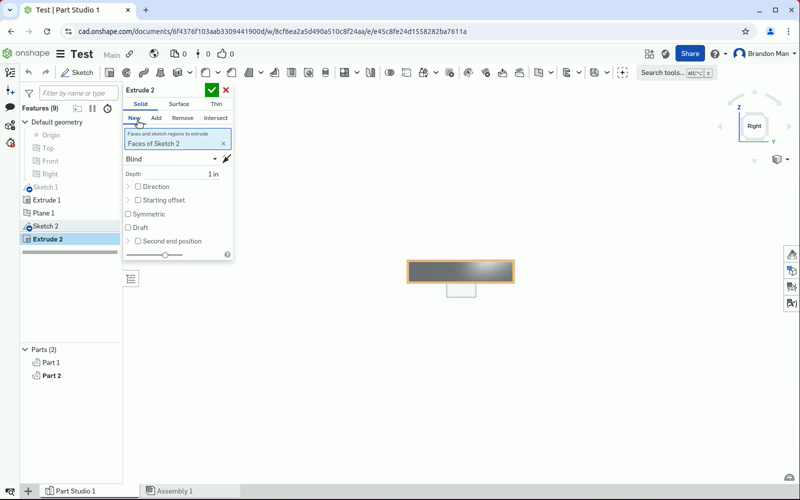
click(137, 120)
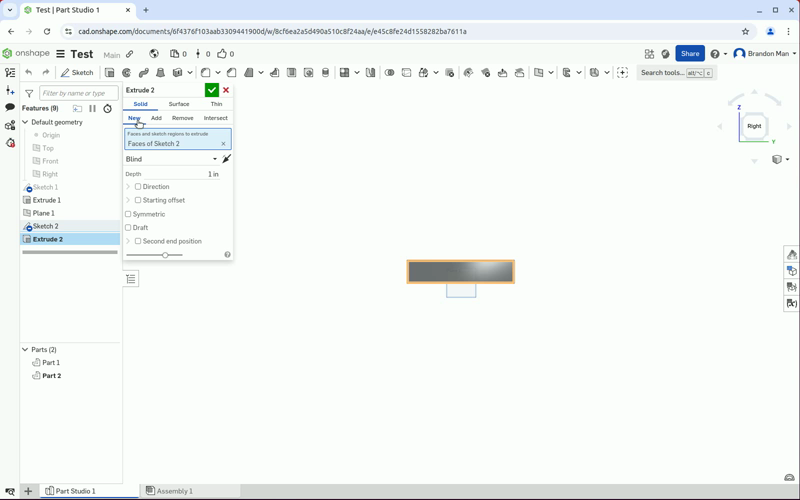
key(tab, 4)
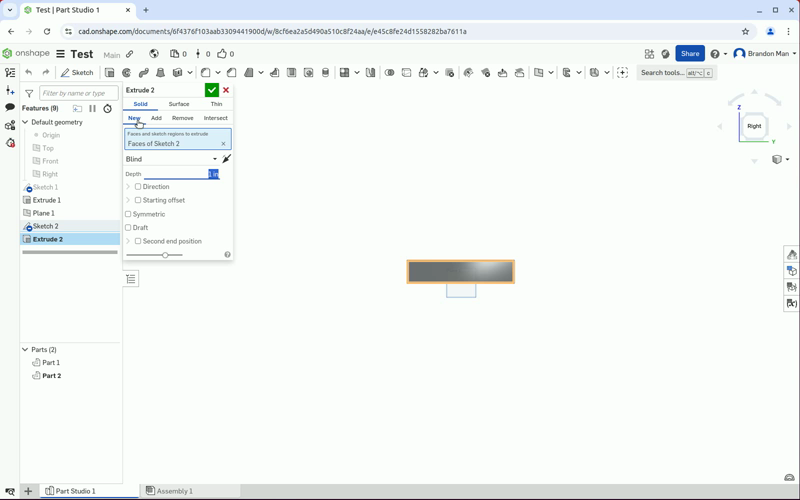
text(0.722)
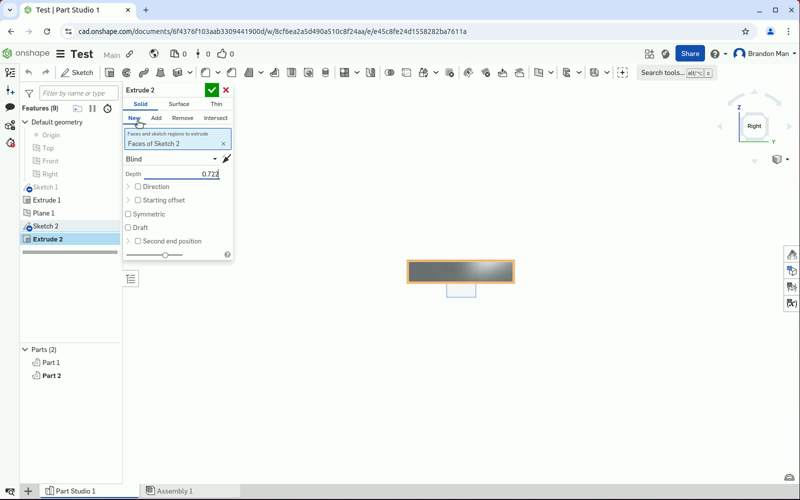
key(enter)
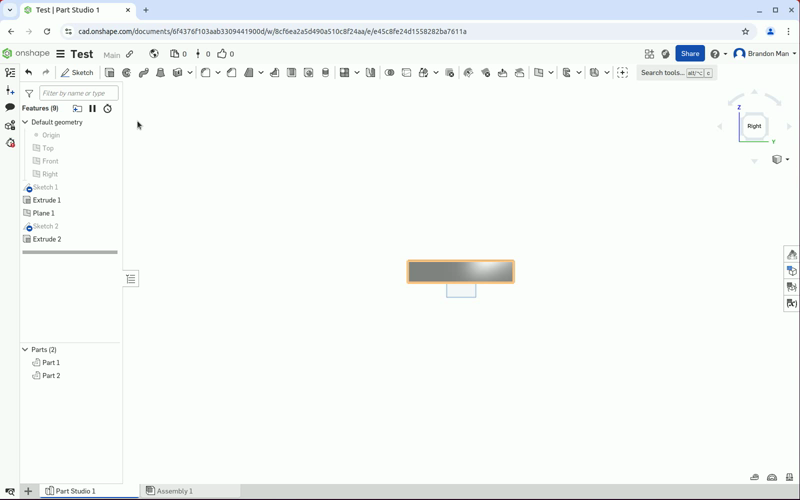
key(shift+h)
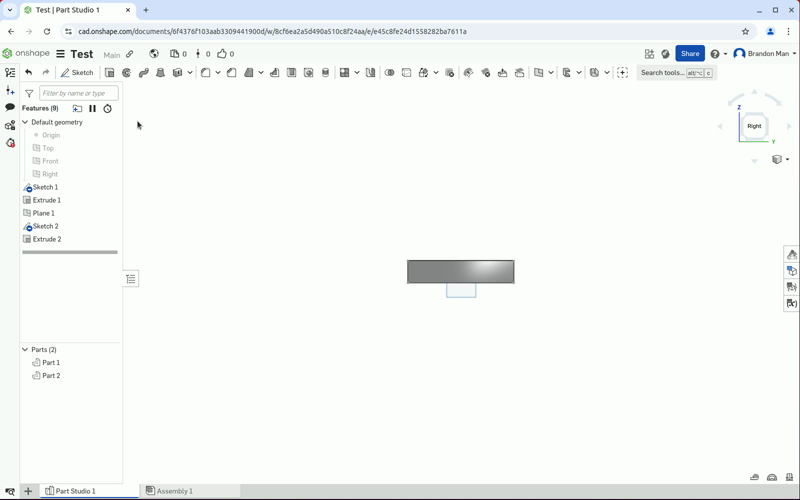
key(shift+h)
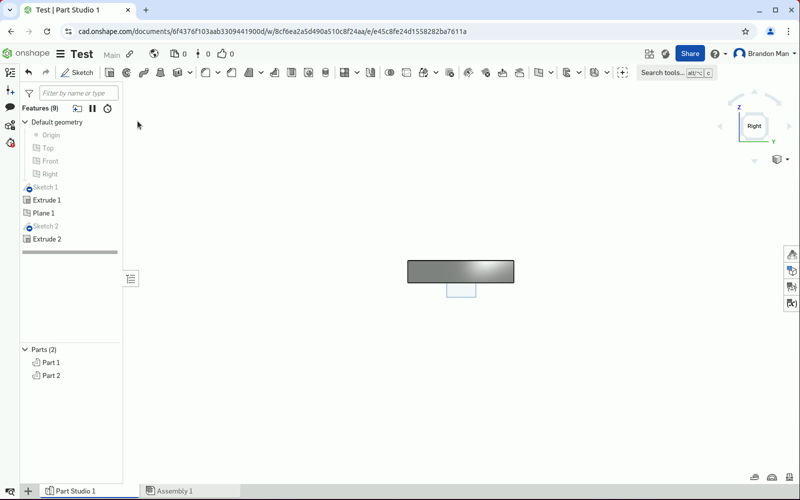
mouse_move(73, 189)
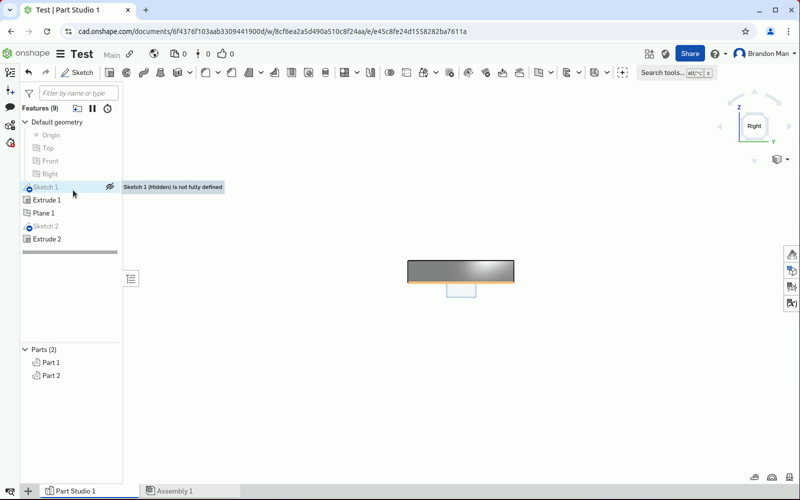
click(73, 189)
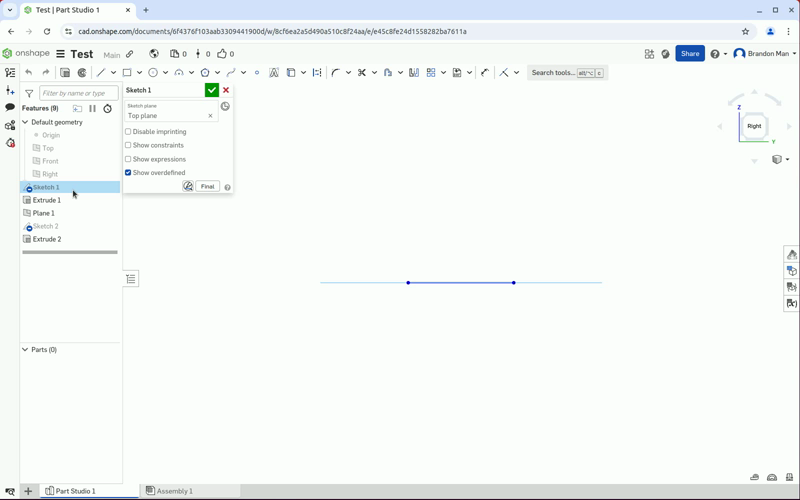
mouse_move(229, 92)
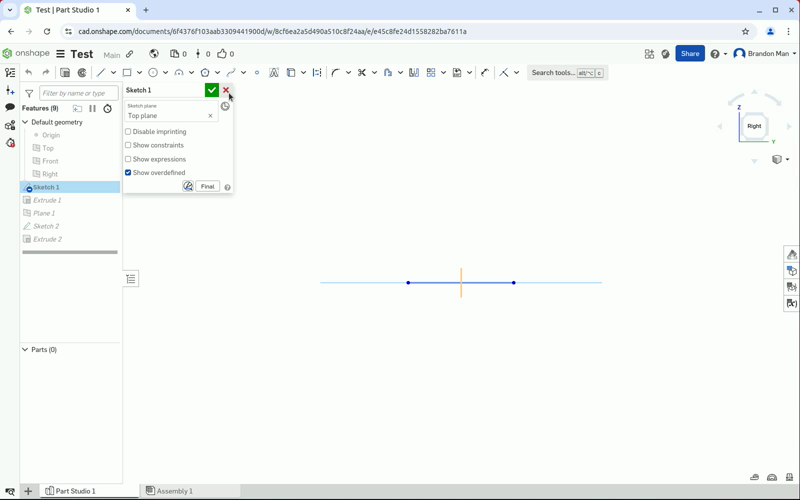
click(229, 92)
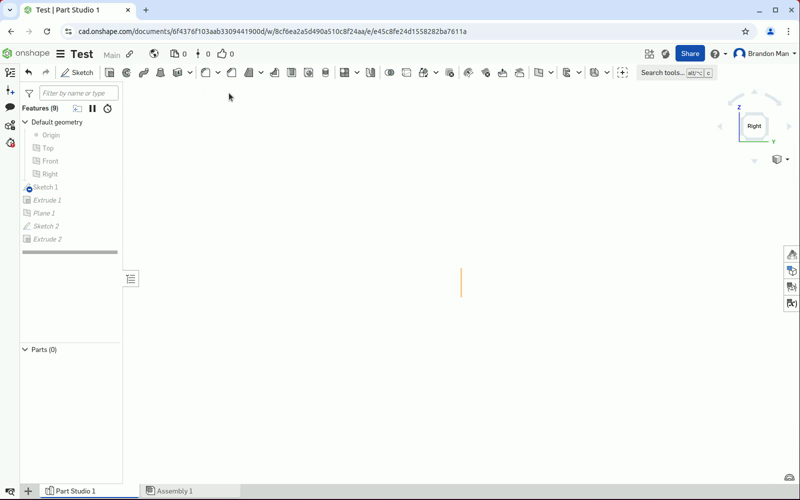
key(shift+s)
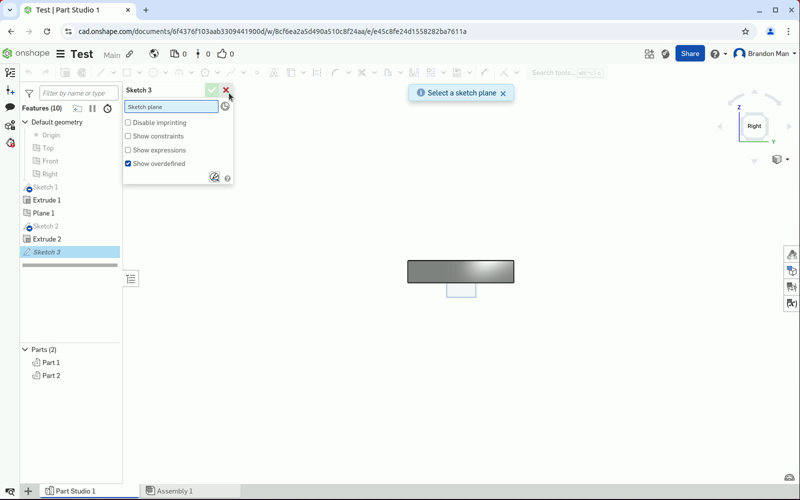
mouse_move(73, 215)
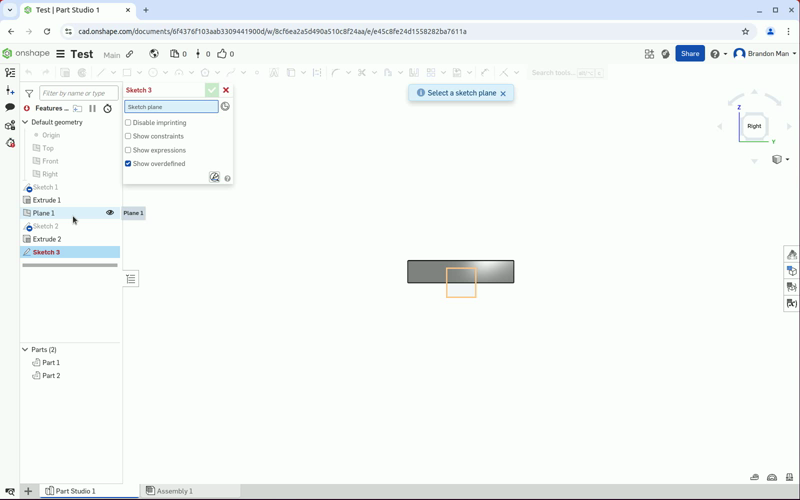
click(73, 215)
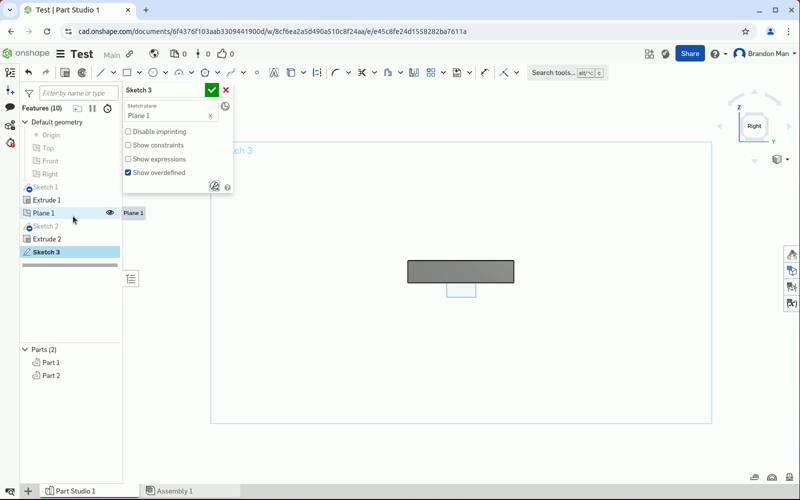
mouse_move(73, 352)
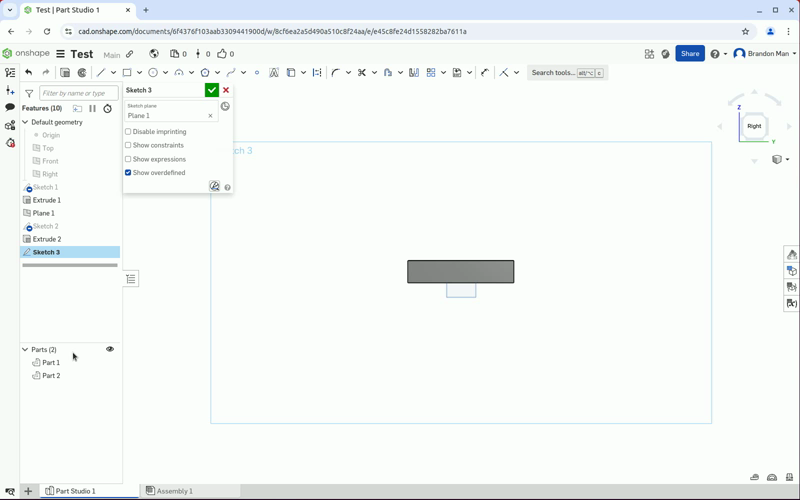
key(y)
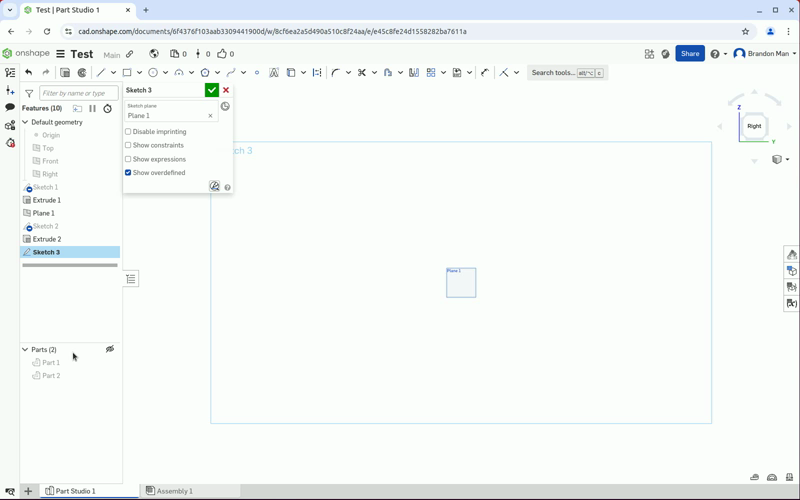
key(l)
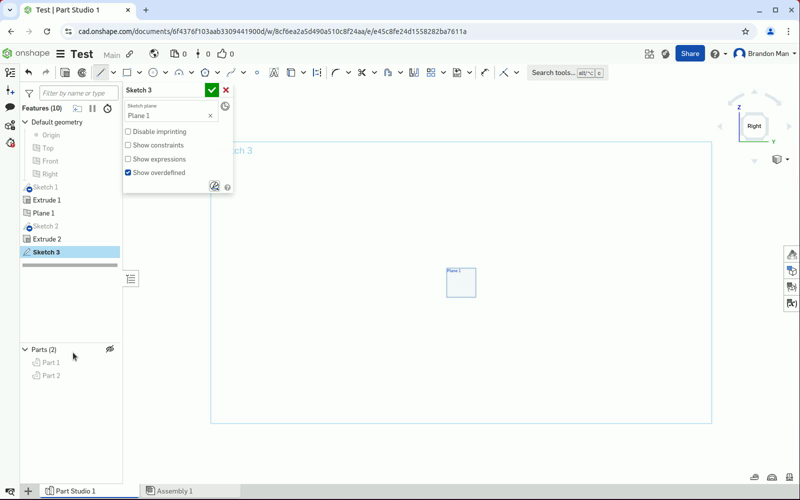
key_down(shift)
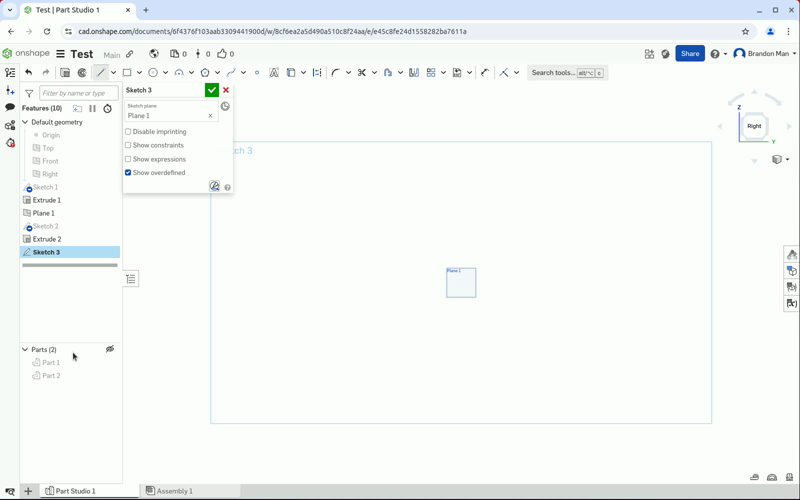
mouse_move(407, 260)
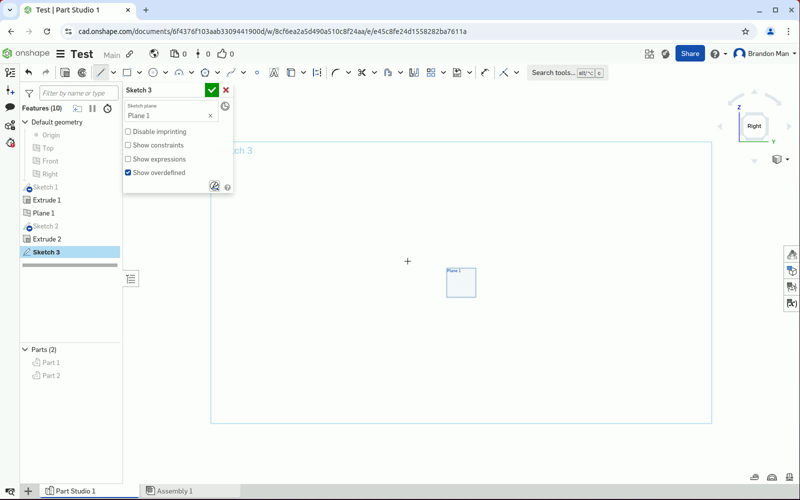
click(407, 260)
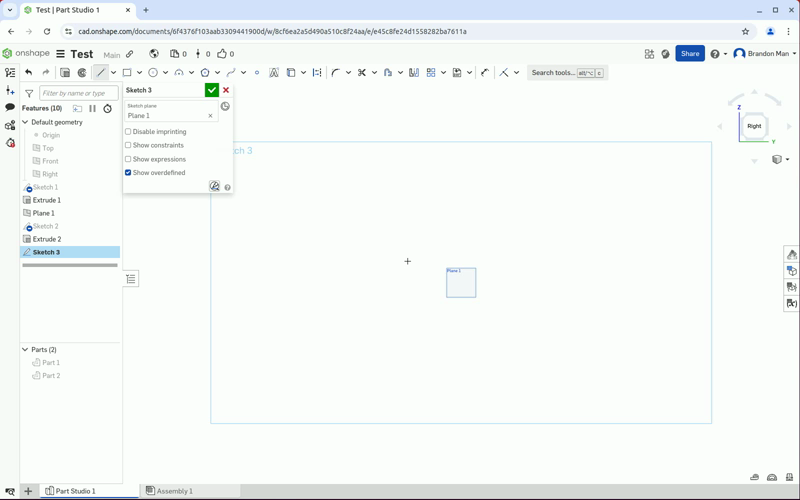
key_up(shift)
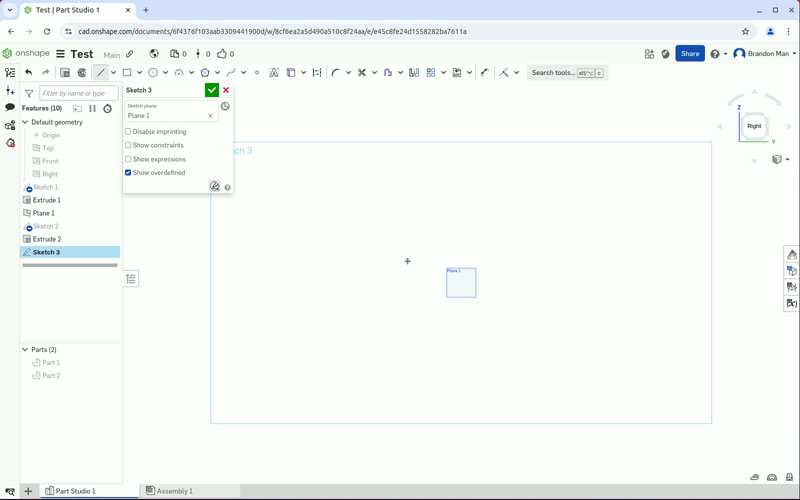
key_down(shift)
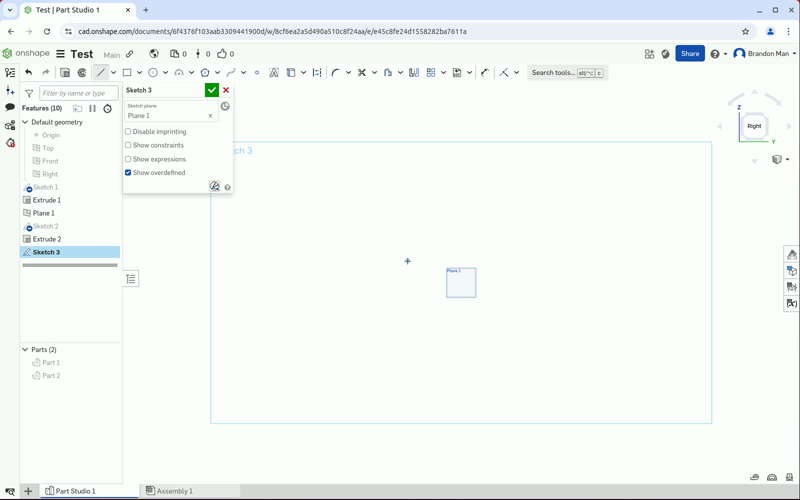
mouse_move(513, 260)
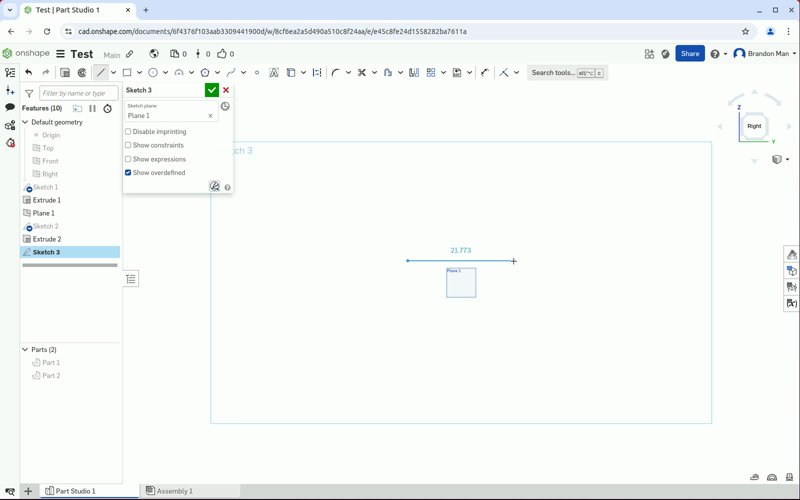
click(513, 260)
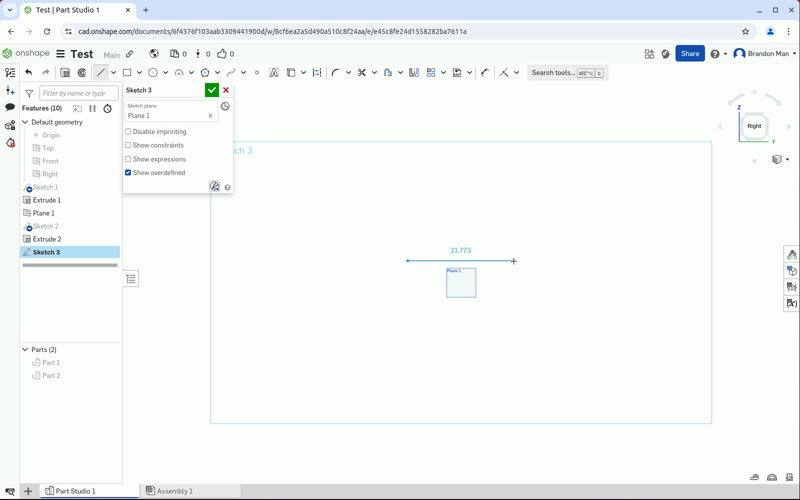
key_up(shift)
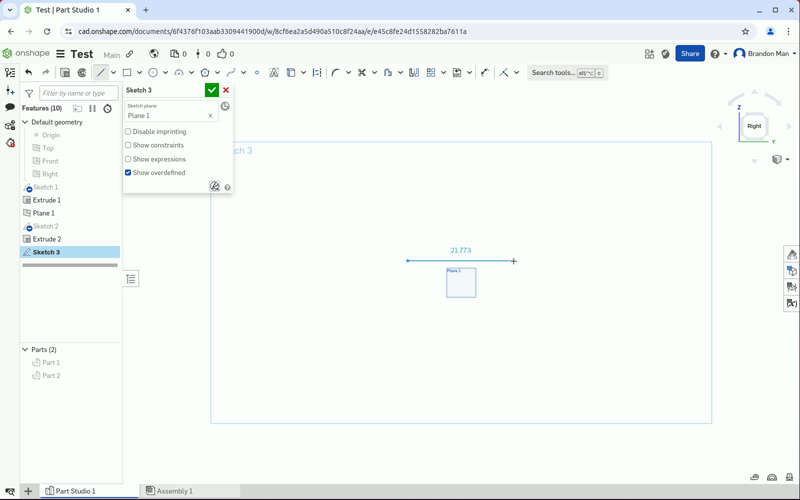
key_down(shift)
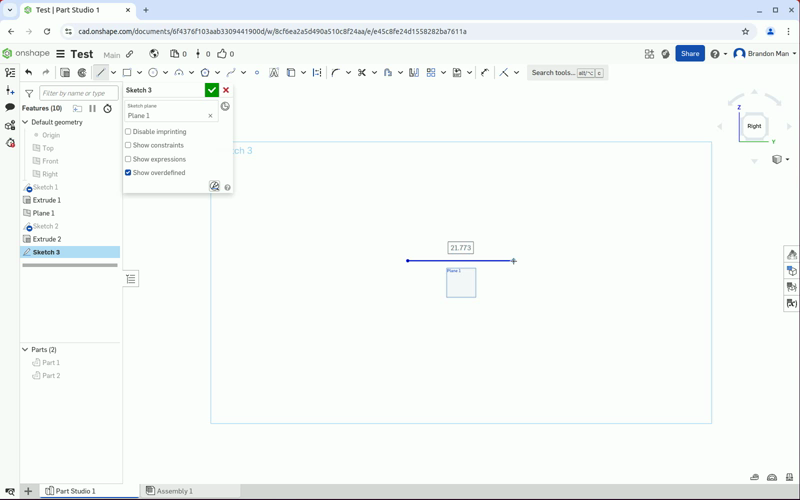
mouse_move(543, 260)
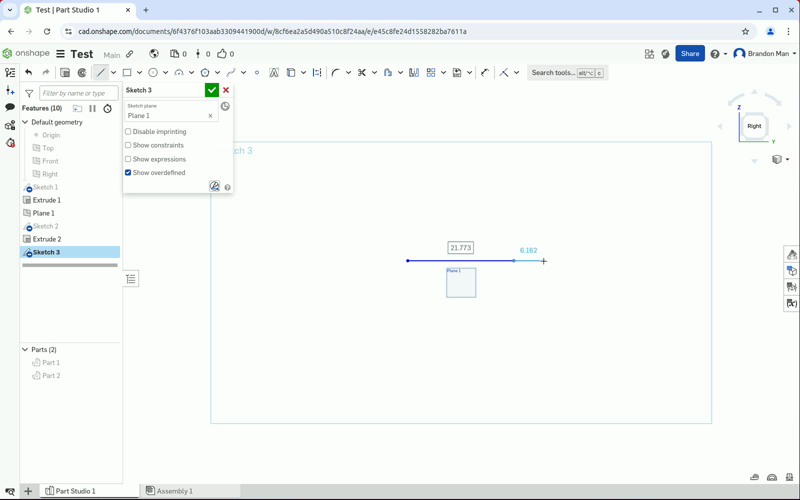
mouse_move(513, 257)
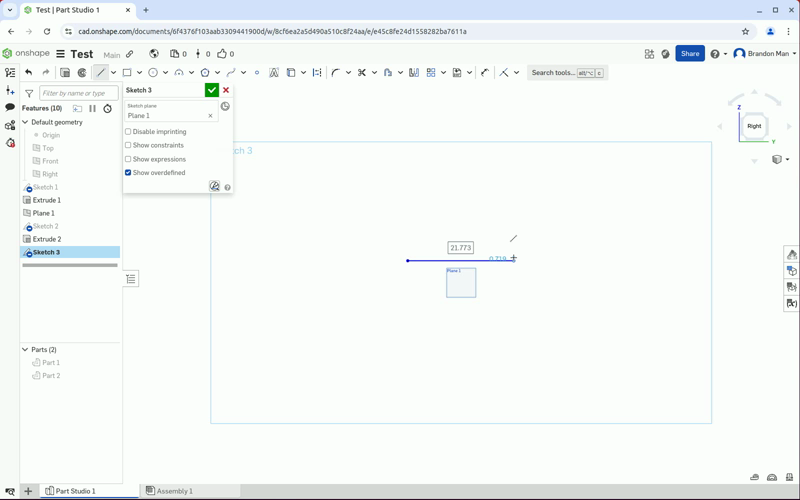
scroll(6)
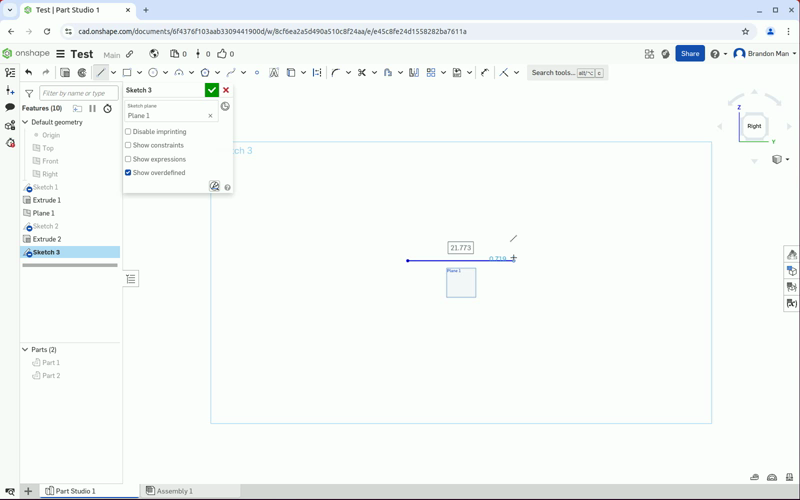
scroll(6)
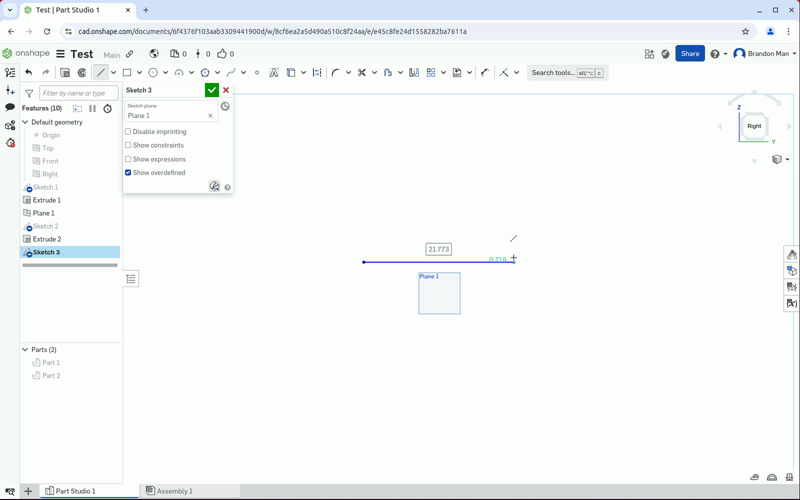
scroll(6)
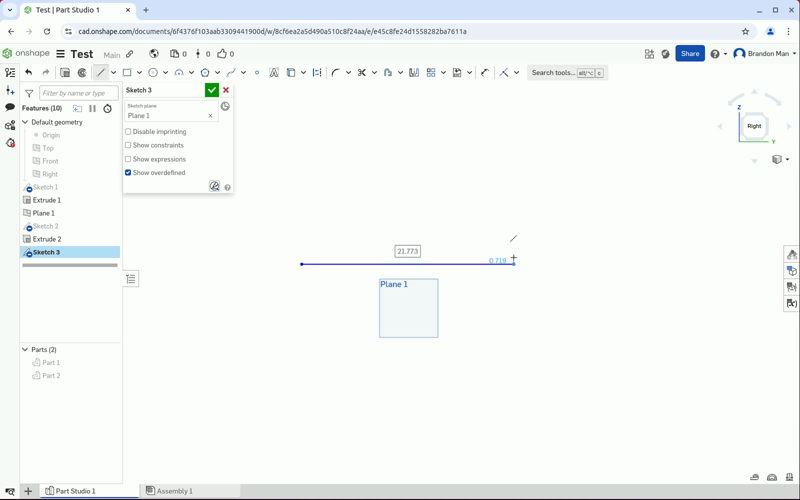
scroll(6)
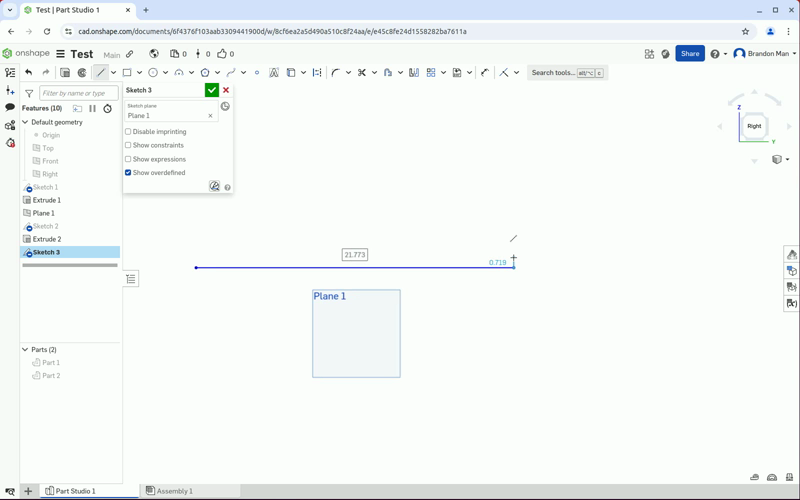
scroll(6)
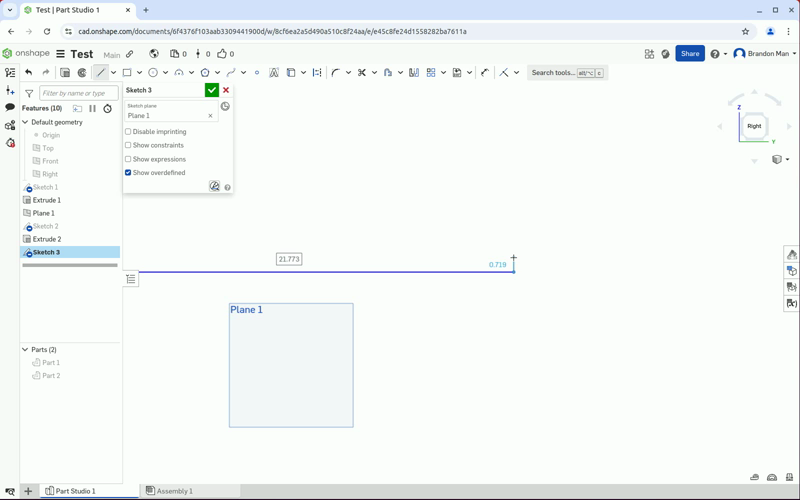
scroll(6)
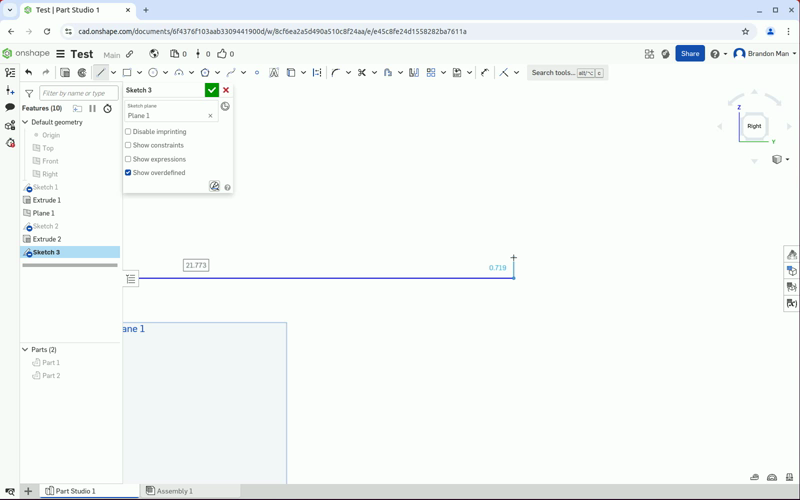
scroll(6)
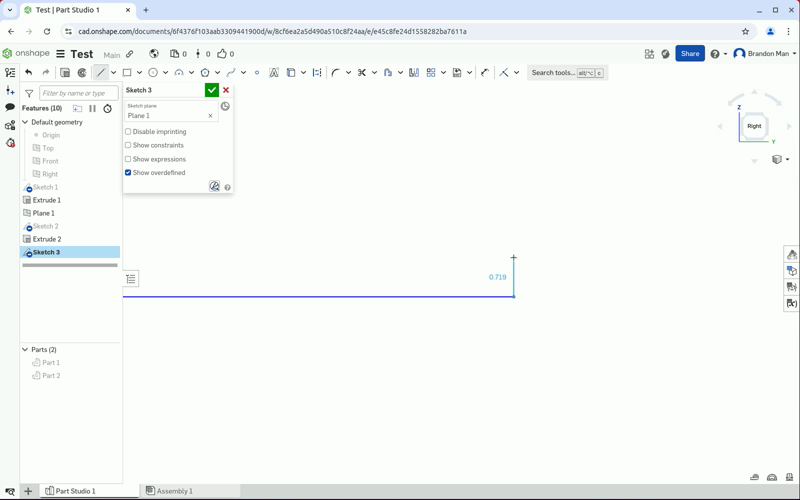
click(513, 257)
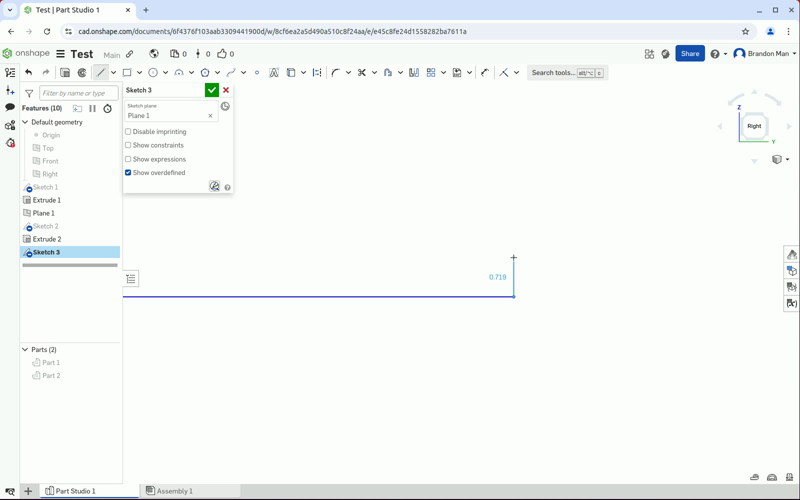
scroll(-6)
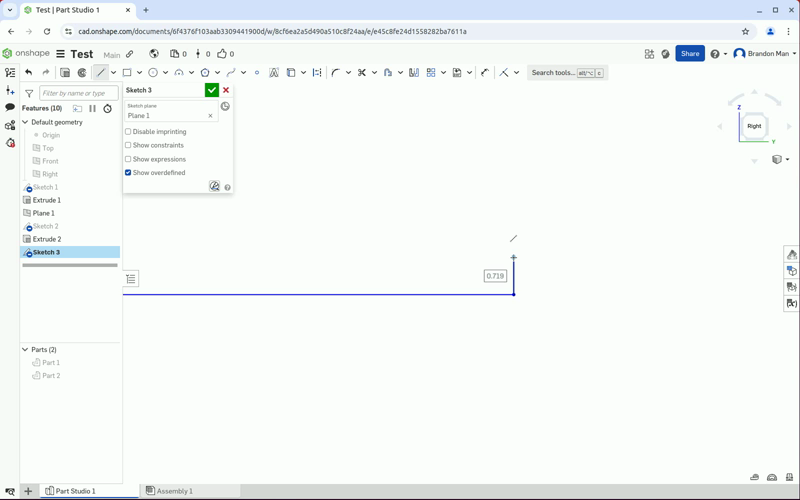
scroll(-6)
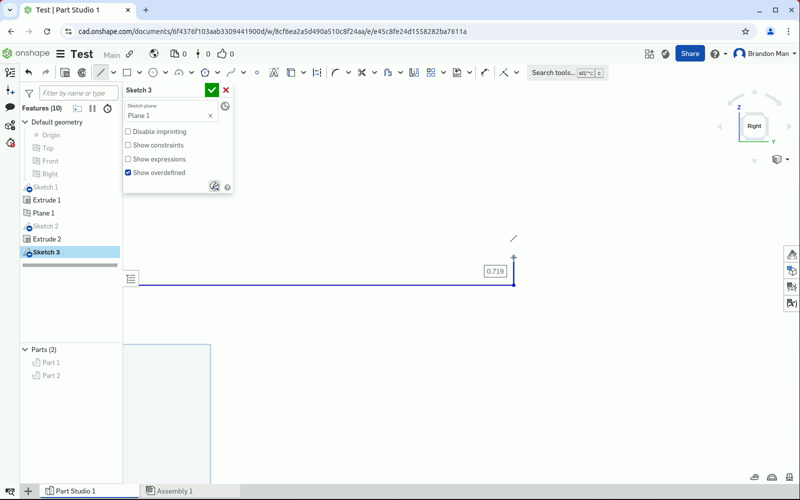
scroll(-6)
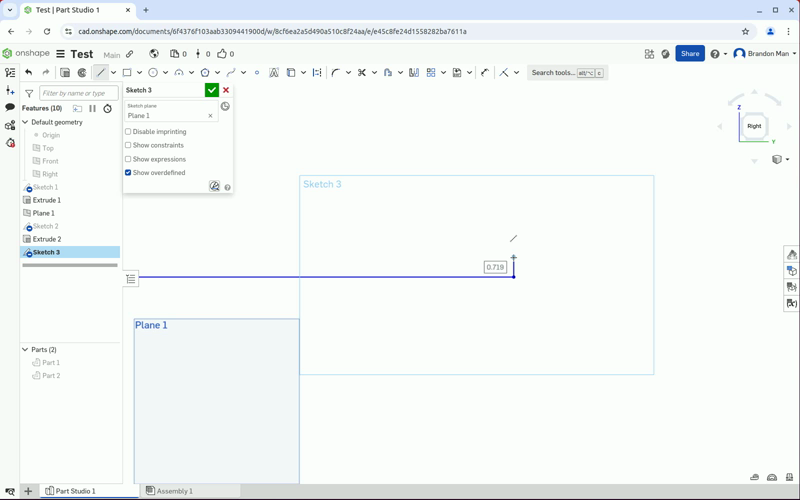
scroll(-6)
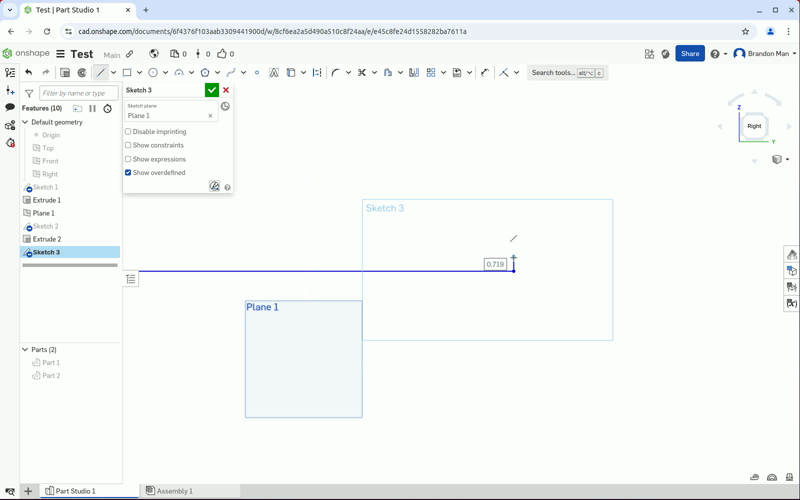
scroll(-6)
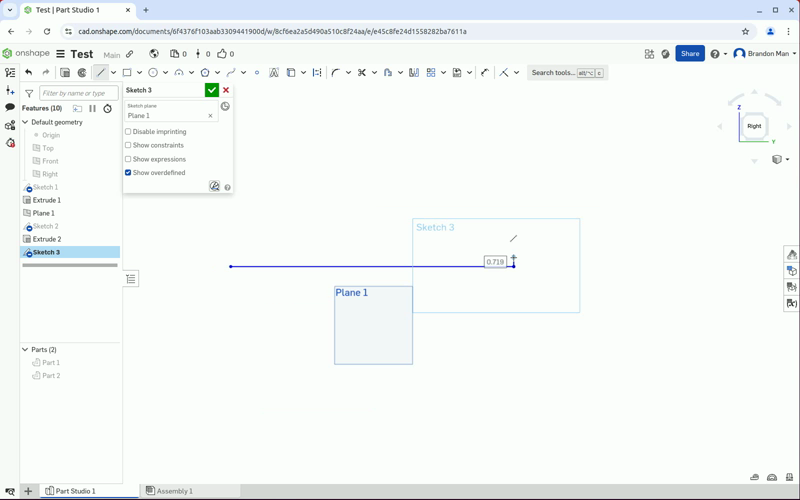
scroll(-6)
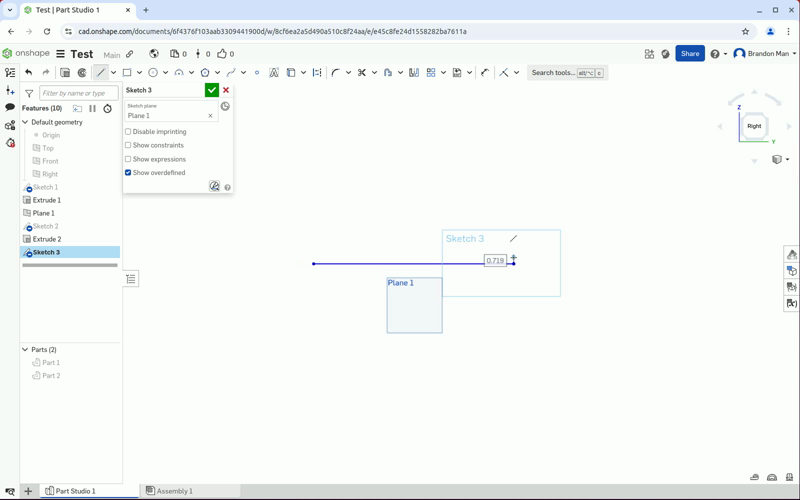
scroll(-6)
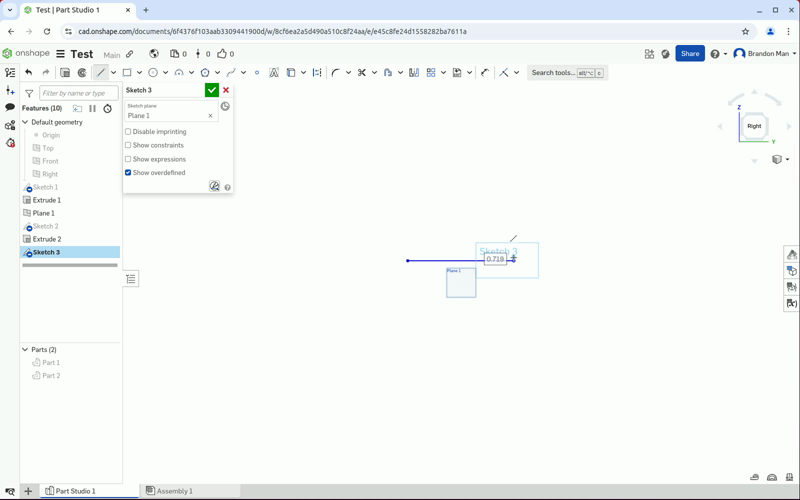
key_up(shift)
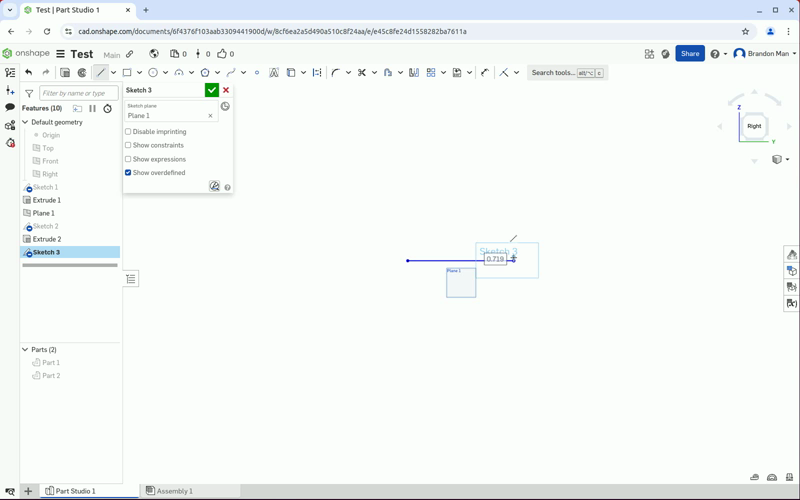
key_down(shift)
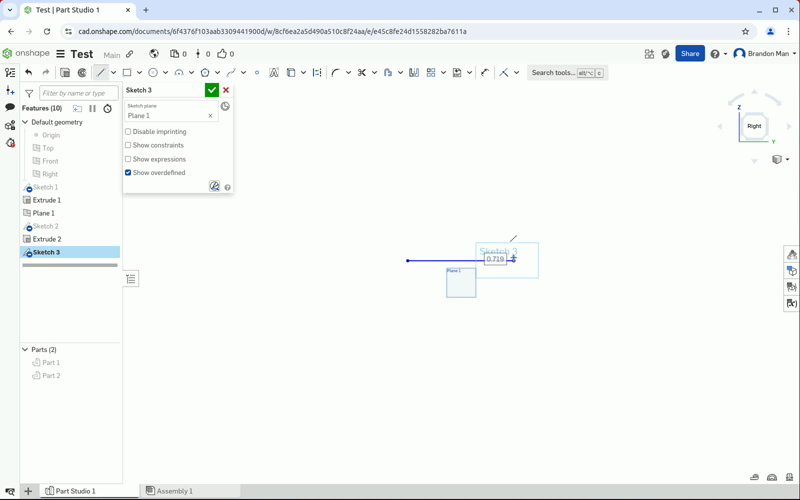
mouse_move(407, 257)
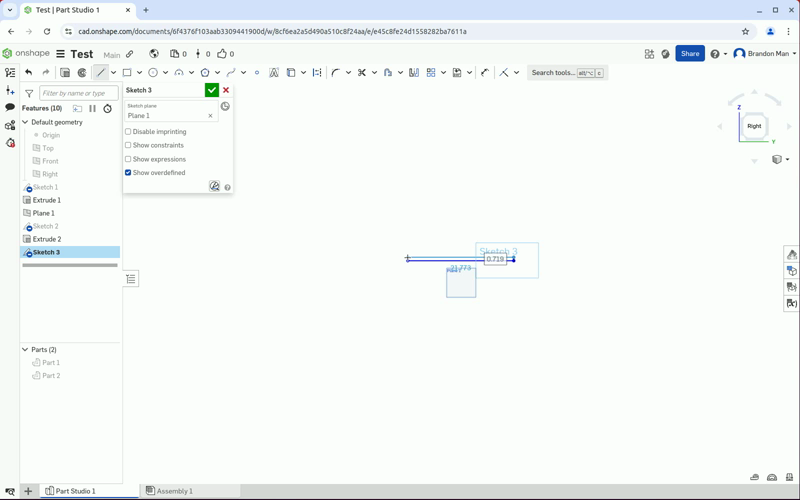
scroll(6)
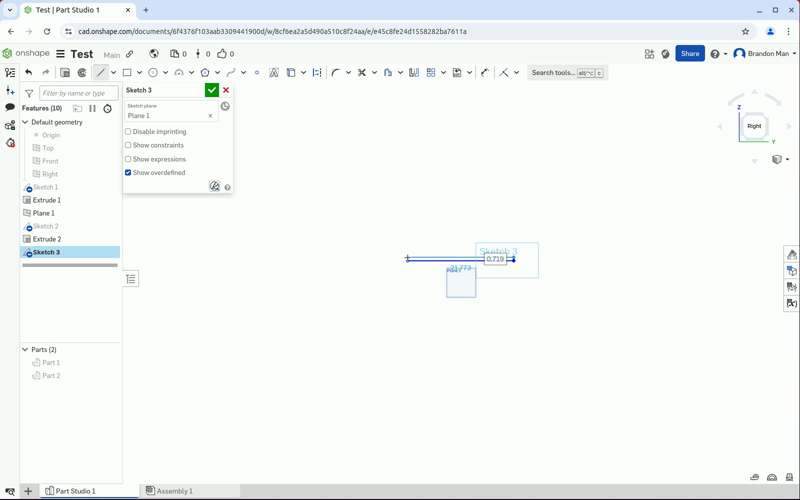
scroll(6)
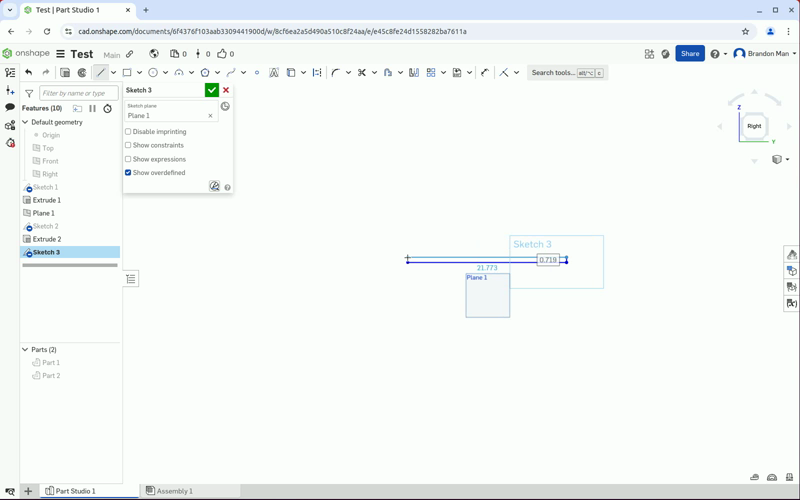
scroll(6)
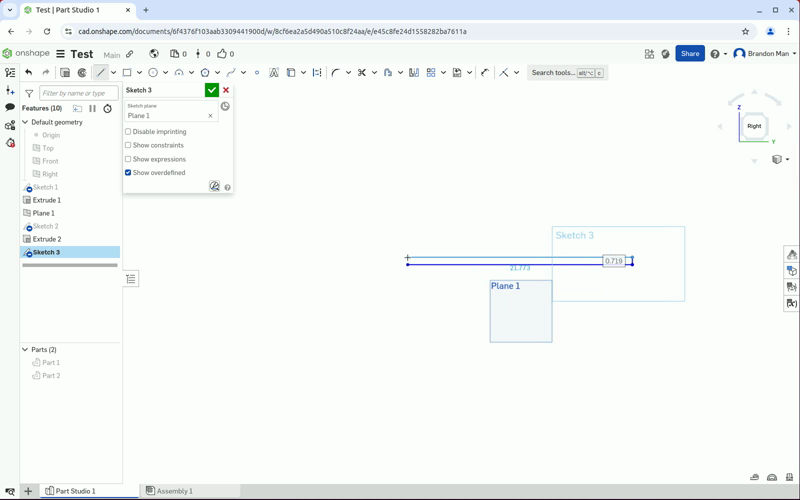
scroll(6)
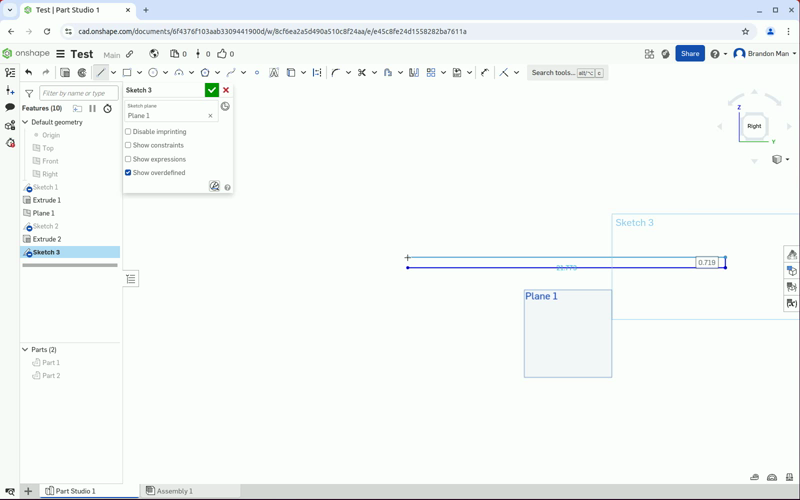
scroll(6)
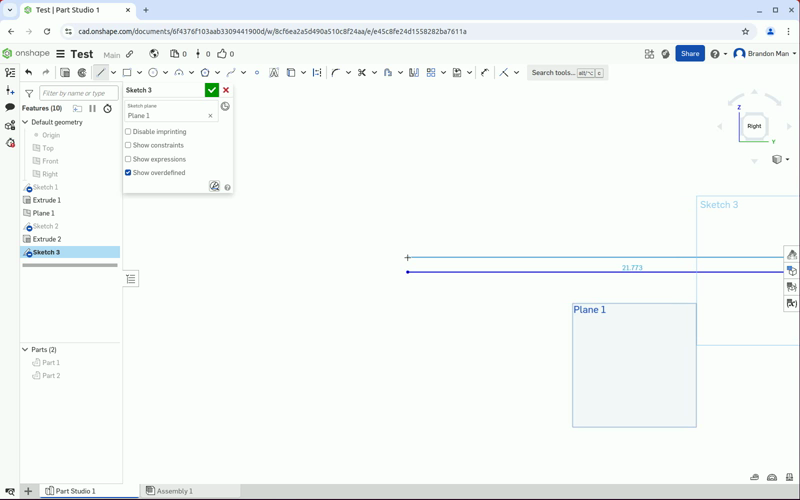
scroll(6)
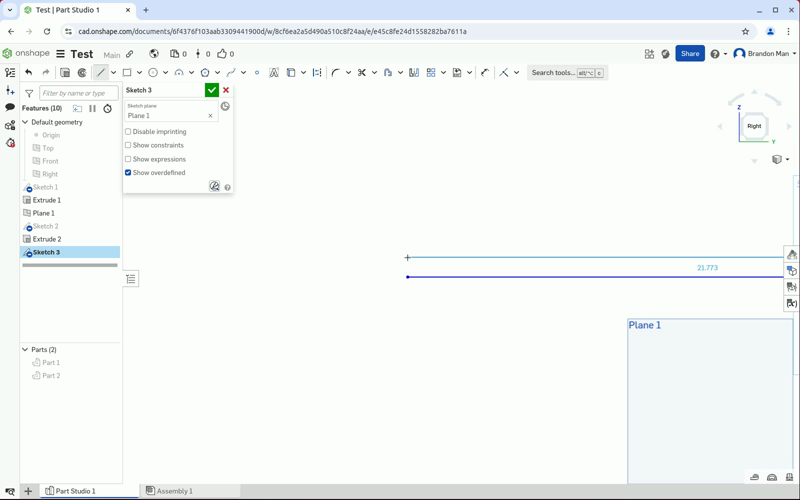
scroll(6)
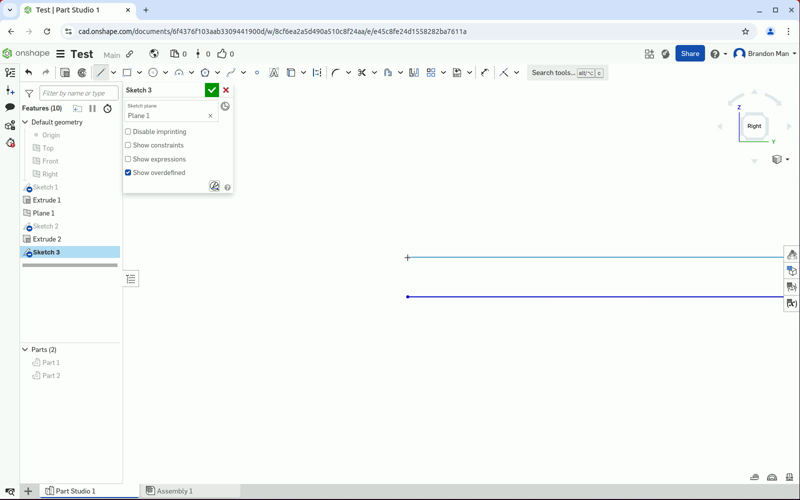
click(407, 257)
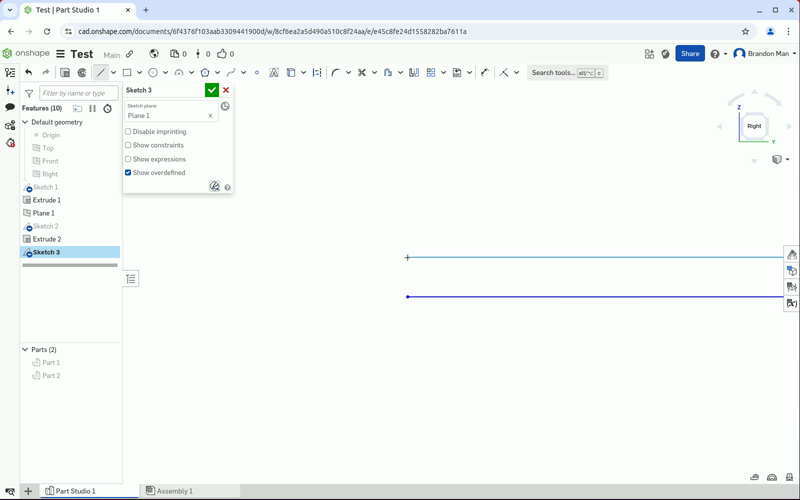
scroll(-6)
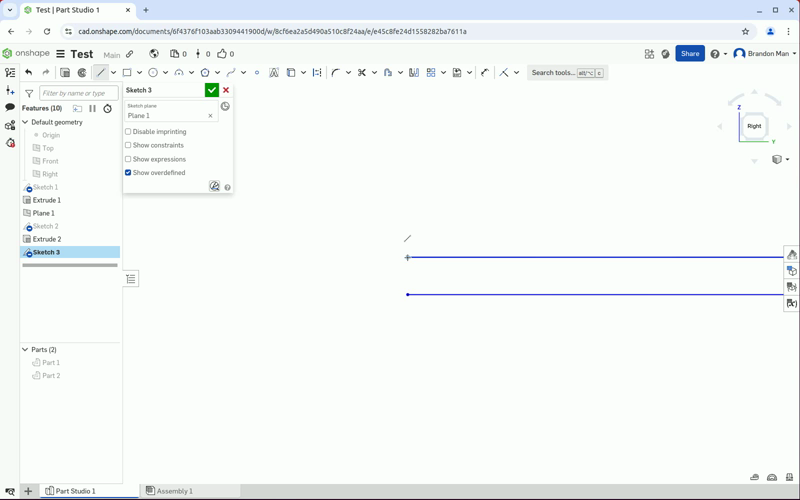
scroll(-6)
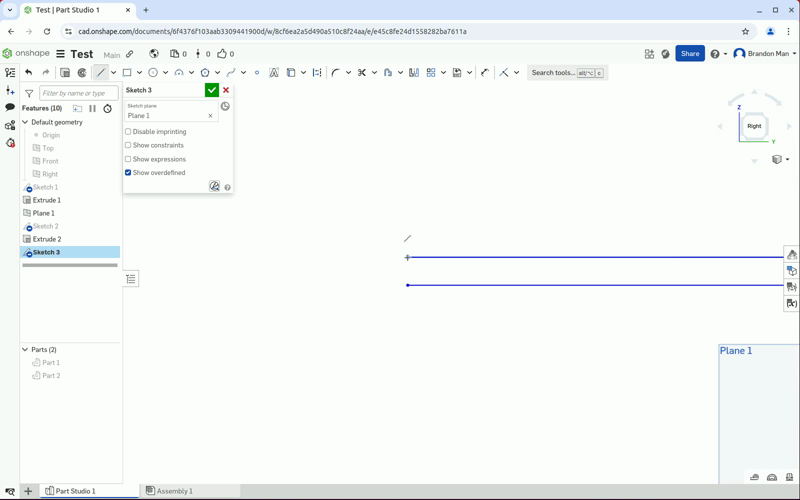
scroll(-6)
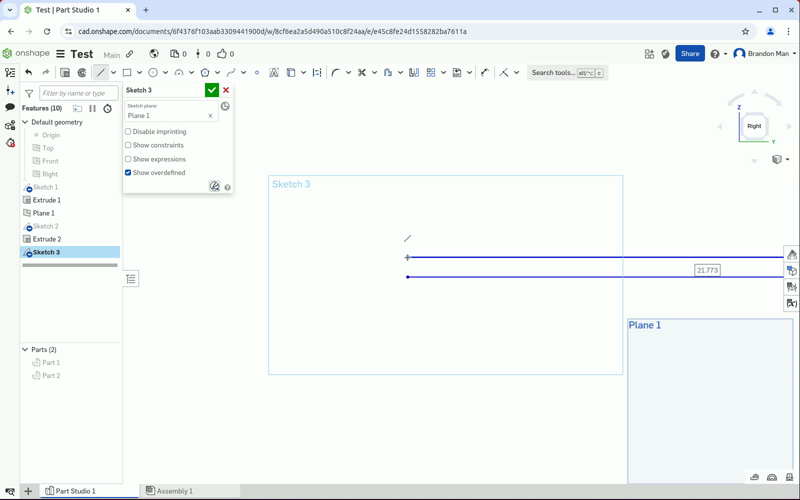
scroll(-6)
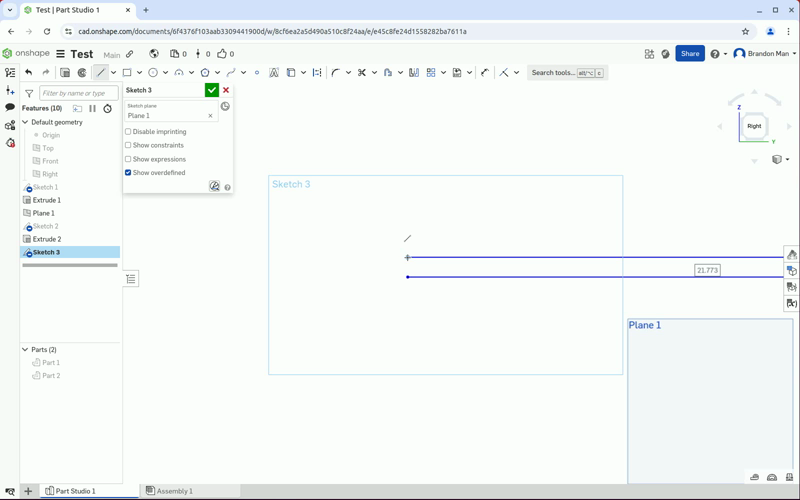
scroll(-6)
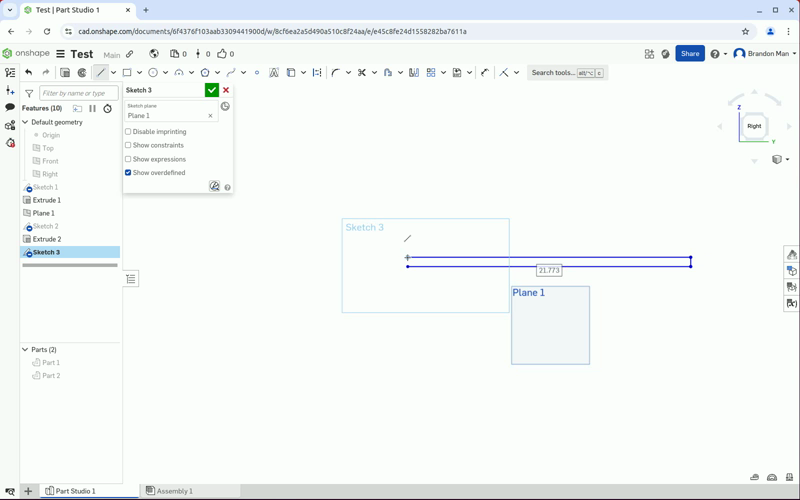
scroll(-6)
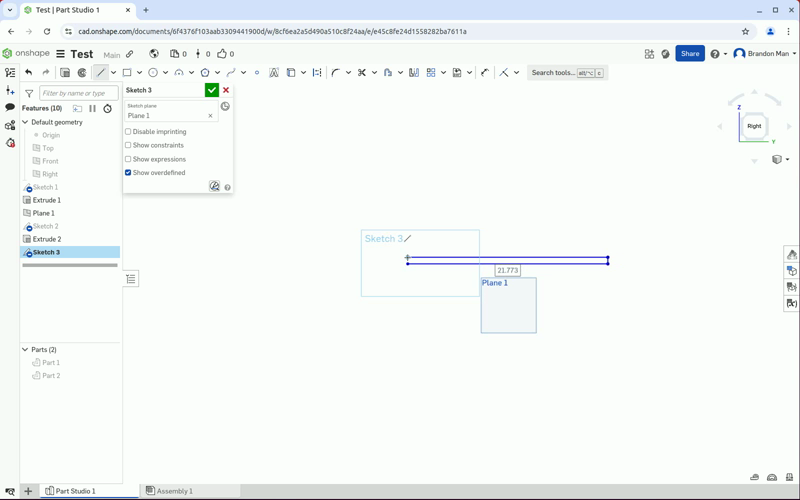
scroll(-6)
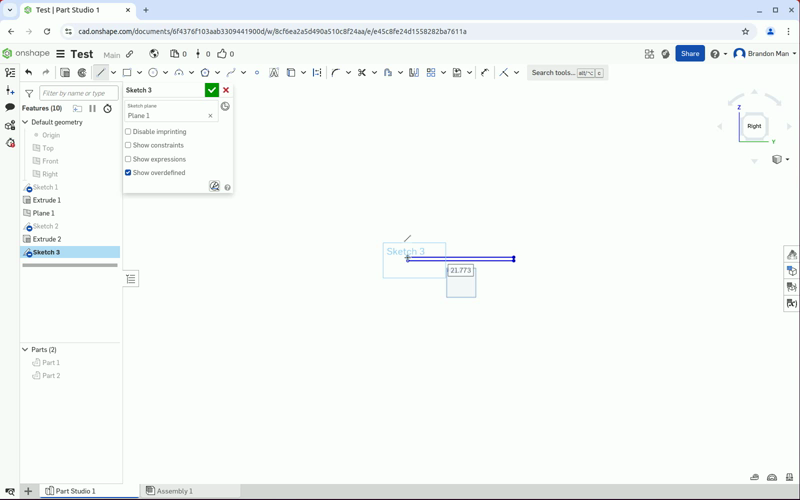
key_up(shift)
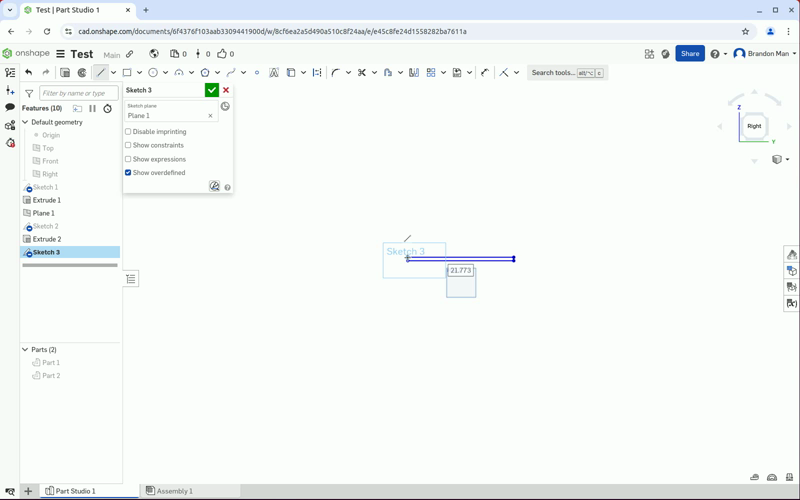
mouse_move(437, 257)
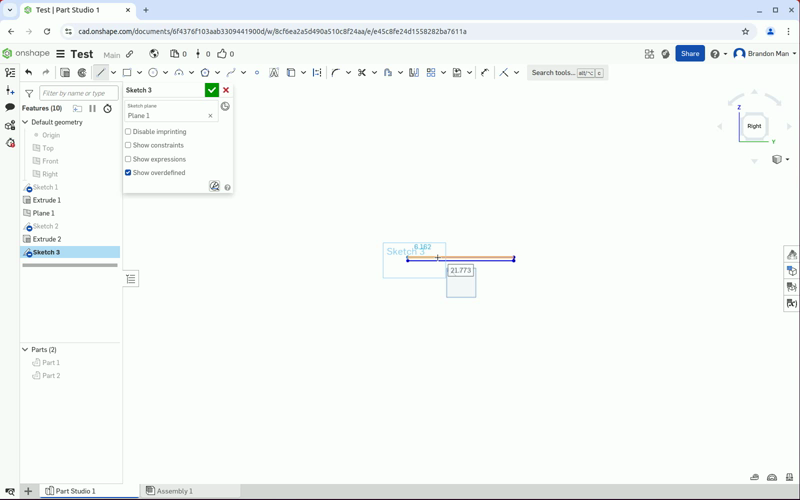
key_down(shift)
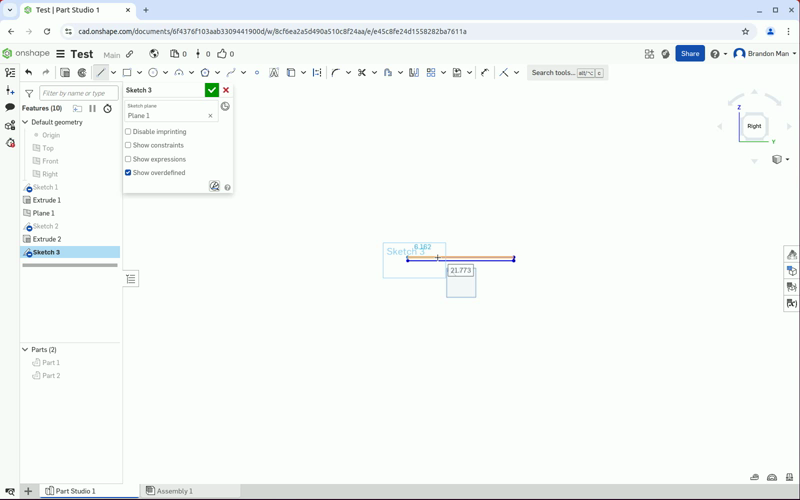
mouse_move(407, 260)
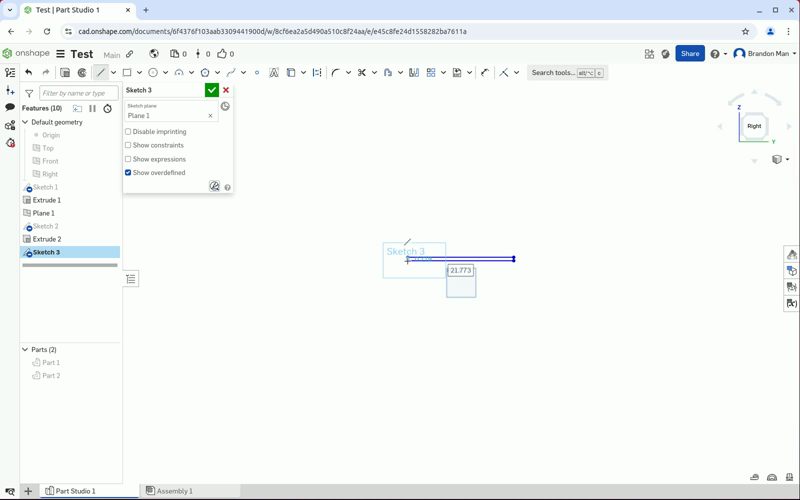
scroll(6)
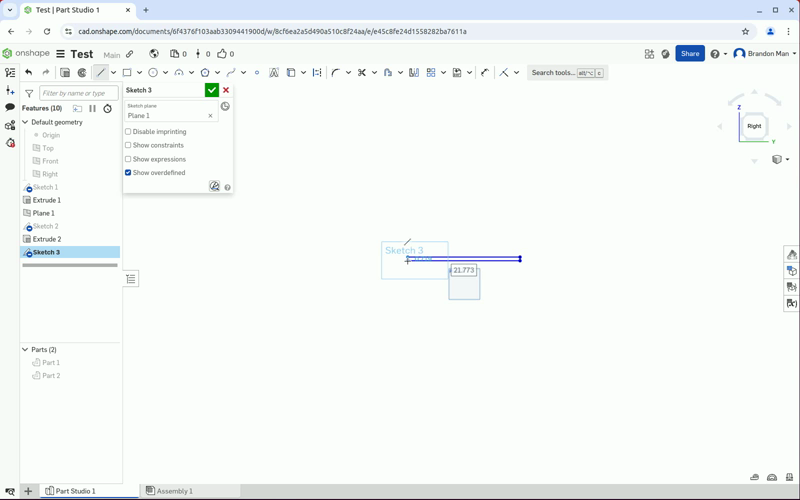
scroll(6)
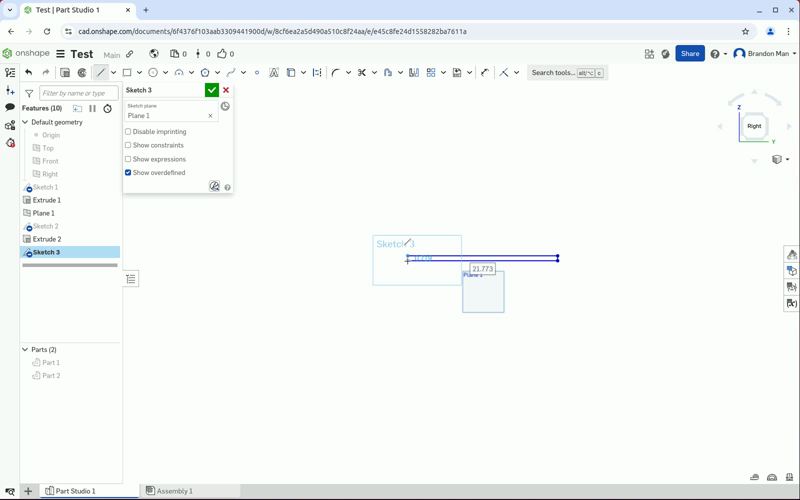
scroll(6)
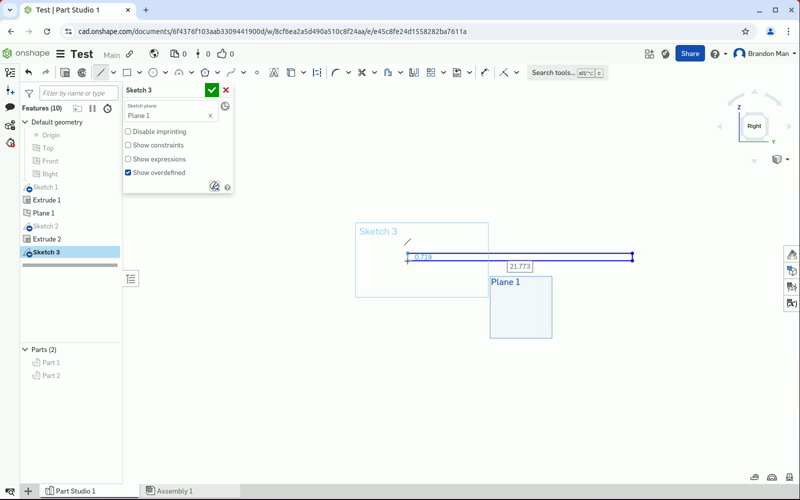
scroll(6)
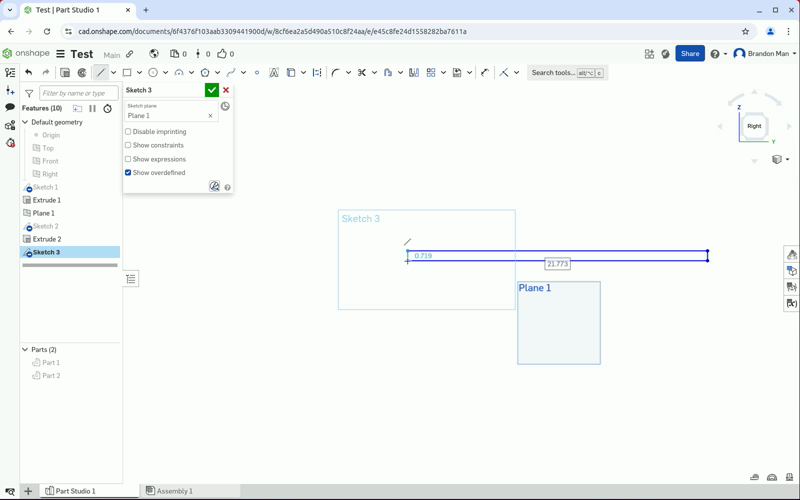
scroll(6)
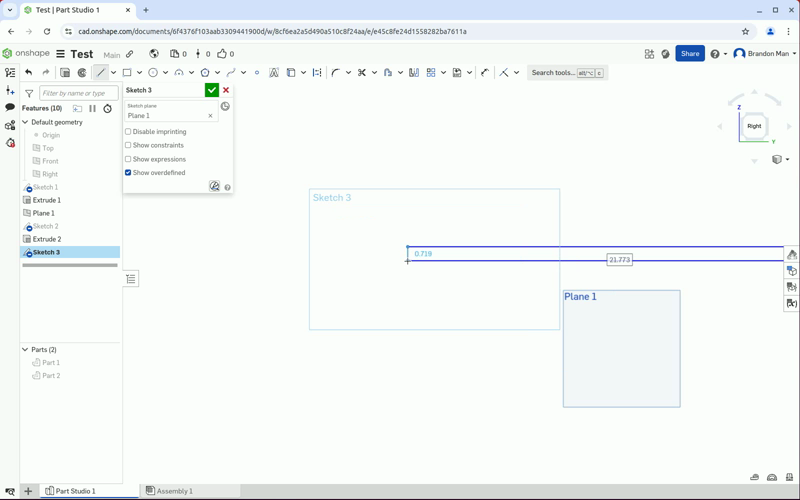
scroll(6)
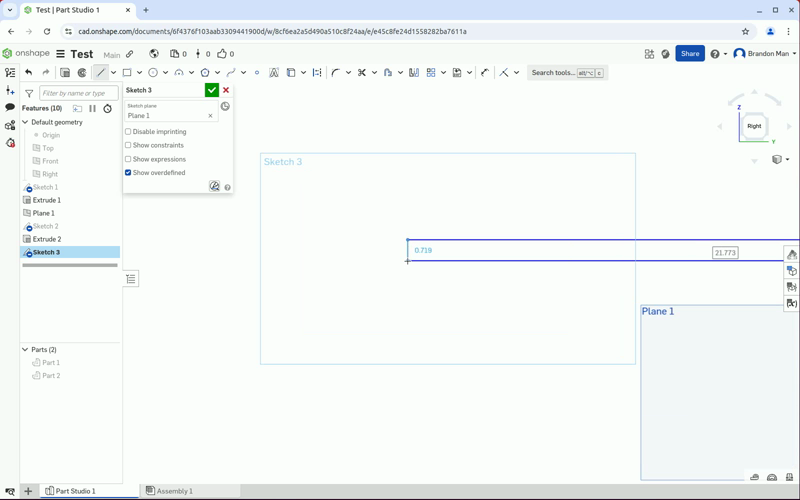
scroll(6)
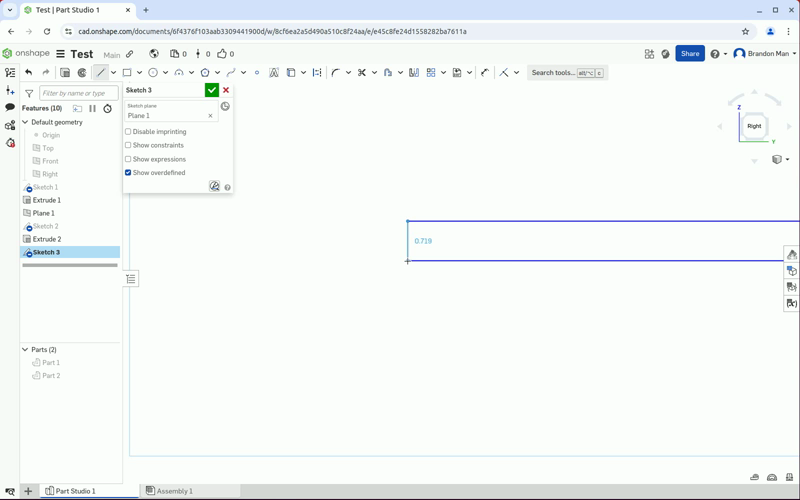
key_up(shift)
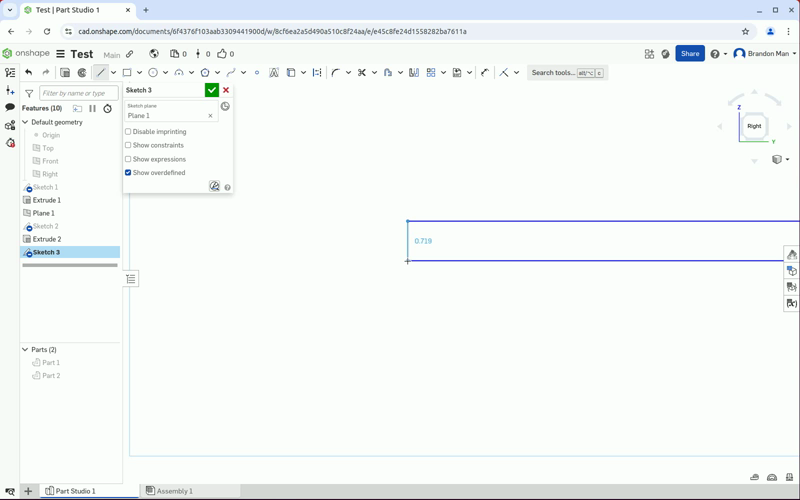
click(407, 260)
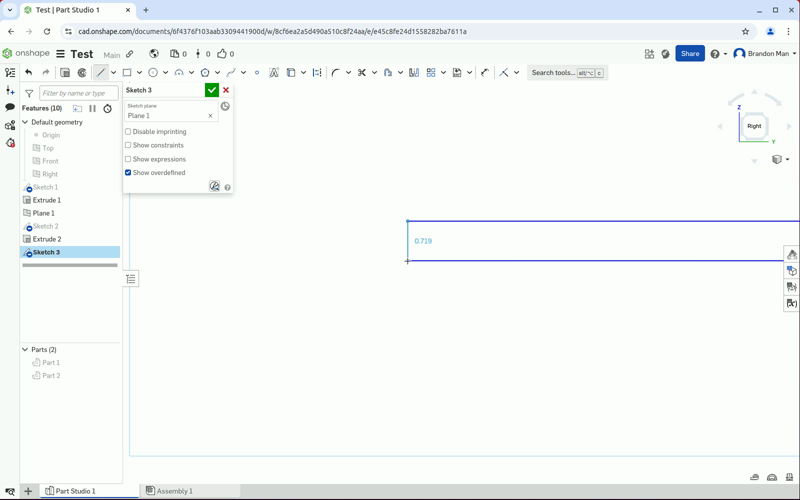
scroll(-6)
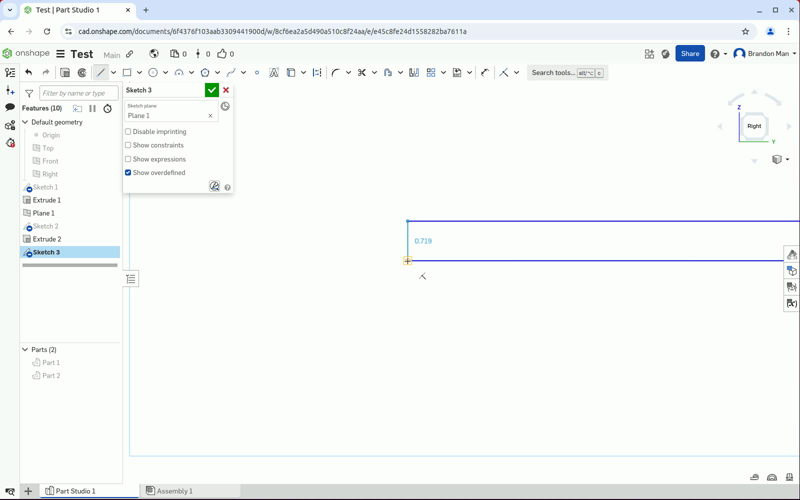
scroll(-6)
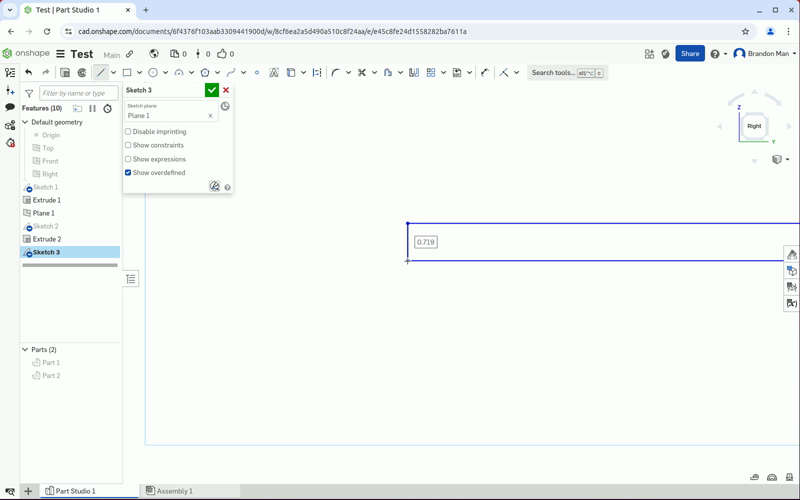
scroll(-6)
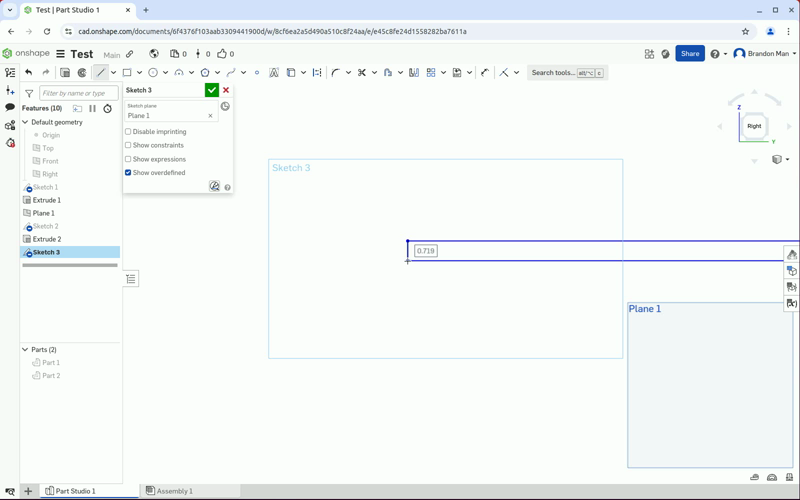
scroll(-6)
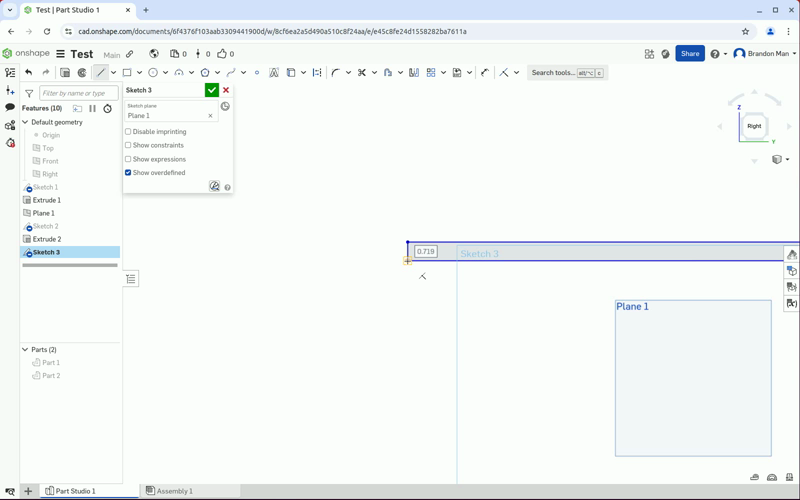
scroll(-6)
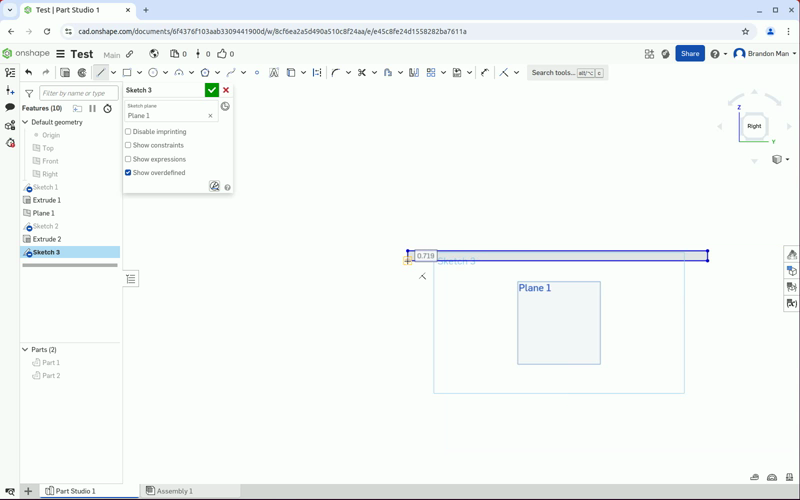
scroll(-6)
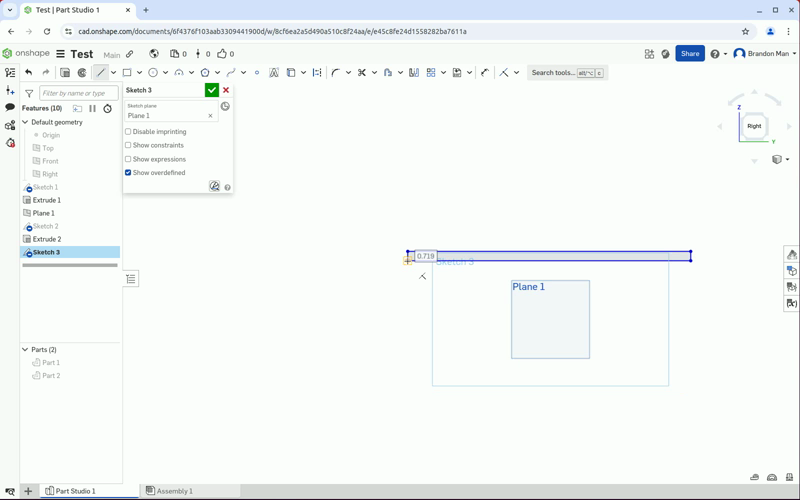
scroll(-6)
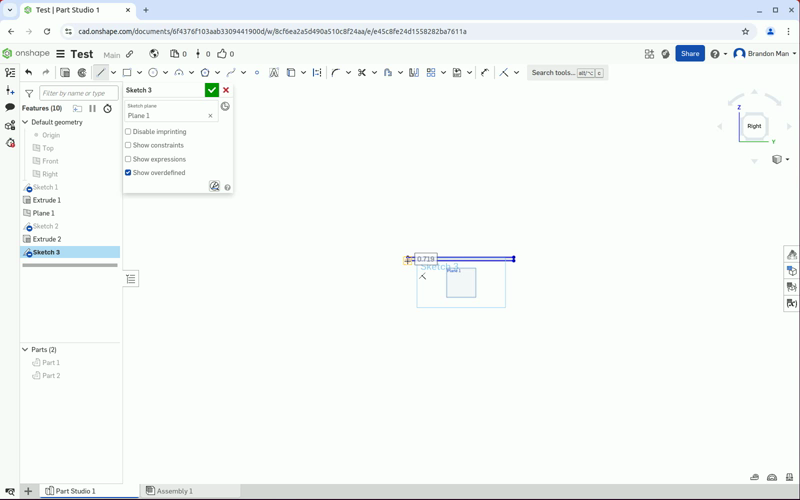
key(esc)
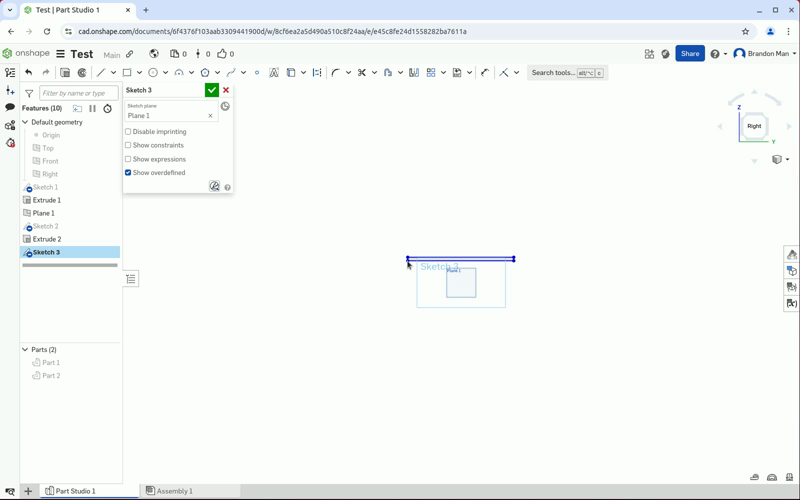
mouse_move(512, 259)
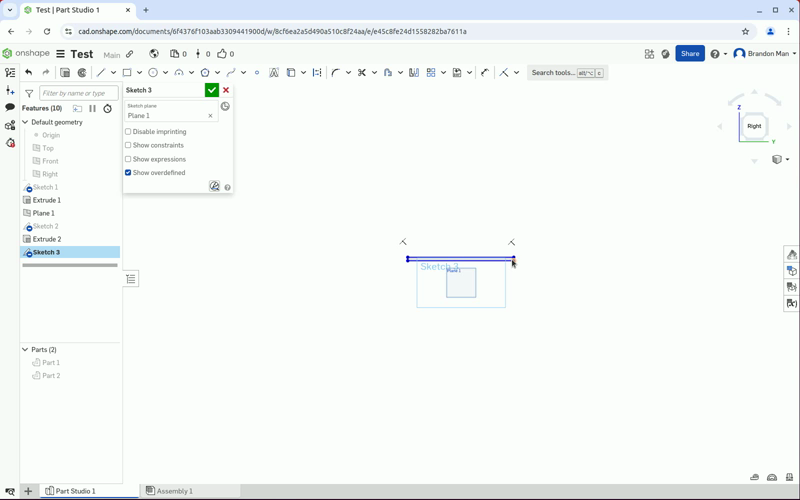
scroll(6)
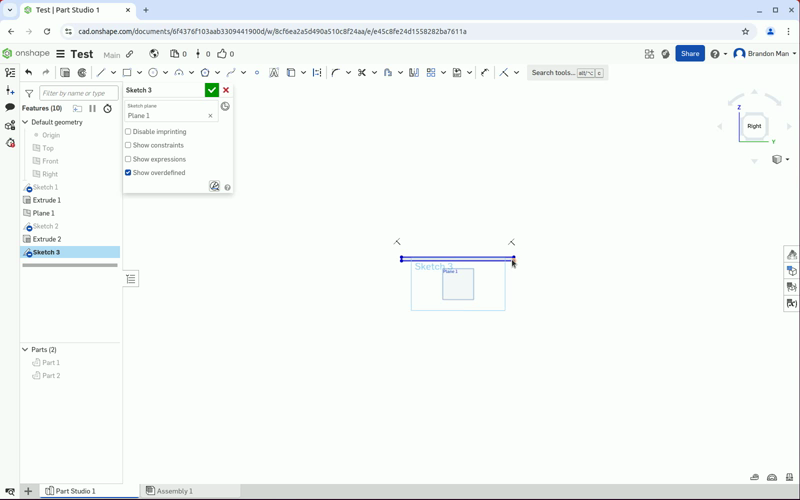
scroll(6)
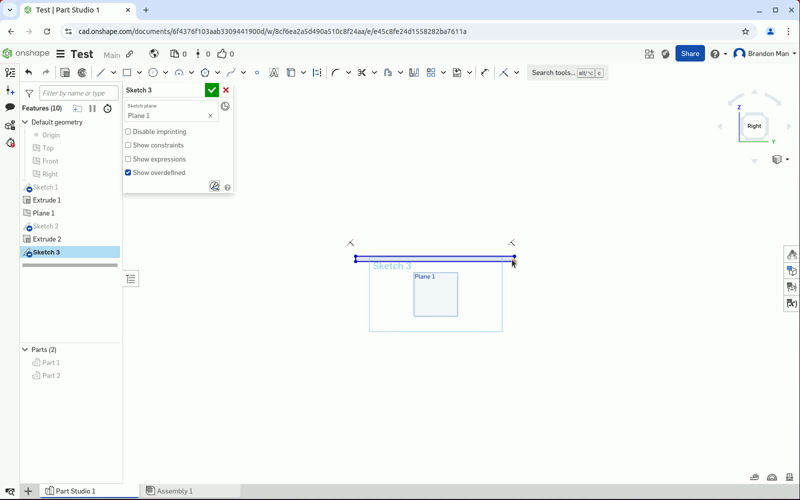
scroll(6)
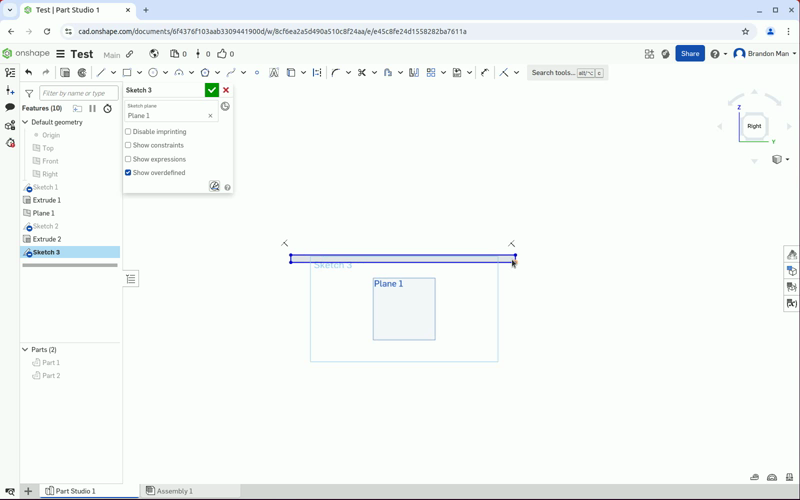
scroll(6)
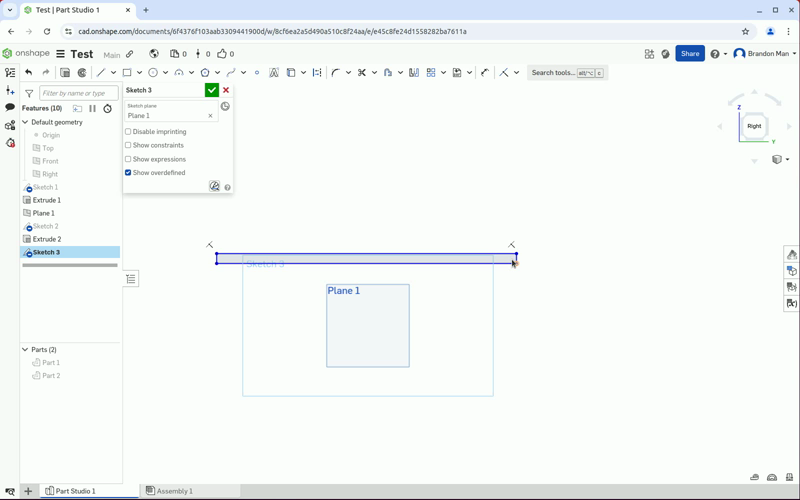
scroll(6)
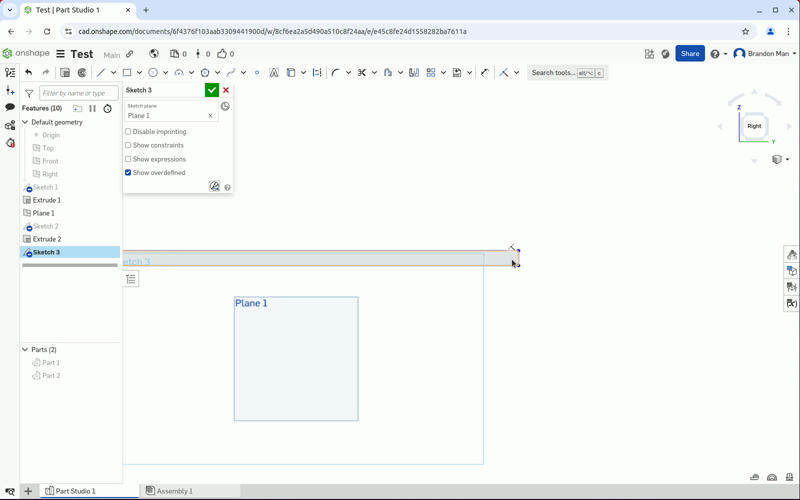
scroll(6)
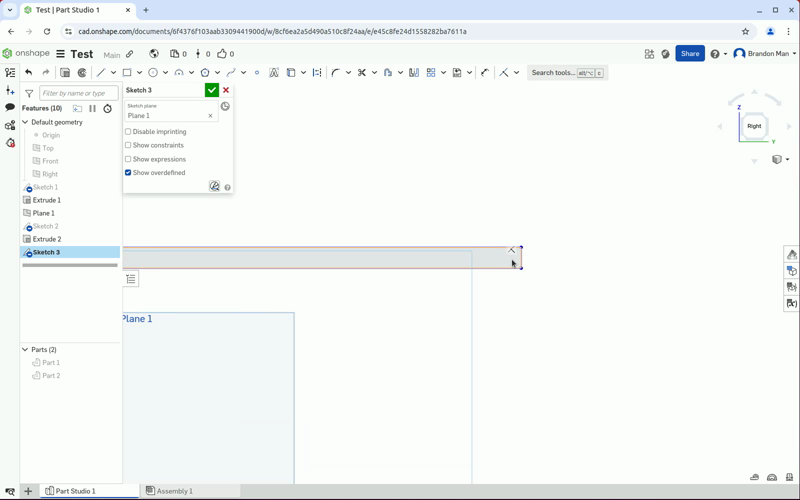
scroll(6)
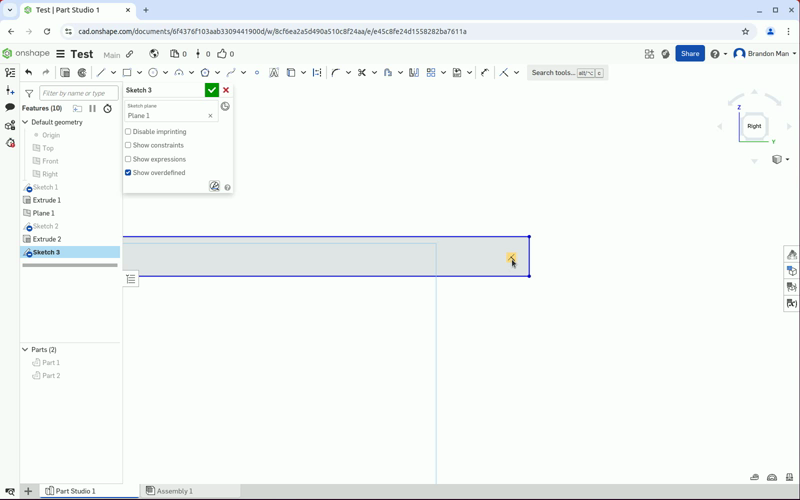
click(512, 259)
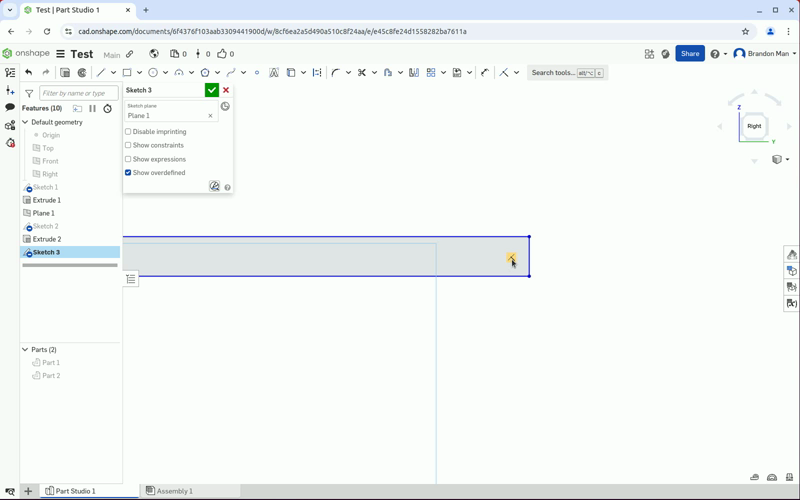
scroll(-6)
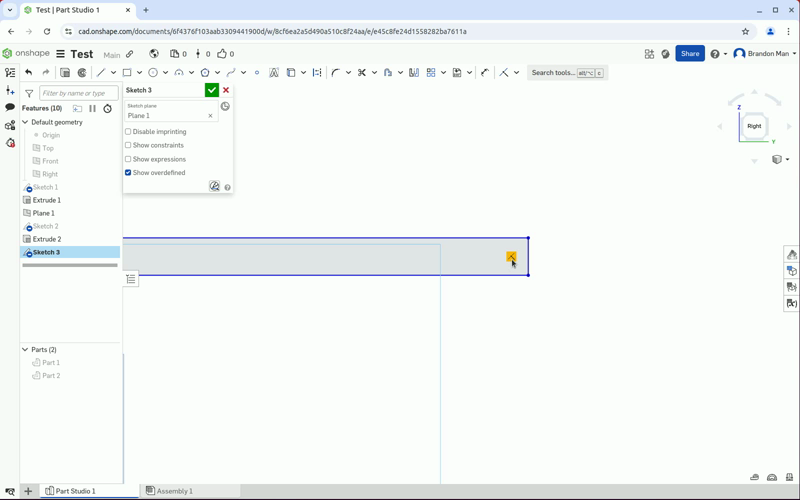
scroll(-6)
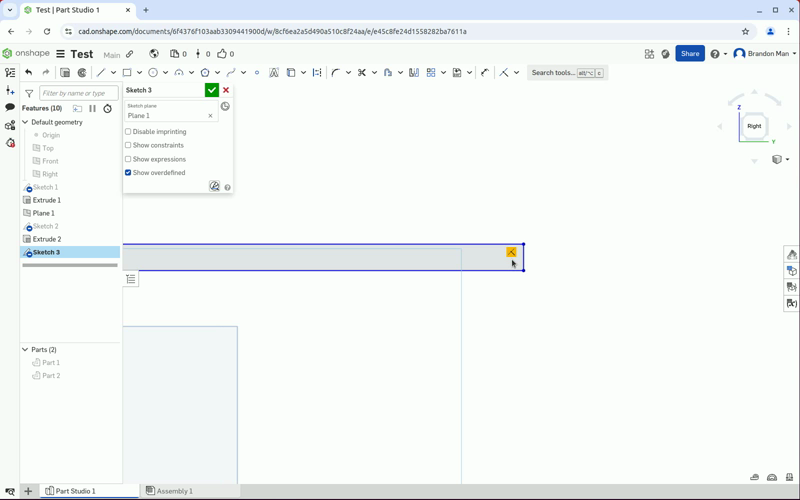
scroll(-6)
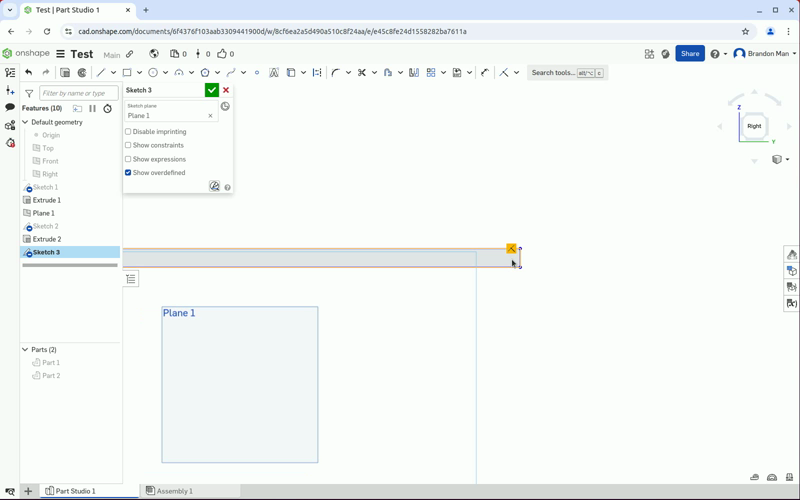
scroll(-6)
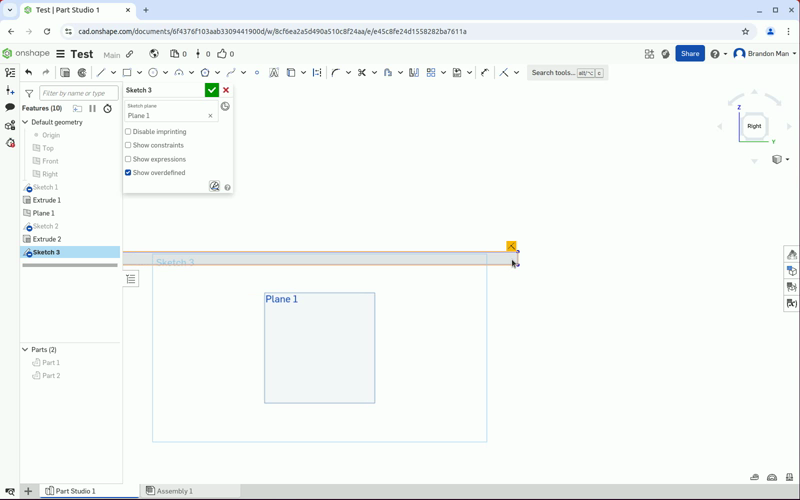
scroll(-6)
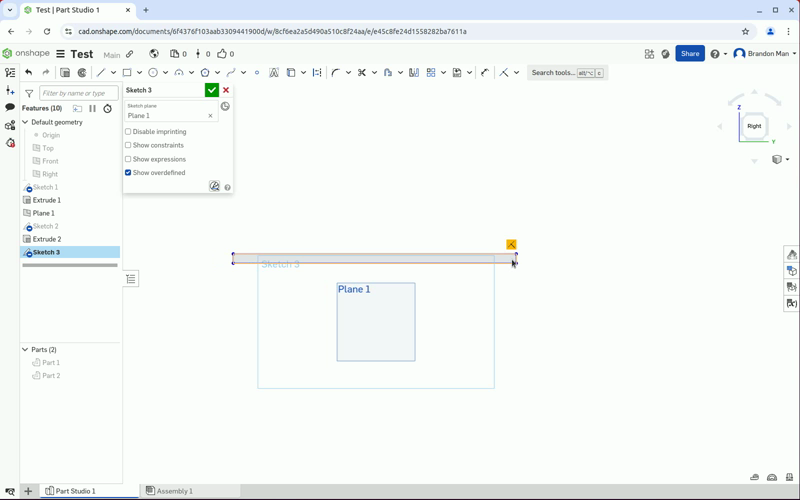
scroll(-6)
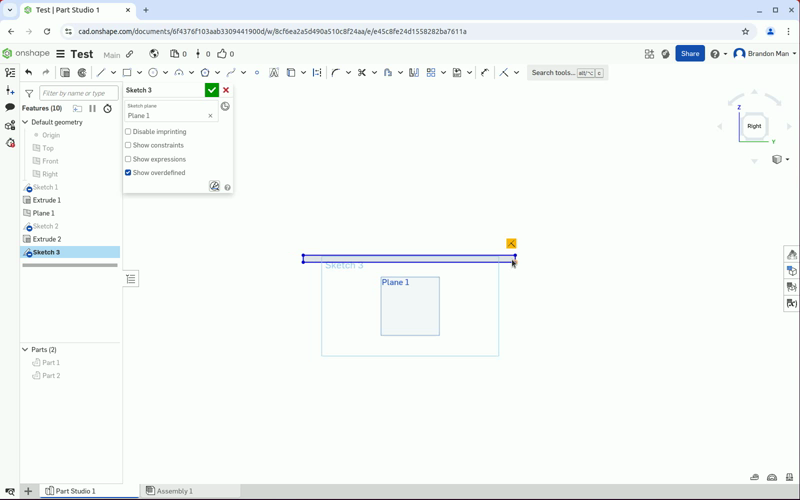
scroll(-6)
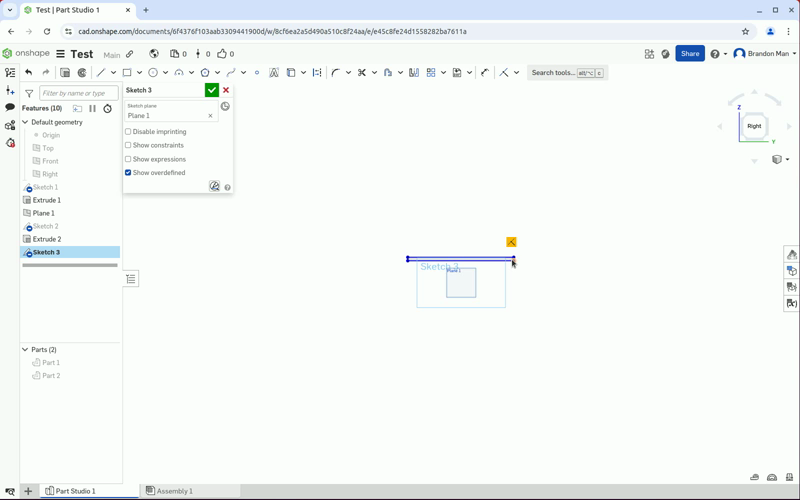
mouse_move(73, 352)
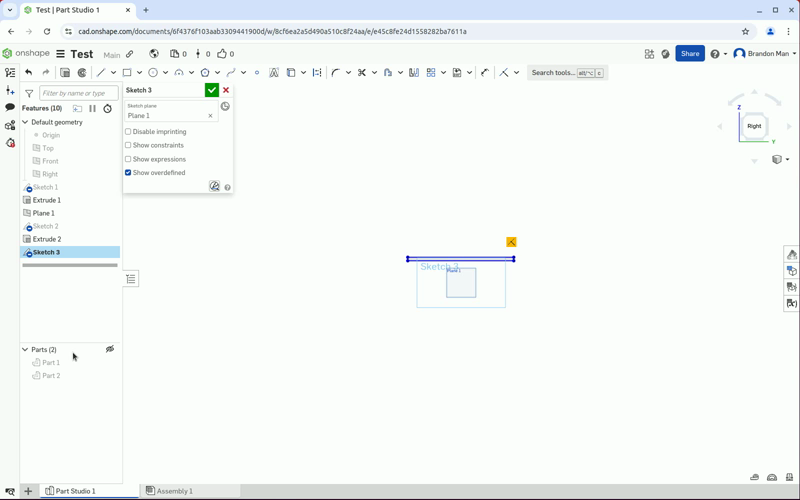
key(shift+y)
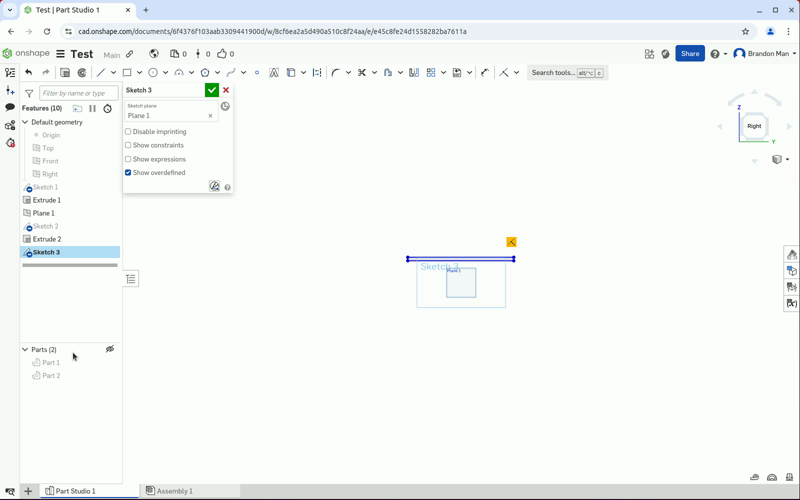
key(shift+e)
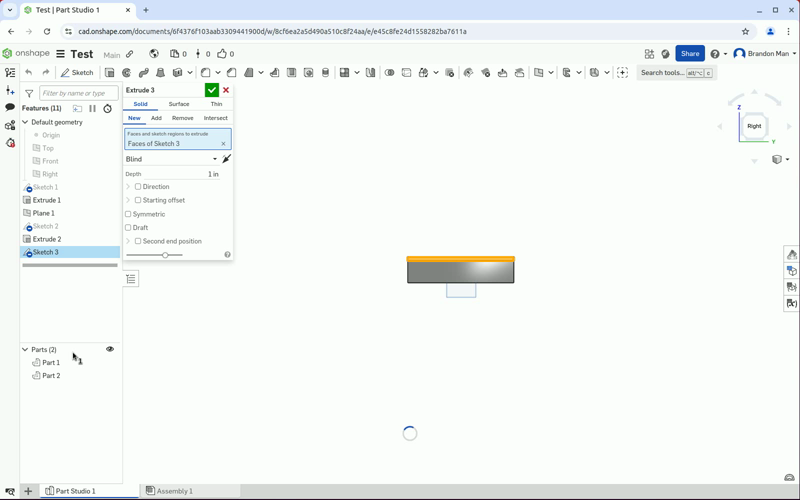
mouse_move(143, 106)
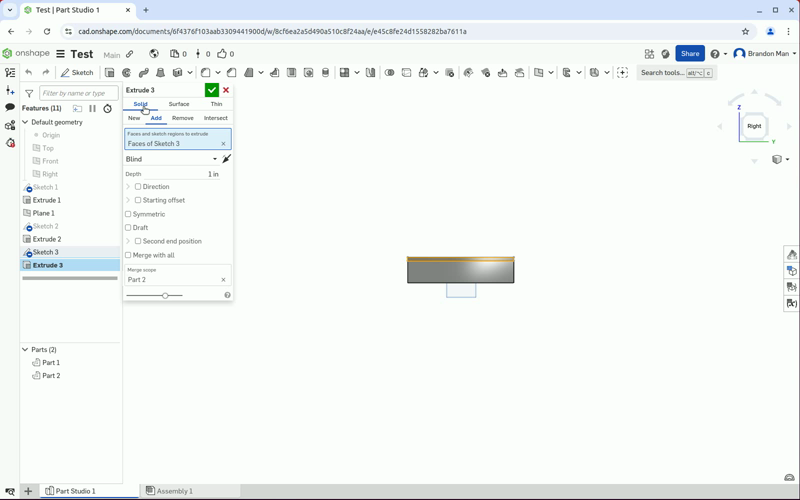
click(143, 106)
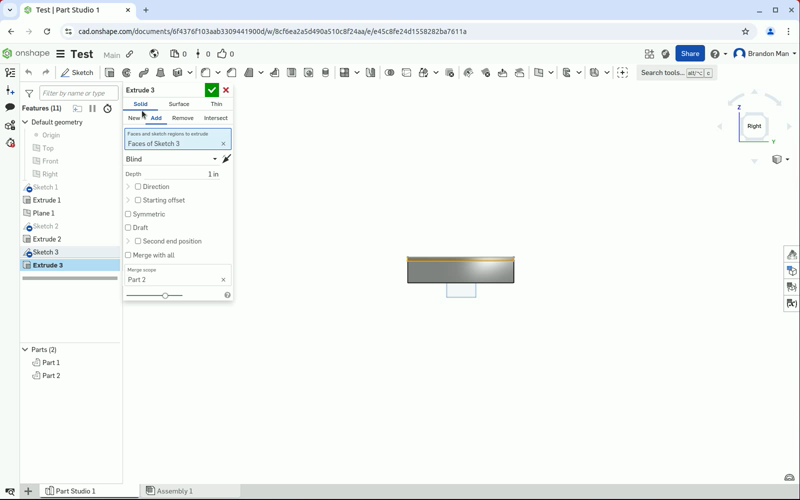
mouse_move(137, 120)
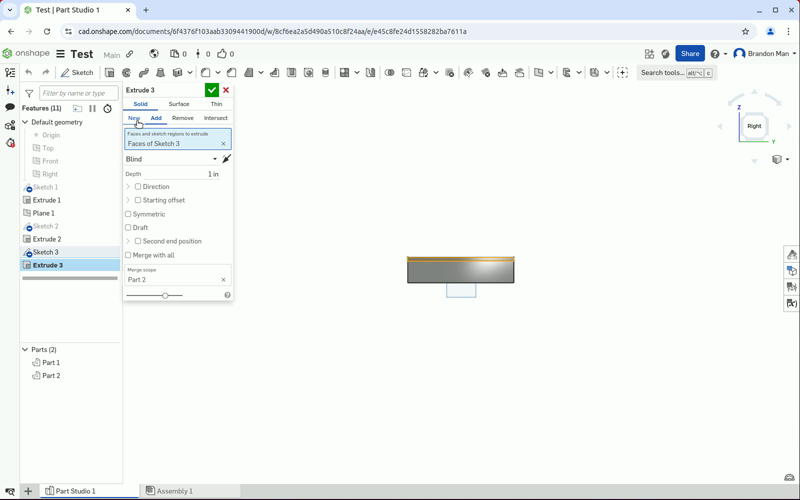
click(137, 120)
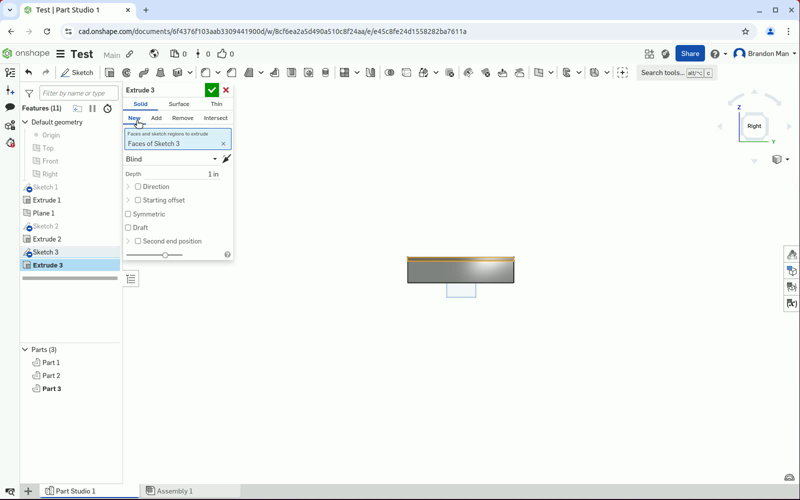
key(tab, 4)
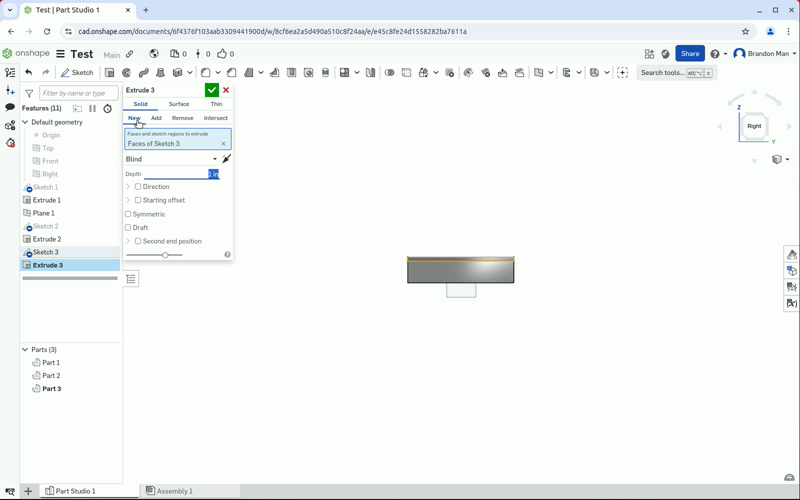
text(0.722)
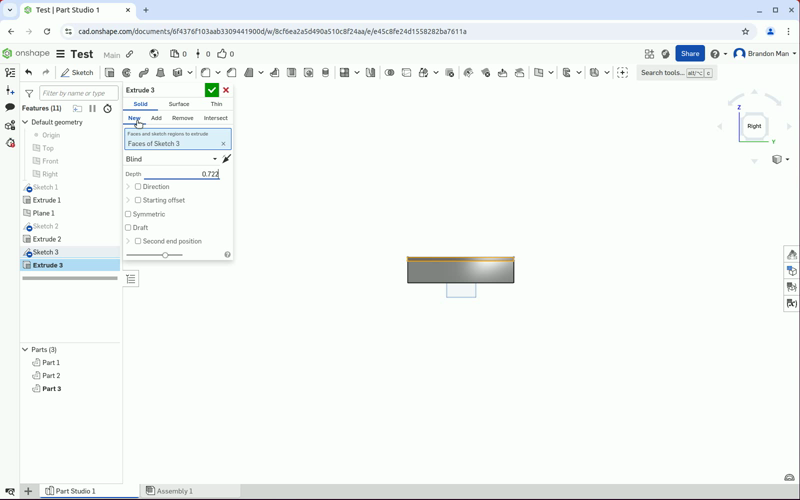
key(enter)
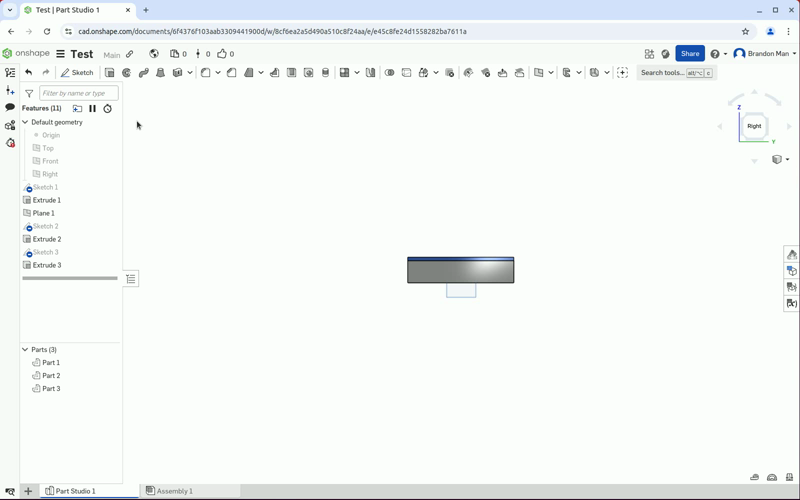
key(shift+h)
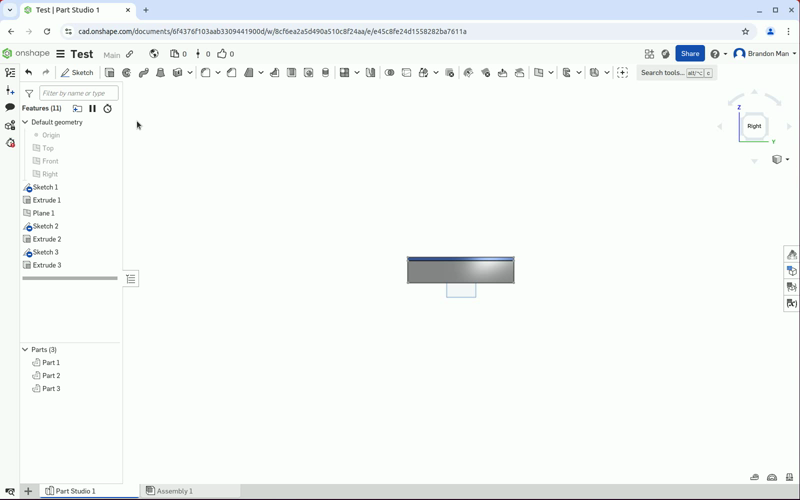
key(shift+h)
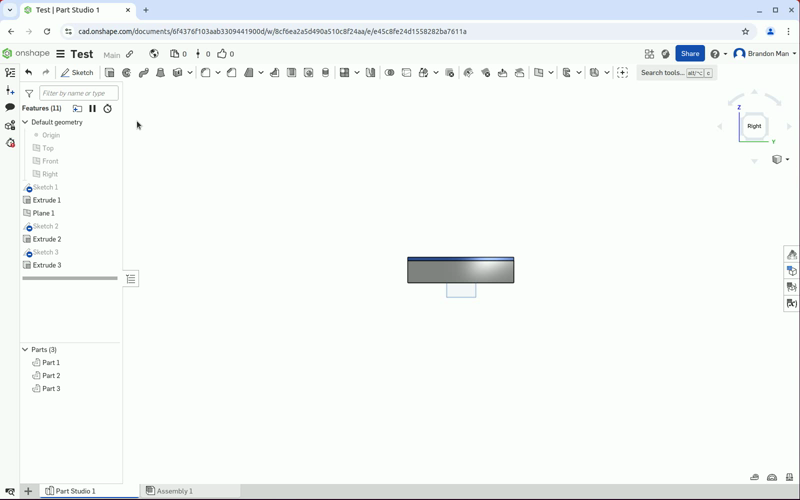
mouse_move(73, 189)
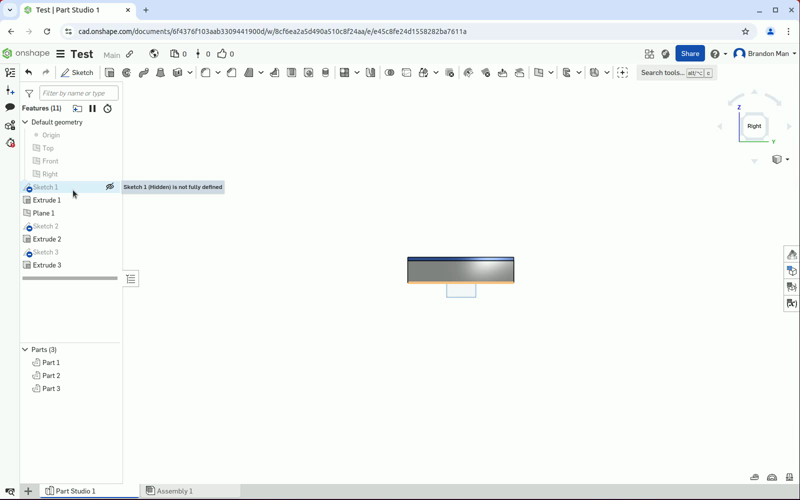
click(73, 189)
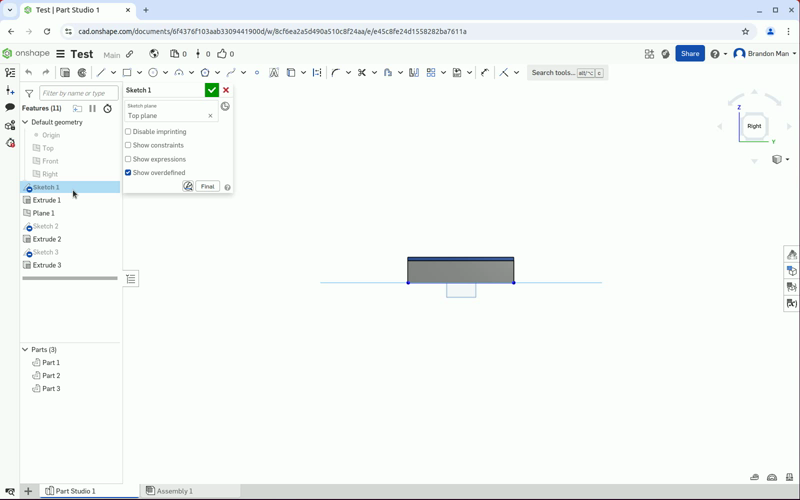
mouse_move(229, 92)
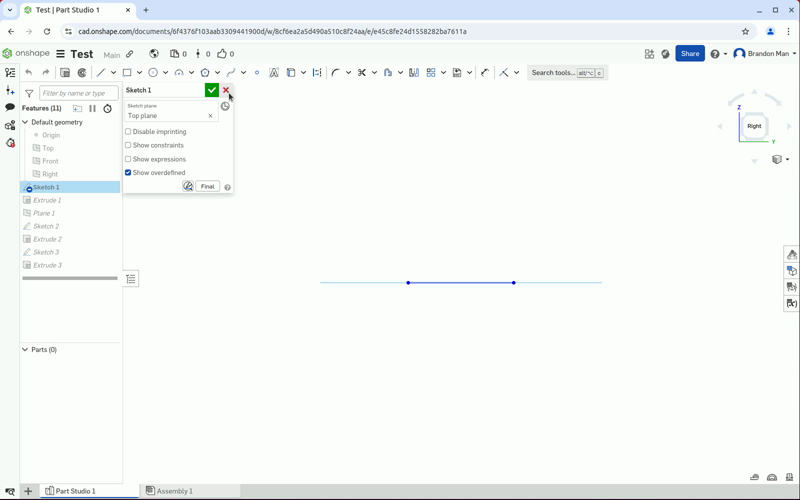
click(229, 92)
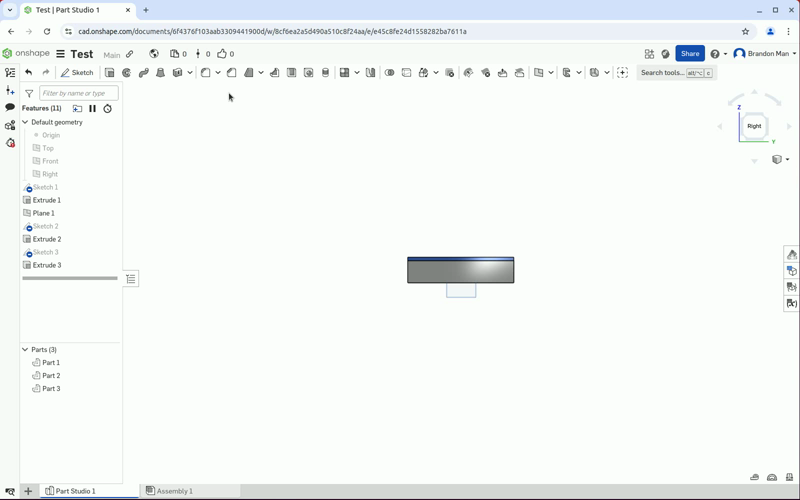
mouse_move(73, 352)
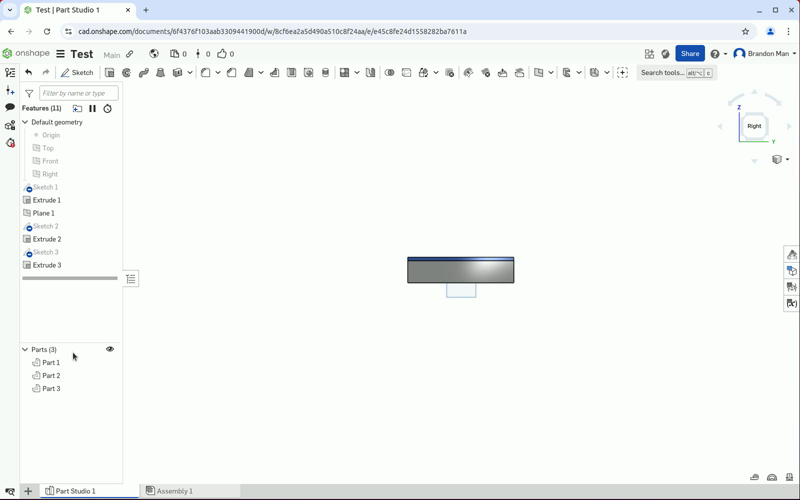
key(y)
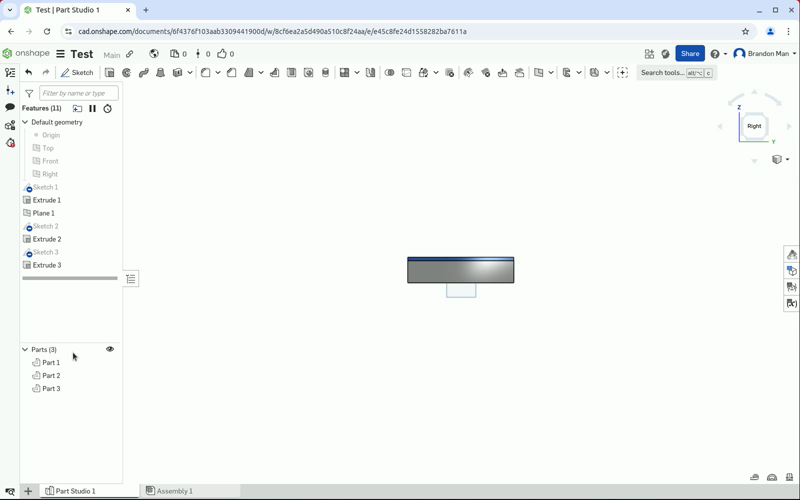
key(shift+p)
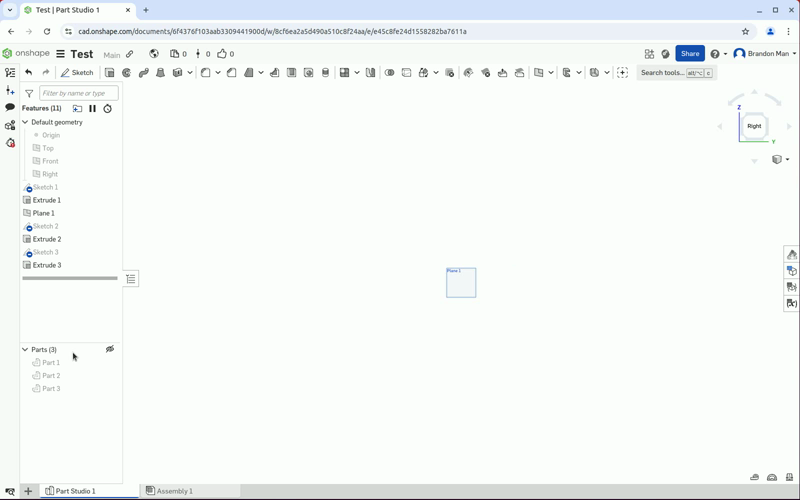
key(space)
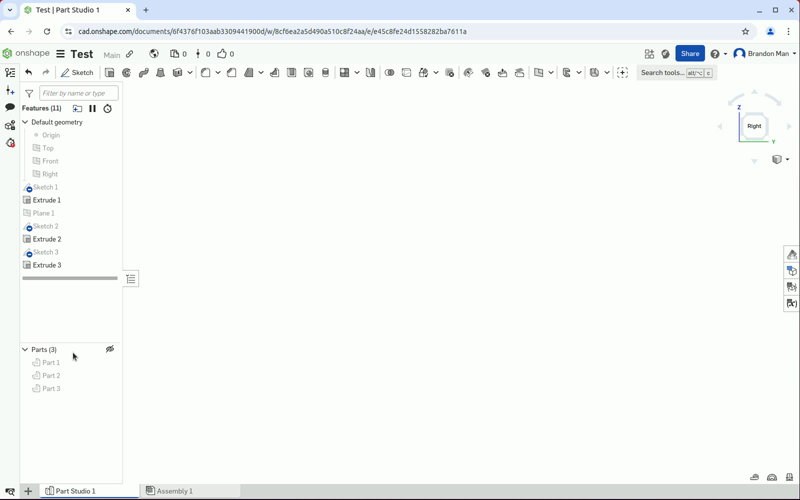
key_down(shift)
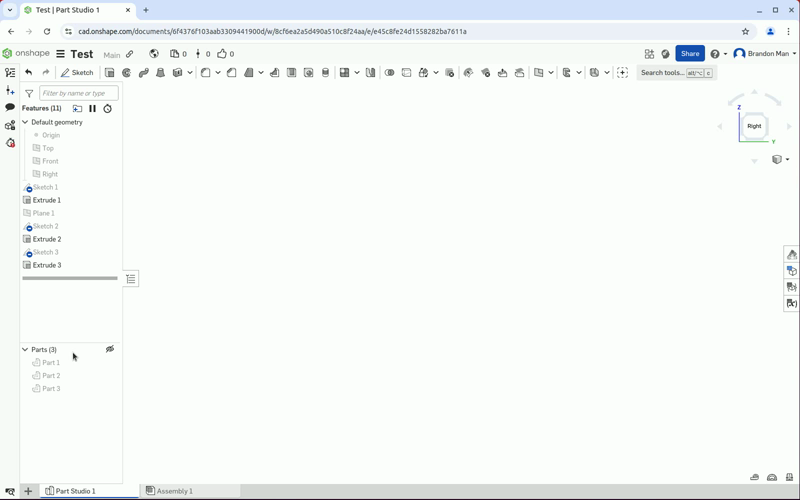
key(right)
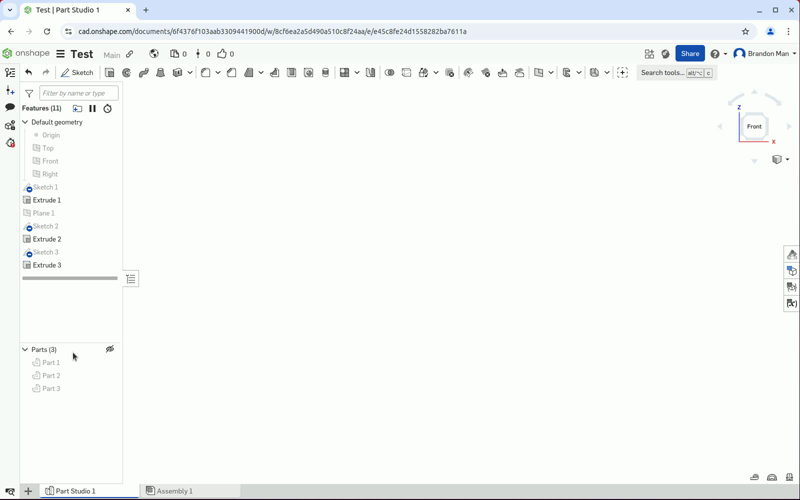
key_up(shift)
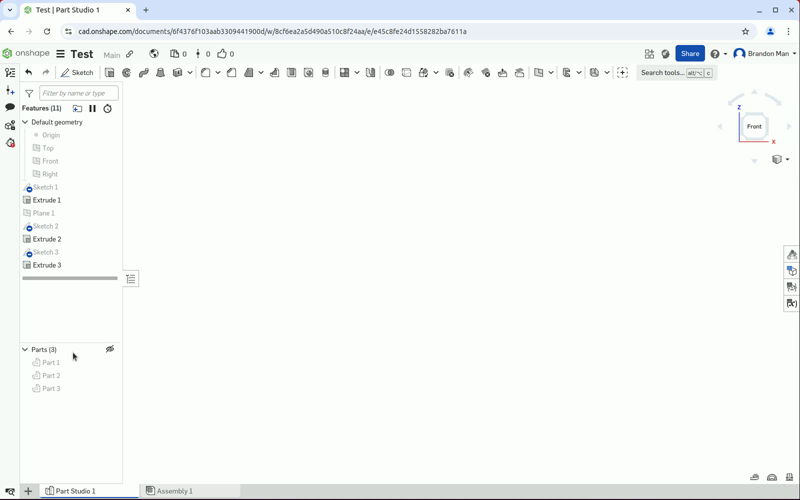
mouse_move(73, 352)
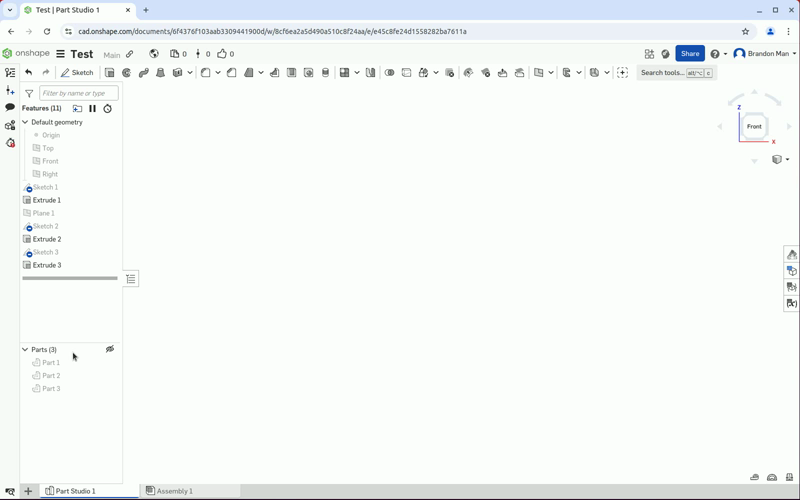
key(shift+y)
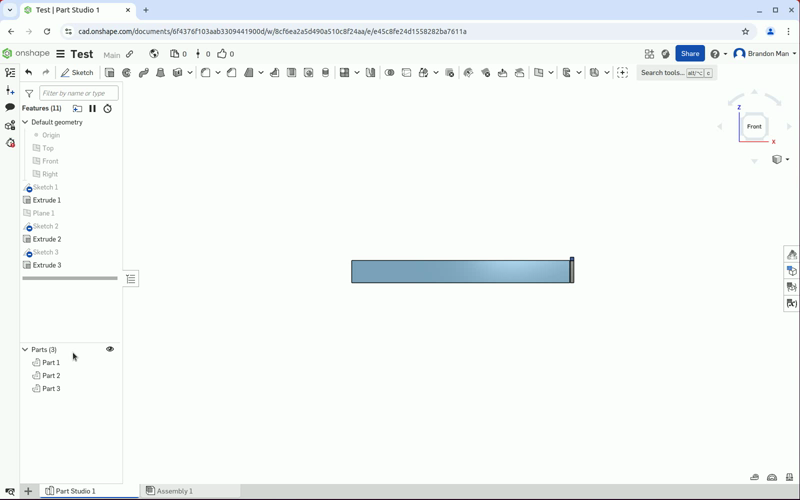
mouse_move(541, 75)
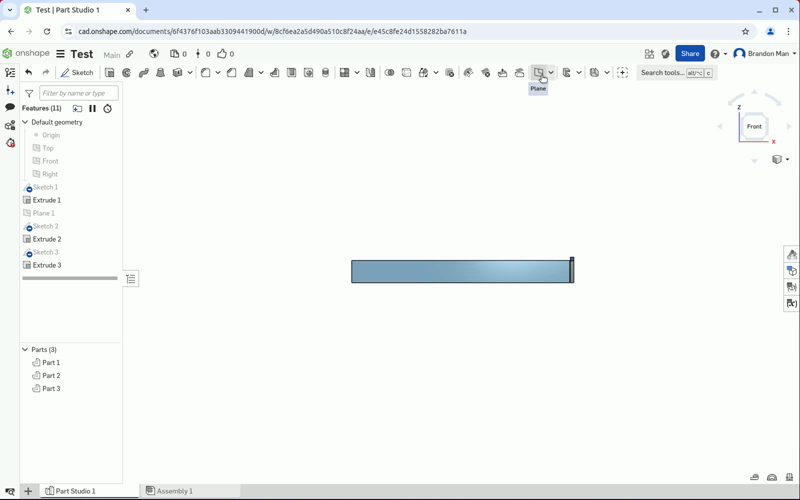
click(541, 75)
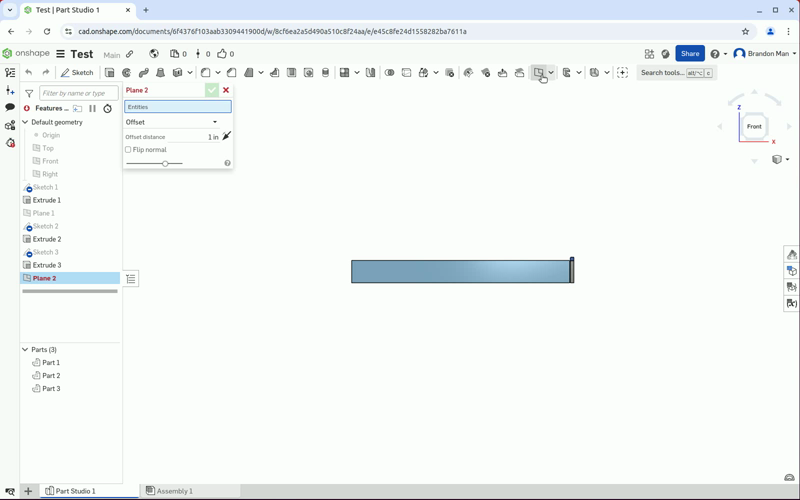
mouse_move(73, 163)
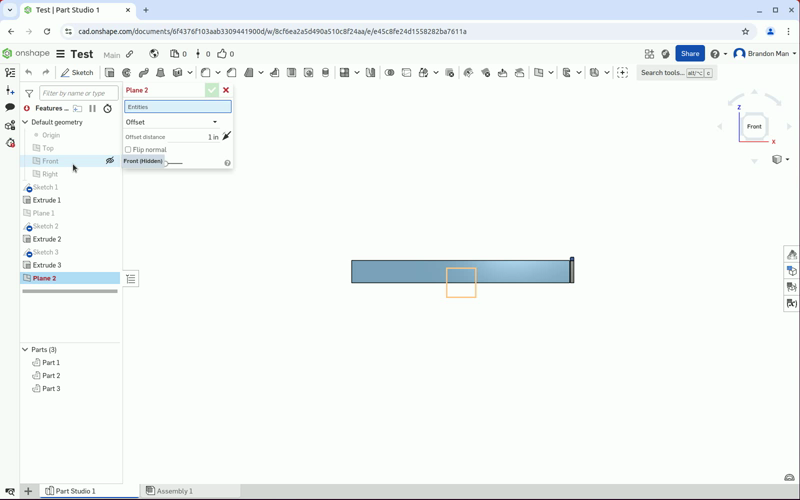
click(73, 163)
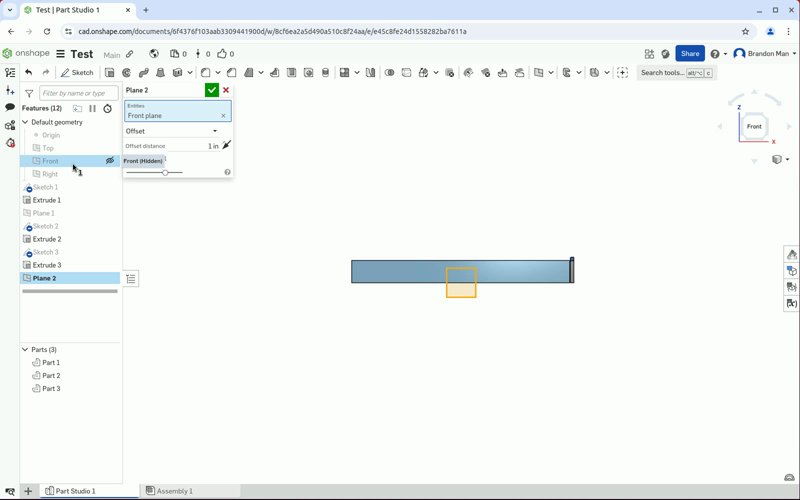
key(tab, 2)
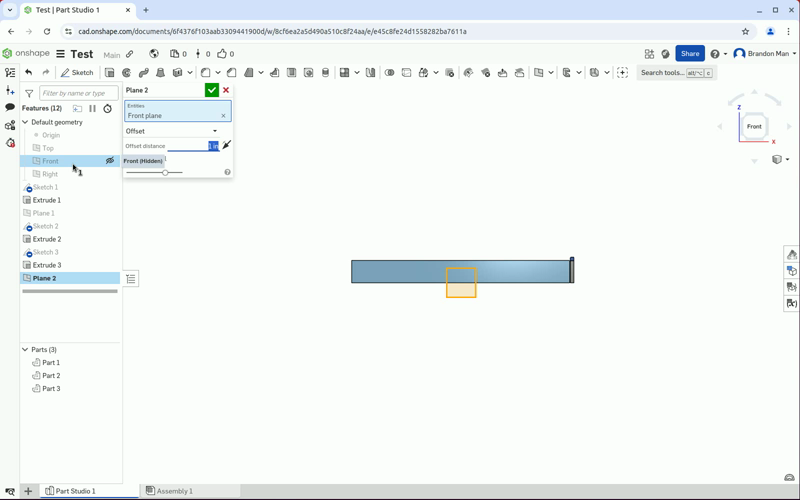
text(10.845)
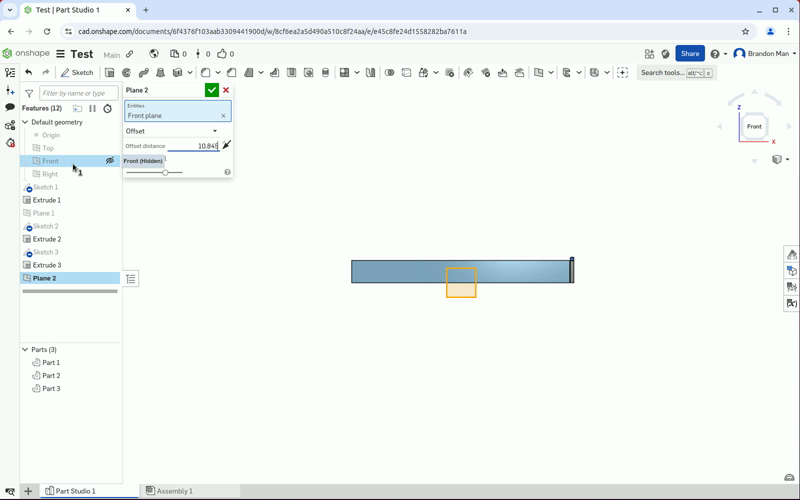
key(enter, 2)
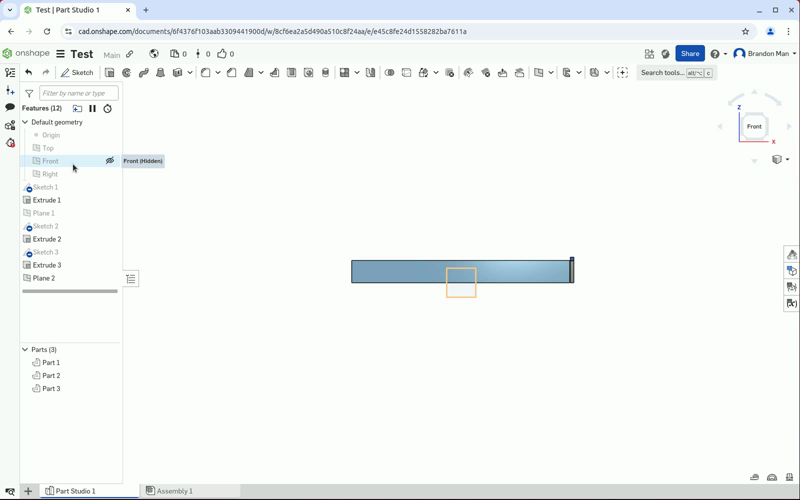
key(shift+s)
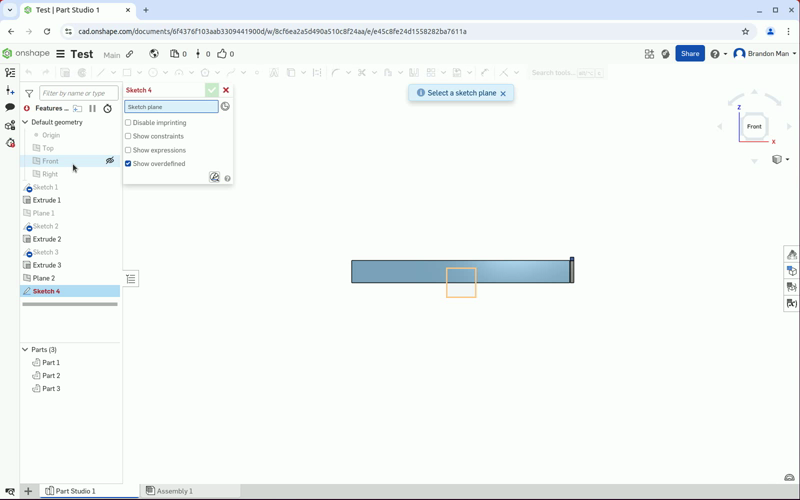
mouse_move(73, 280)
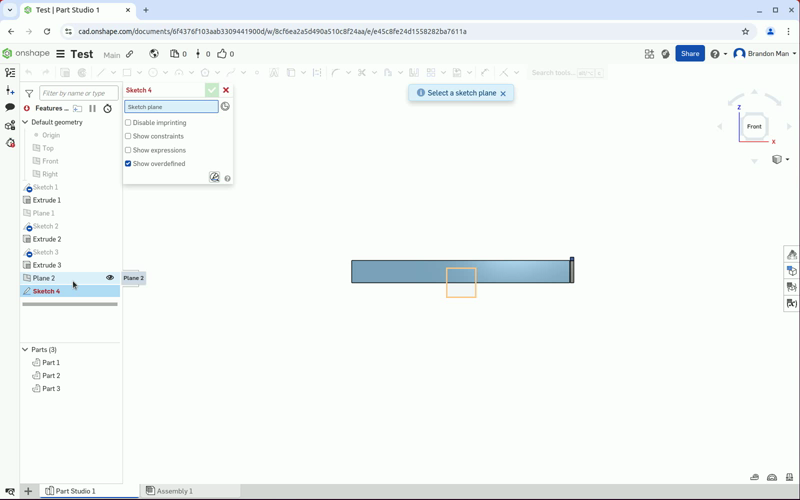
click(73, 280)
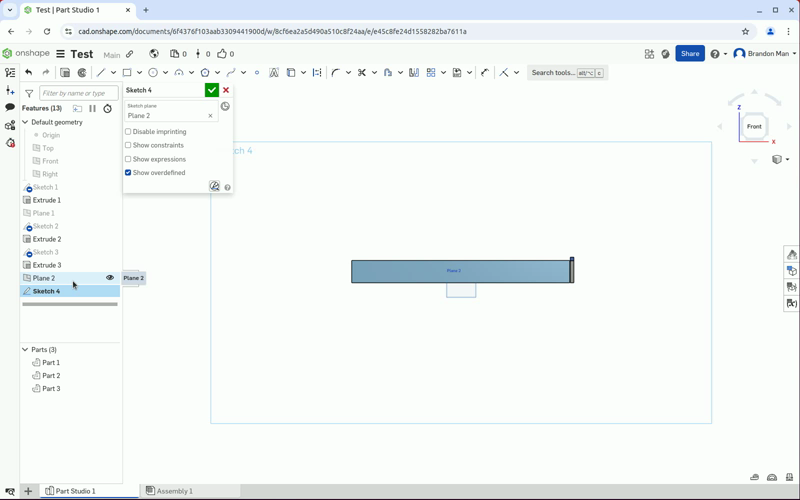
mouse_move(73, 352)
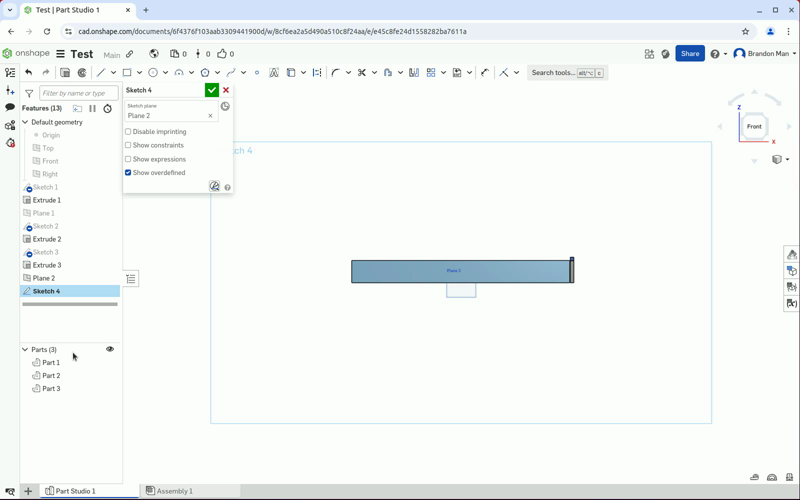
key(y)
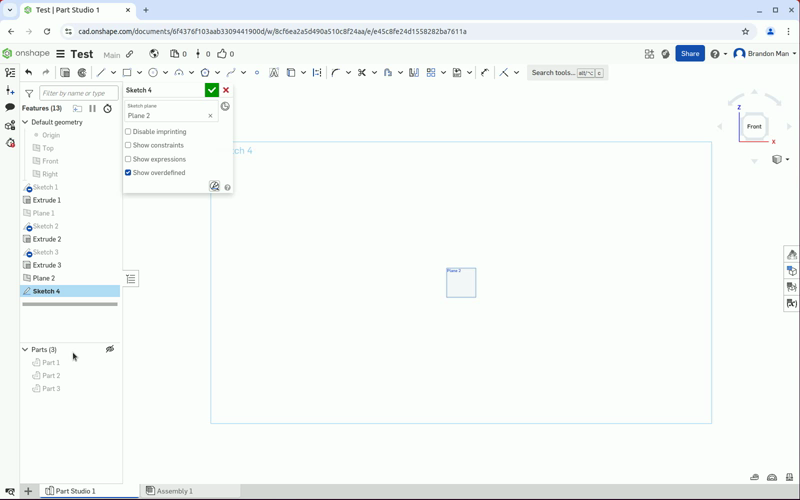
key(l)
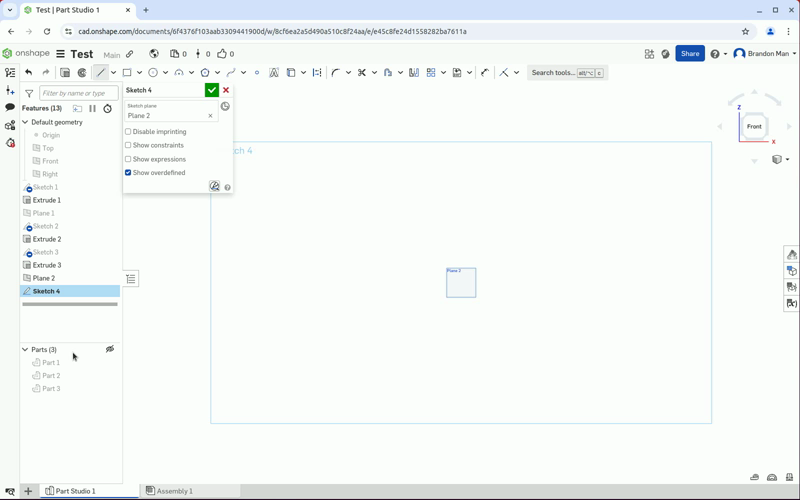
key_down(shift)
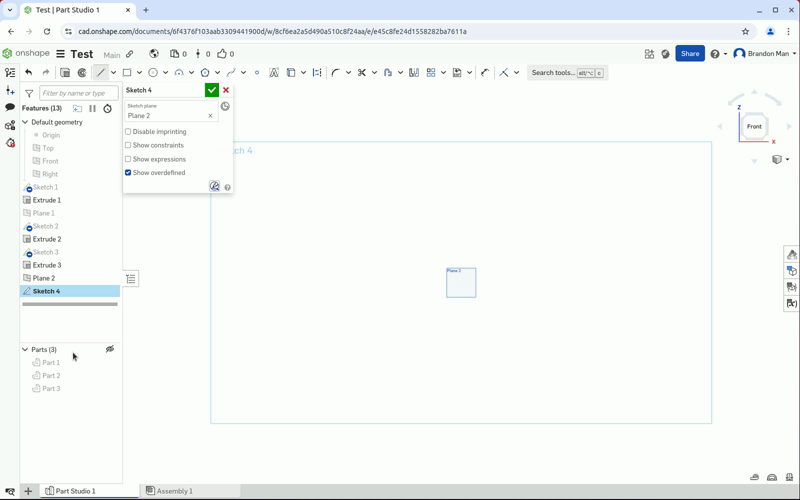
mouse_move(348, 282)
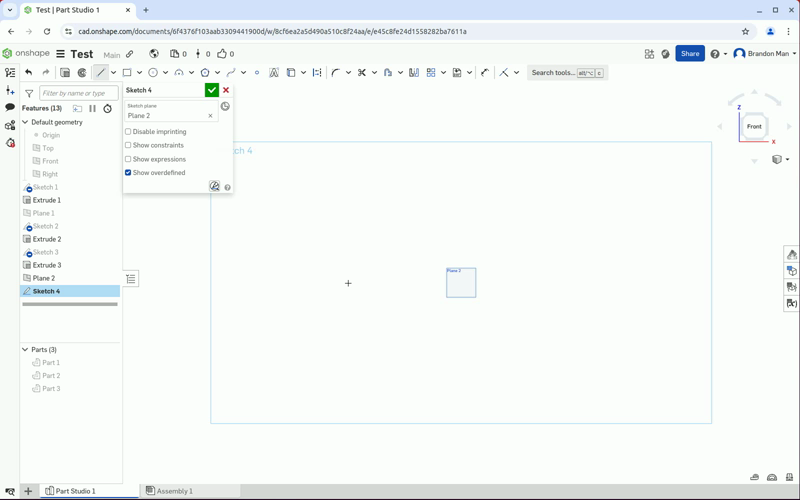
click(348, 282)
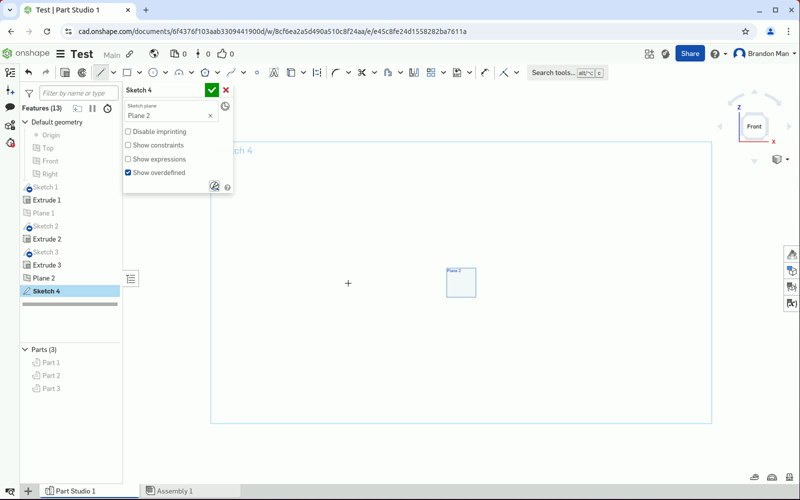
key_up(shift)
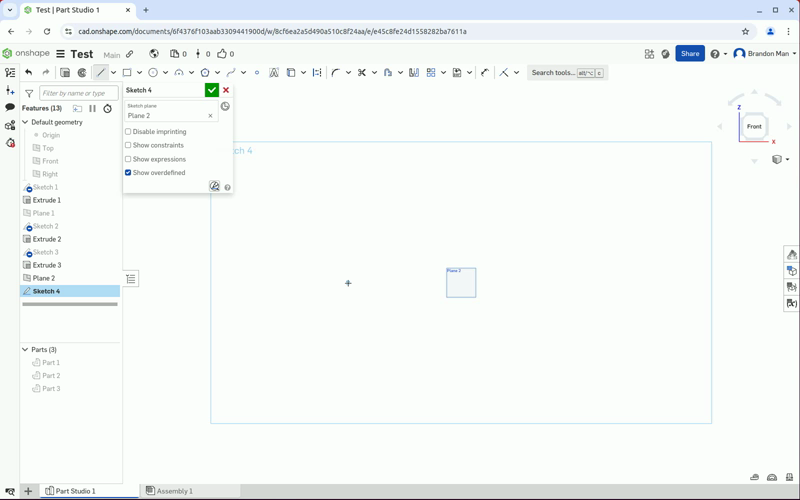
key_down(shift)
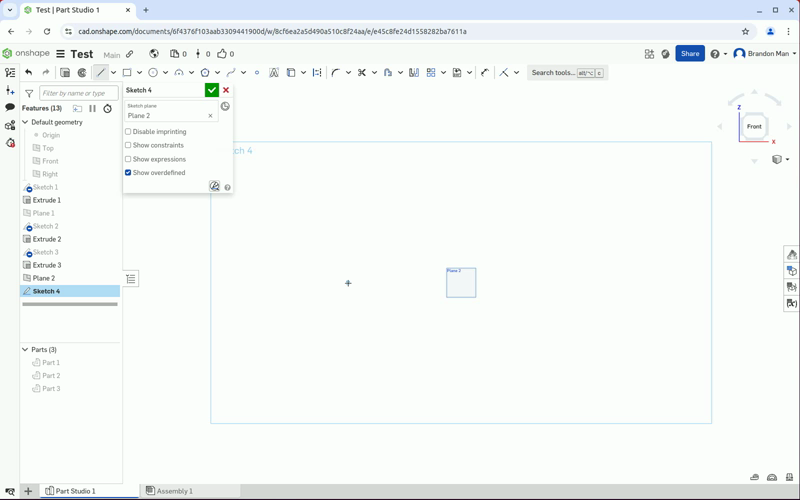
mouse_move(378, 282)
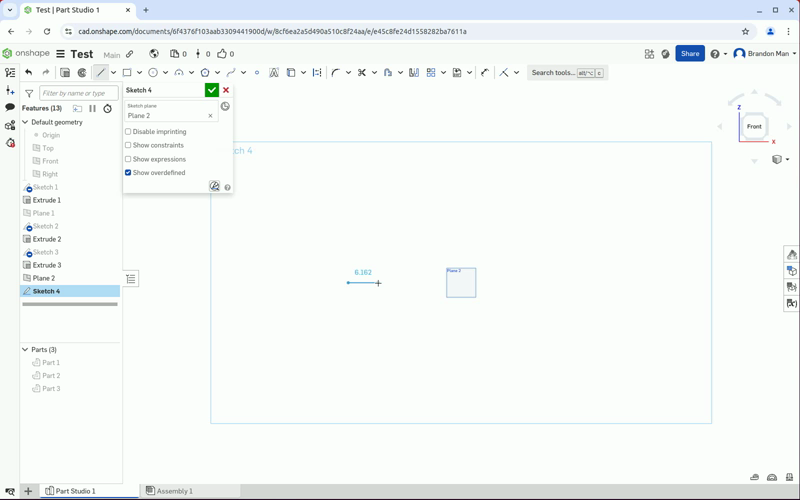
mouse_move(350, 282)
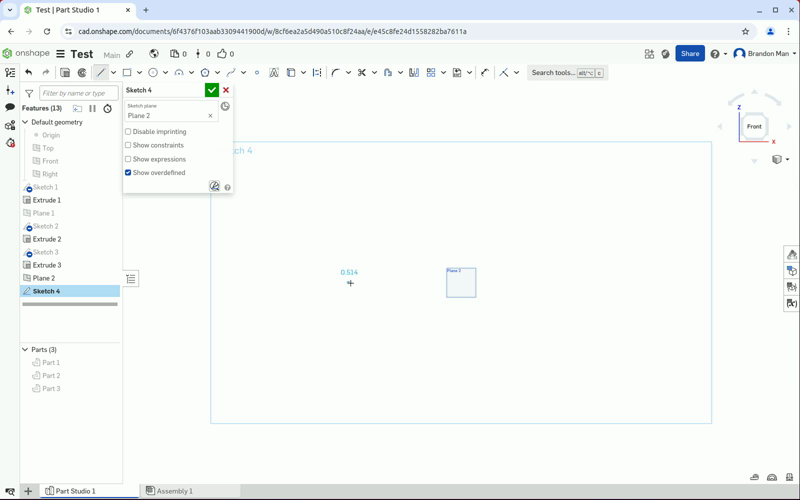
scroll(6)
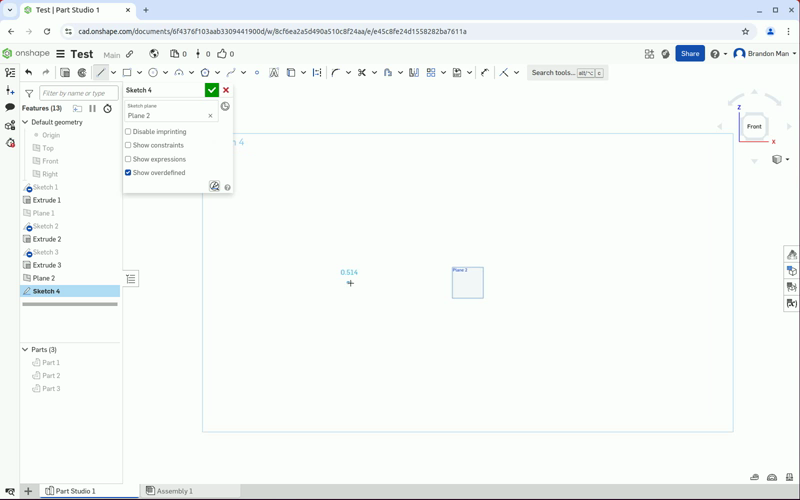
scroll(6)
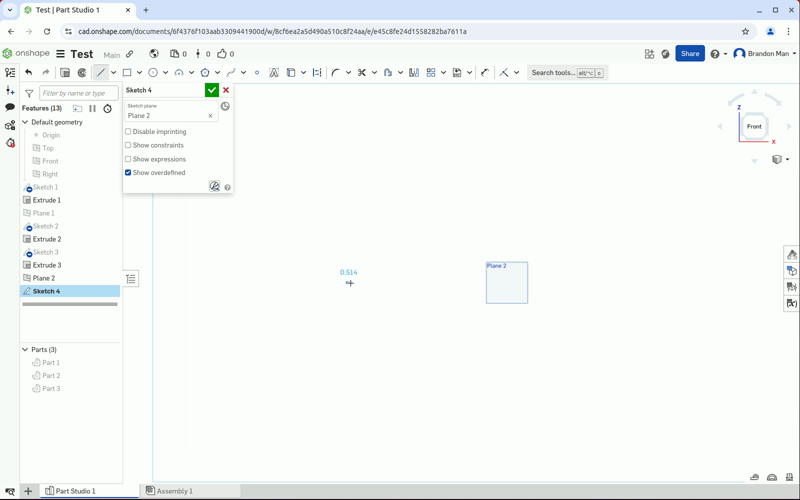
scroll(6)
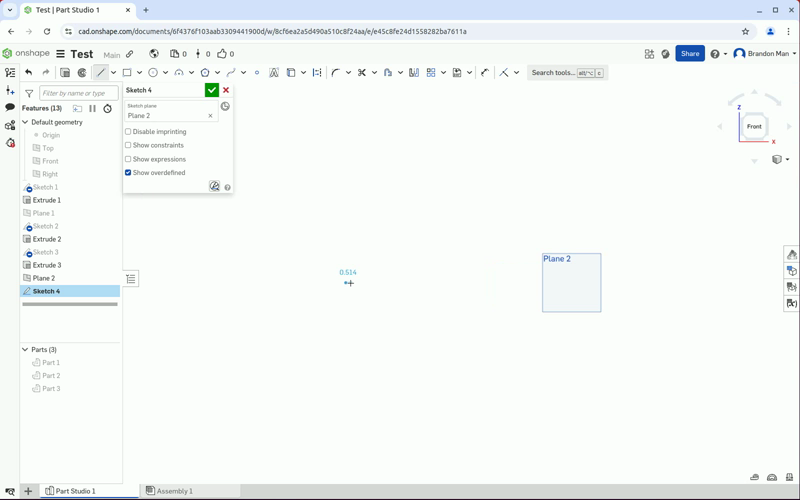
scroll(6)
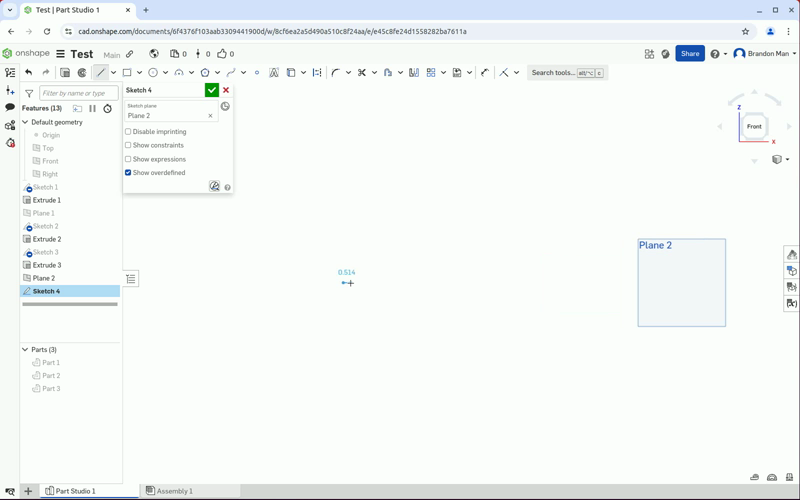
scroll(6)
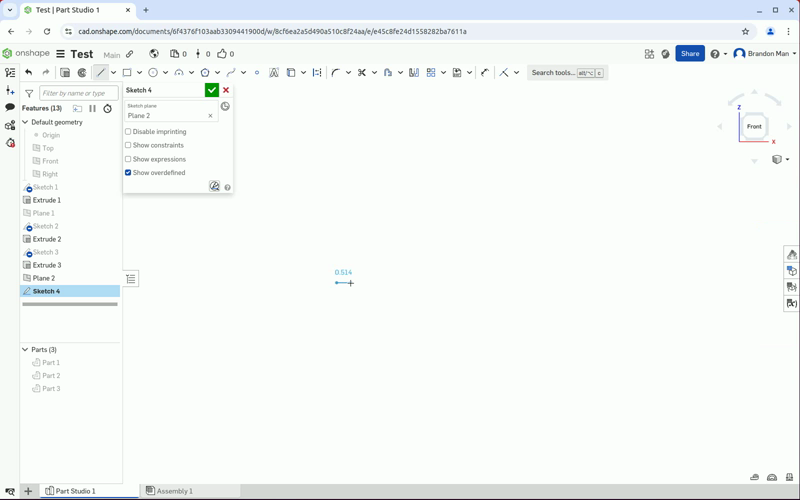
scroll(6)
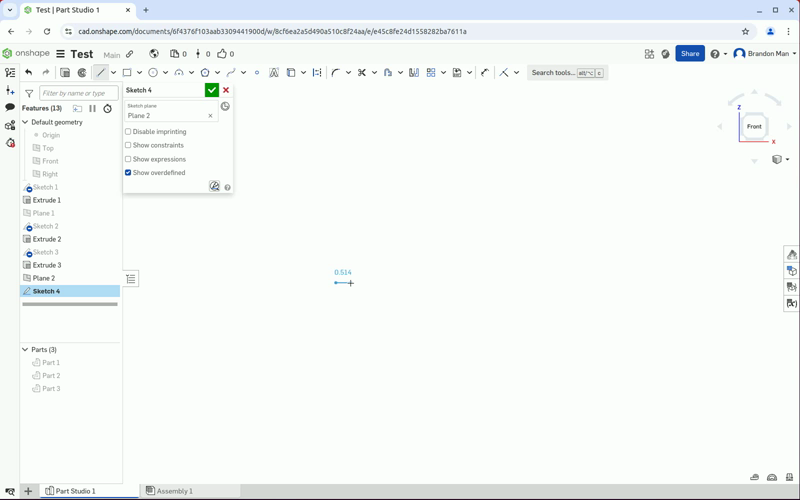
scroll(6)
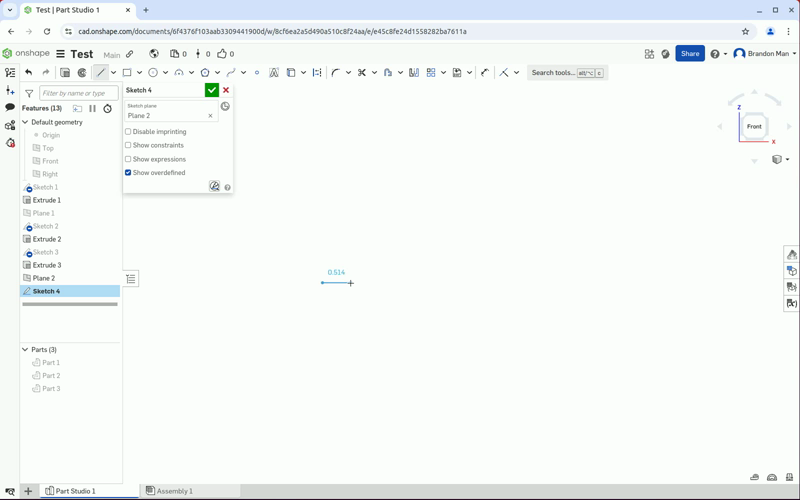
click(350, 282)
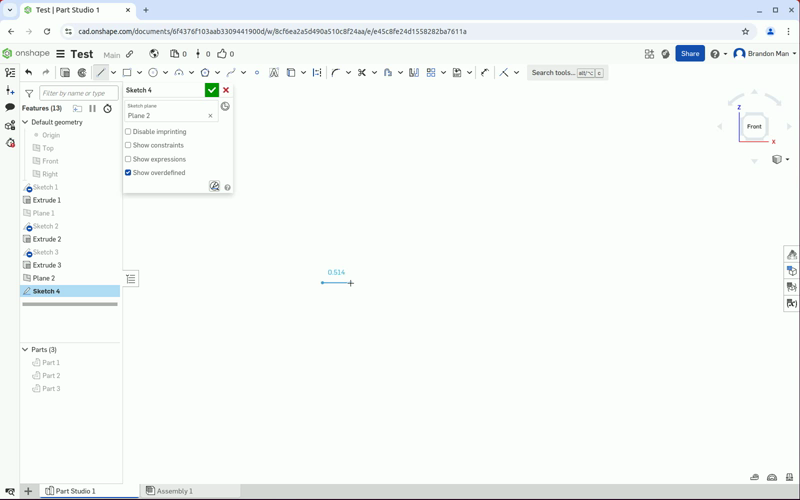
scroll(-6)
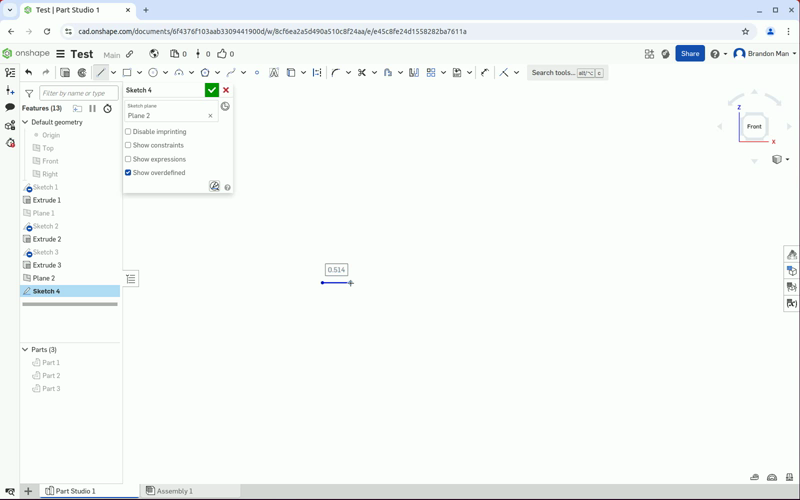
scroll(-6)
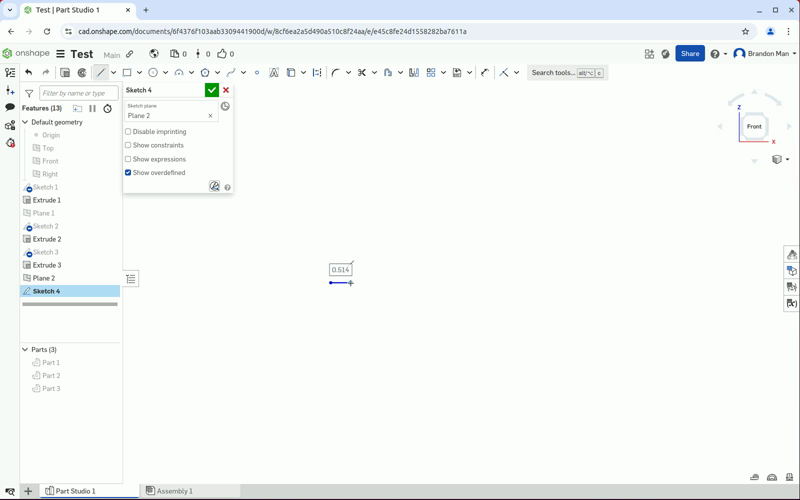
scroll(-6)
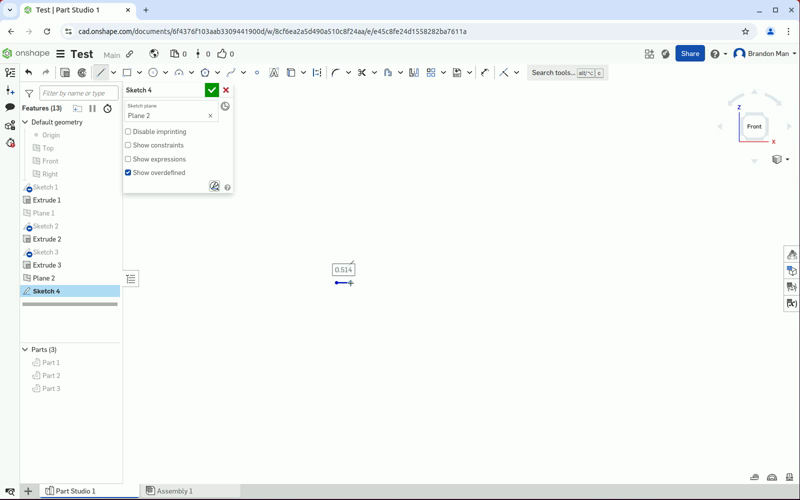
scroll(-6)
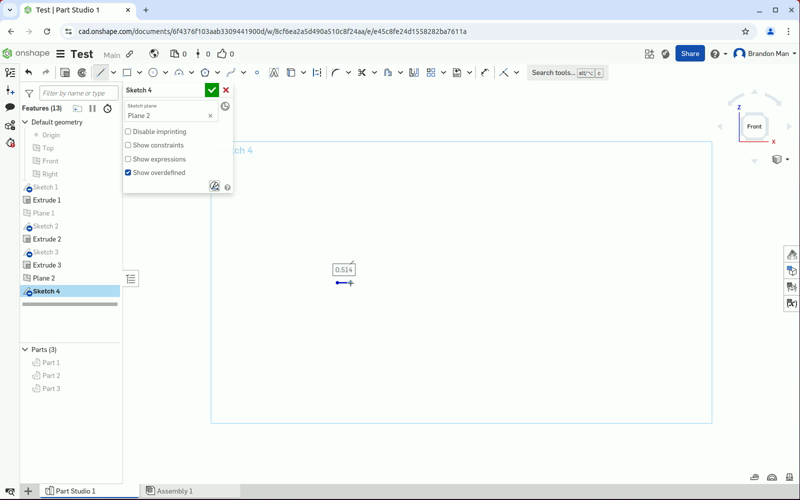
scroll(-6)
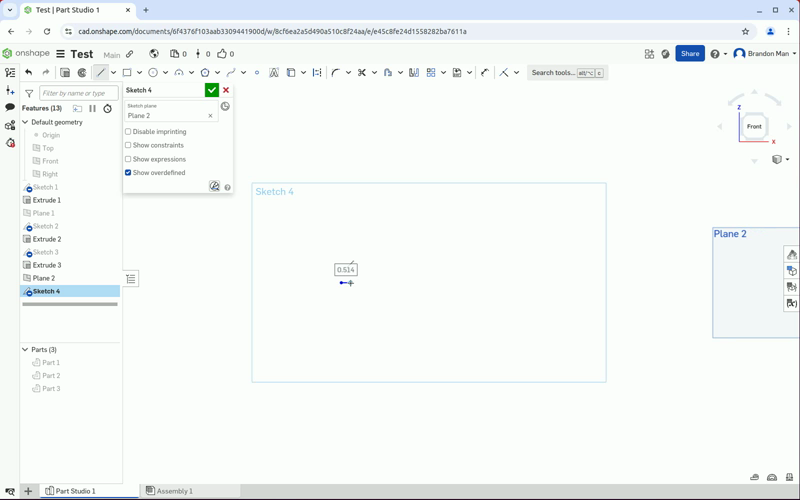
scroll(-6)
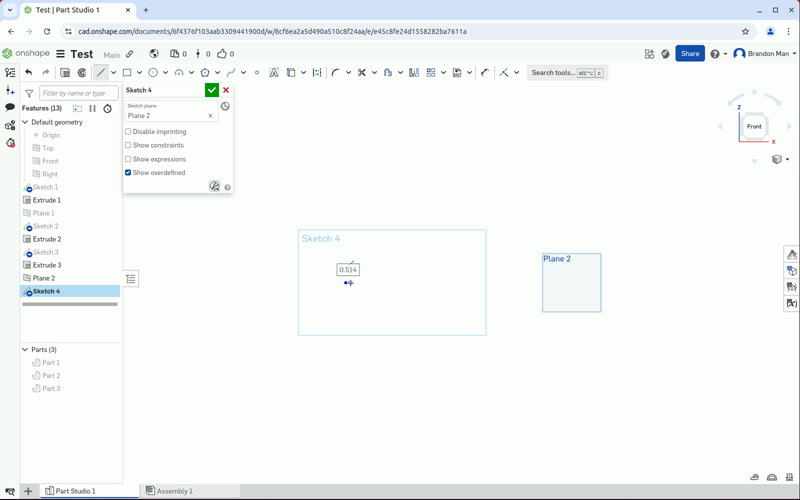
scroll(-6)
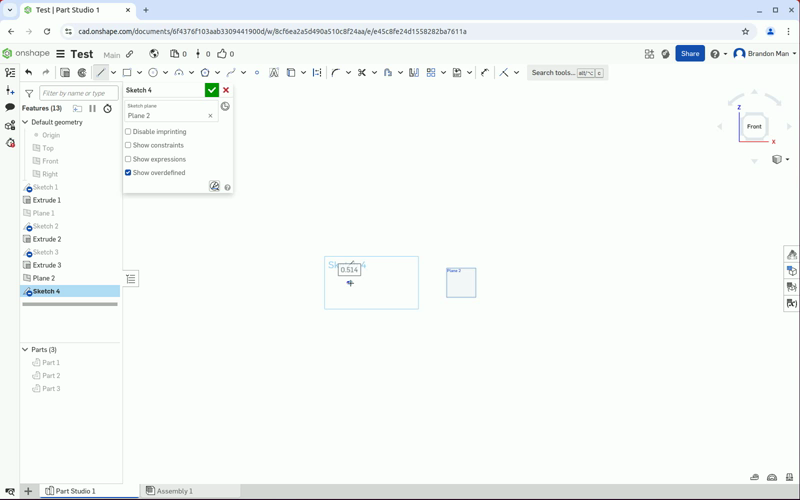
key_up(shift)
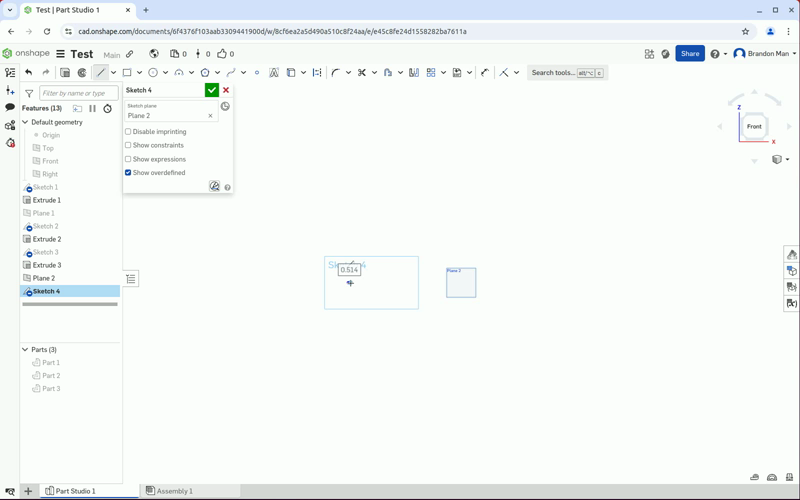
key_down(shift)
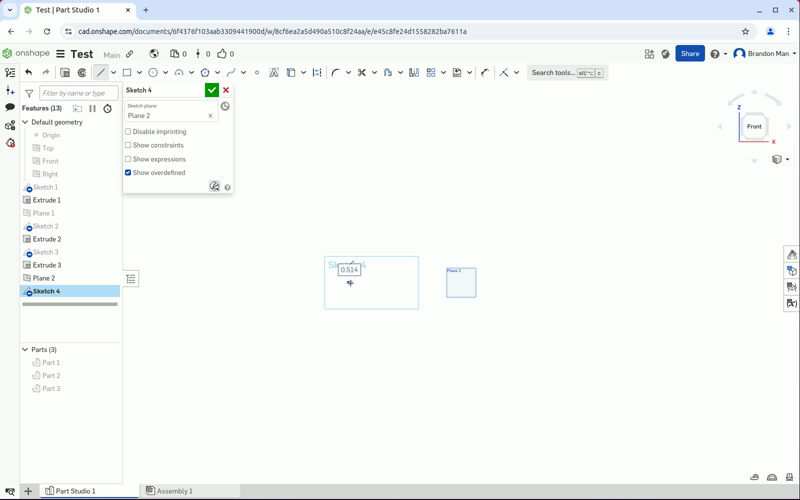
mouse_move(380, 282)
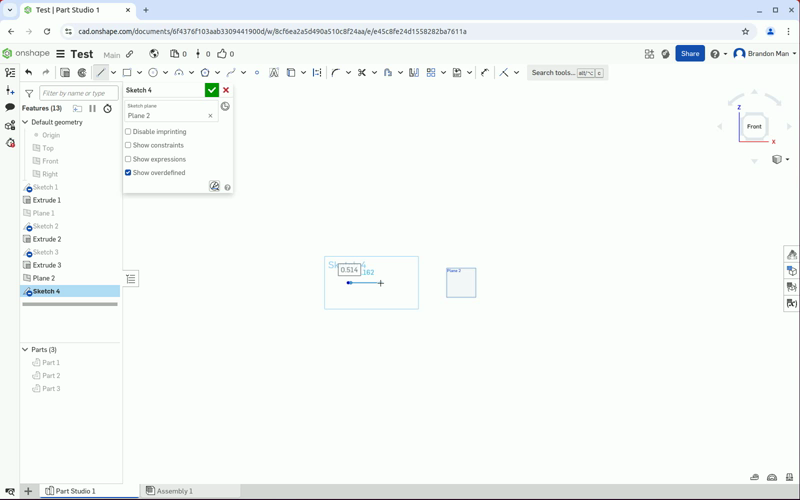
mouse_move(350, 259)
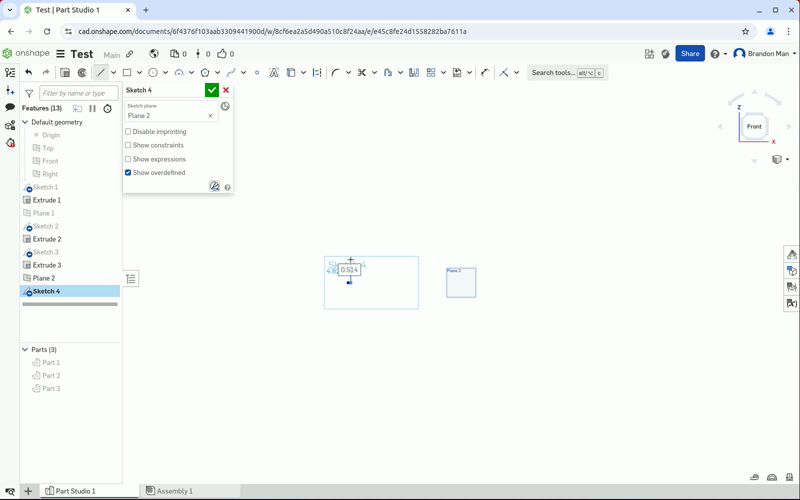
click(350, 259)
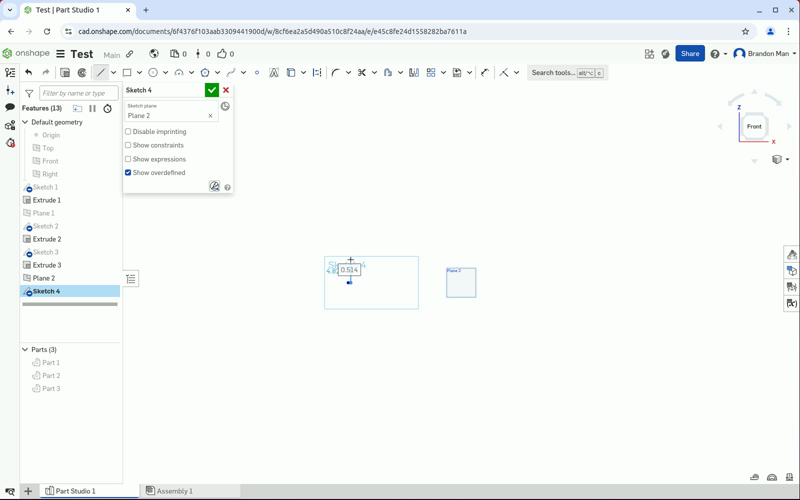
key_up(shift)
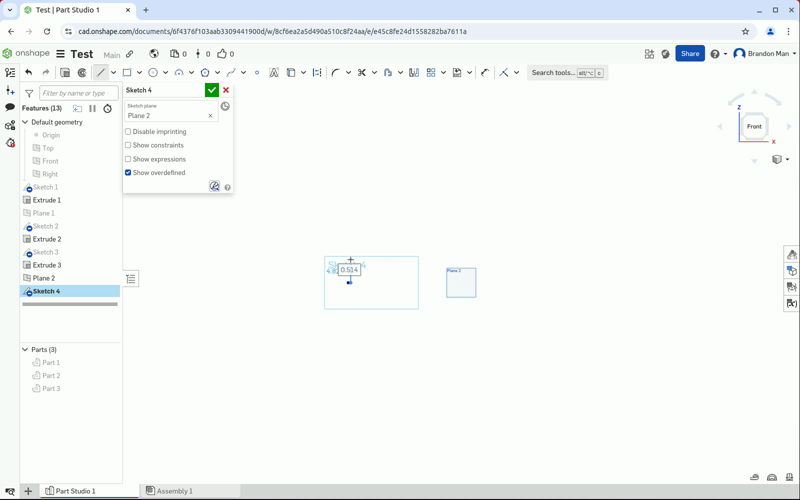
key_down(shift)
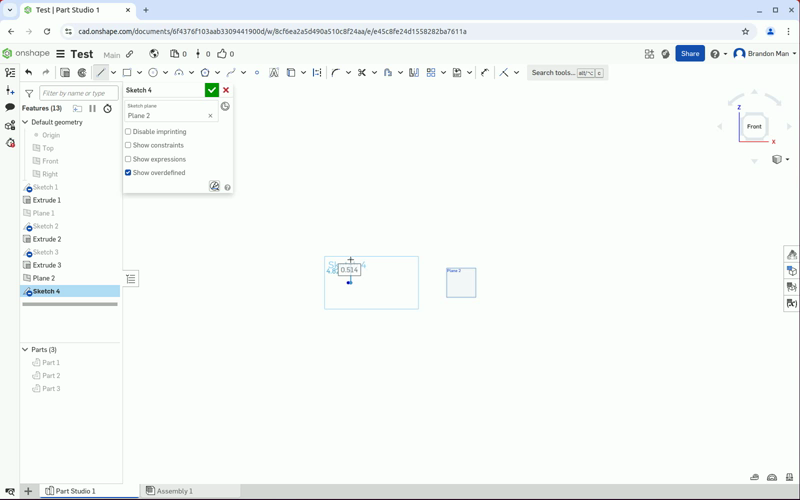
mouse_move(569, 259)
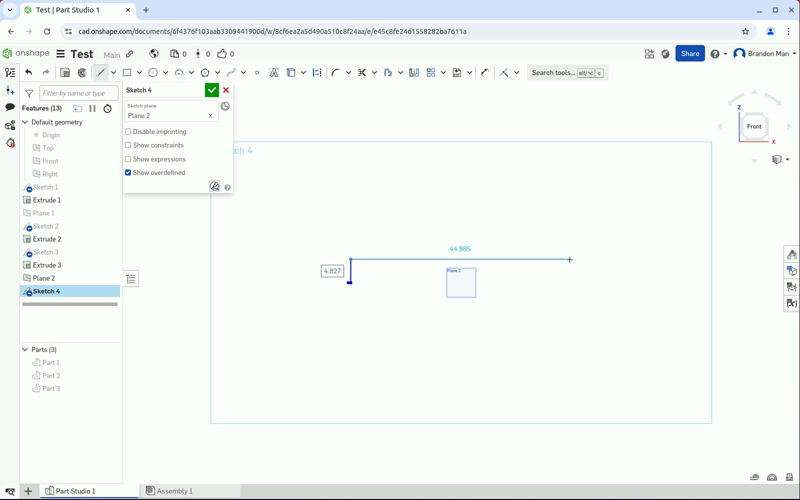
click(569, 259)
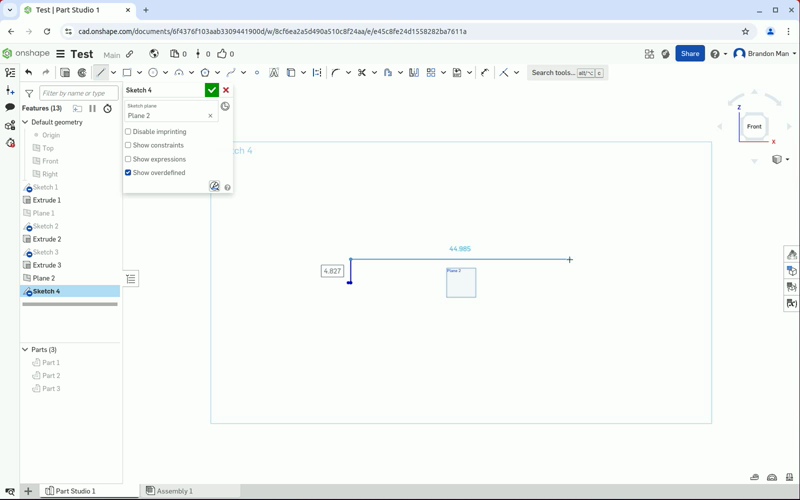
key_up(shift)
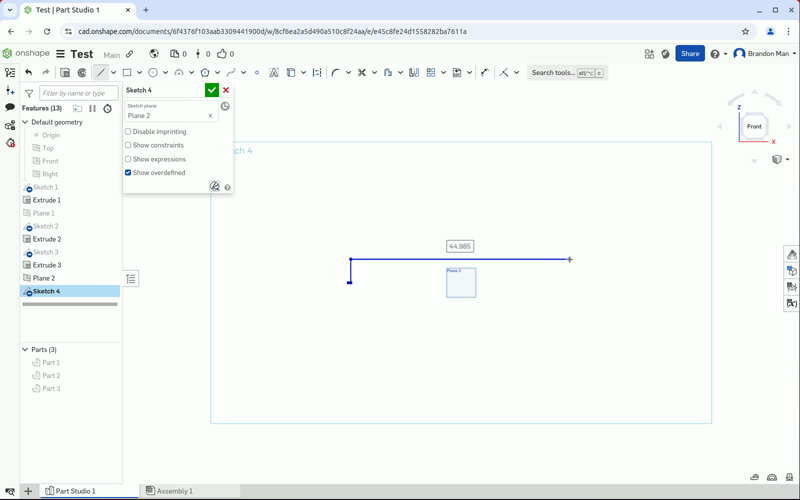
key_down(shift)
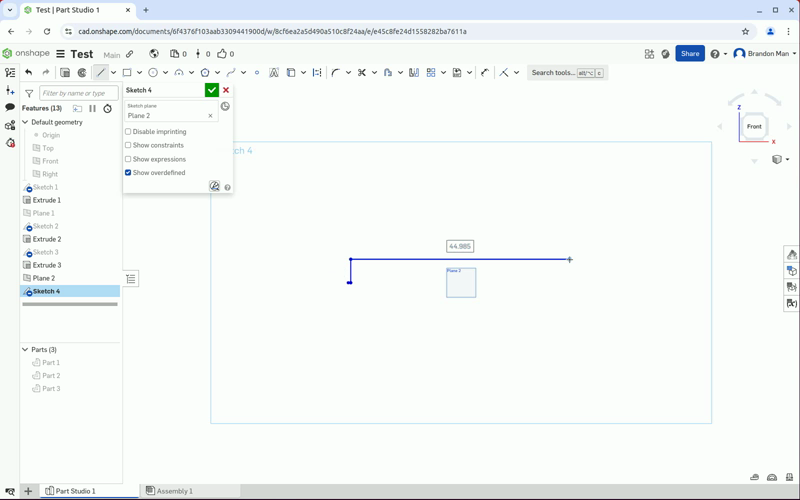
mouse_move(589, 259)
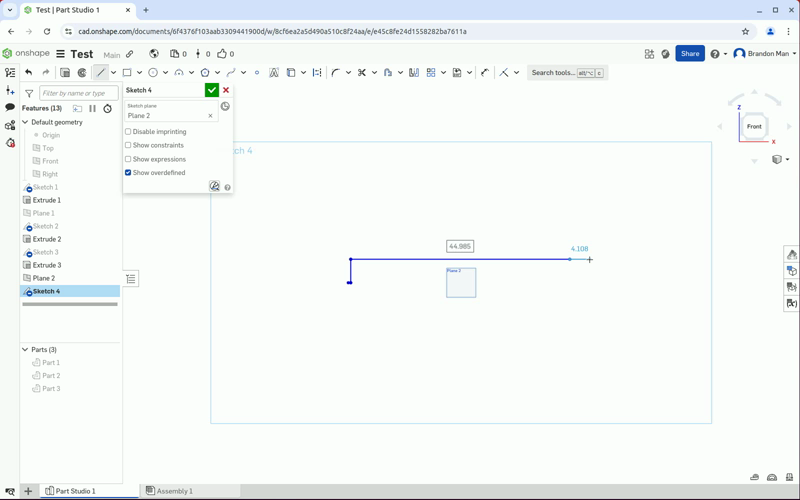
mouse_move(569, 282)
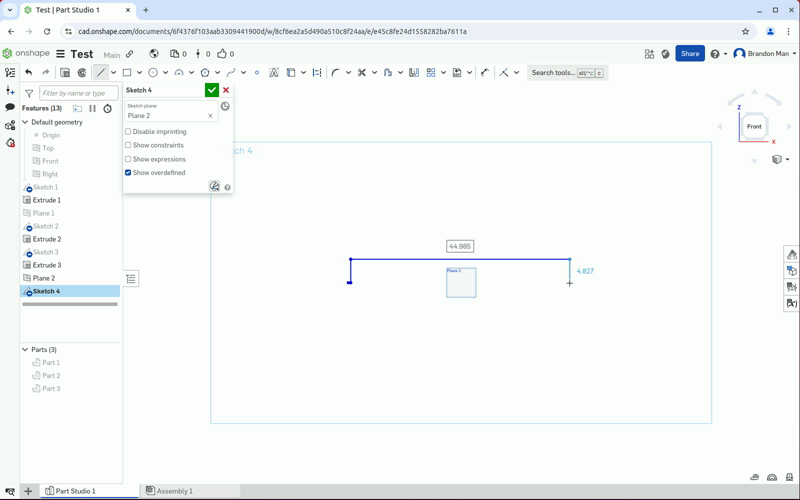
click(569, 282)
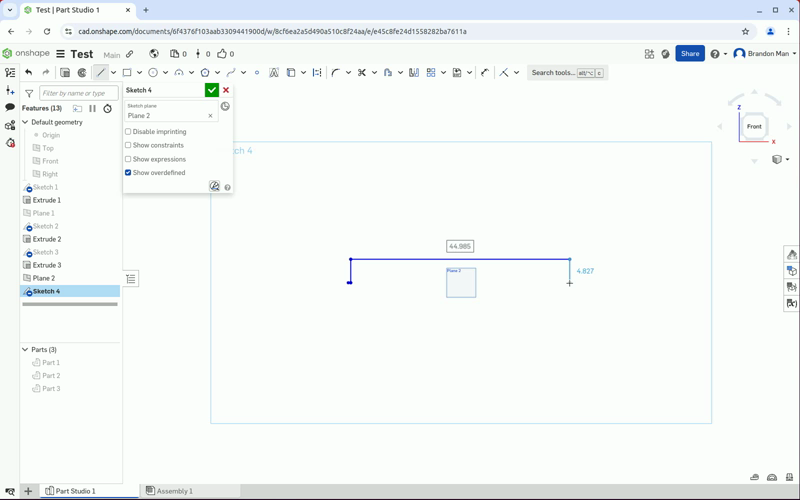
key_up(shift)
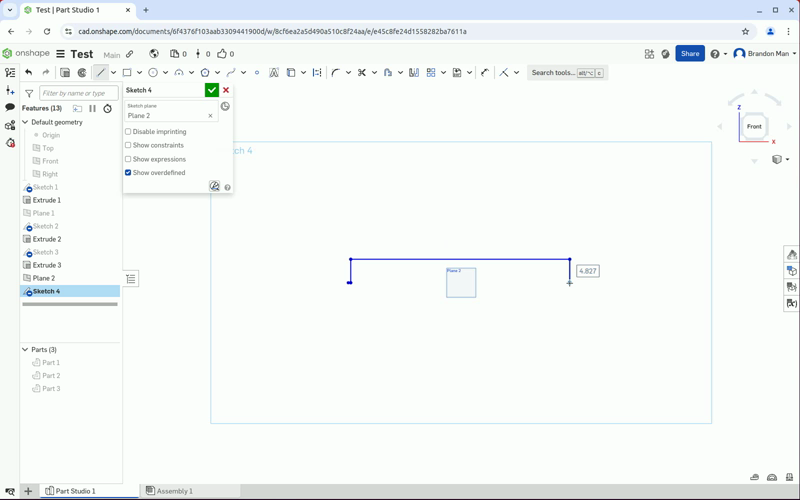
key_down(shift)
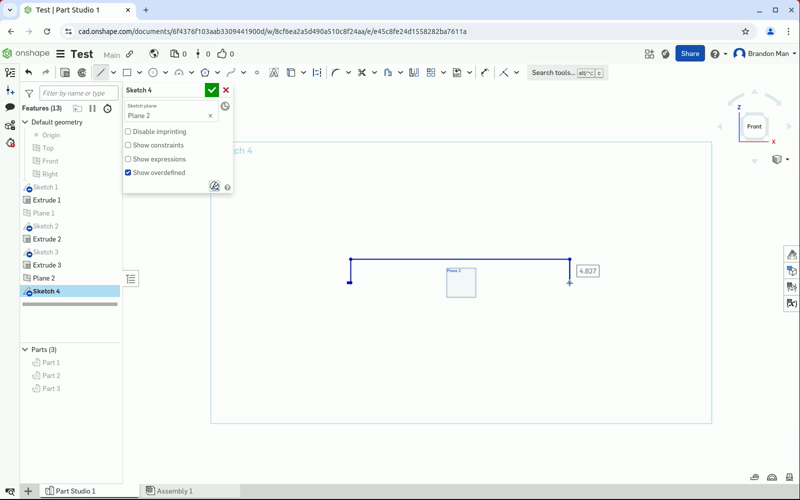
mouse_move(589, 282)
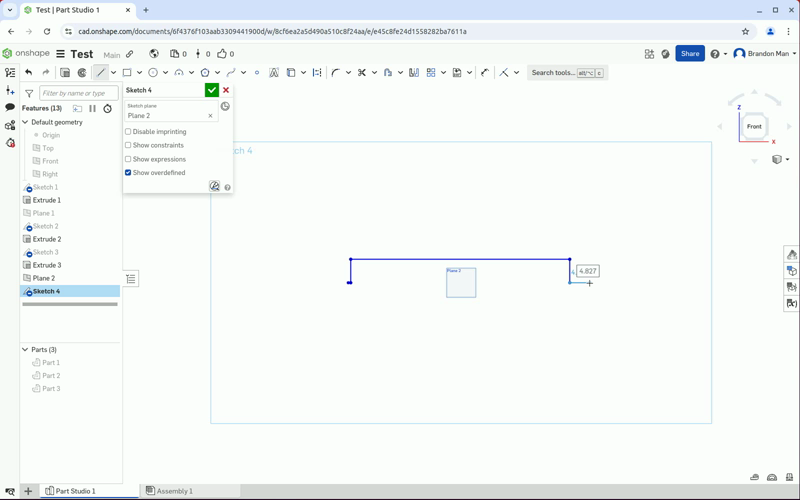
mouse_move(572, 282)
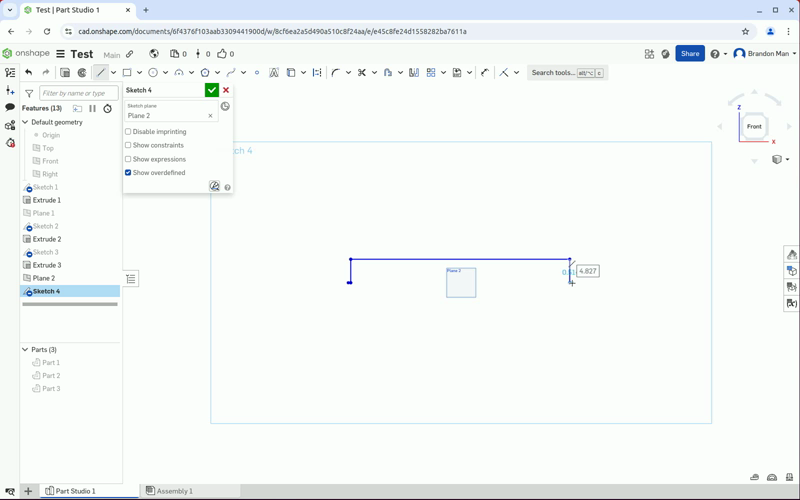
scroll(6)
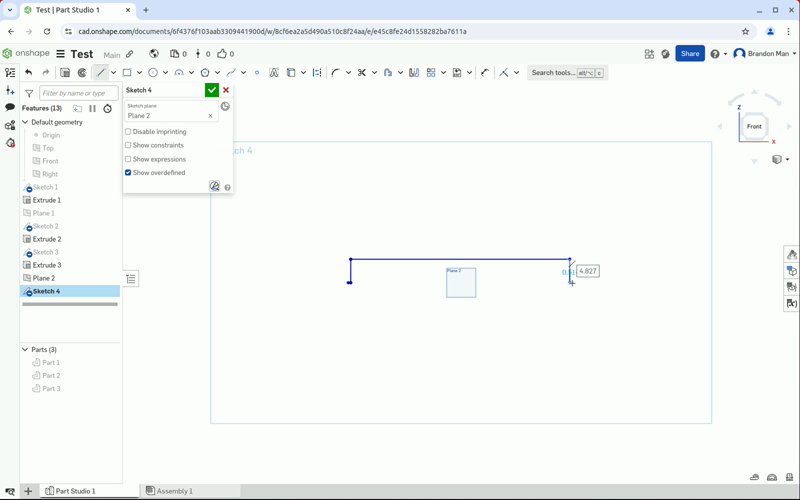
scroll(6)
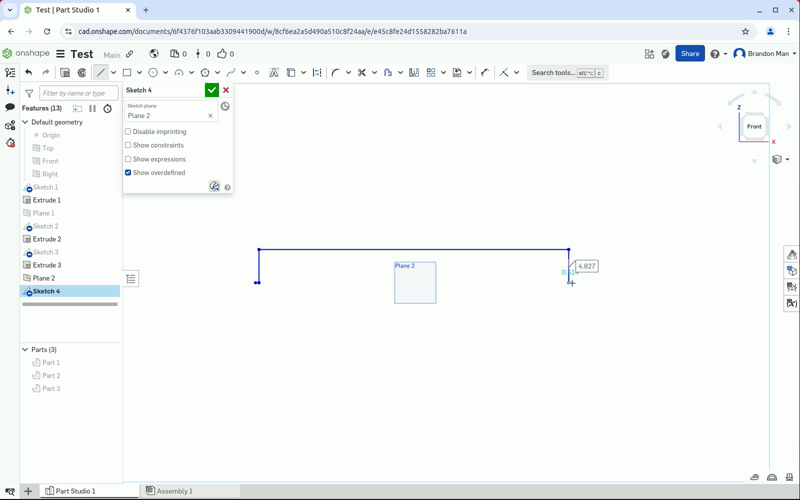
scroll(6)
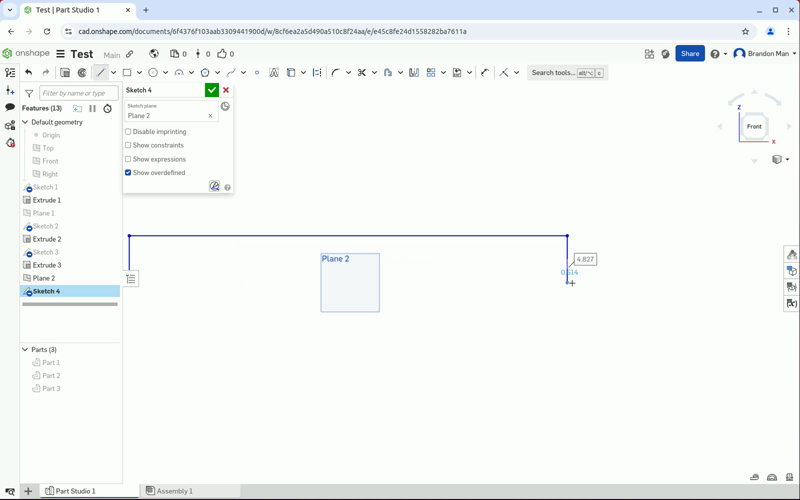
scroll(6)
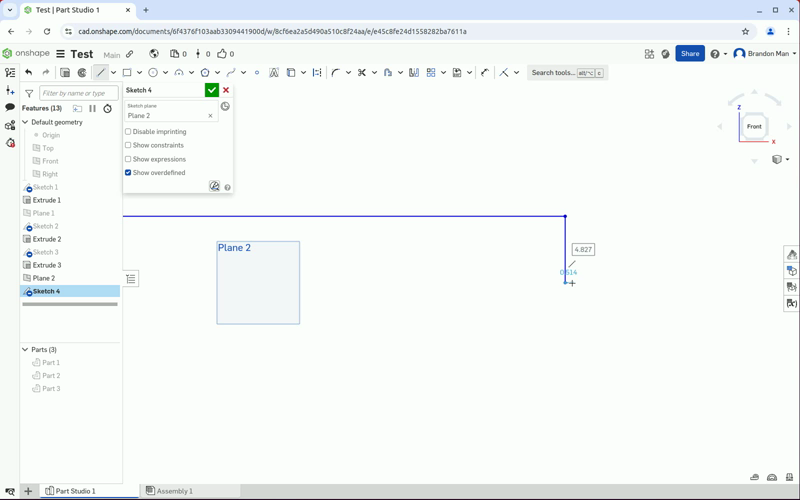
scroll(6)
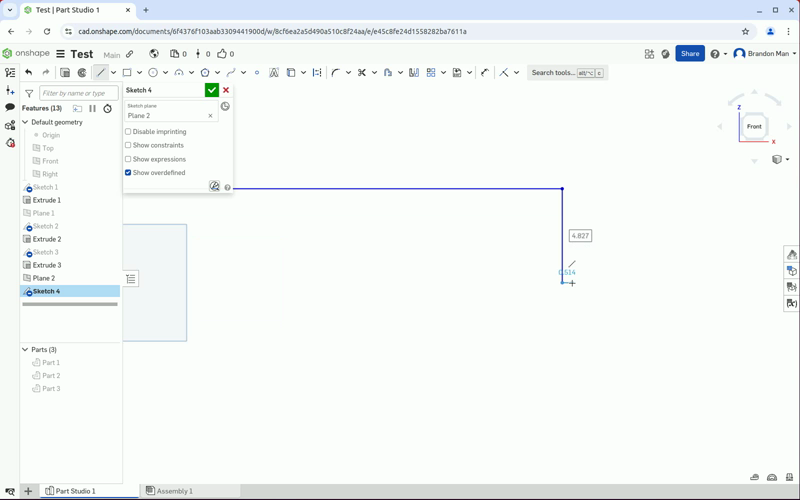
scroll(6)
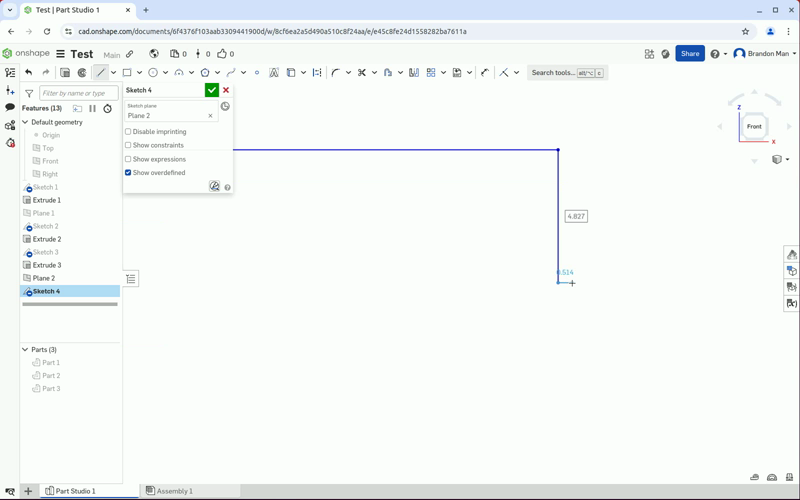
scroll(6)
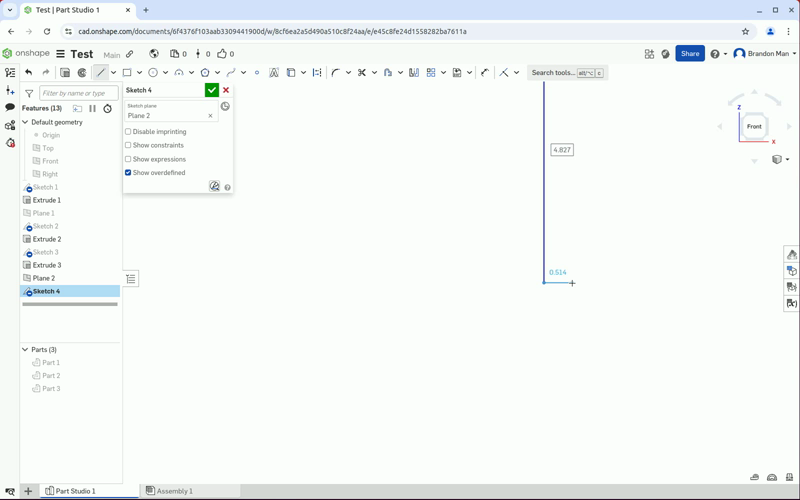
click(572, 282)
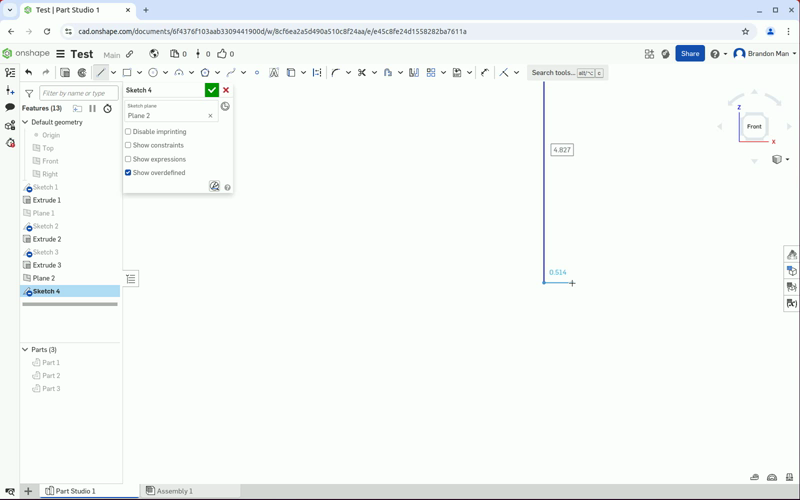
scroll(-6)
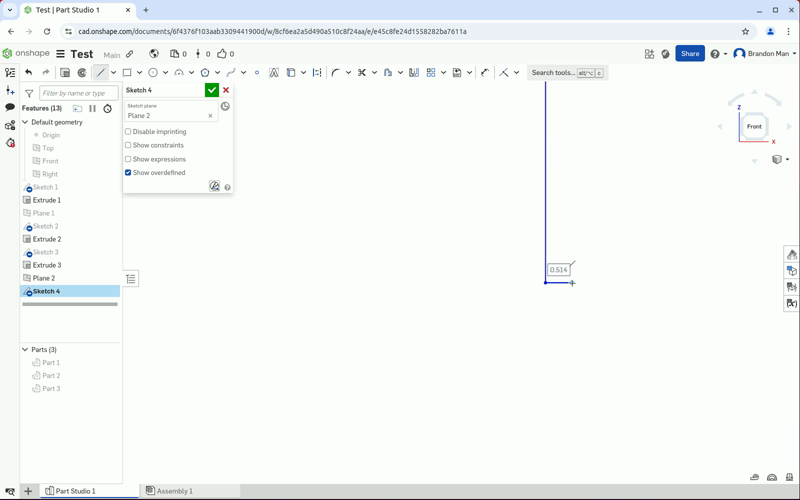
scroll(-6)
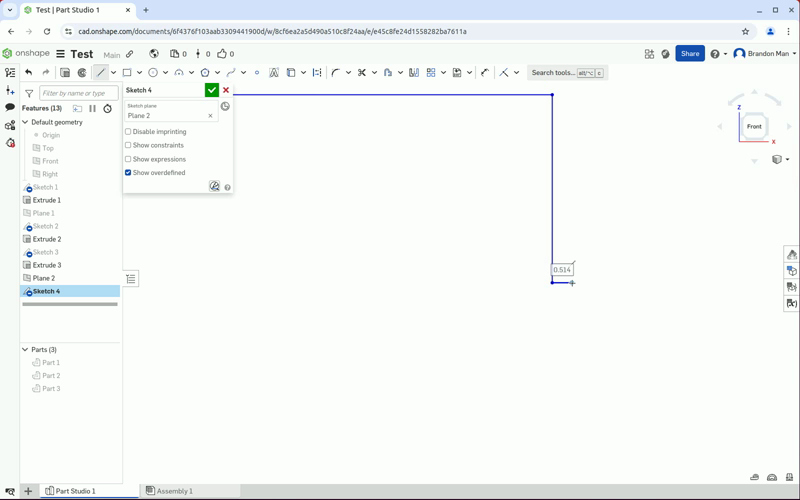
scroll(-6)
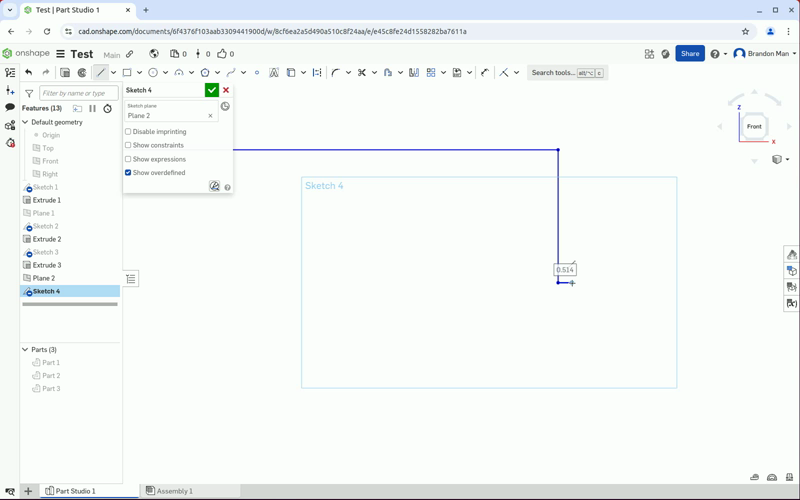
scroll(-6)
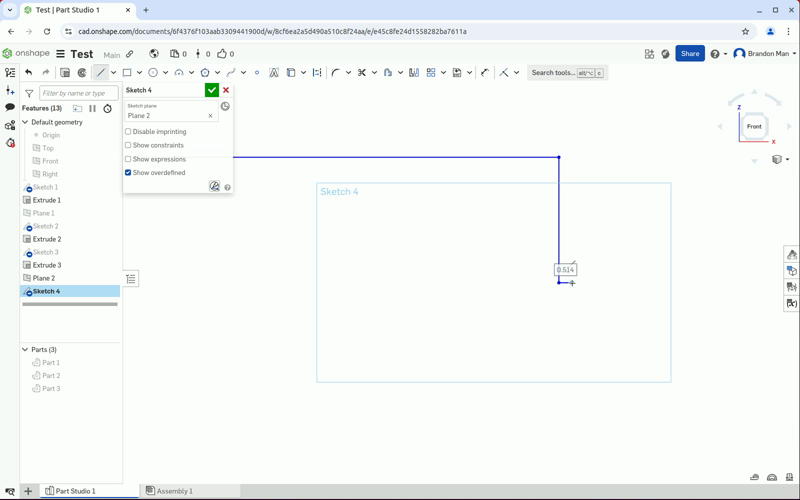
scroll(-6)
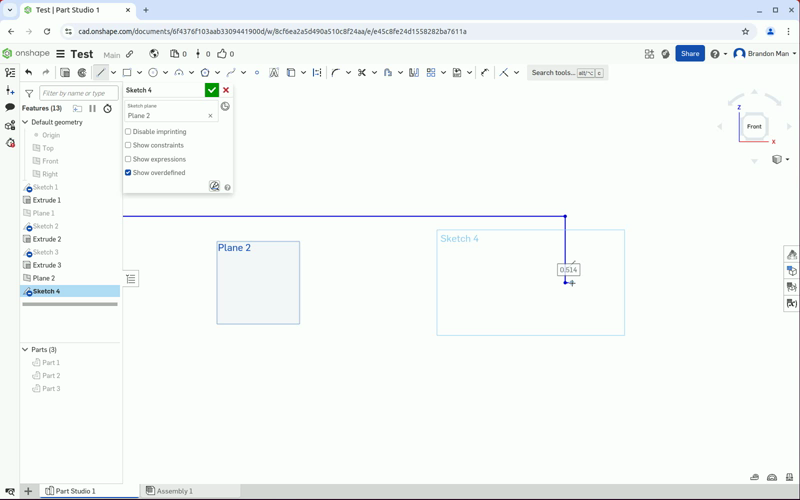
scroll(-6)
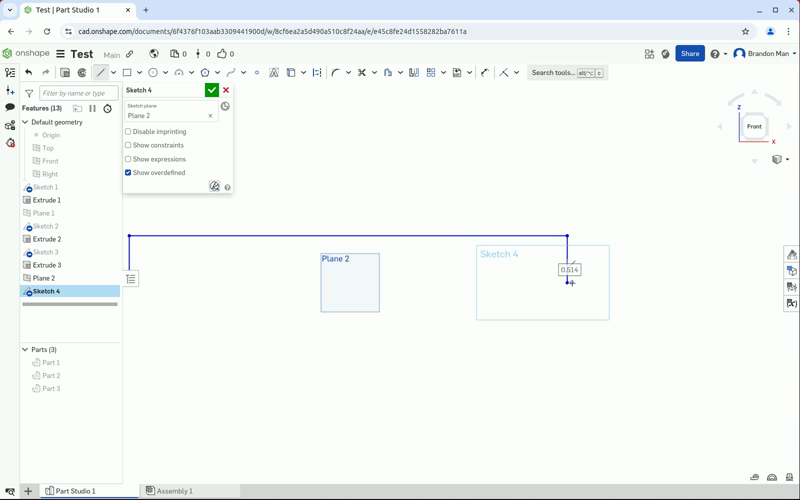
scroll(-6)
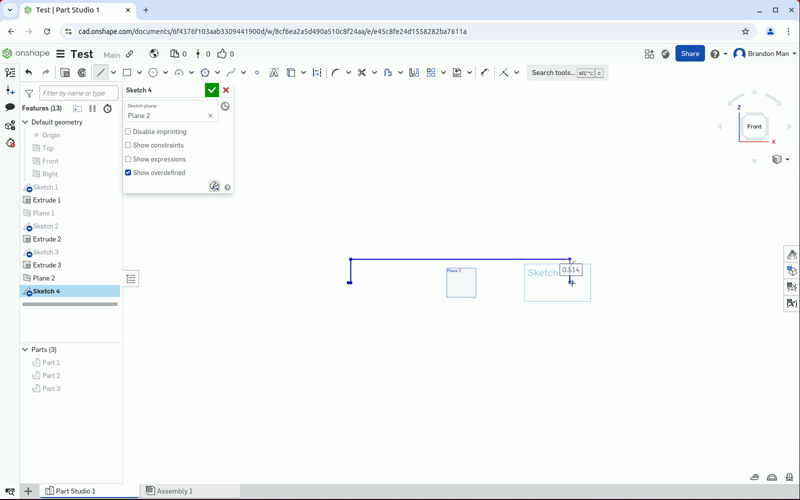
key_up(shift)
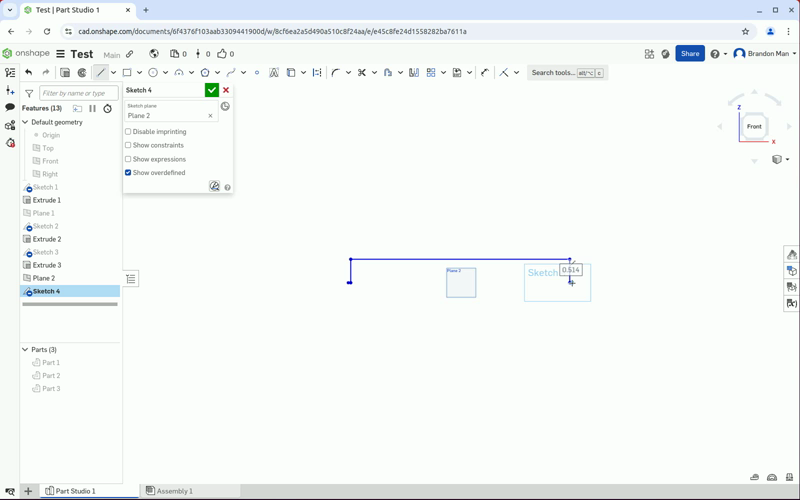
key_down(shift)
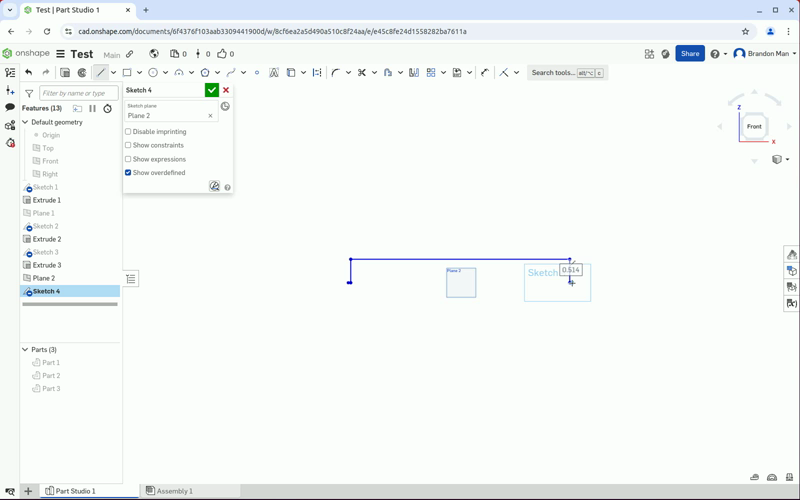
mouse_move(589, 282)
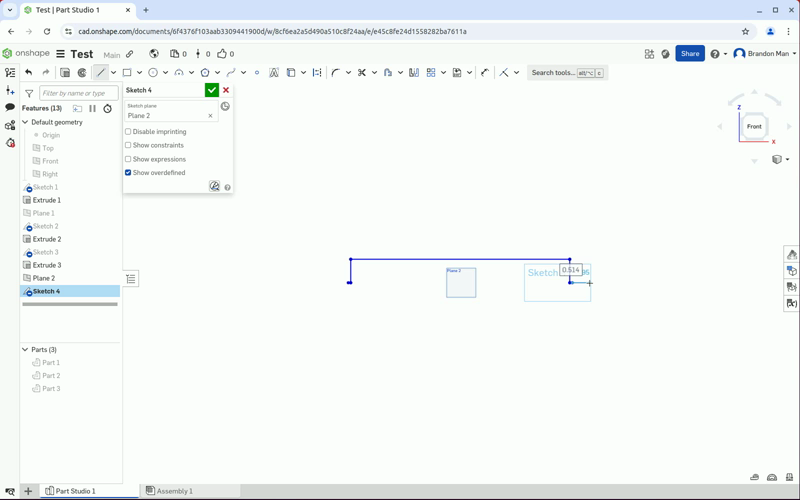
mouse_move(572, 257)
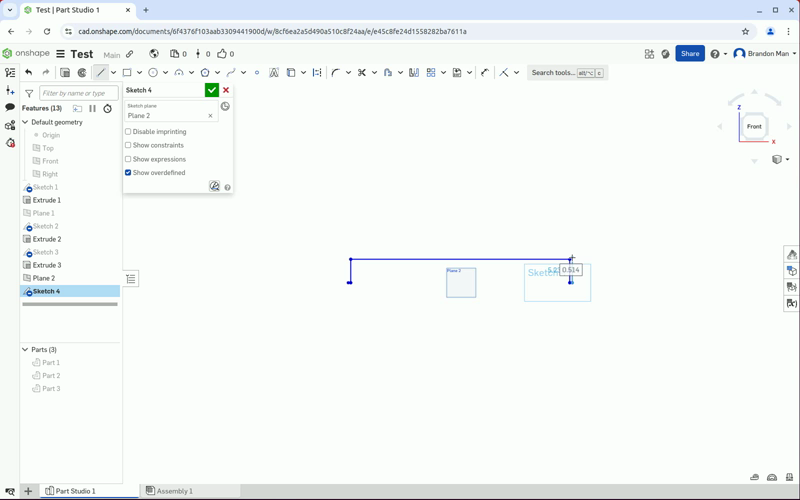
scroll(6)
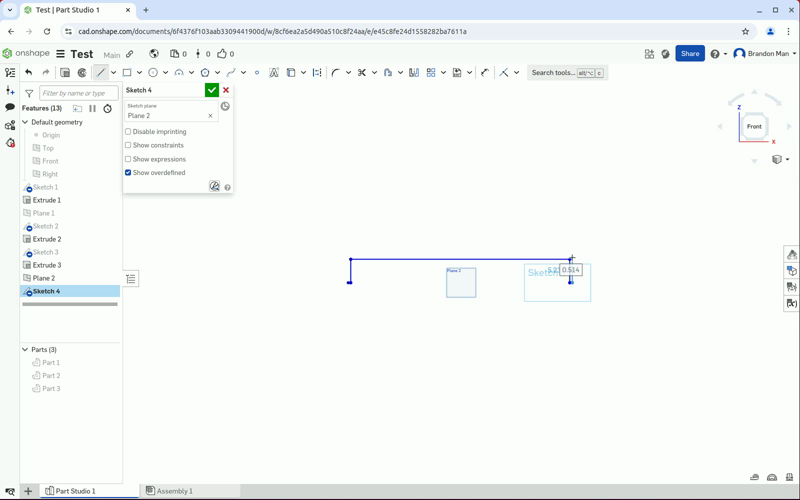
scroll(6)
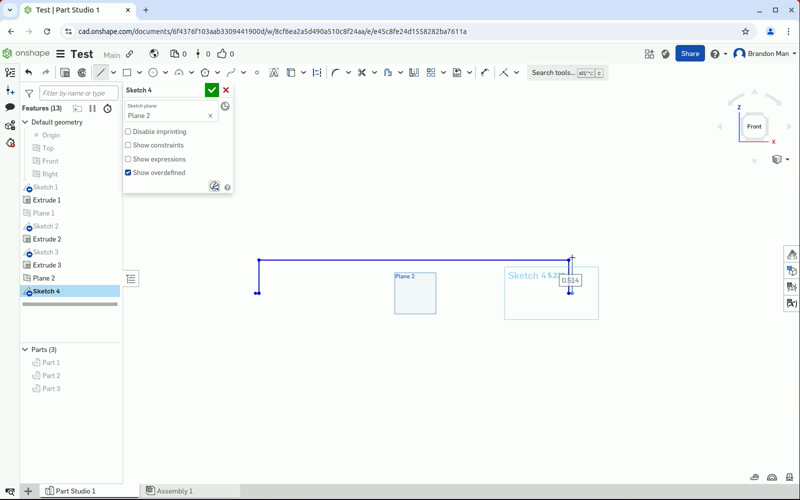
scroll(6)
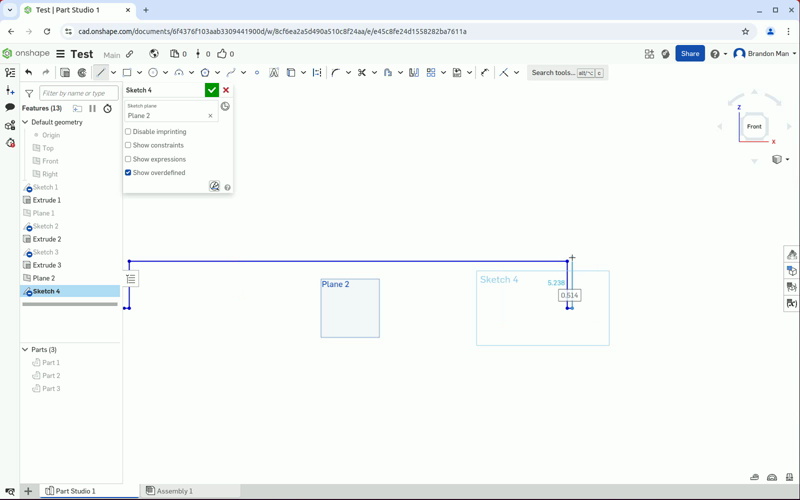
scroll(6)
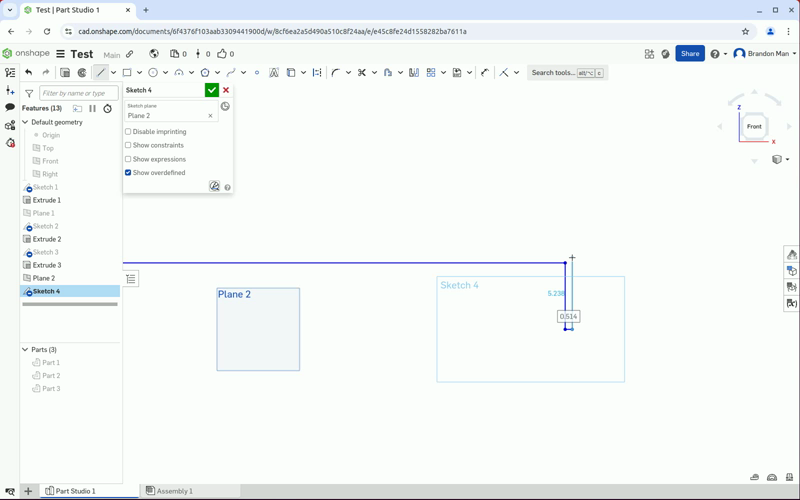
scroll(6)
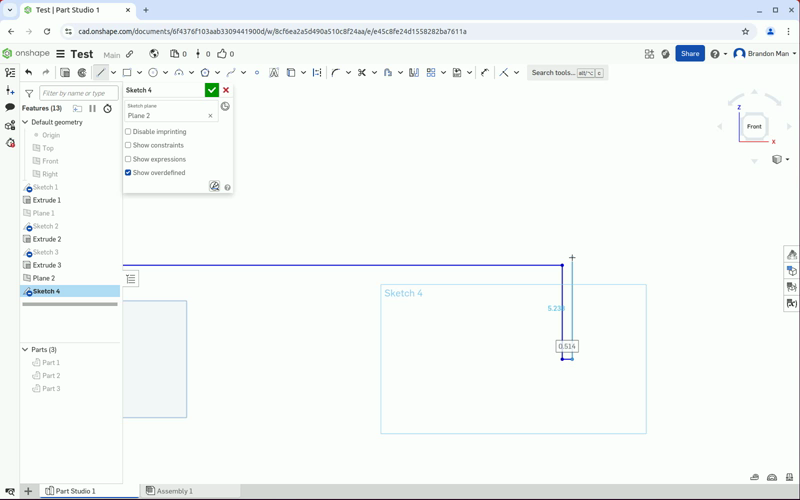
scroll(6)
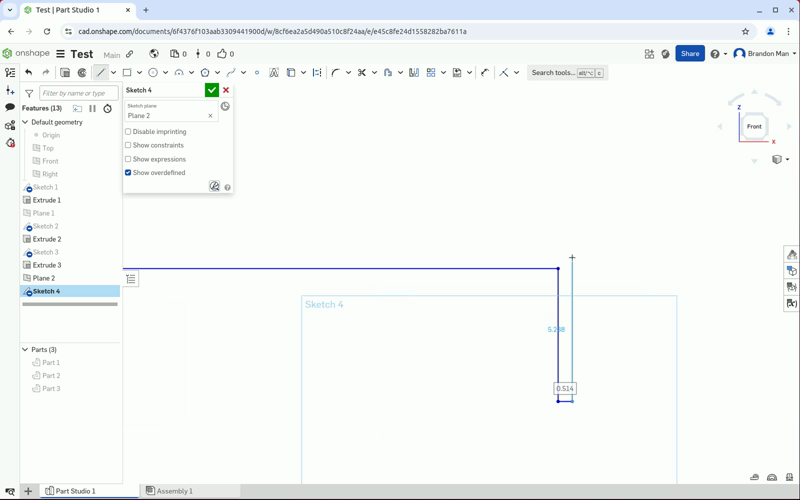
scroll(6)
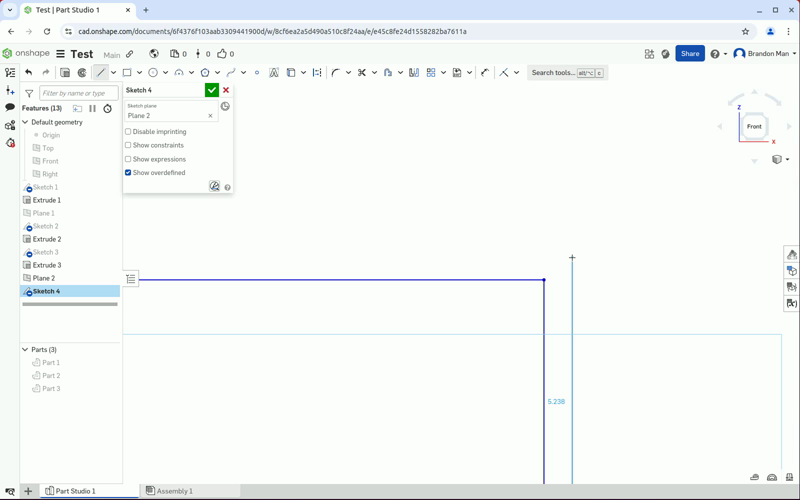
click(572, 257)
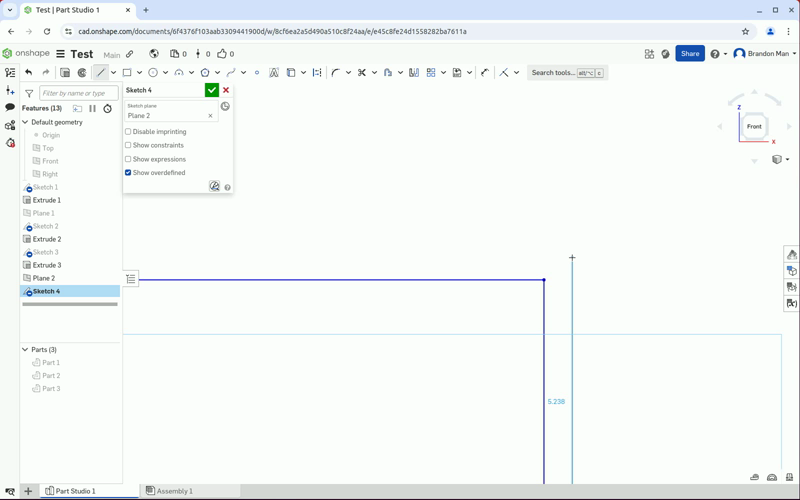
scroll(-6)
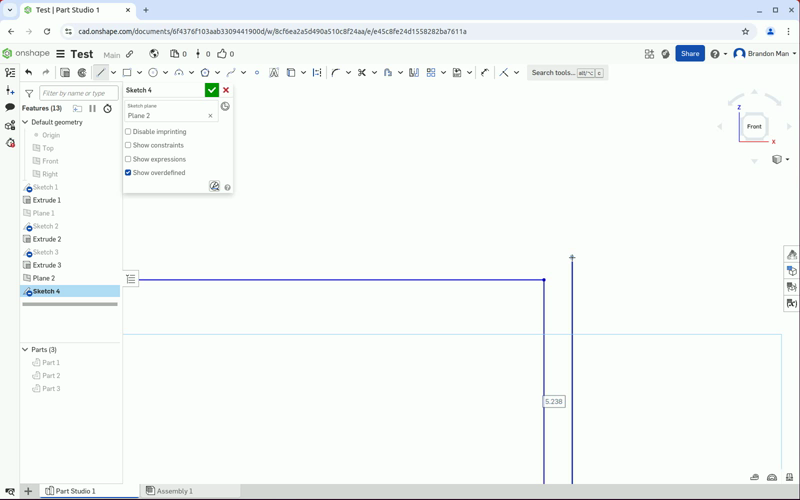
scroll(-6)
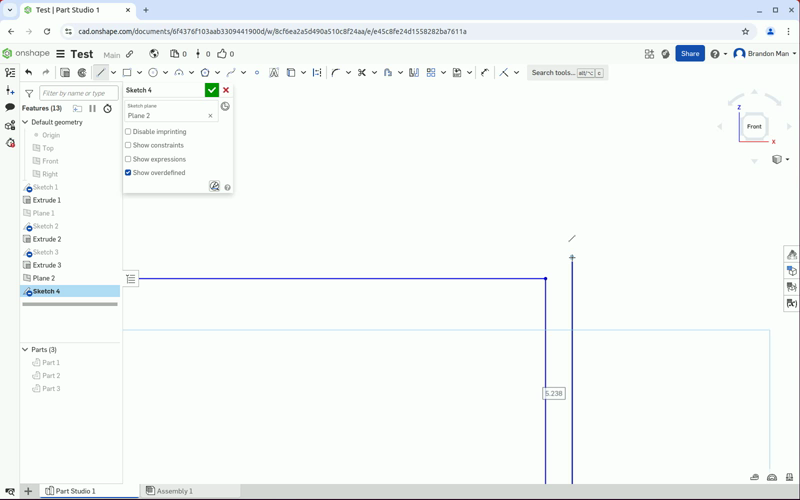
scroll(-6)
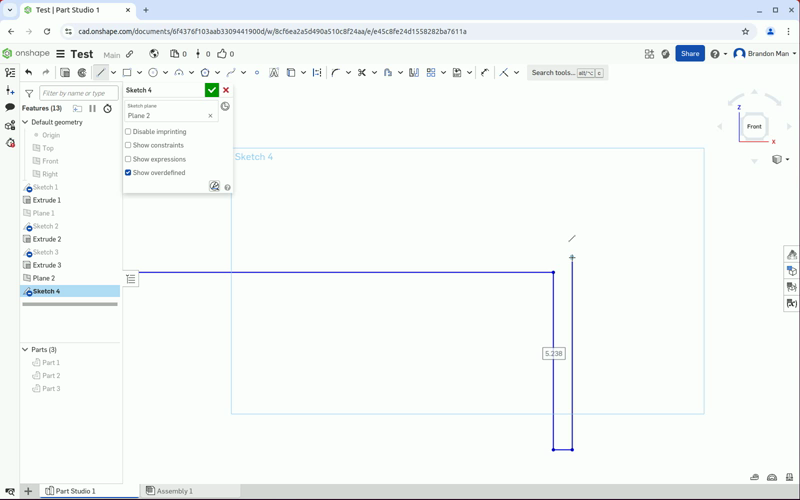
scroll(-6)
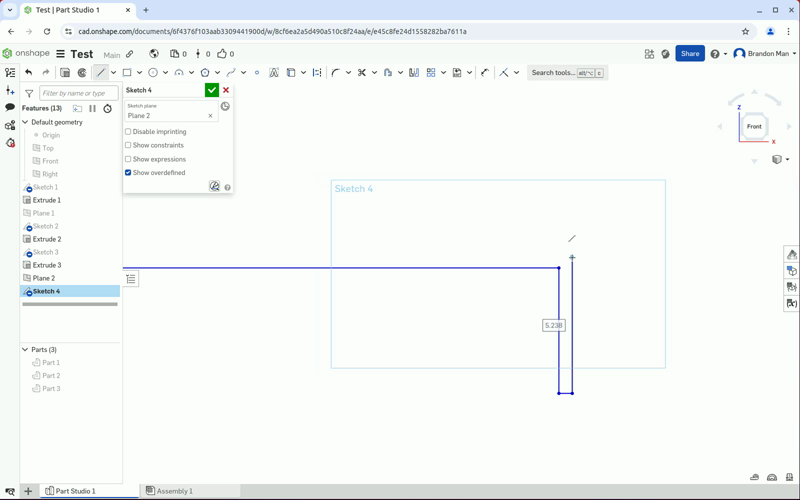
scroll(-6)
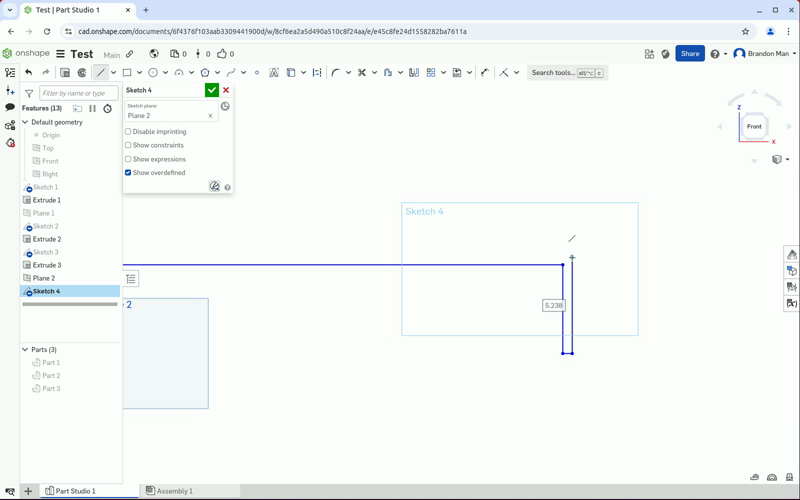
scroll(-6)
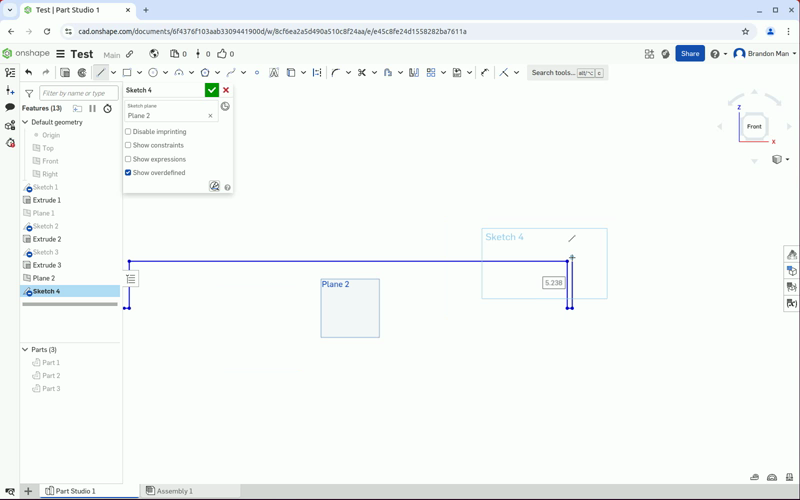
scroll(-6)
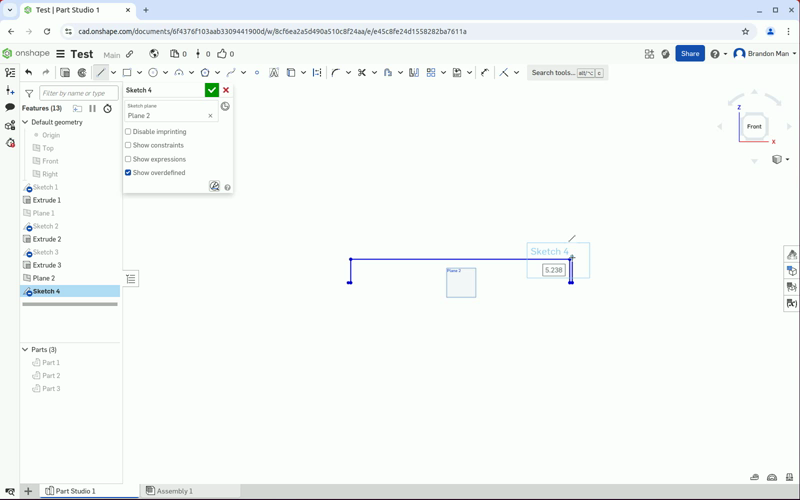
key_up(shift)
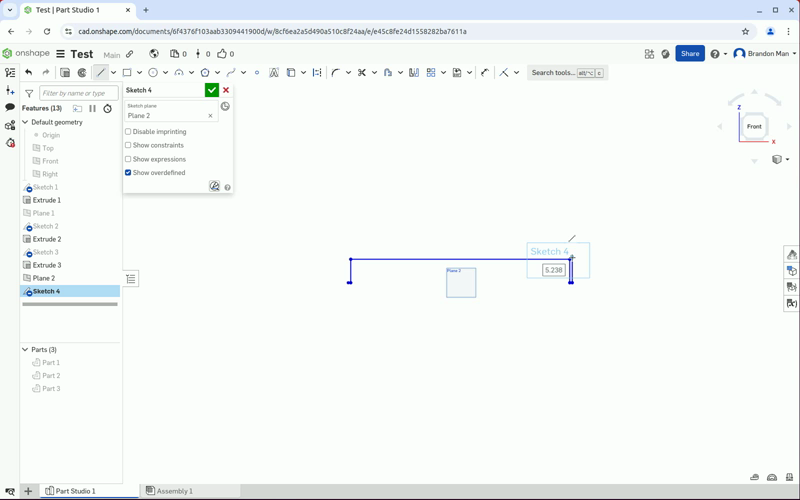
key_down(shift)
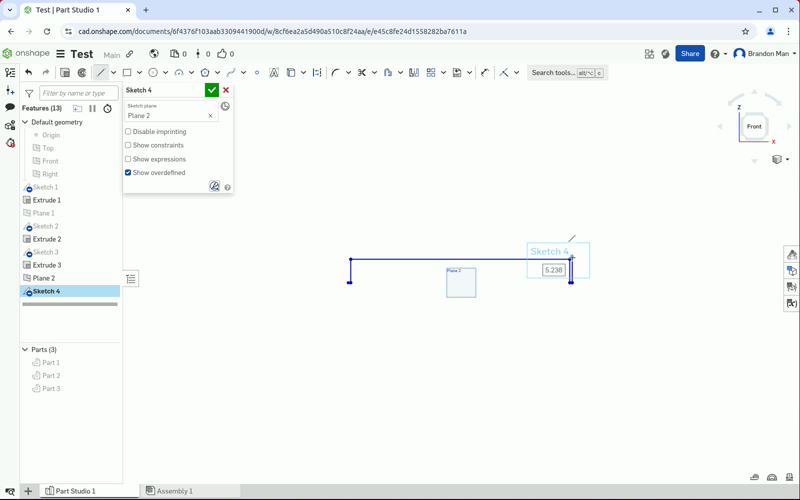
mouse_move(348, 257)
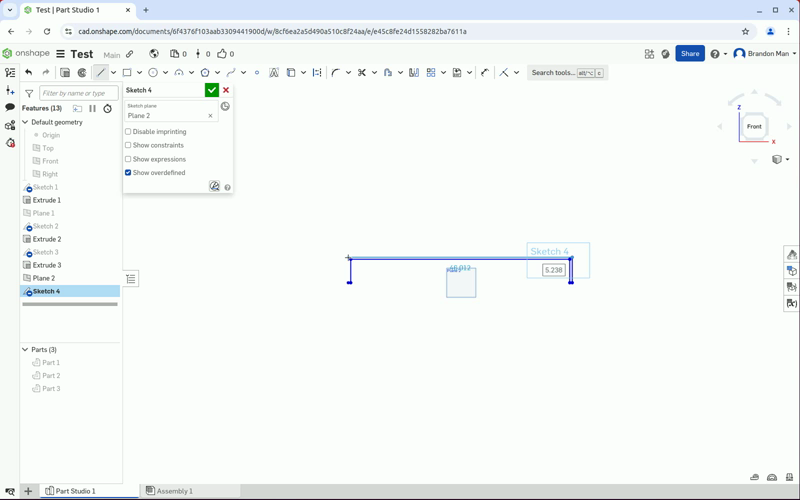
scroll(6)
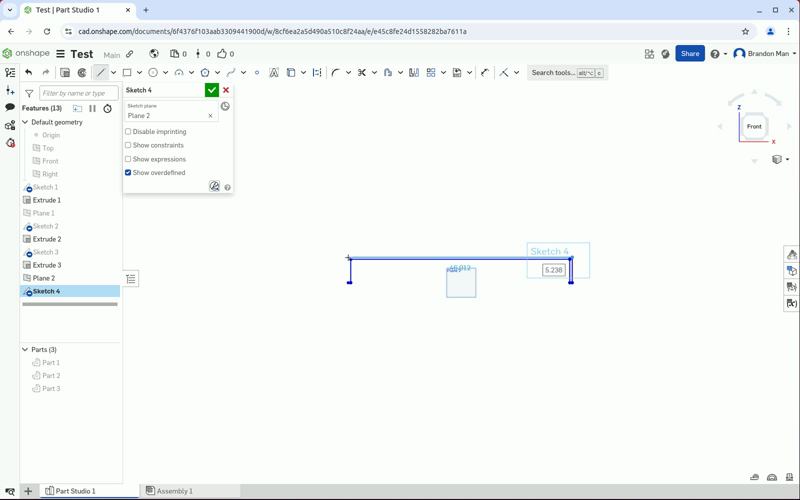
scroll(6)
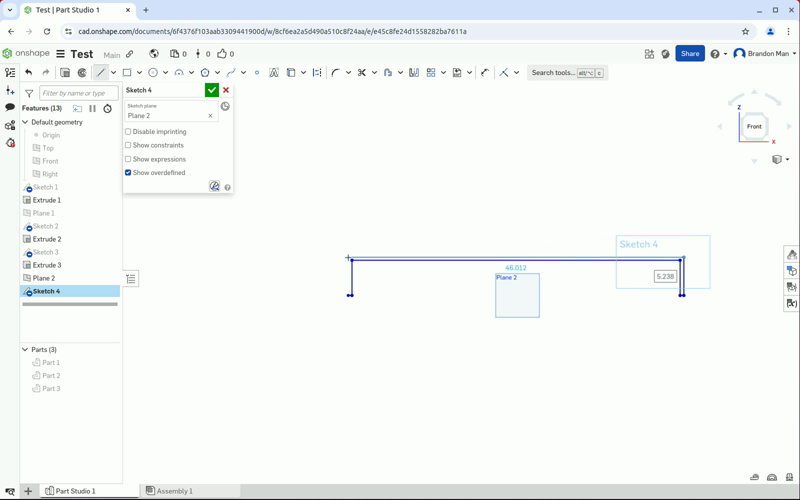
scroll(6)
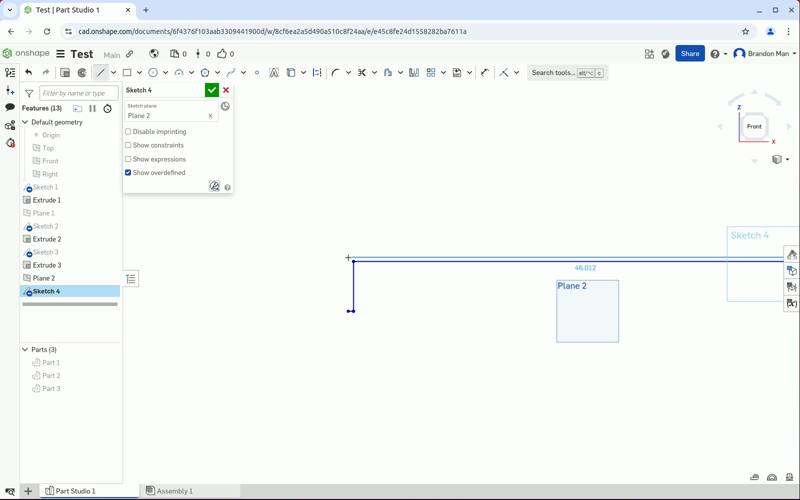
scroll(6)
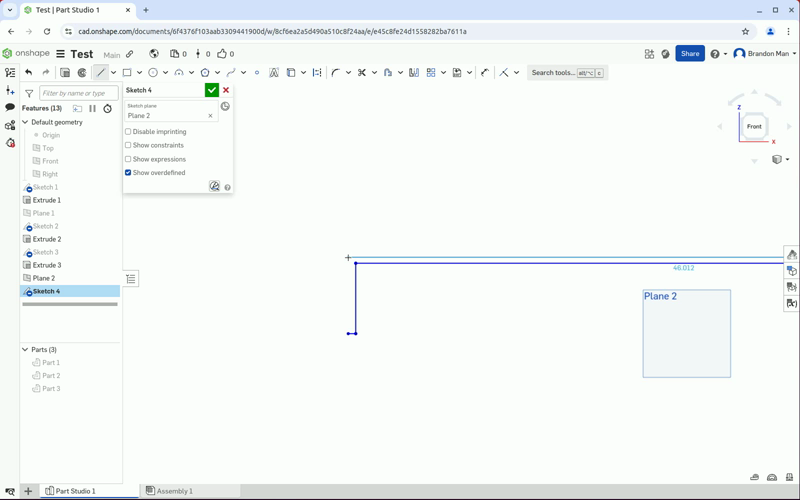
scroll(6)
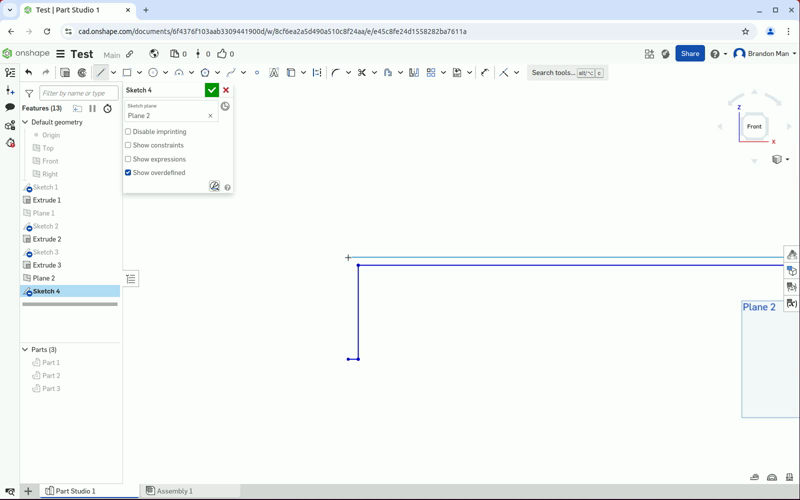
scroll(6)
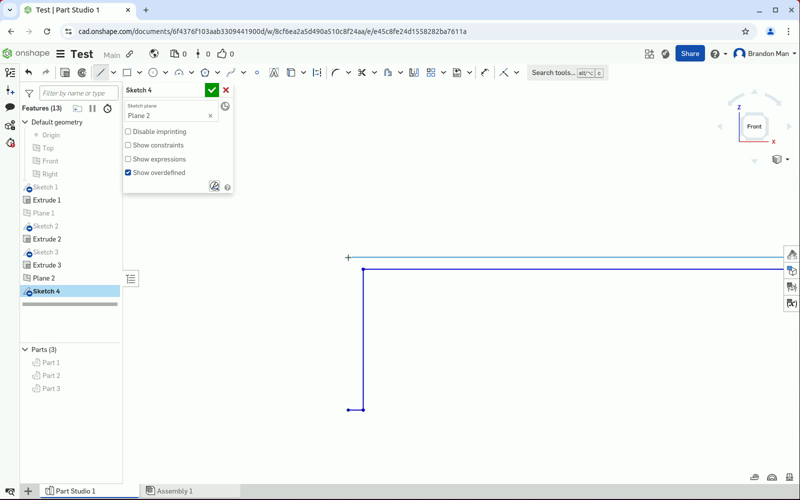
scroll(6)
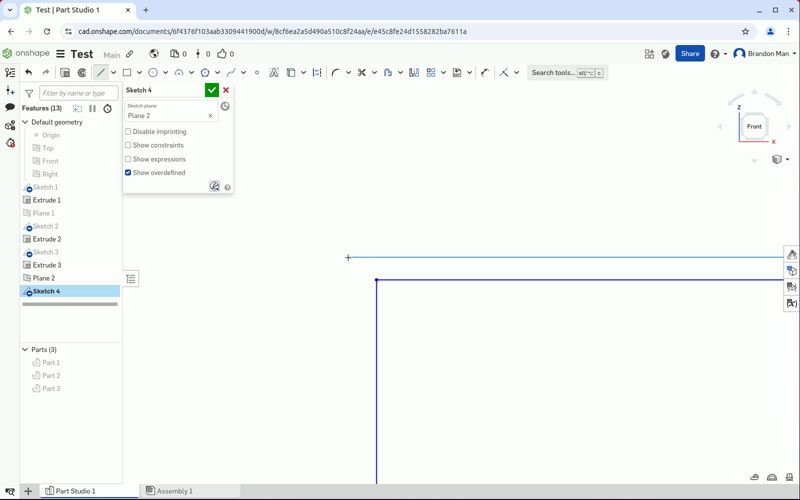
click(348, 257)
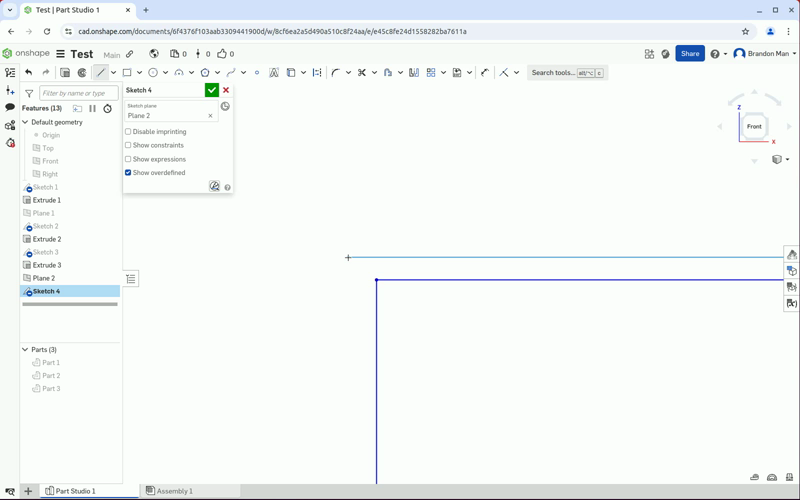
scroll(-6)
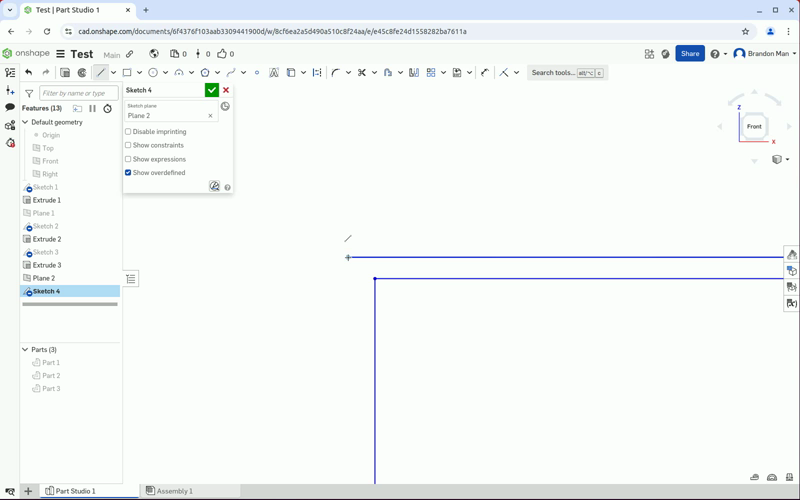
scroll(-6)
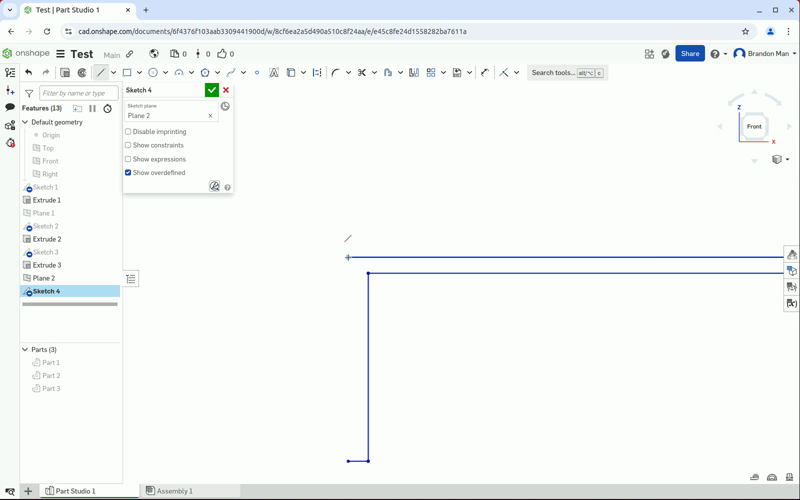
scroll(-6)
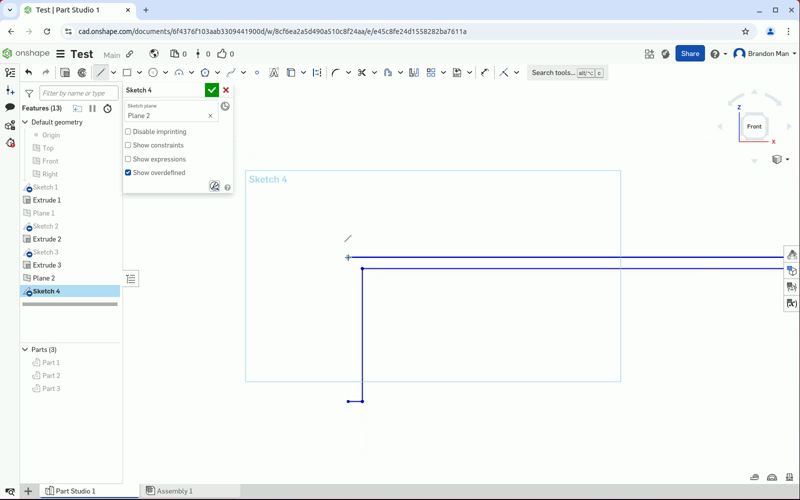
scroll(-6)
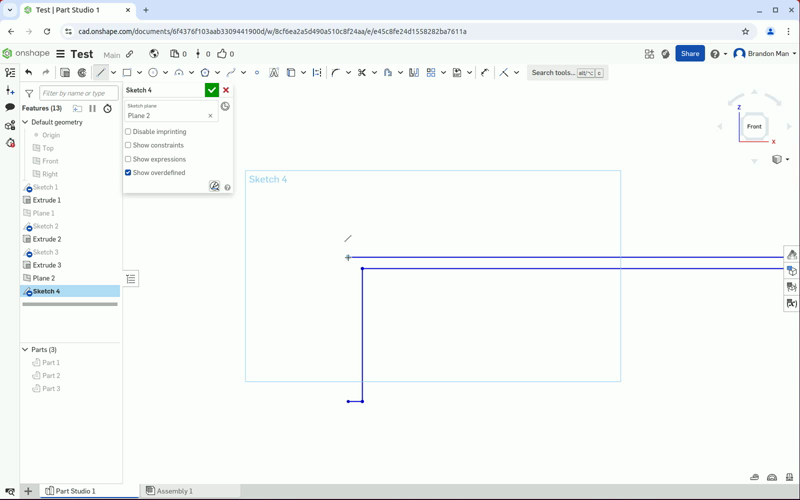
scroll(-6)
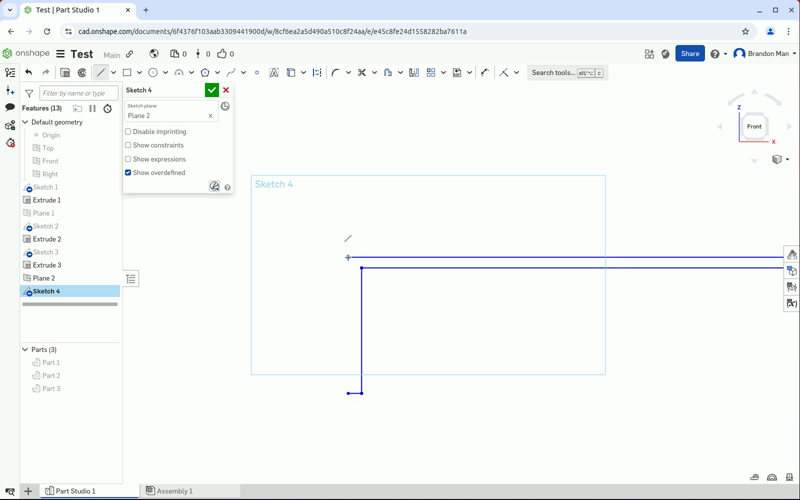
scroll(-6)
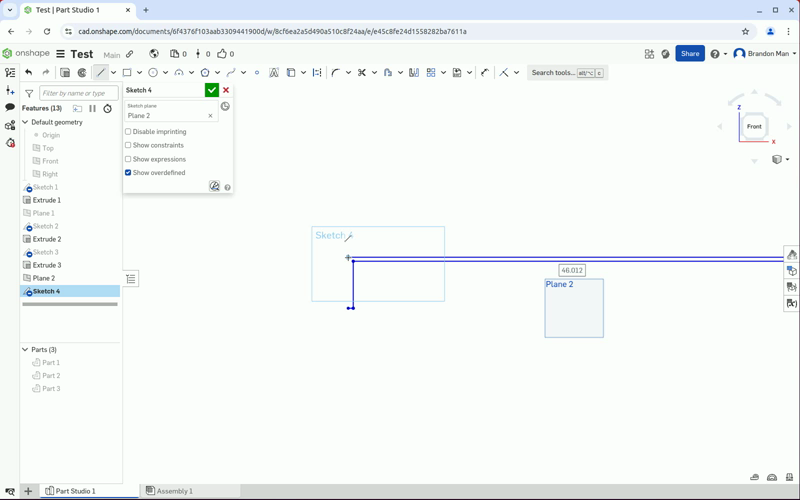
scroll(-6)
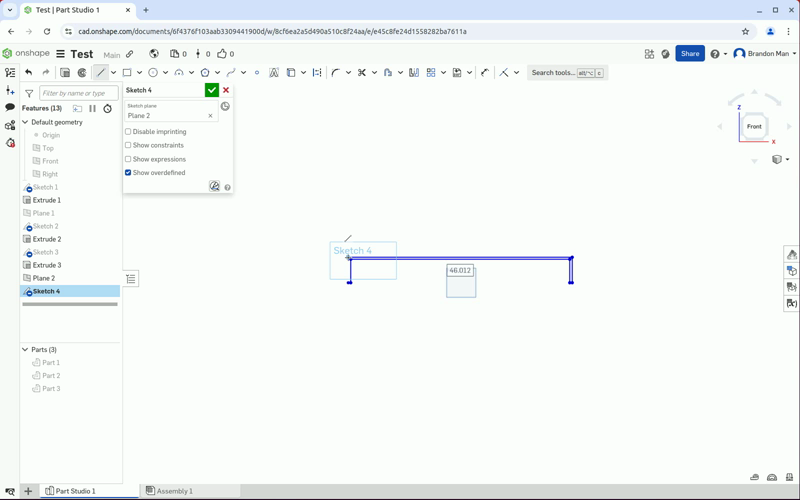
key_up(shift)
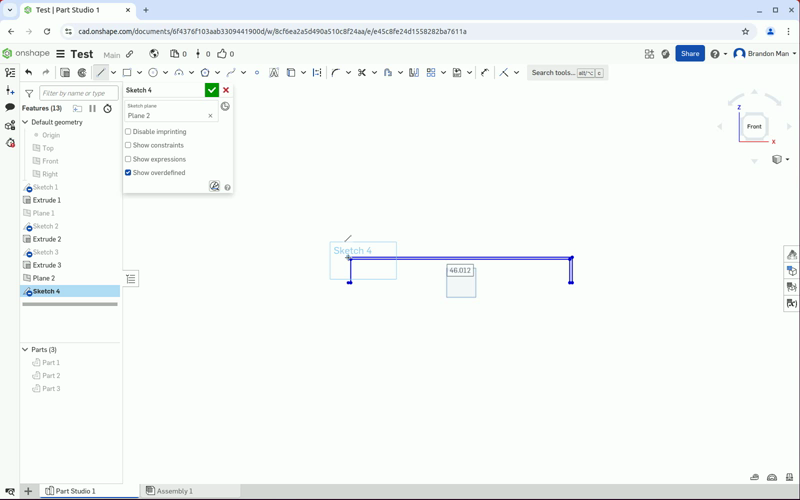
mouse_move(378, 257)
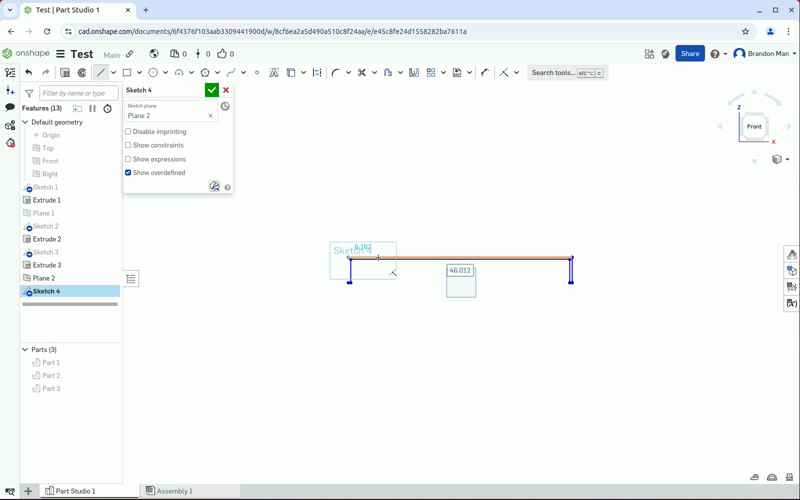
key_down(shift)
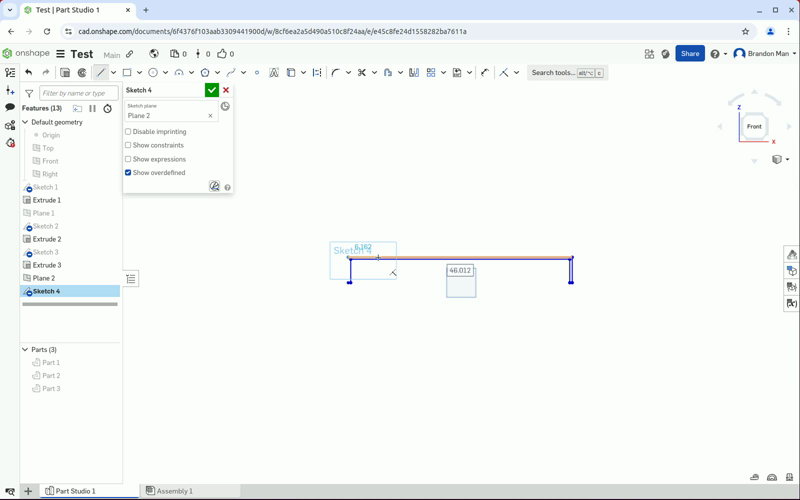
mouse_move(348, 282)
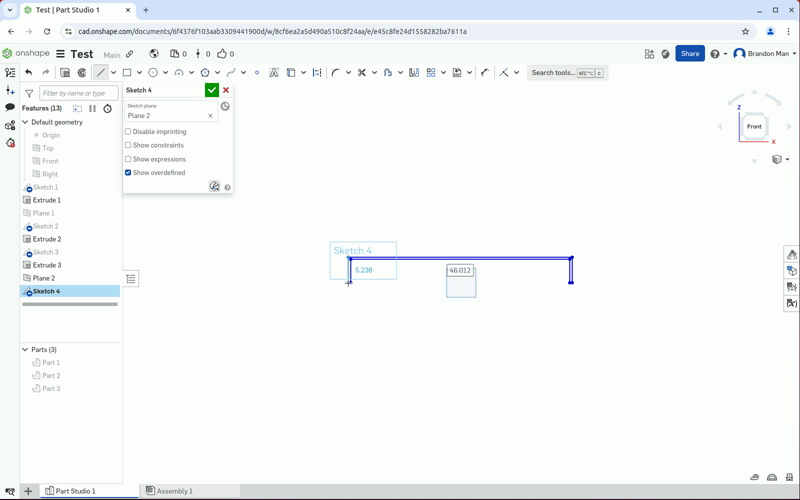
scroll(6)
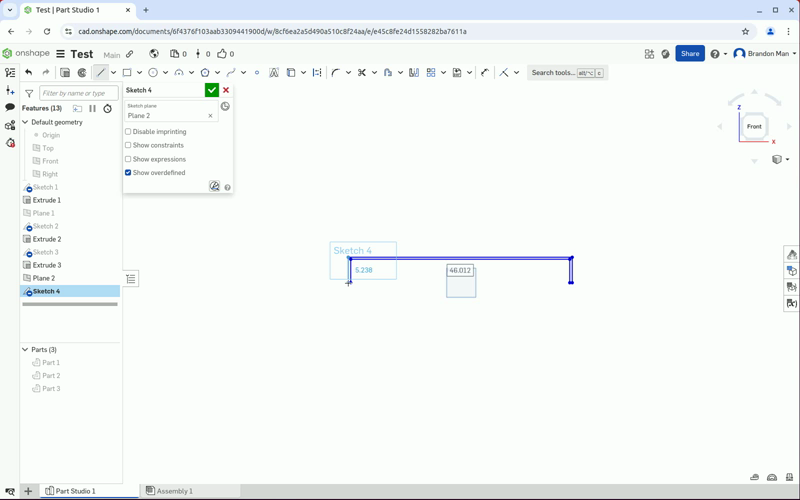
scroll(6)
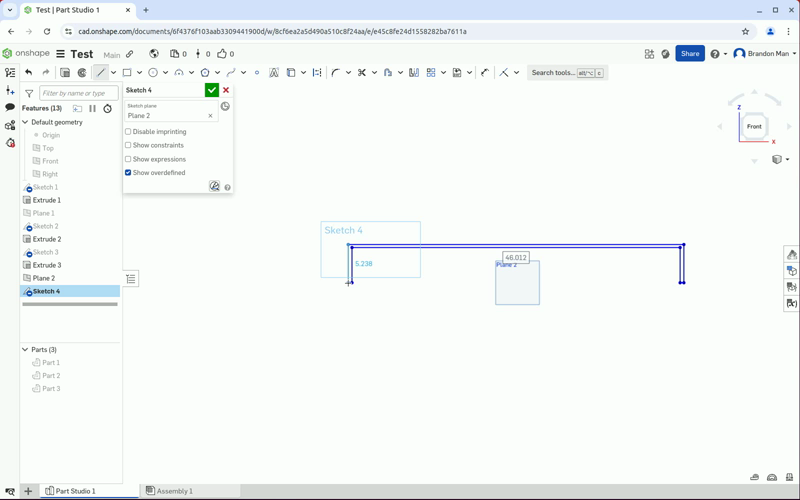
scroll(6)
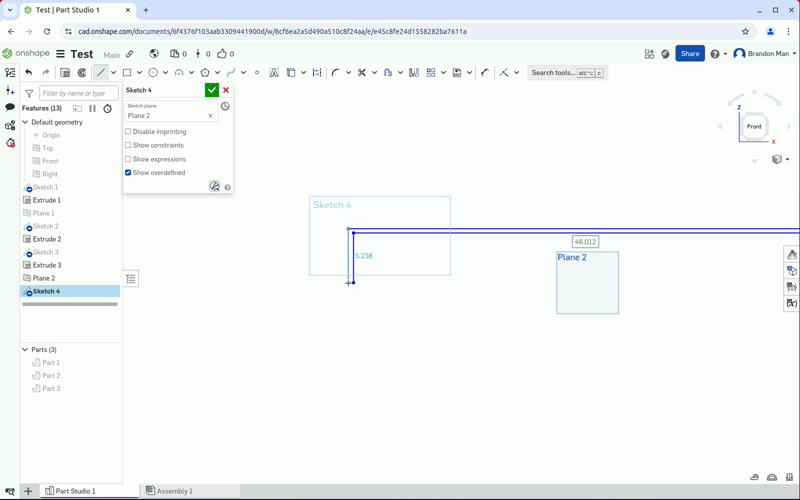
scroll(6)
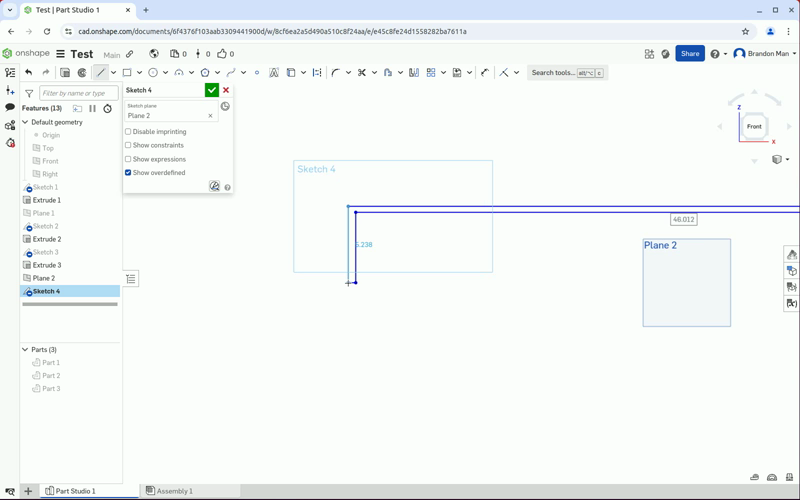
scroll(6)
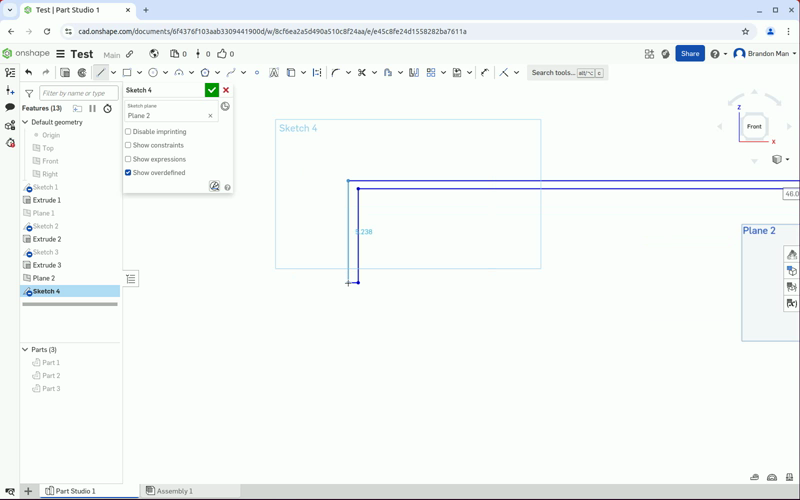
scroll(6)
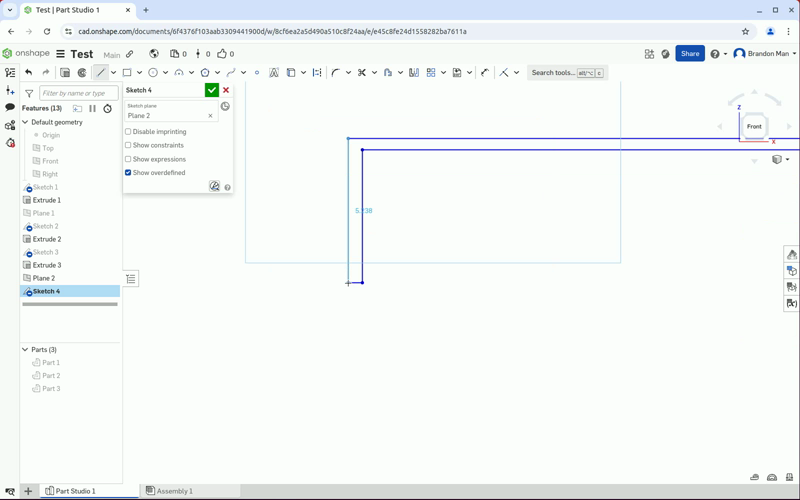
scroll(6)
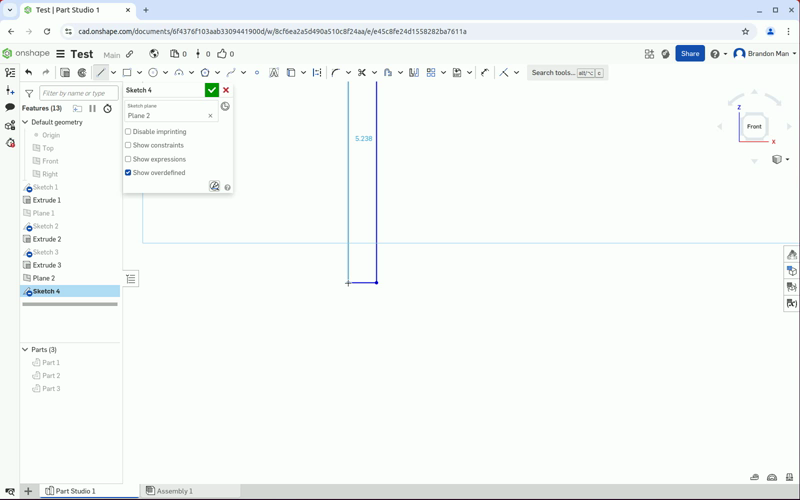
key_up(shift)
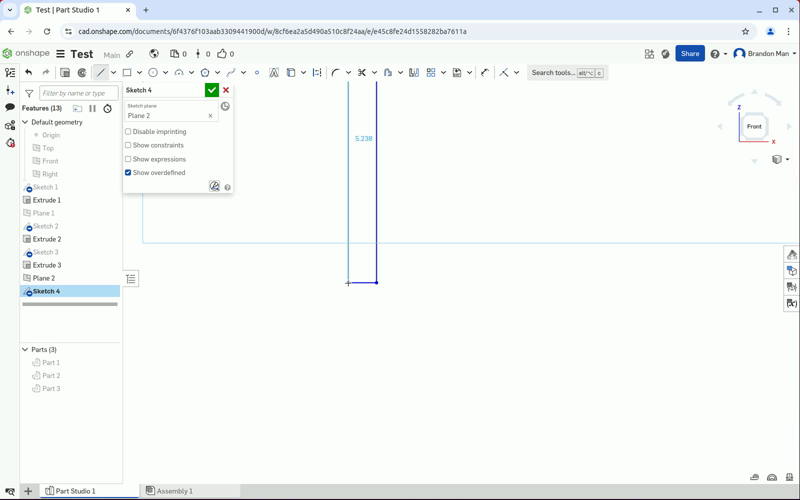
click(348, 282)
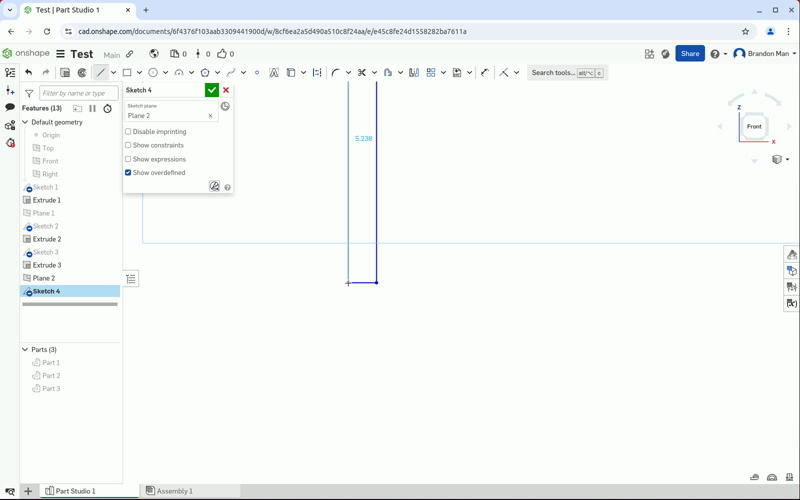
scroll(-6)
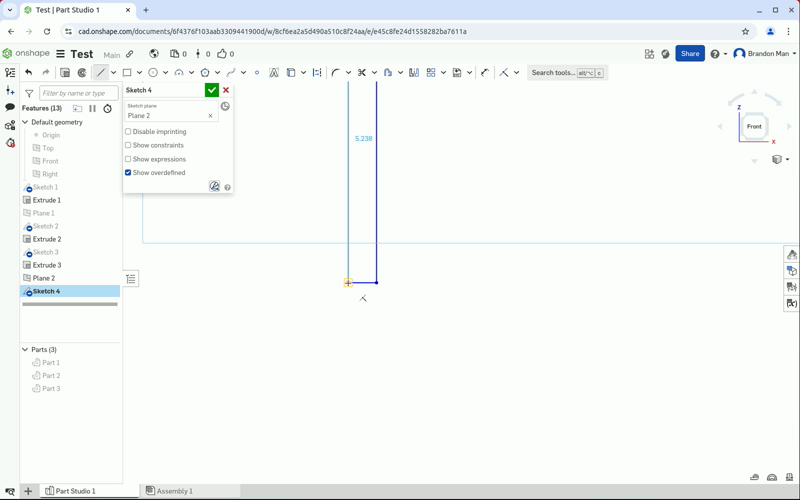
scroll(-6)
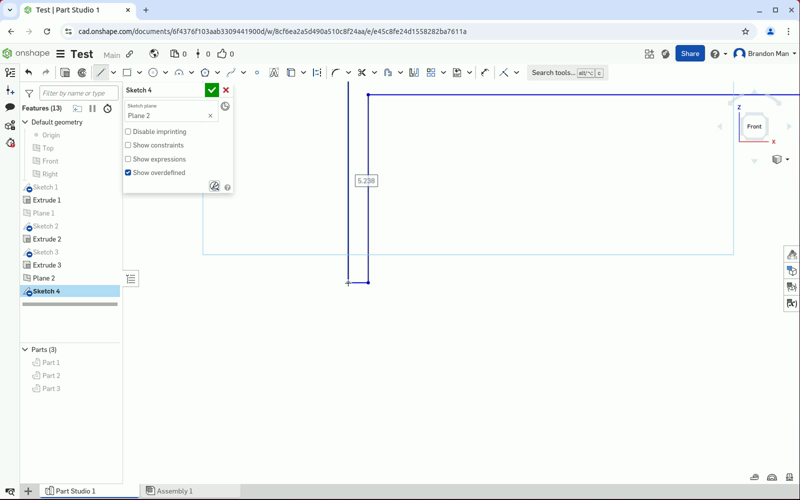
scroll(-6)
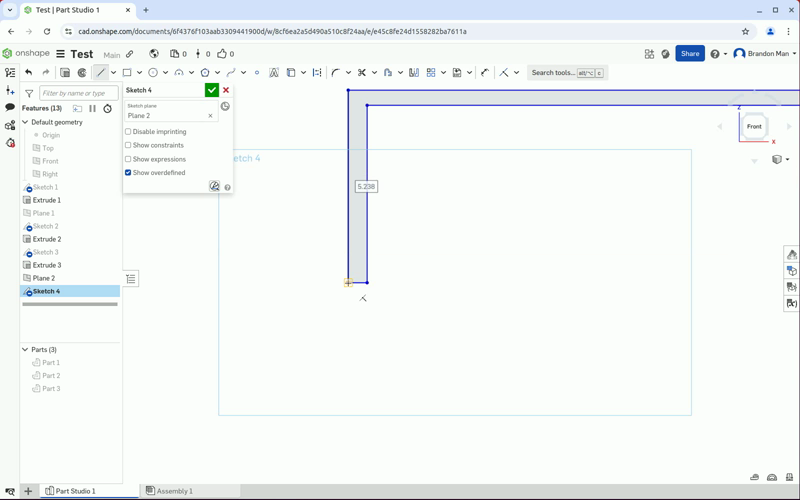
scroll(-6)
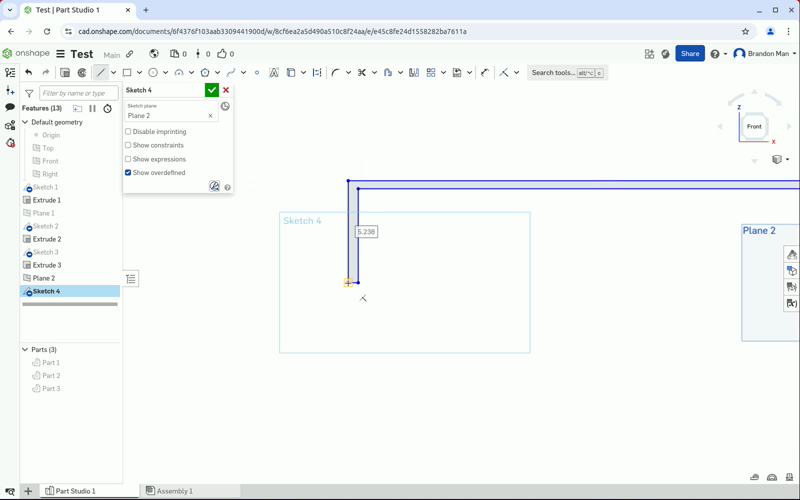
scroll(-6)
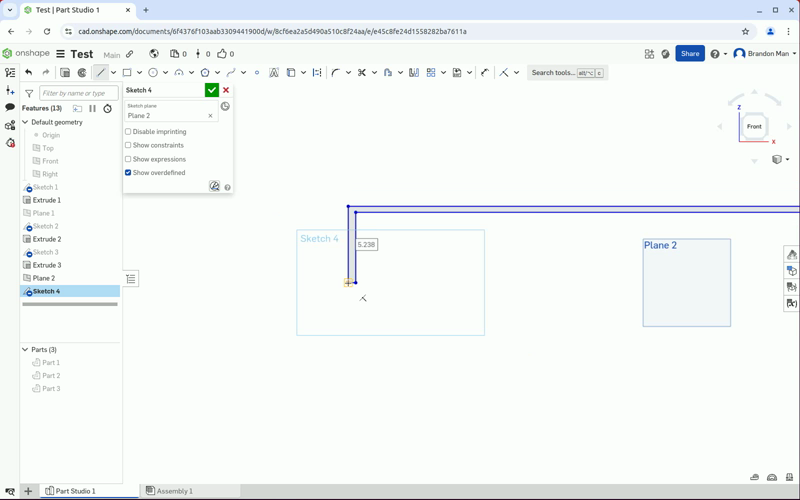
scroll(-6)
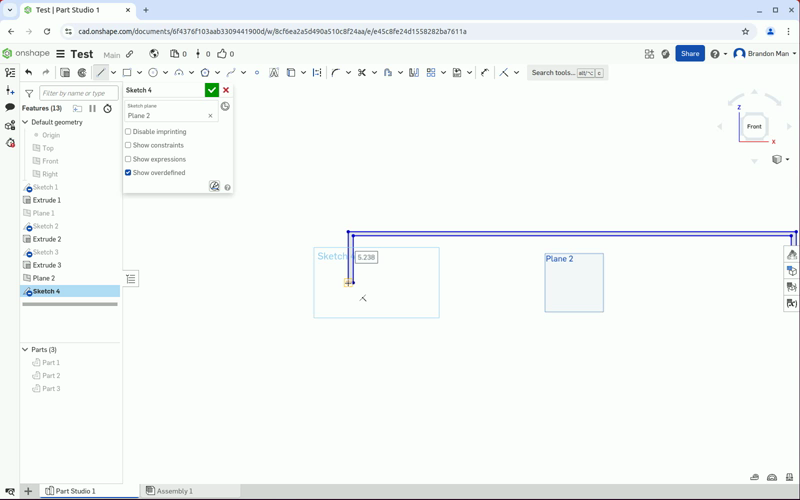
scroll(-6)
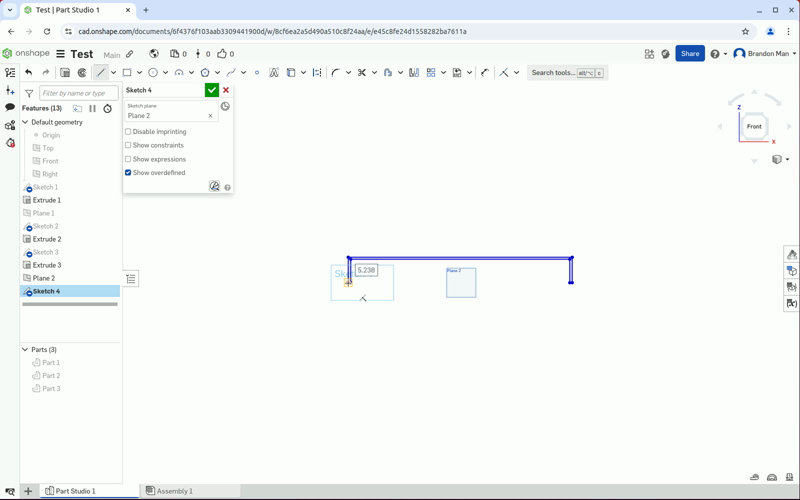
key(esc)
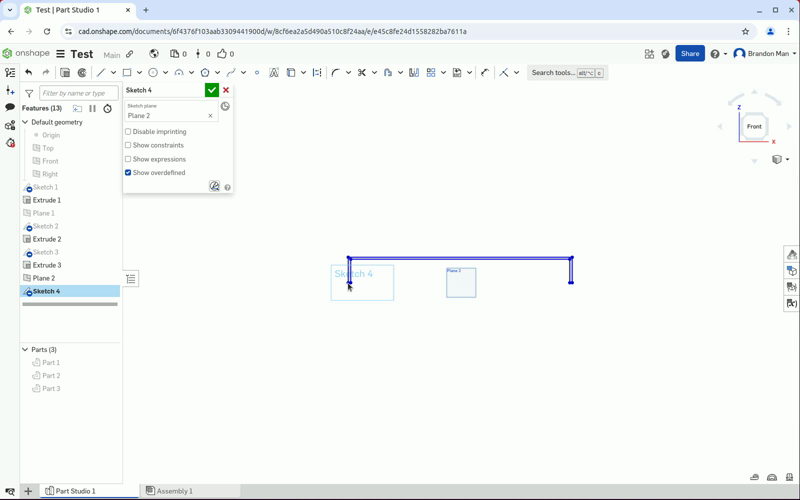
mouse_move(443, 257)
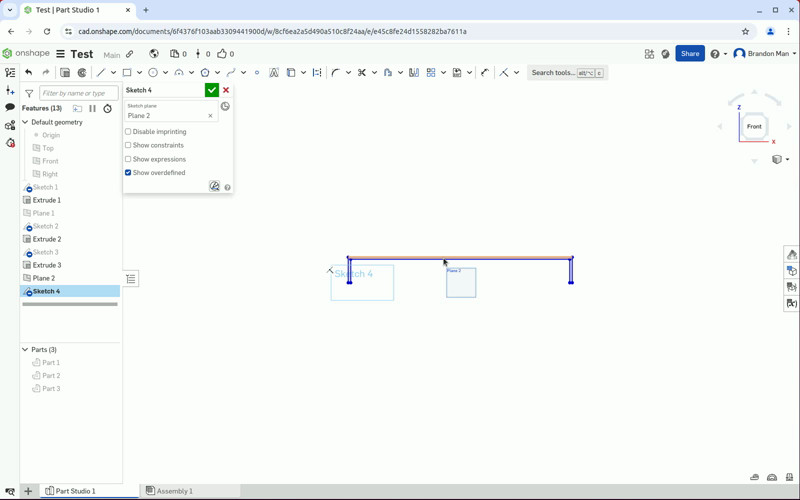
scroll(6)
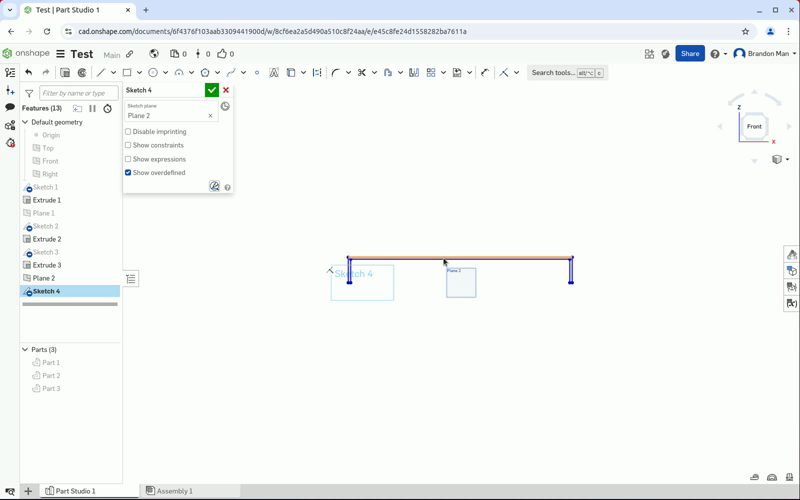
scroll(6)
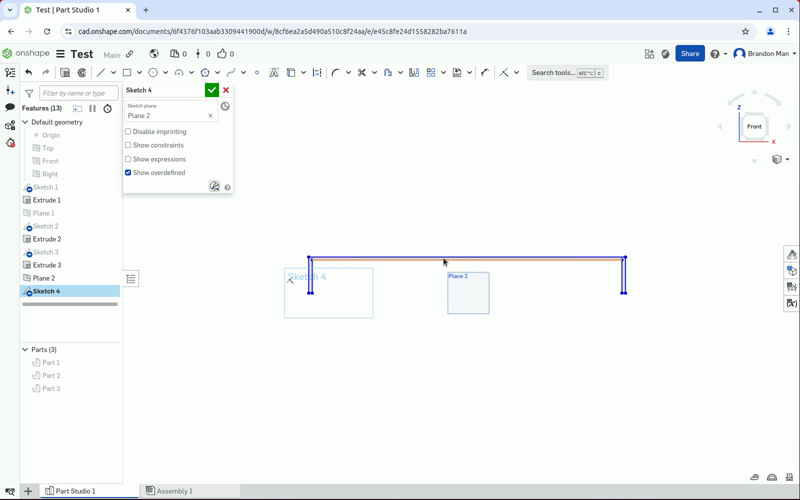
scroll(6)
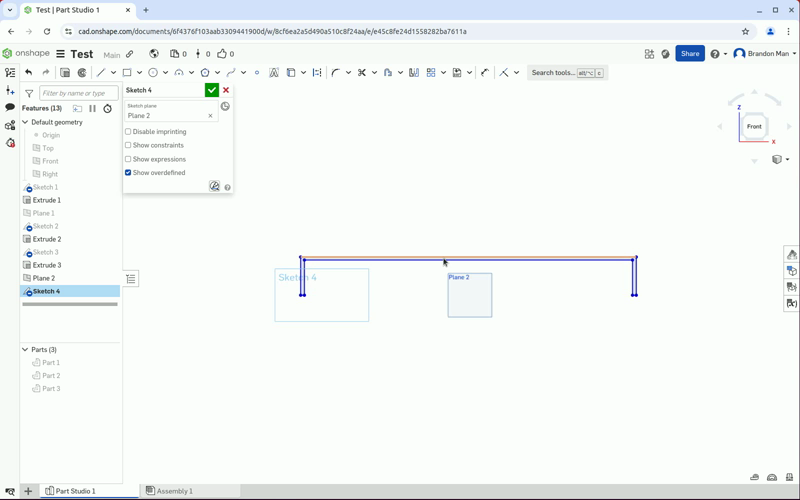
scroll(6)
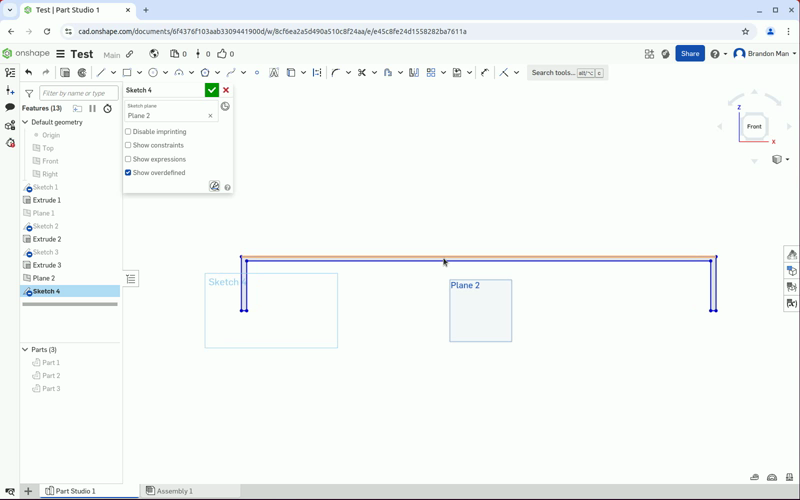
scroll(6)
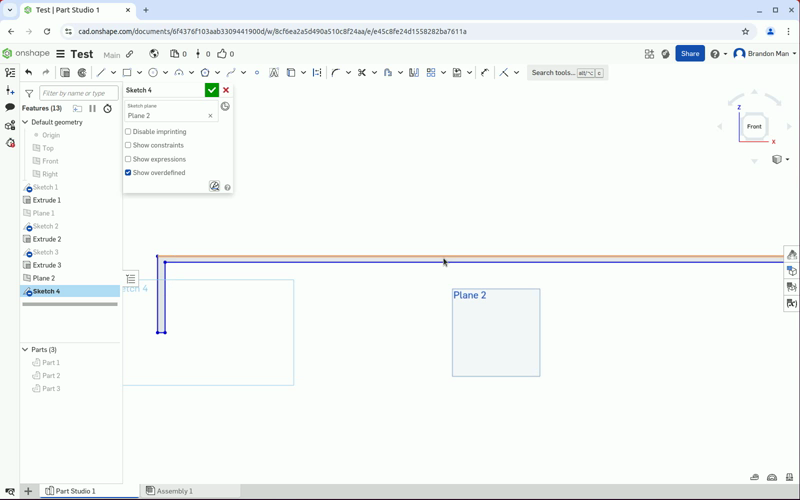
scroll(6)
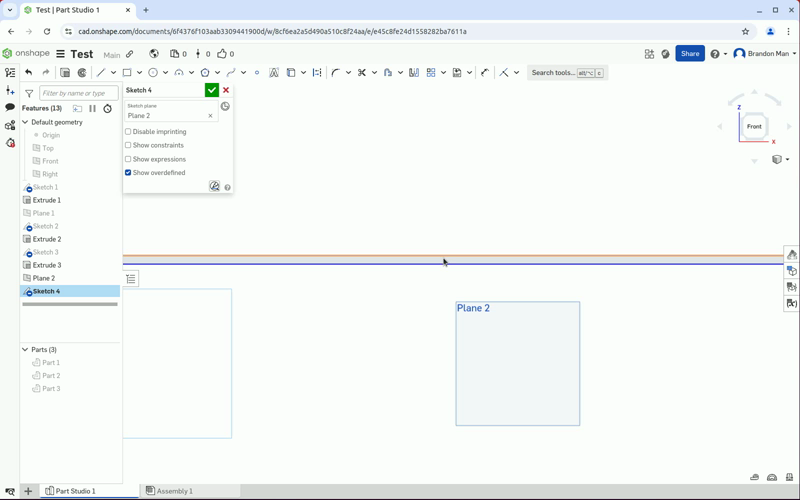
scroll(6)
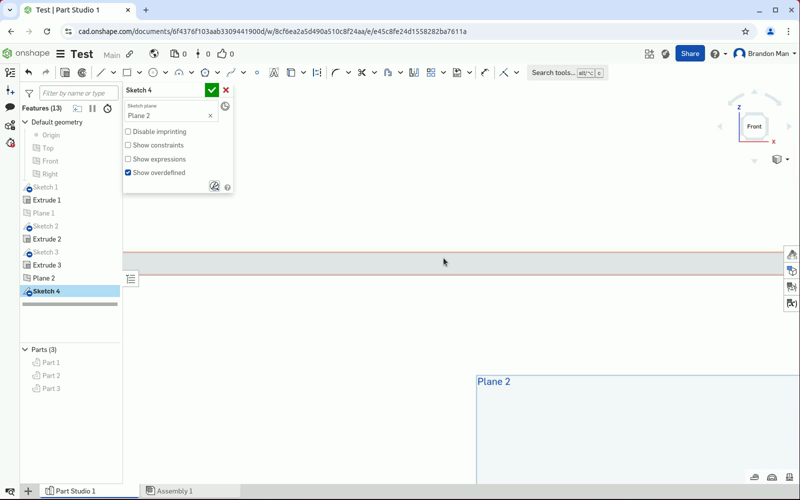
click(443, 257)
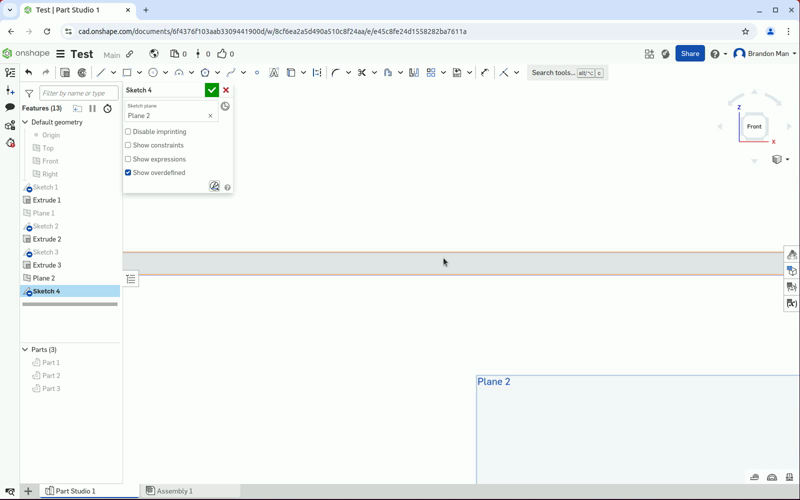
scroll(-6)
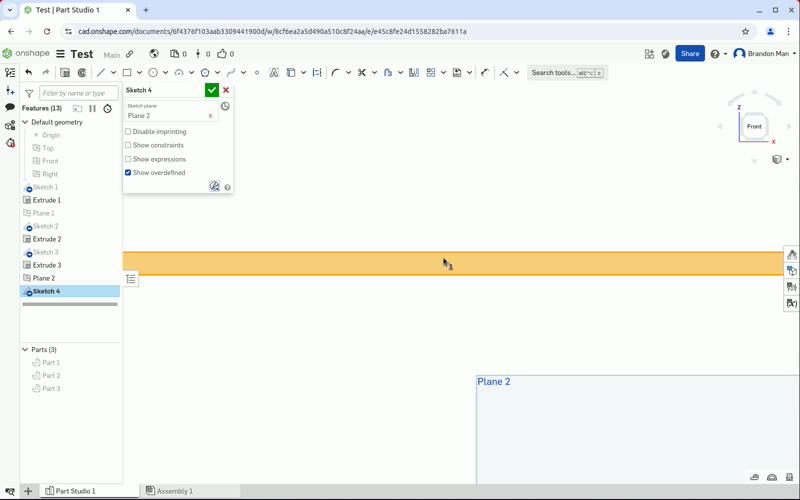
scroll(-6)
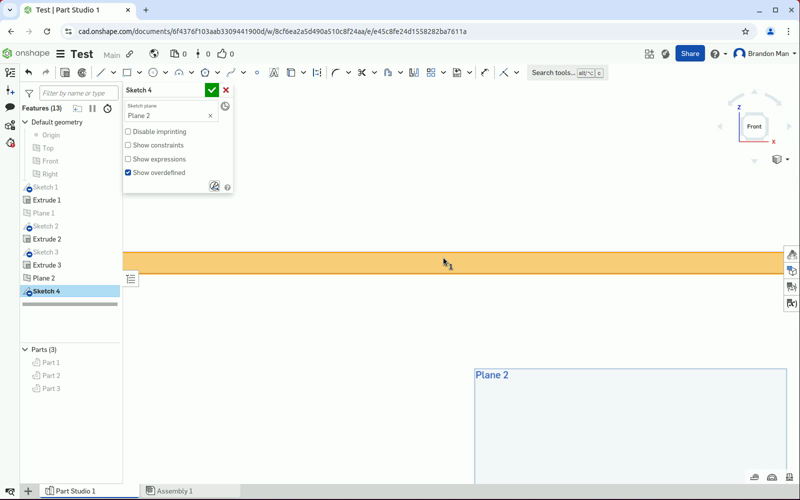
scroll(-6)
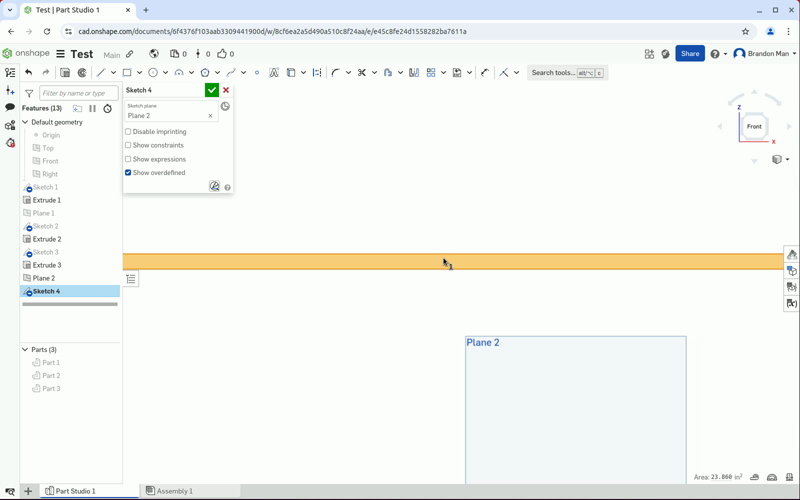
scroll(-6)
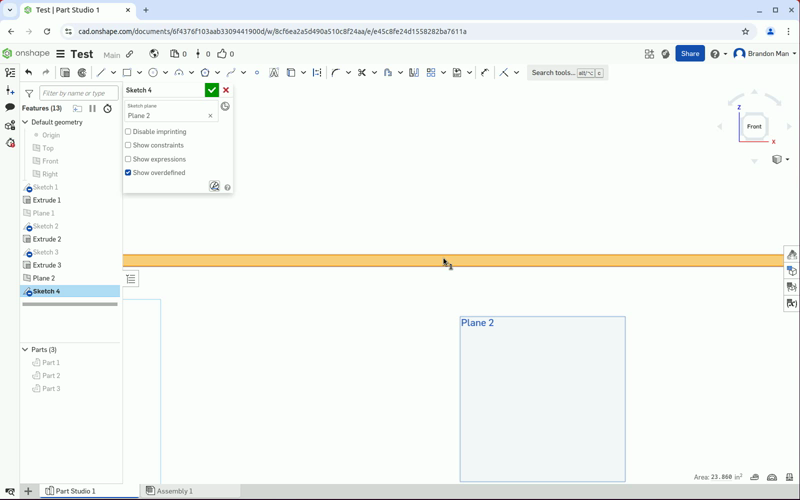
scroll(-6)
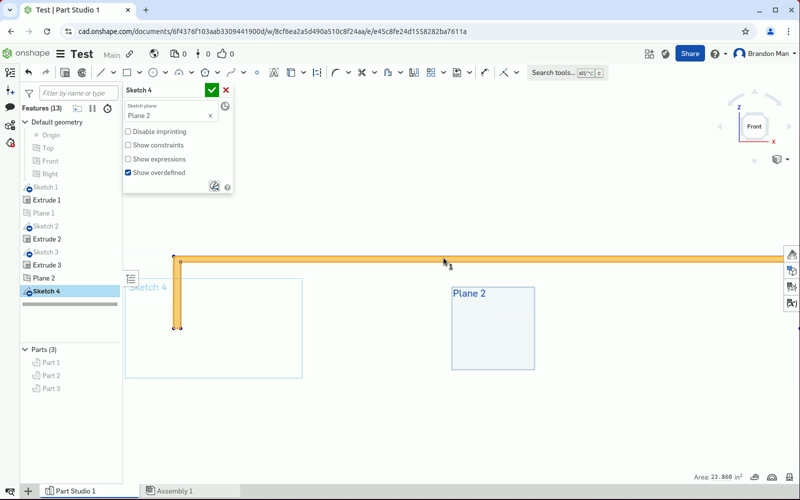
scroll(-6)
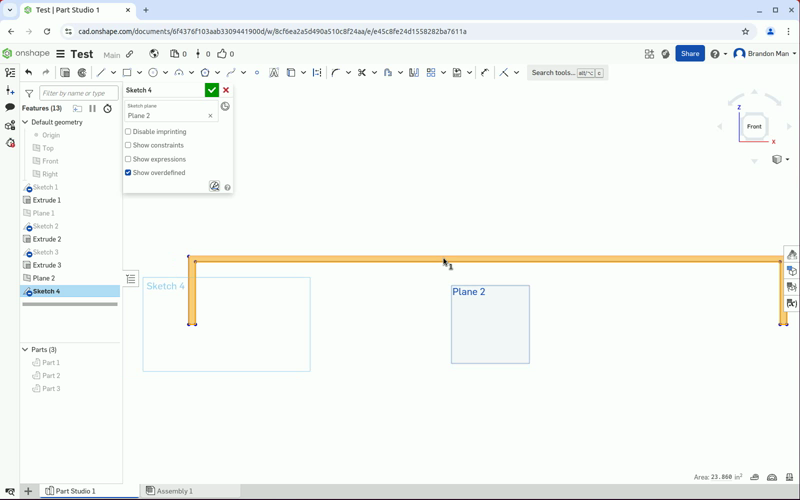
scroll(-6)
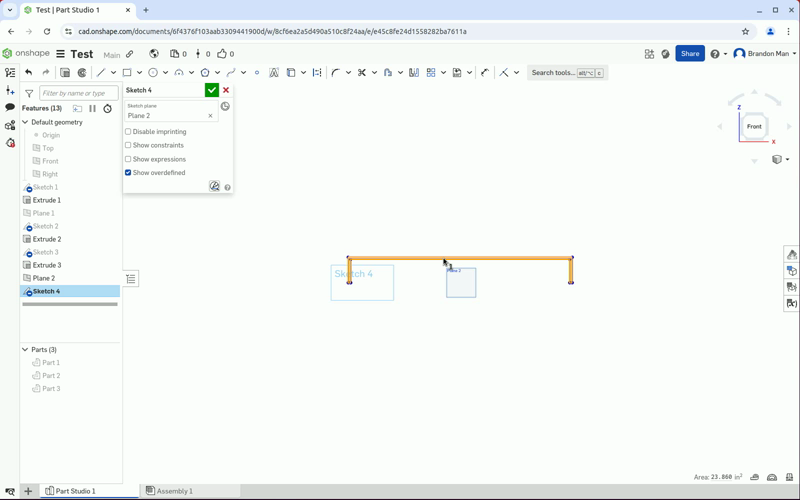
mouse_move(73, 352)
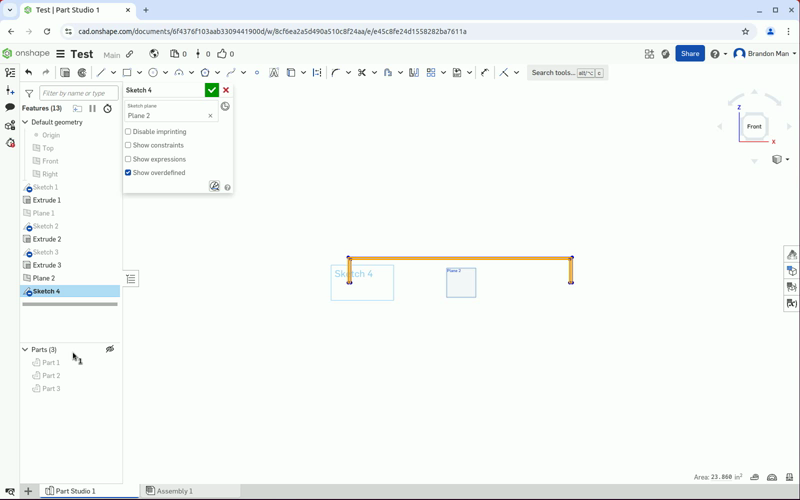
key(shift+y)
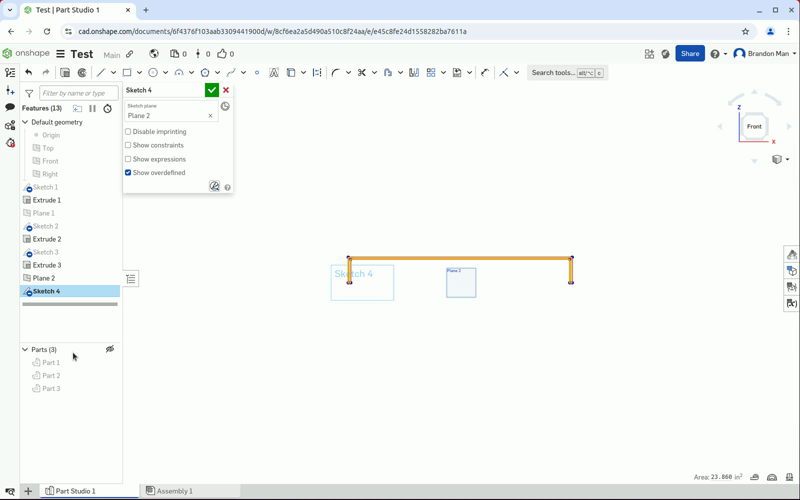
key(shift+e)
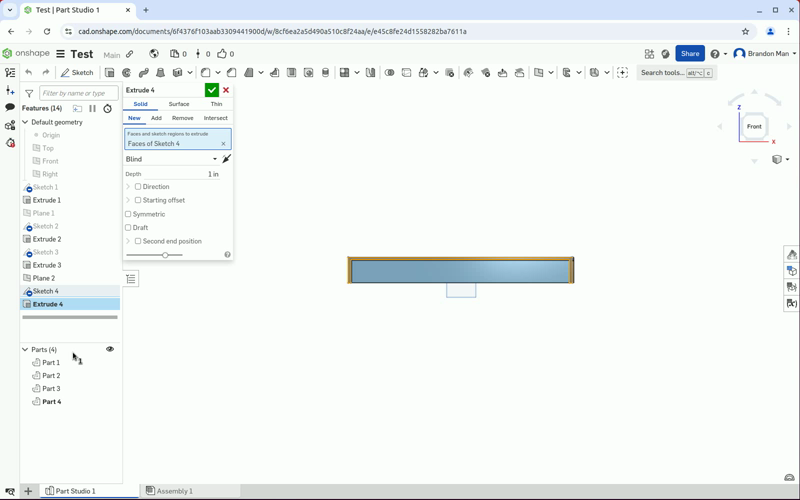
mouse_move(143, 106)
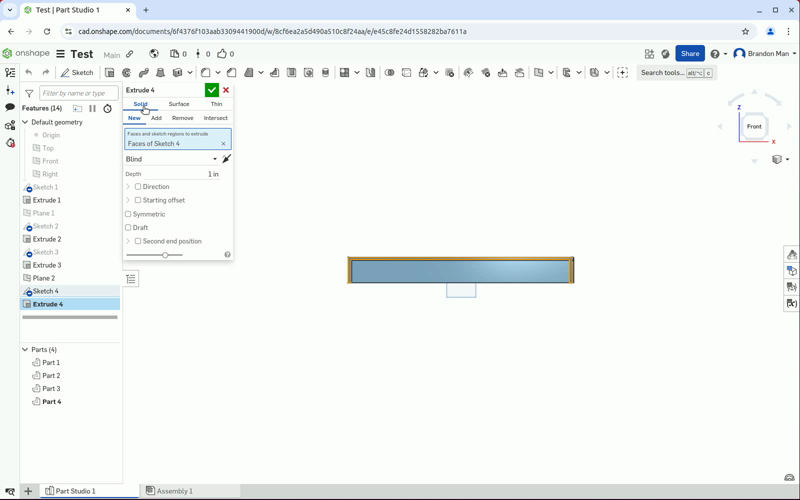
click(143, 106)
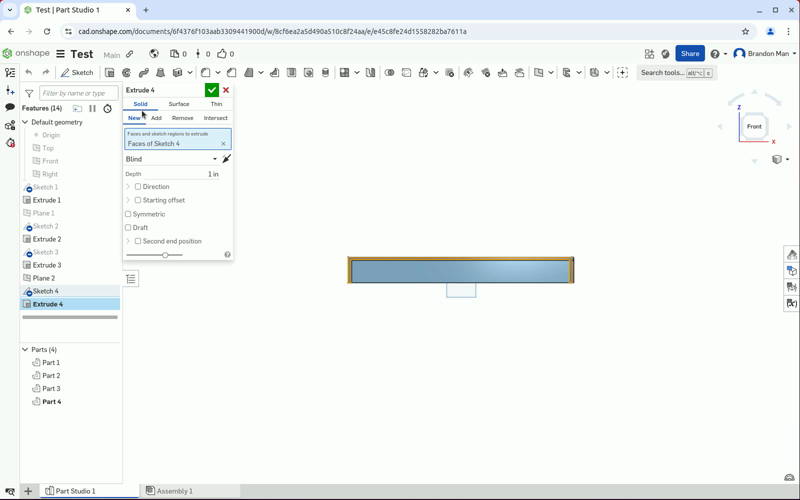
mouse_move(137, 120)
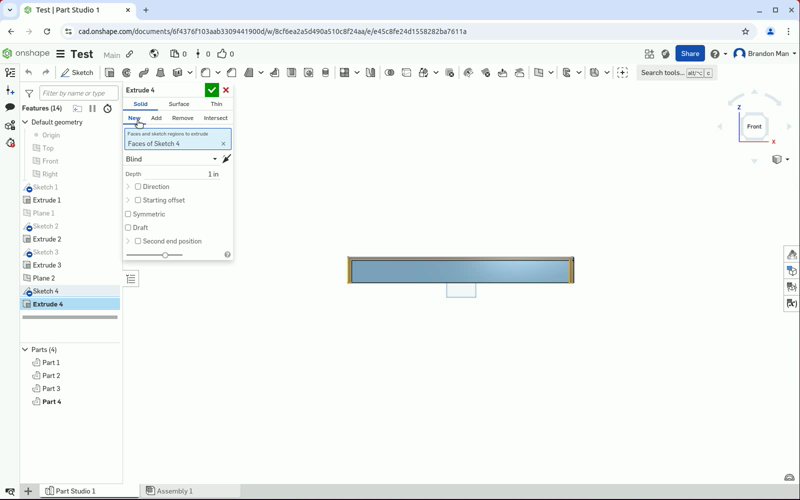
click(137, 120)
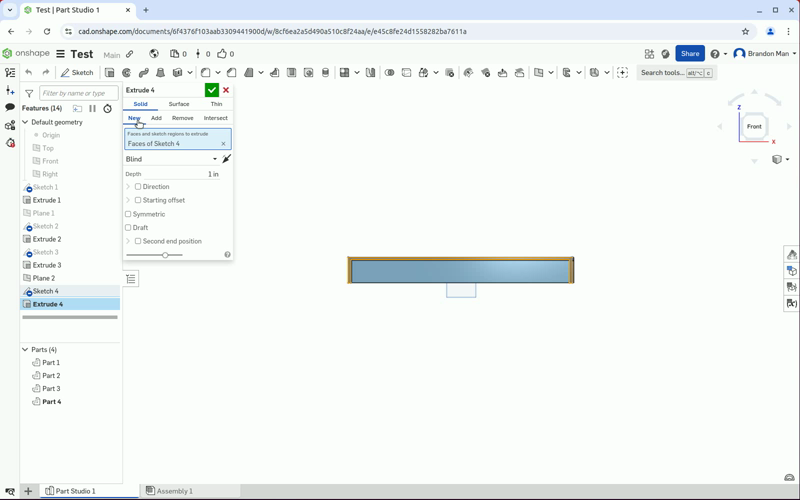
key(tab, 4)
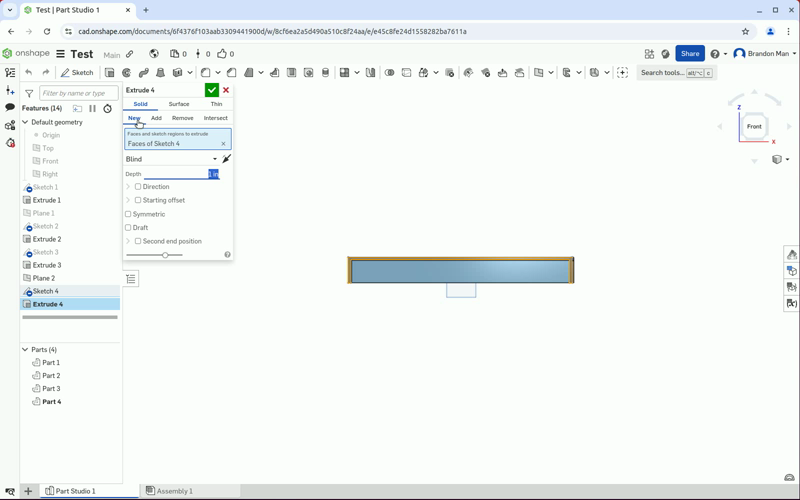
text(0.722)
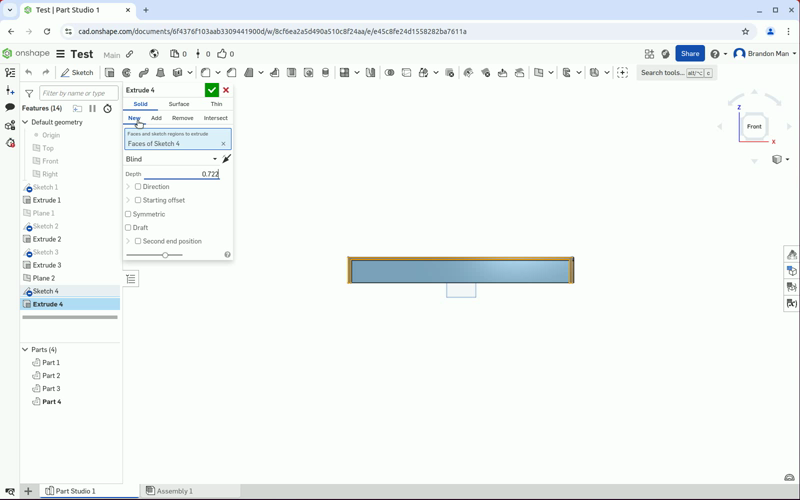
key(enter)
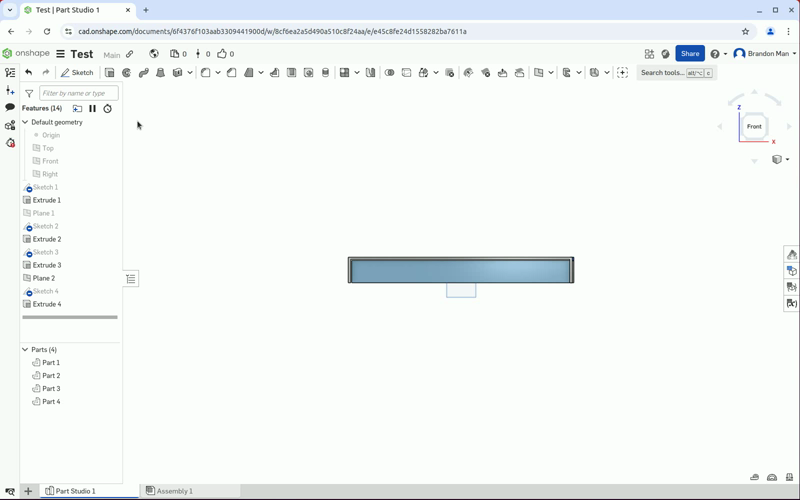
key(shift+h)
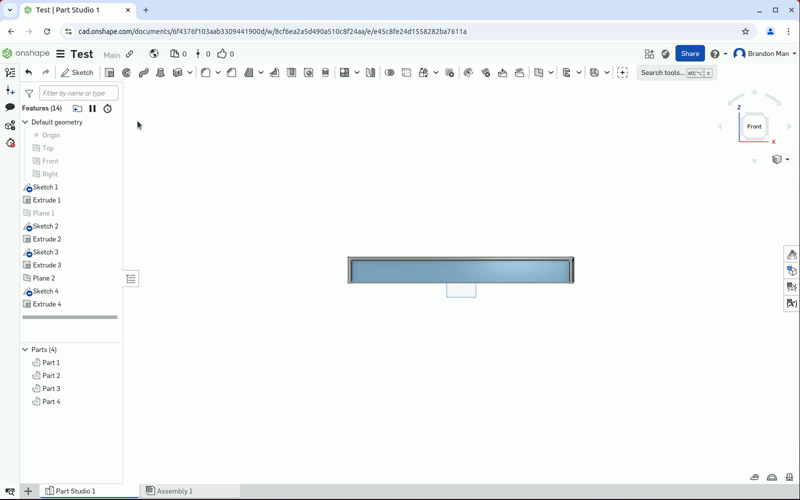
key(shift+h)
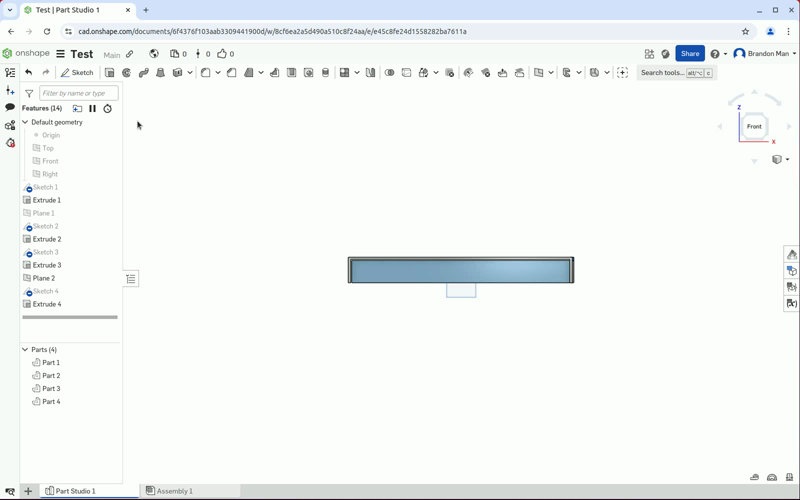
mouse_move(73, 189)
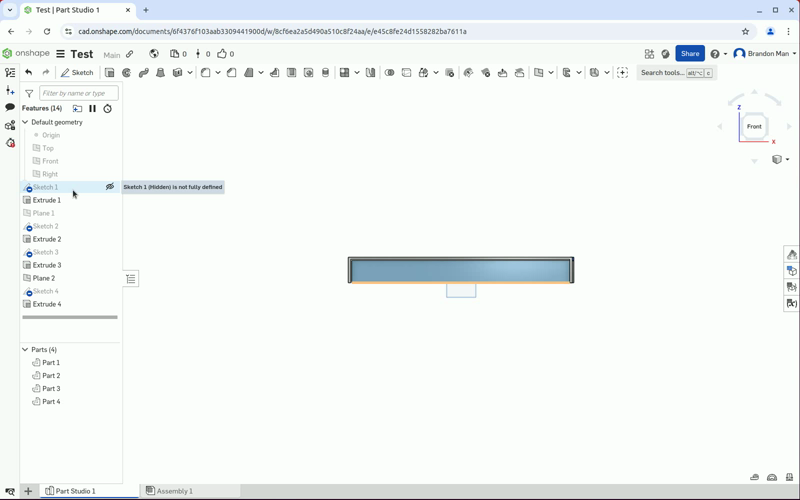
click(73, 189)
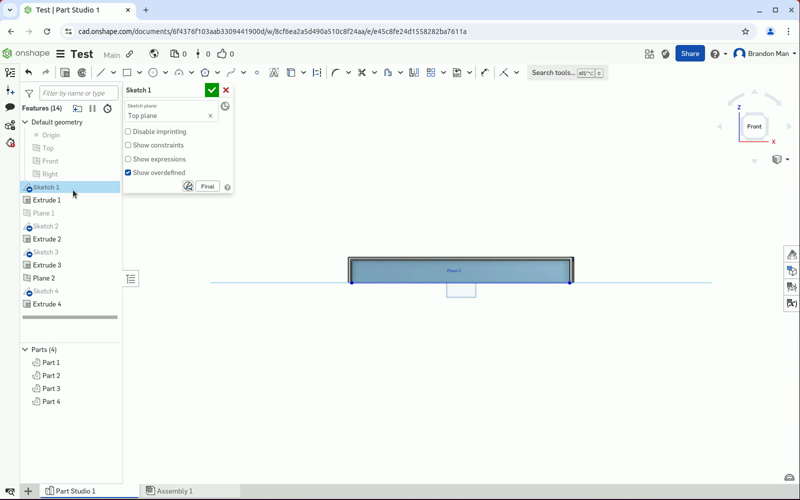
mouse_move(229, 92)
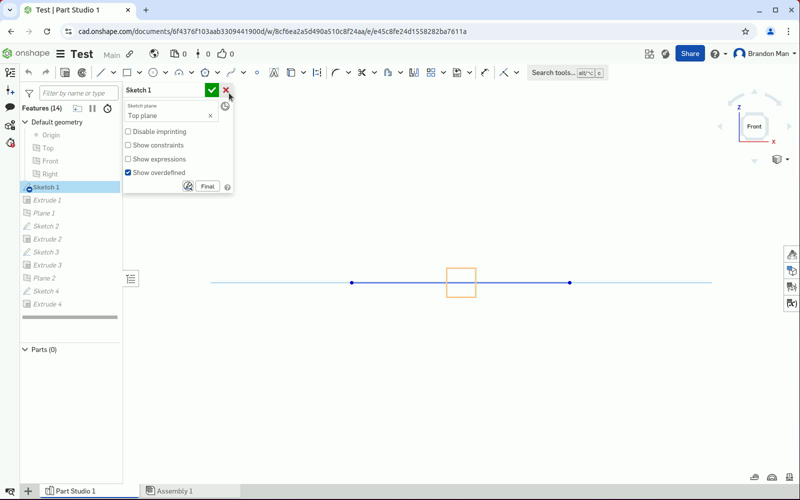
click(229, 92)
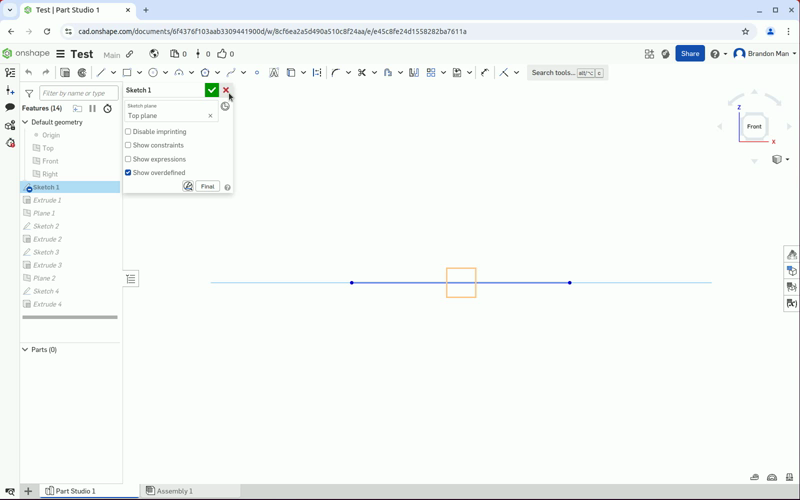
key(shift+s)
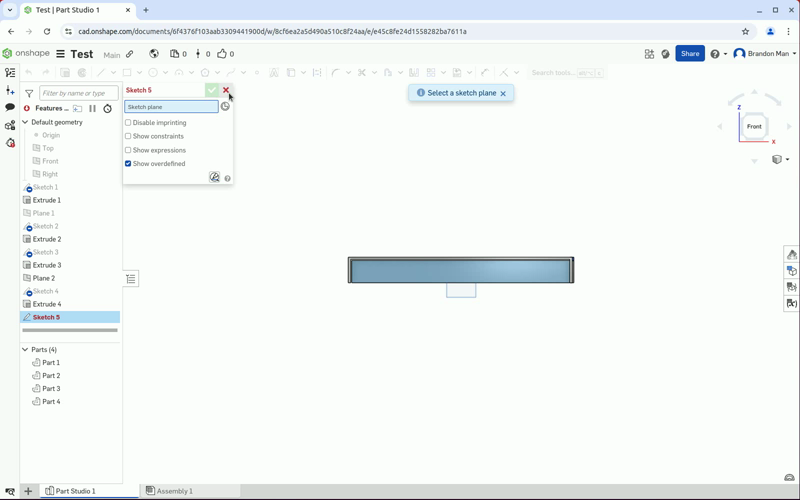
mouse_move(73, 280)
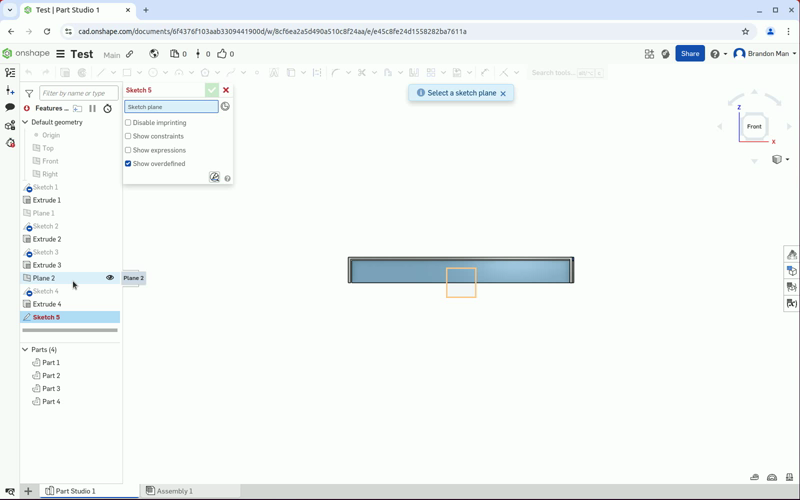
click(73, 280)
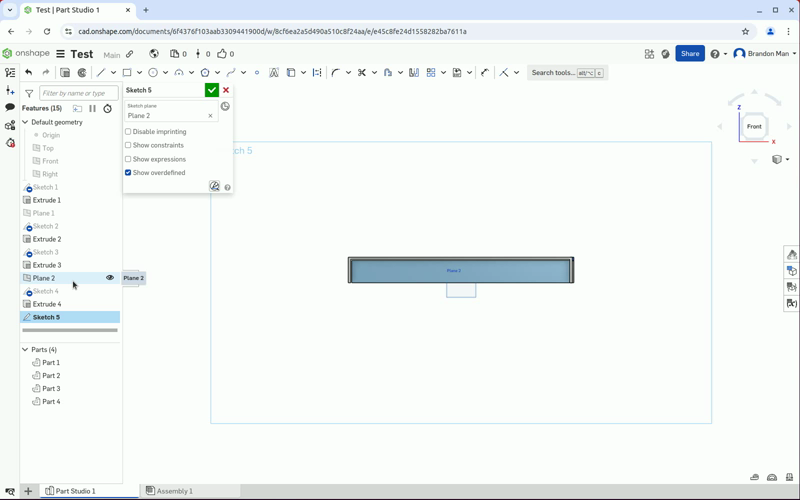
mouse_move(73, 352)
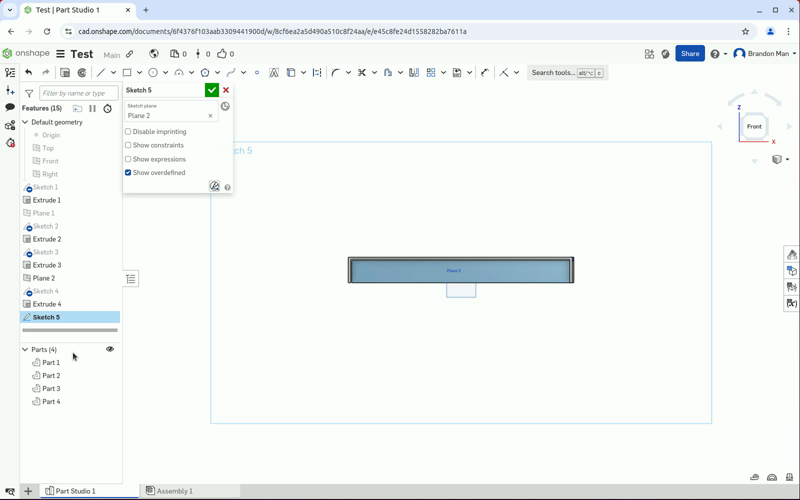
key(y)
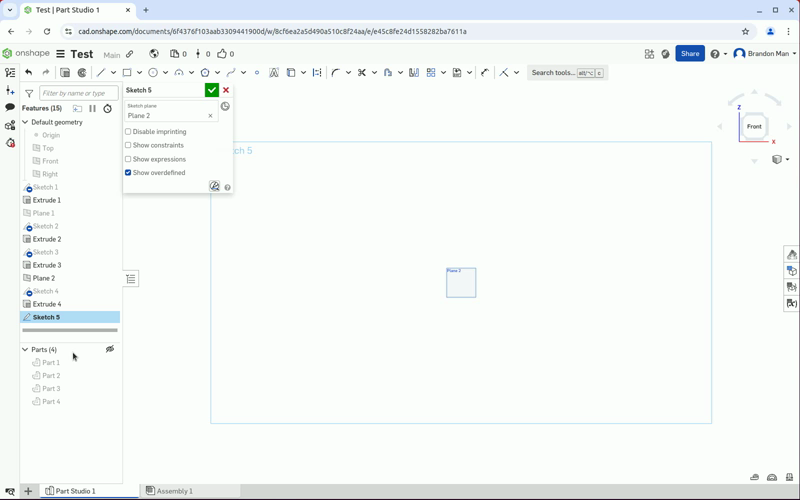
key(l)
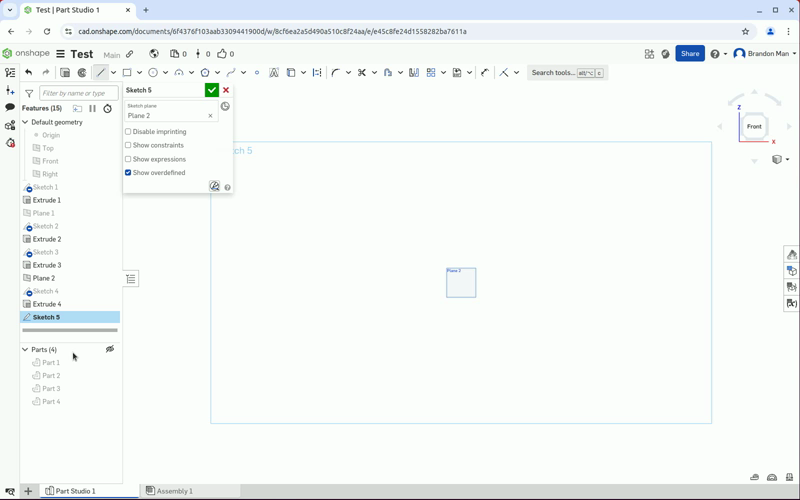
key_down(shift)
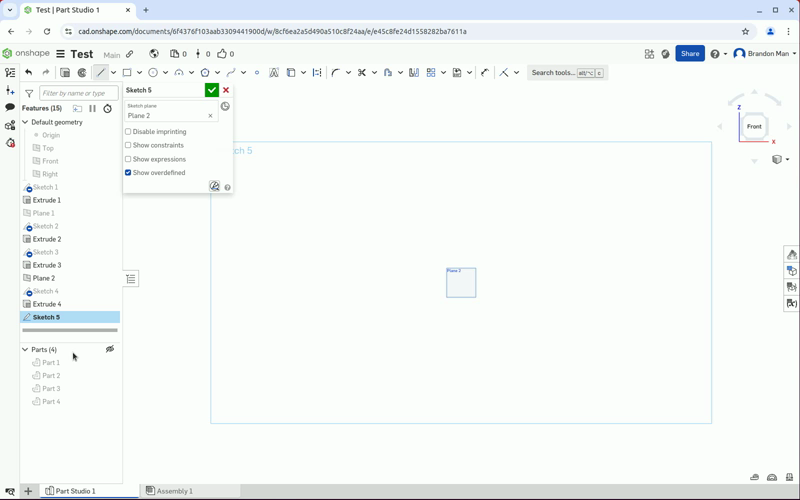
mouse_move(351, 282)
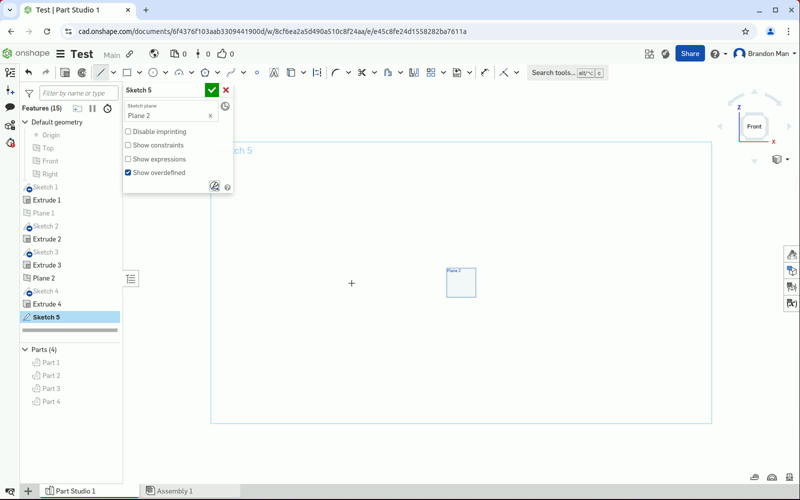
click(351, 282)
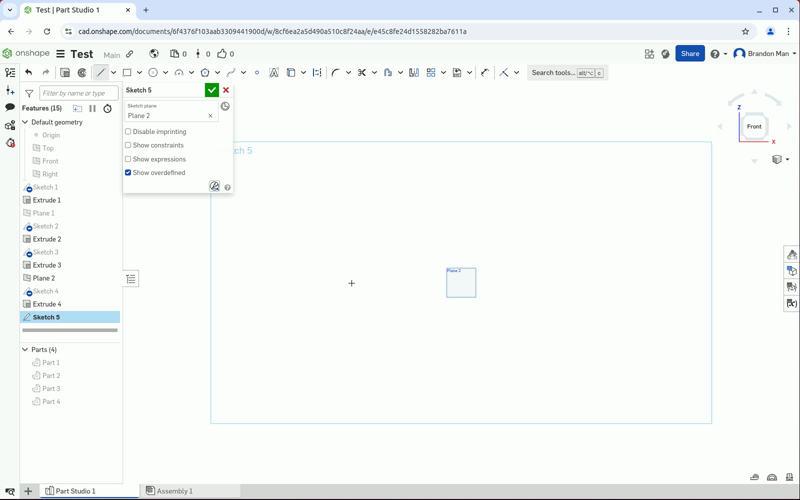
key_up(shift)
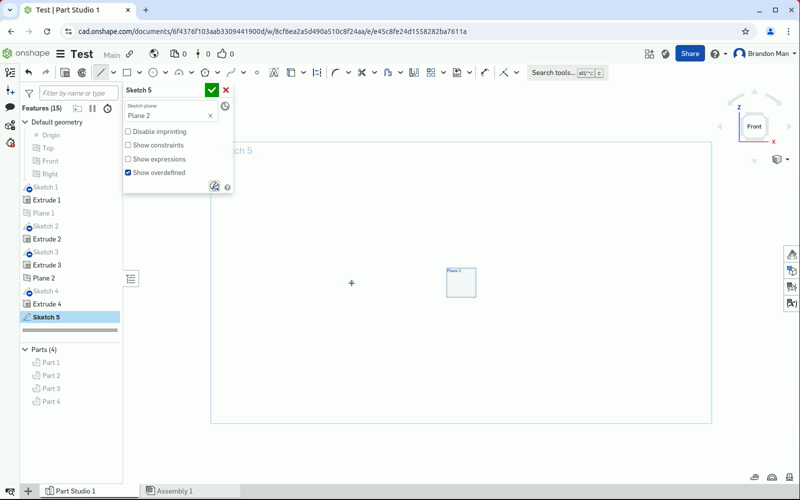
key_down(shift)
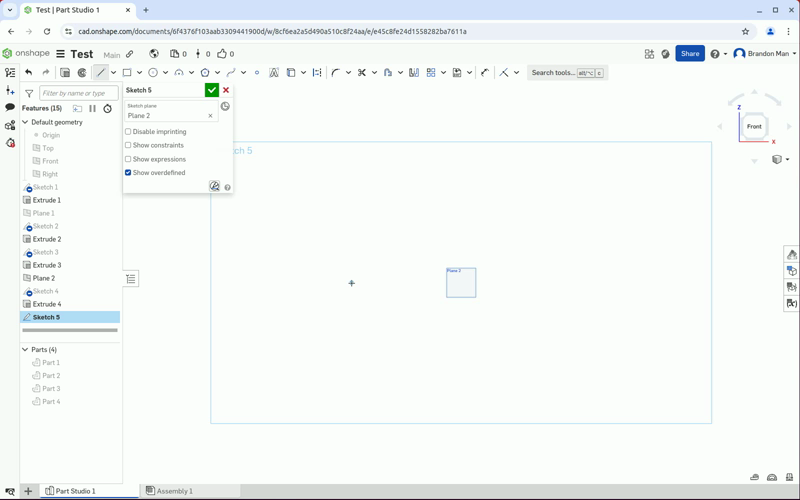
mouse_move(569, 282)
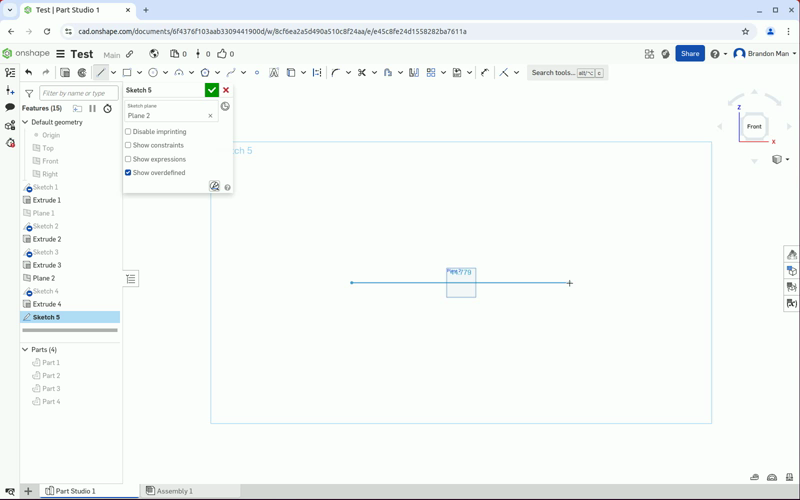
click(569, 282)
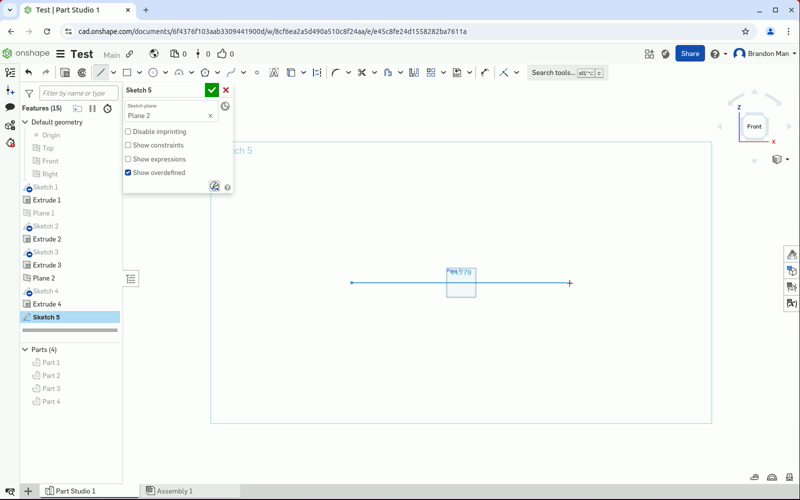
key_up(shift)
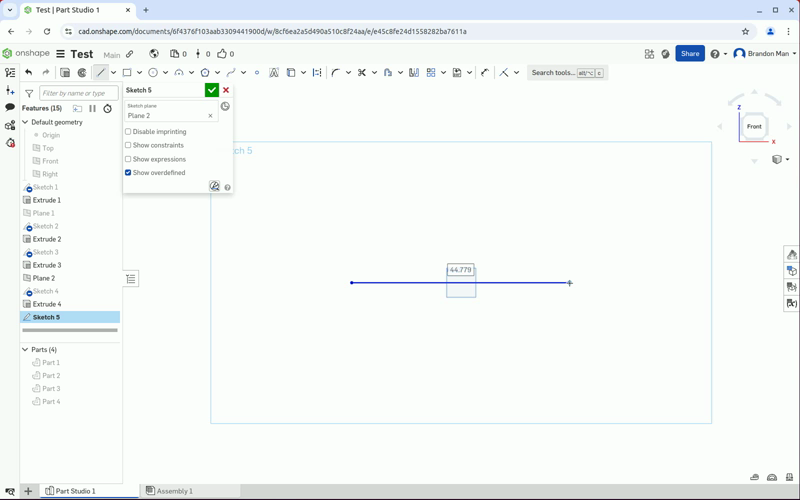
key_down(shift)
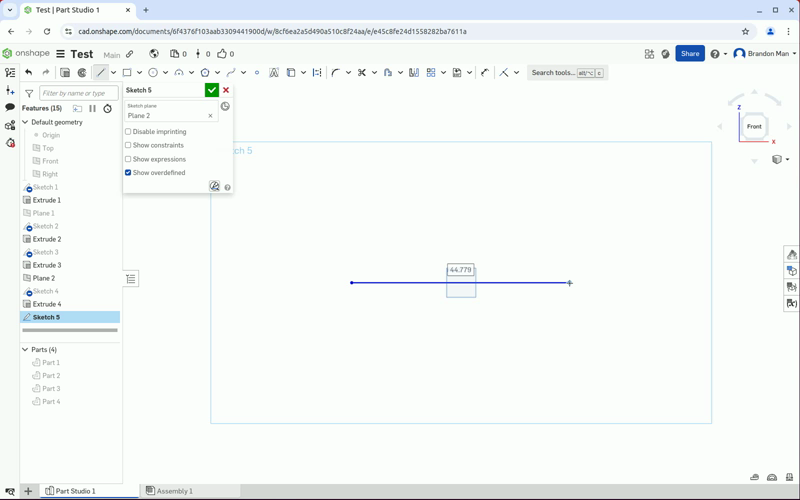
mouse_move(589, 282)
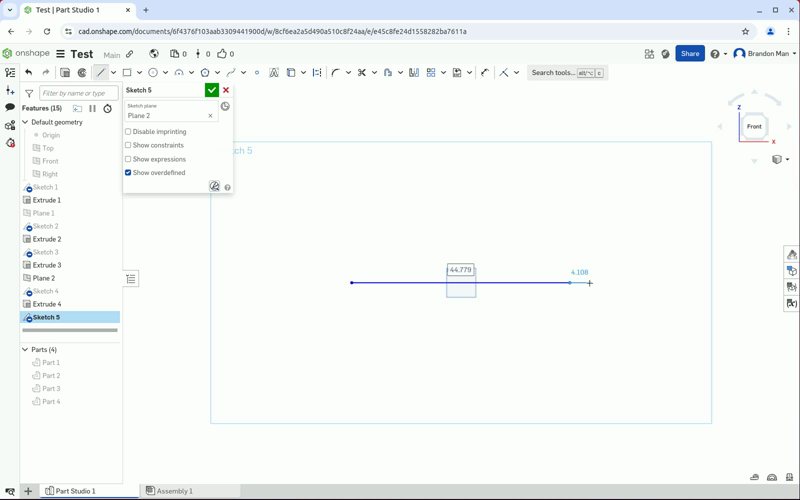
mouse_move(569, 260)
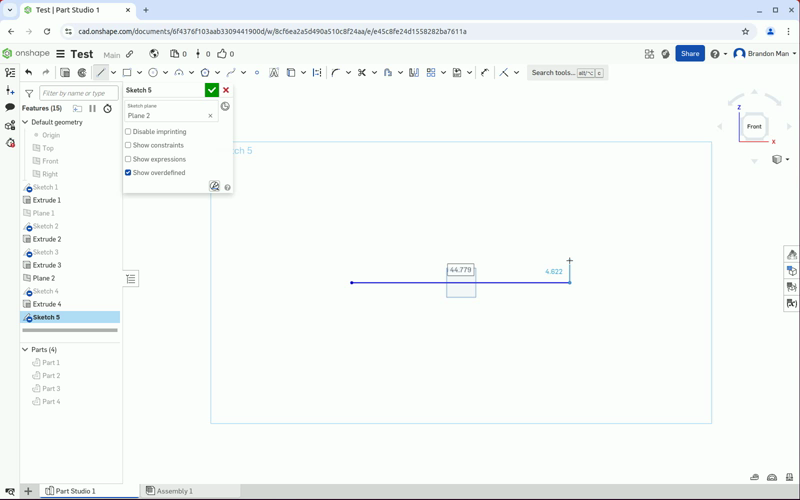
click(569, 260)
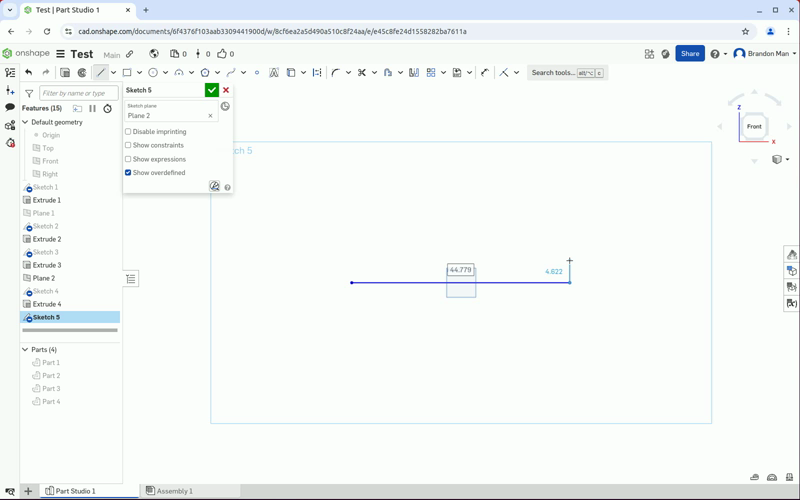
key_up(shift)
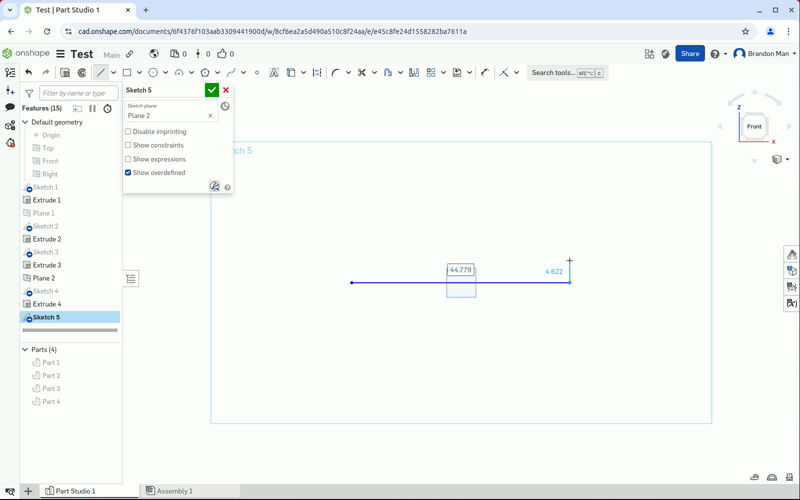
key_down(shift)
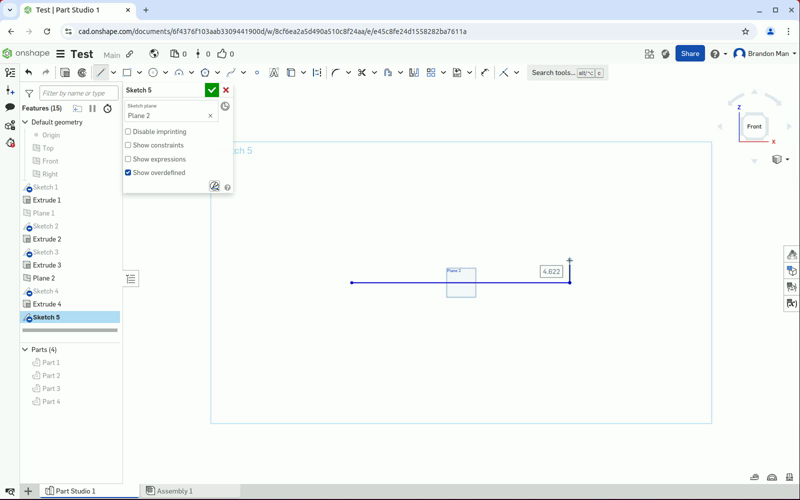
mouse_move(351, 260)
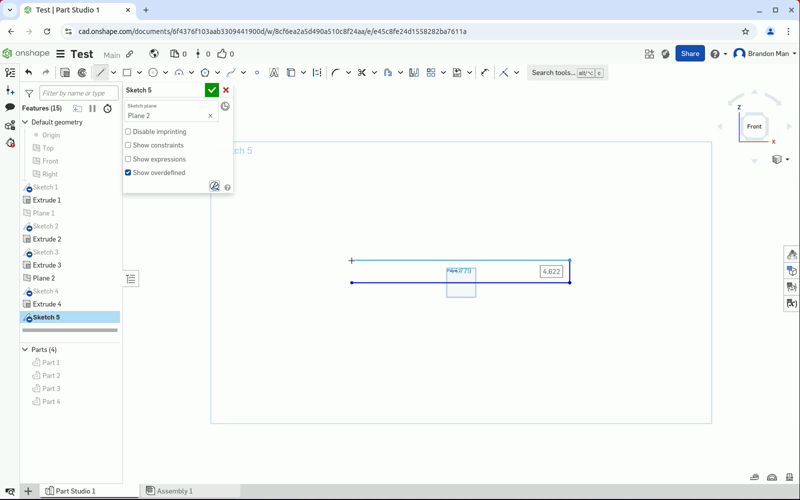
click(351, 260)
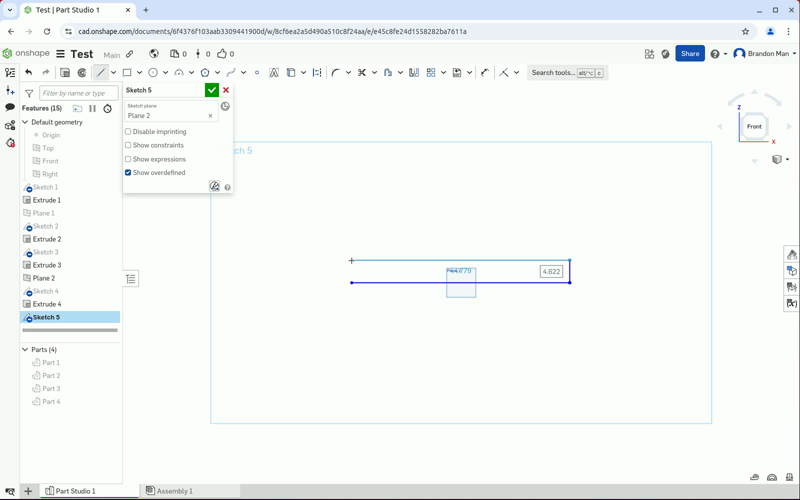
key_up(shift)
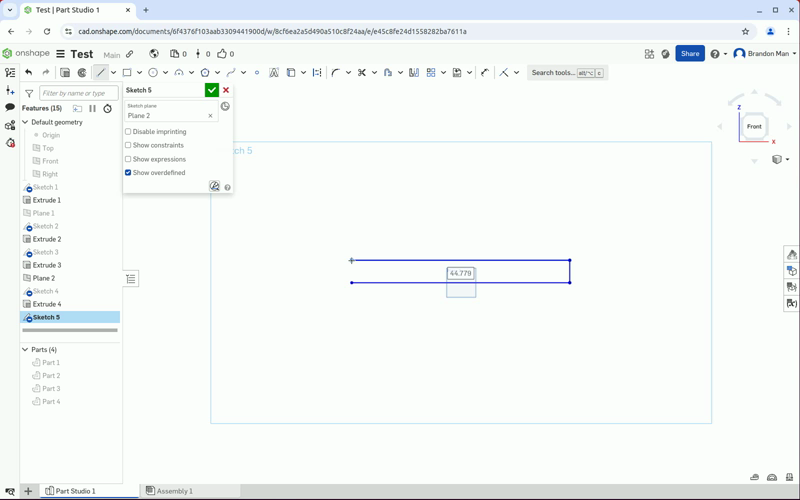
mouse_move(381, 260)
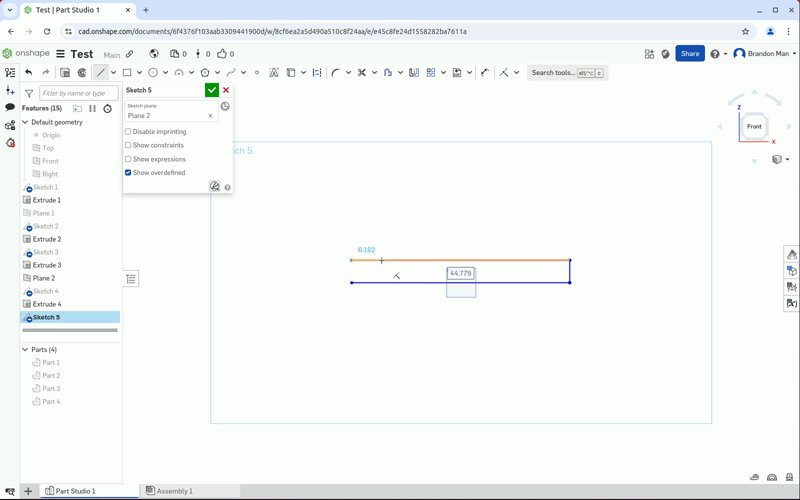
key_down(shift)
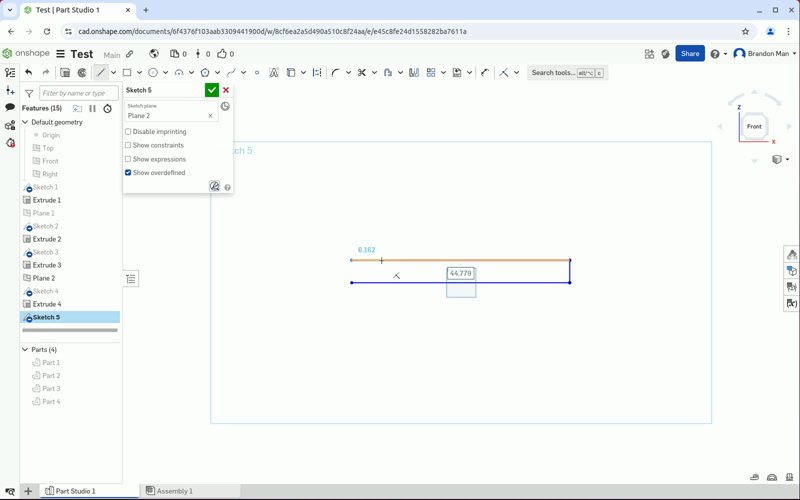
mouse_move(351, 282)
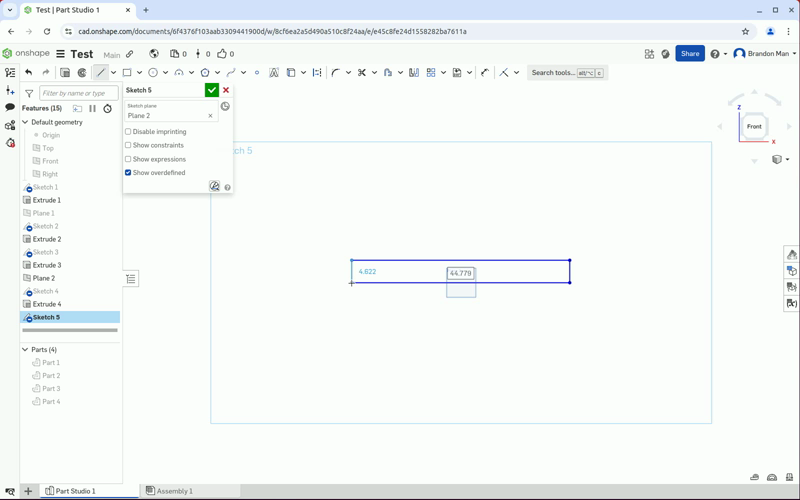
key_up(shift)
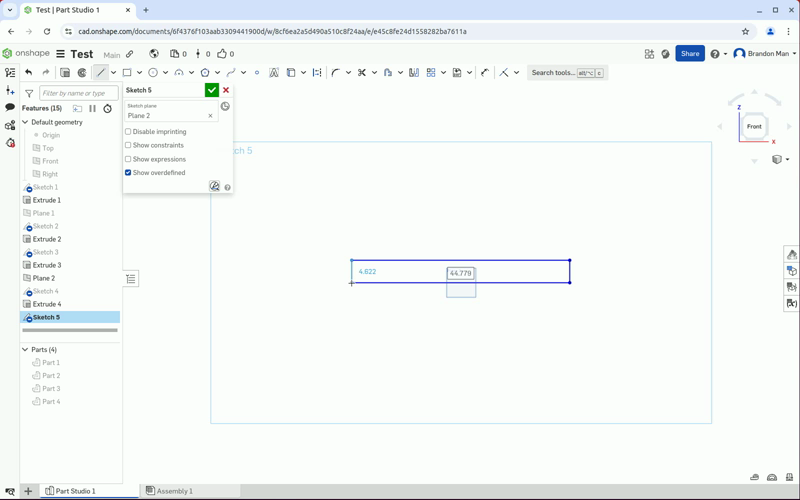
click(351, 282)
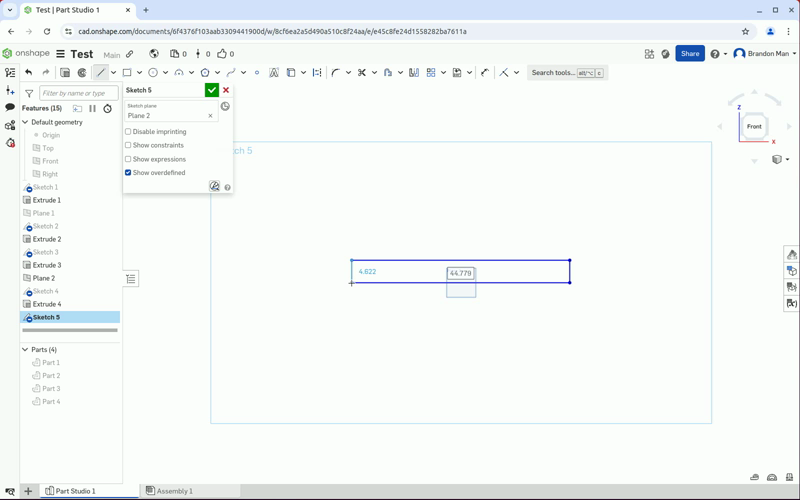
key(esc)
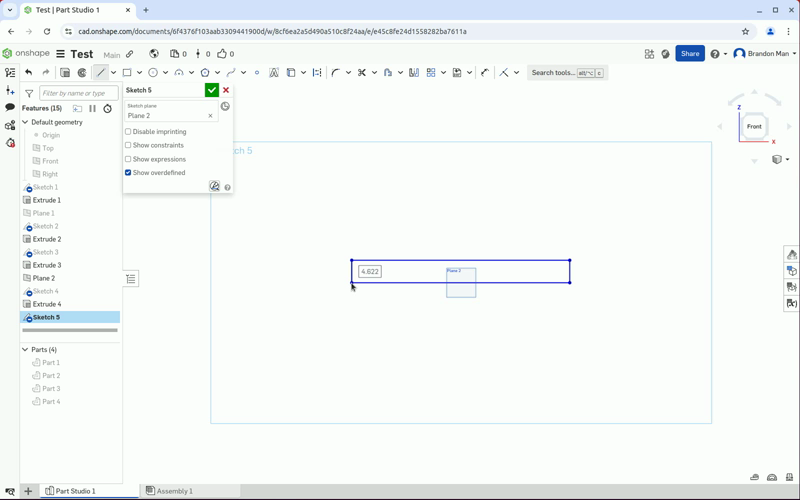
mouse_move(435, 264)
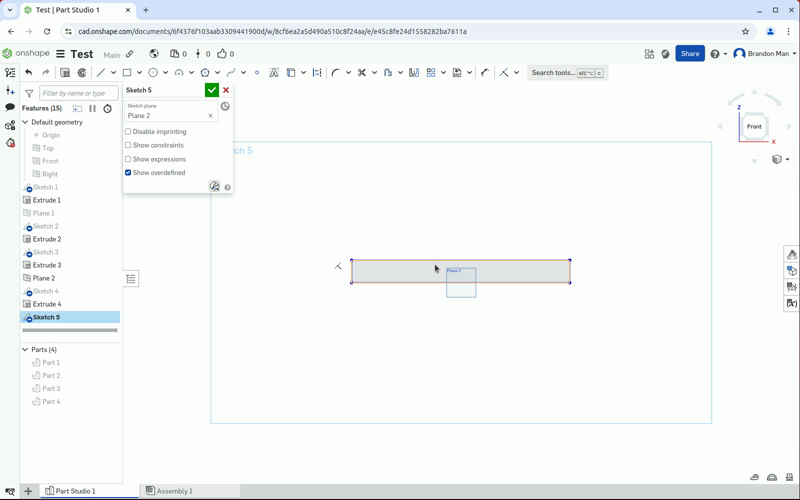
click(435, 264)
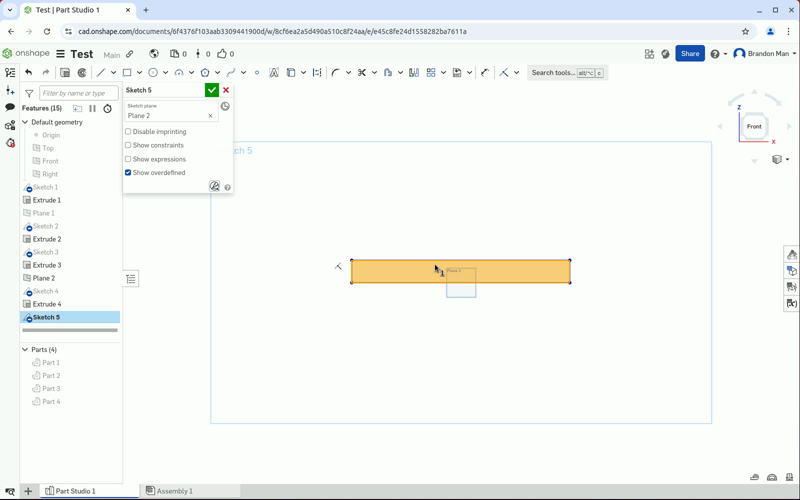
mouse_move(73, 352)
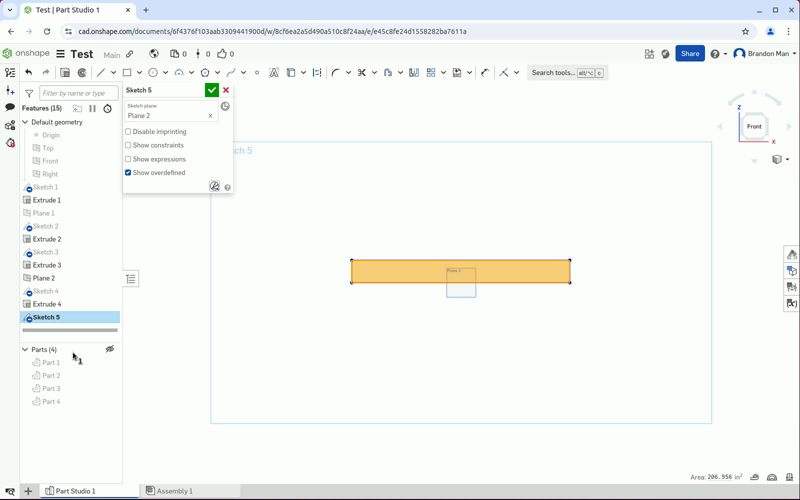
key(shift+y)
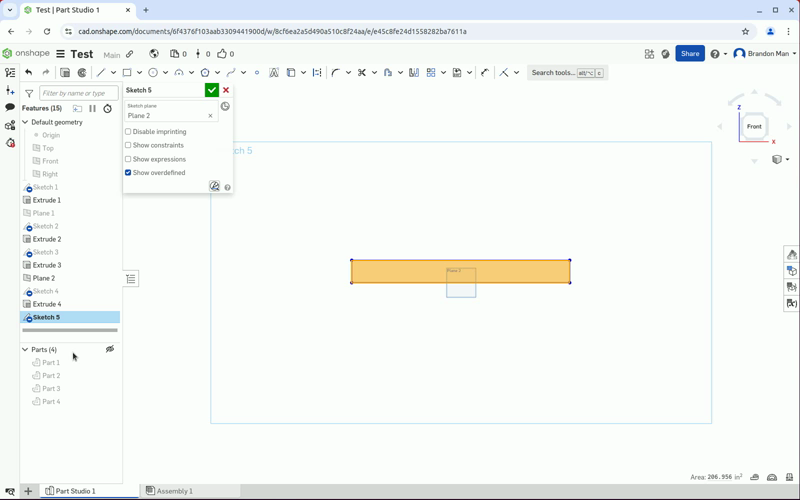
key(shift+e)
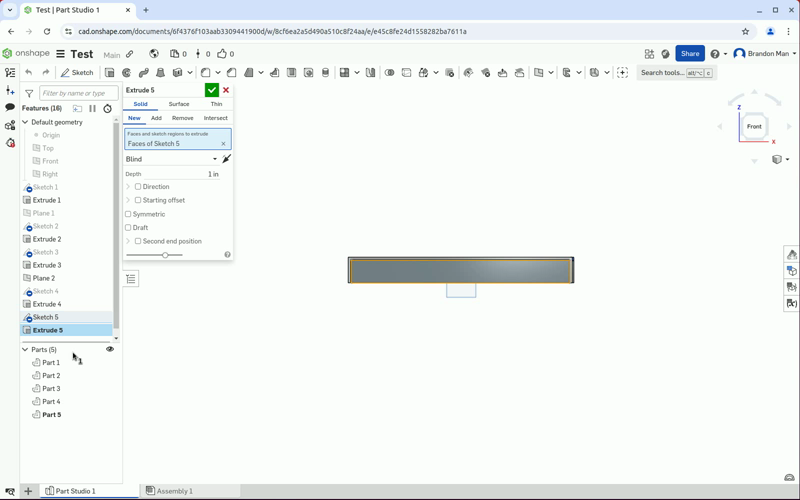
mouse_move(143, 106)
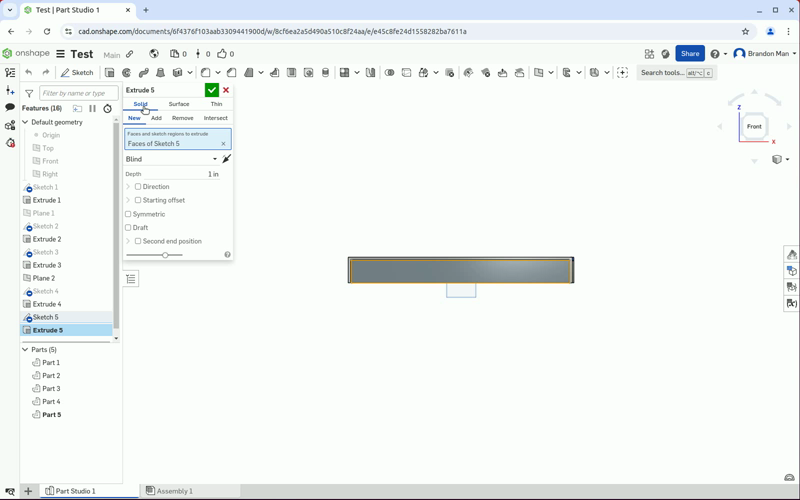
click(143, 106)
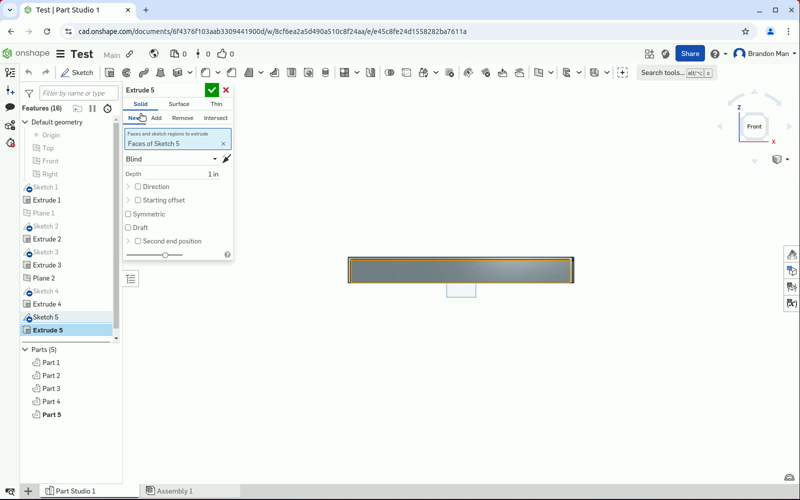
mouse_move(137, 120)
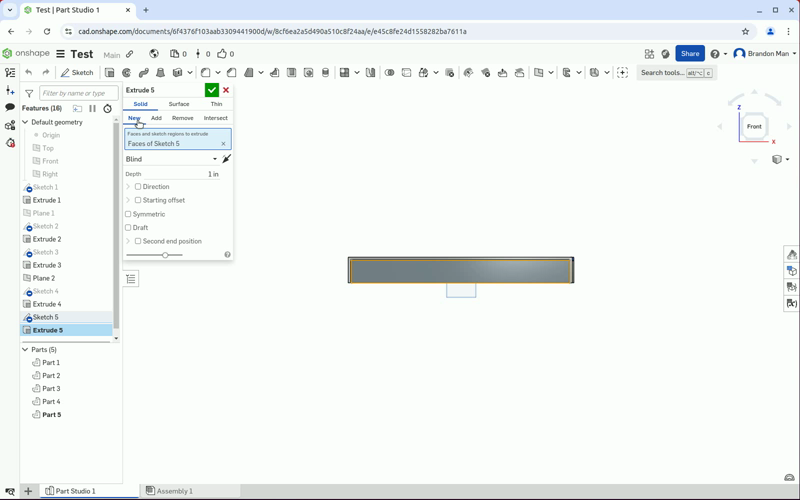
click(137, 120)
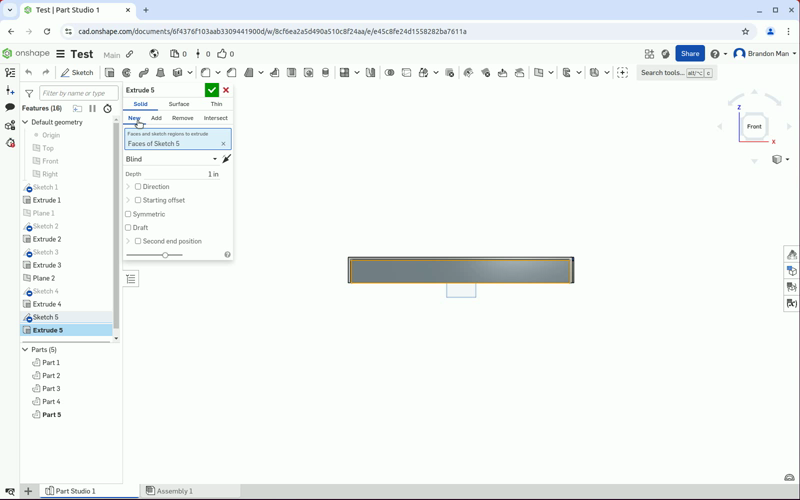
key(tab, 4)
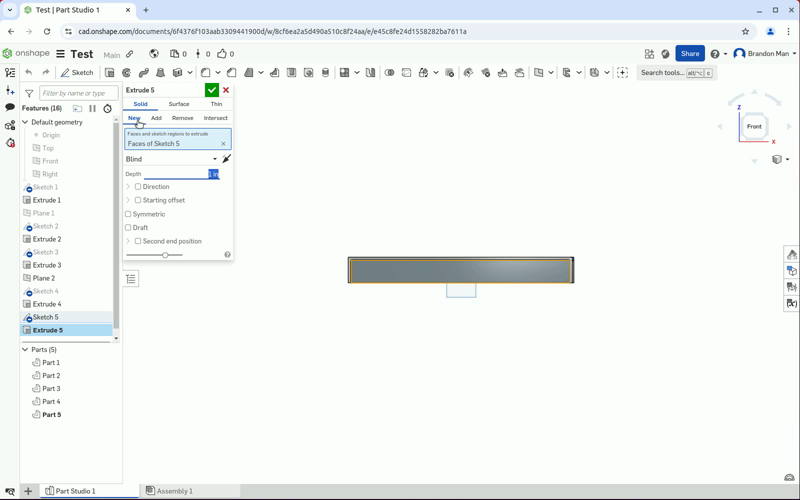
text(0.722)
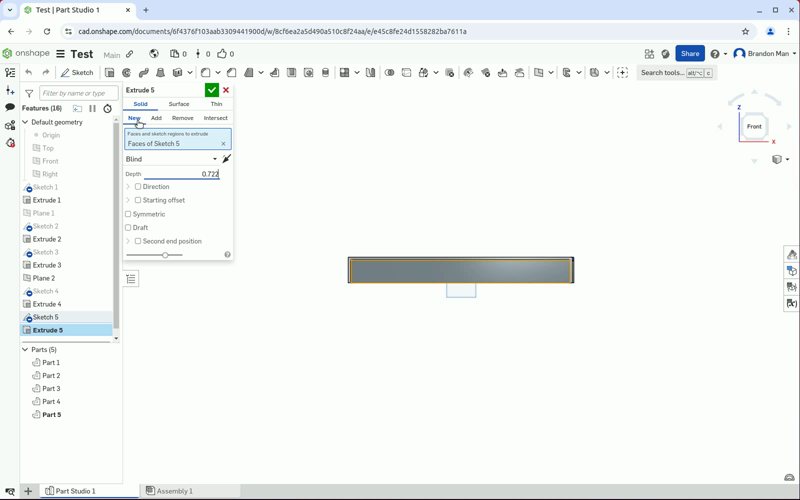
key(enter)
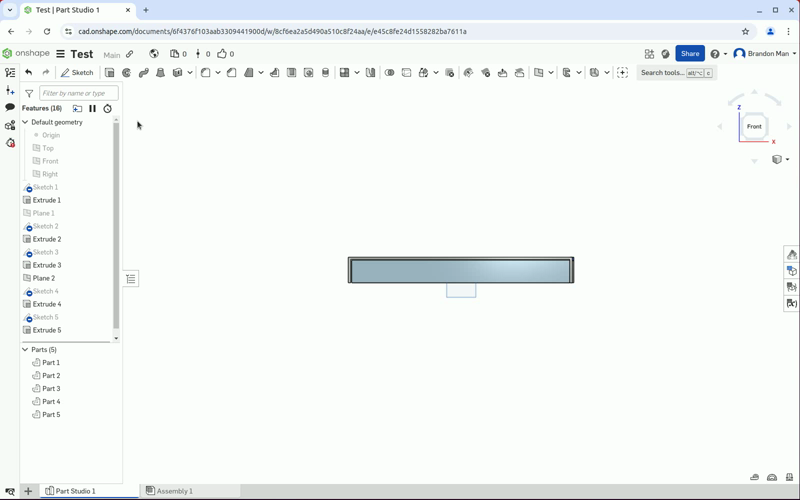
key(shift+h)
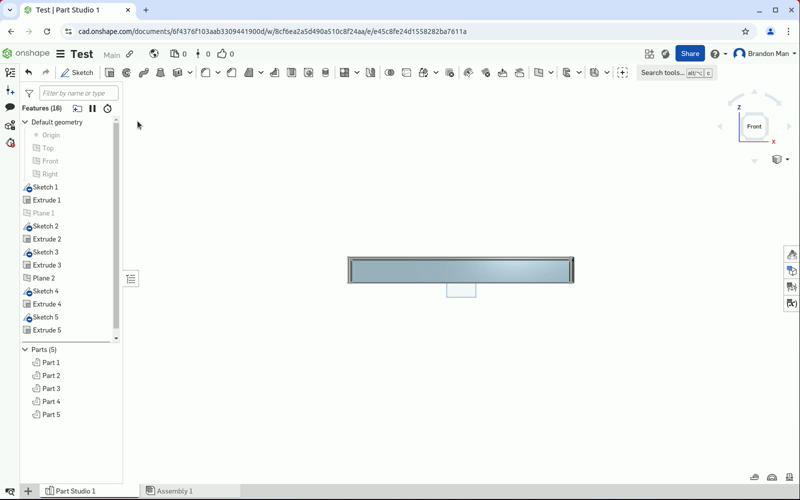
key(shift+h)
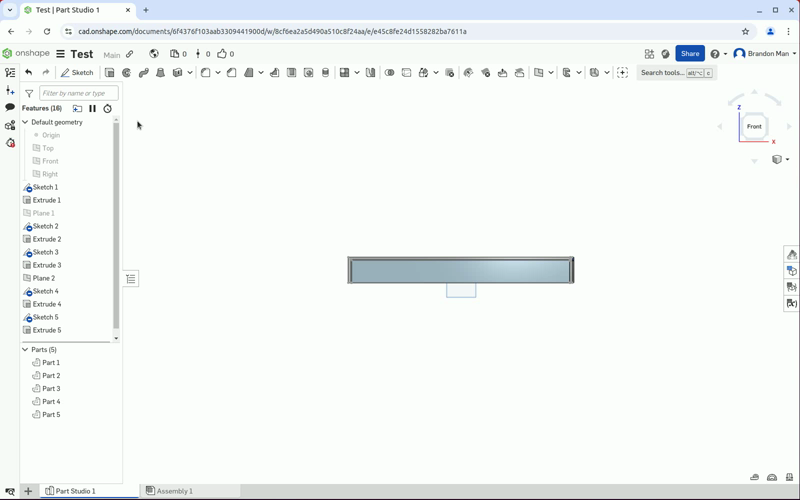
key(shift+7)
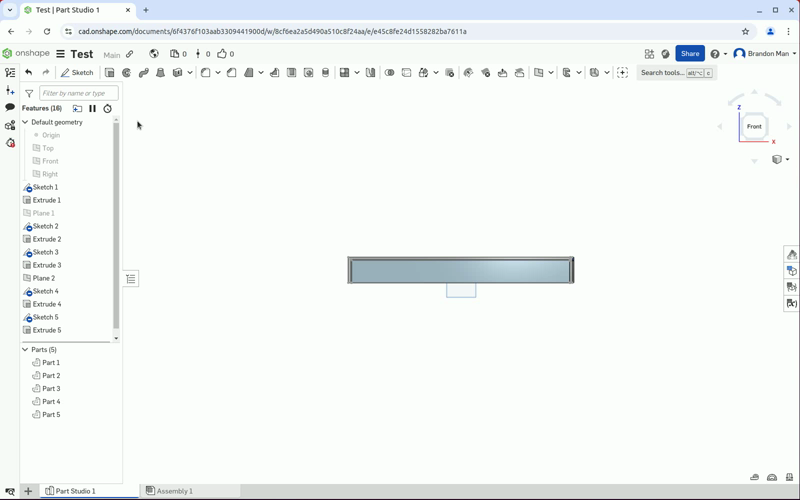
key(left, 2)
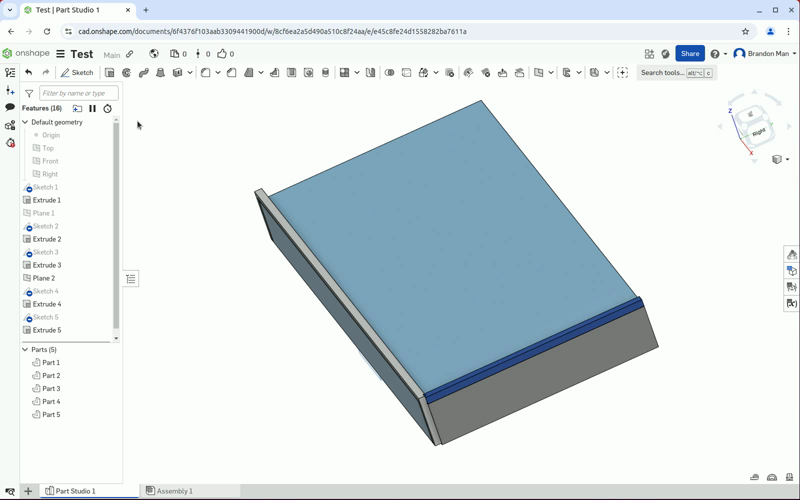
key(down, 2)
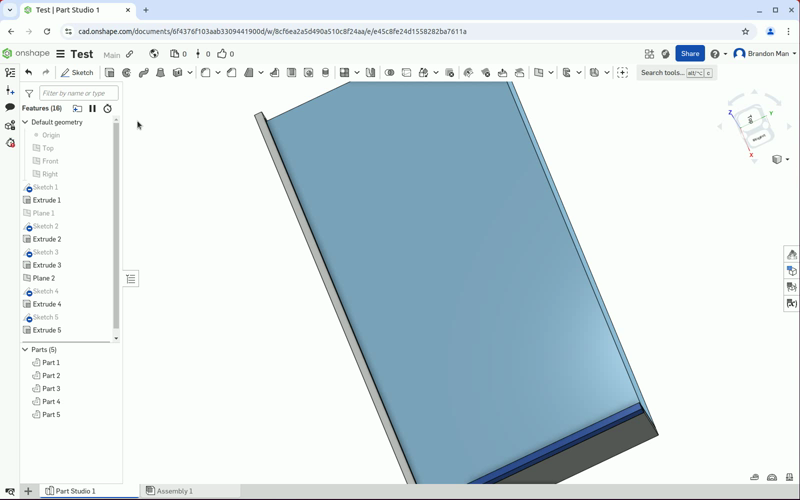
key(up, 2)
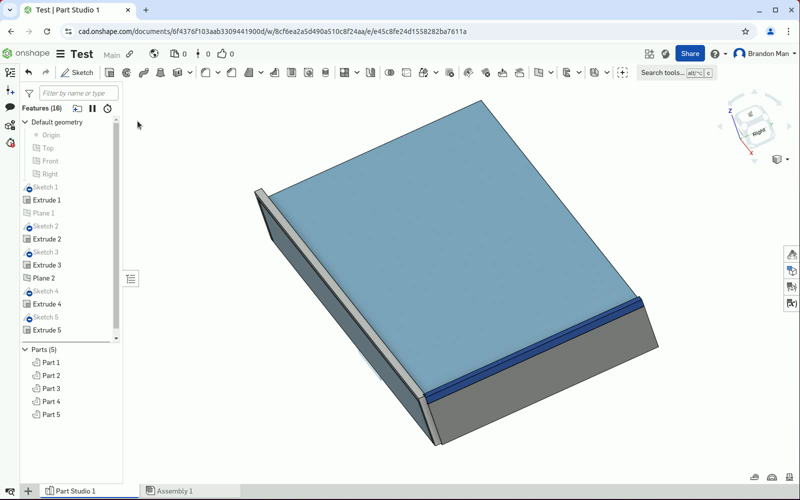
key(right, 2)
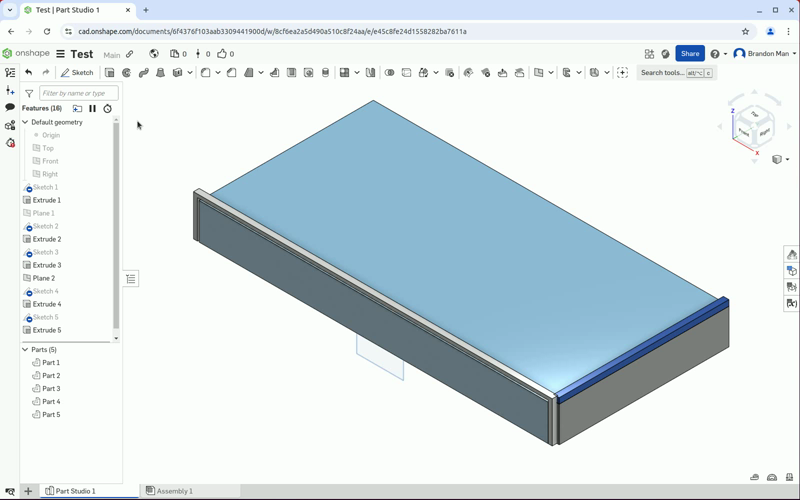
mouse_move(69, 189)
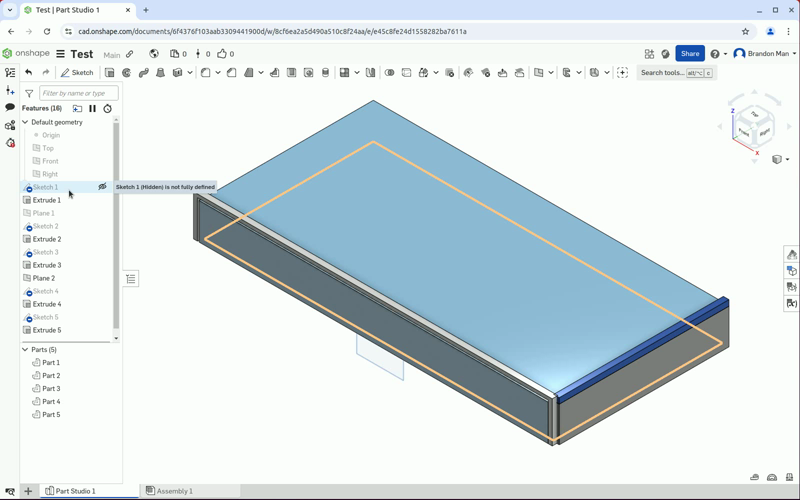
click(69, 189)